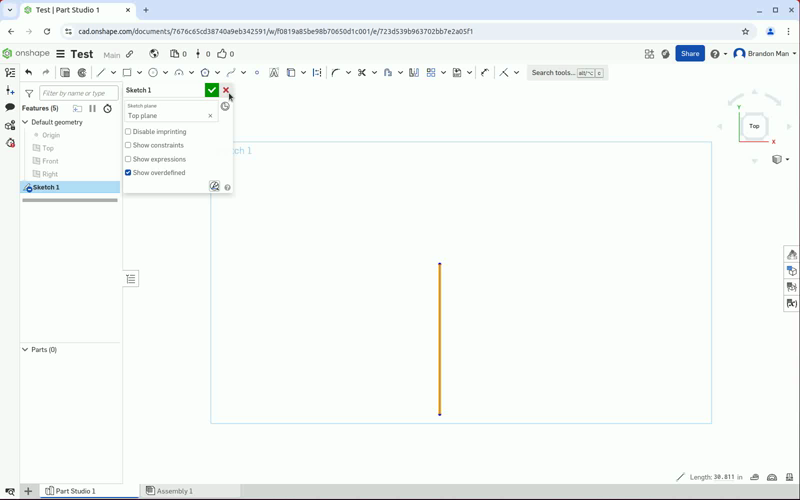
key(shift+h)
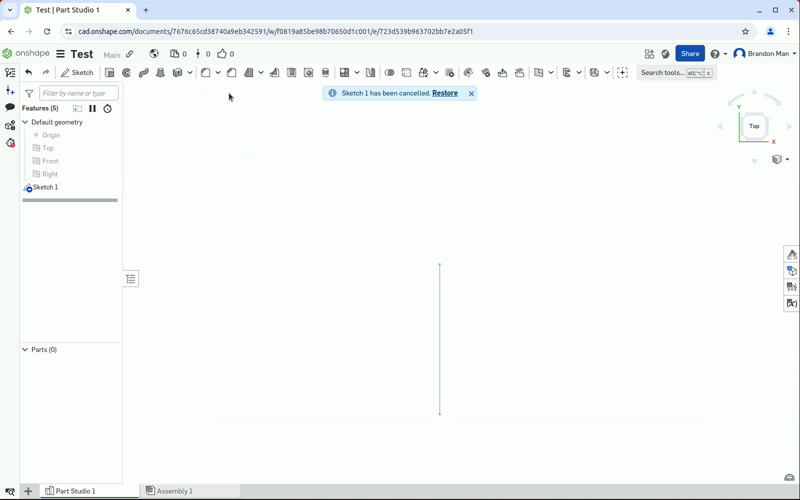
key(shift+s)
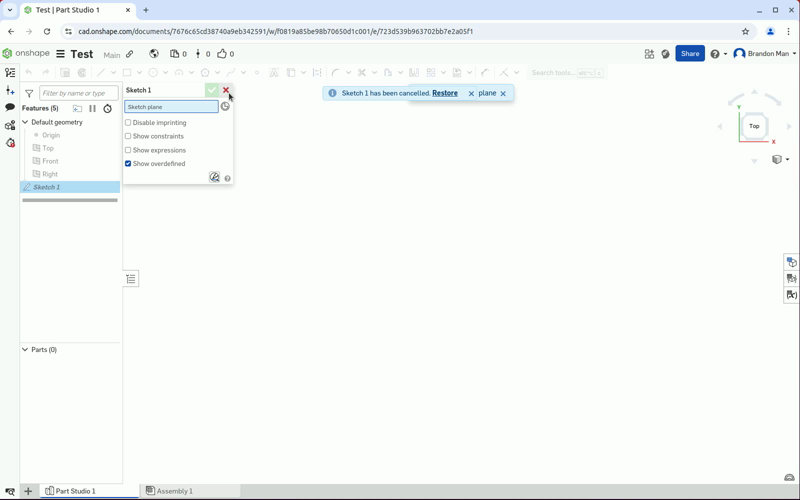
mouse_move(73, 150)
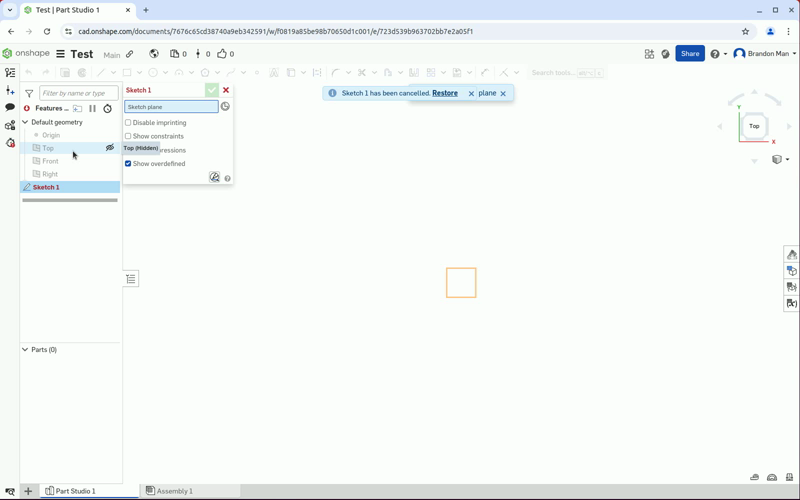
click(73, 150)
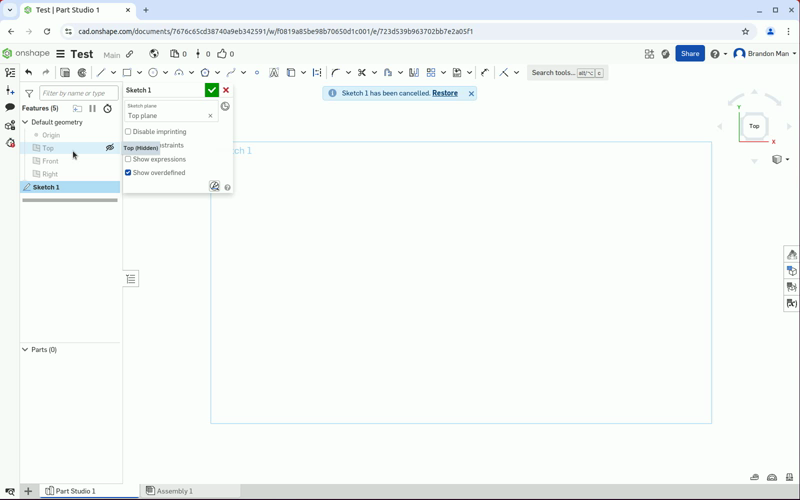
mouse_move(73, 352)
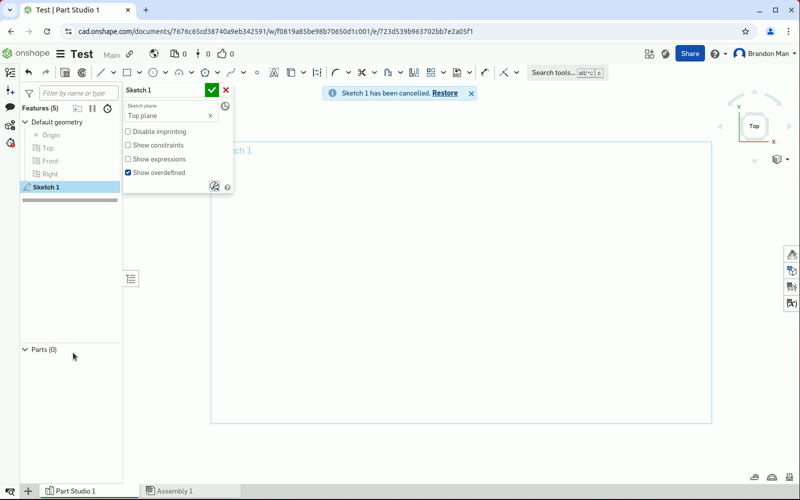
key(y)
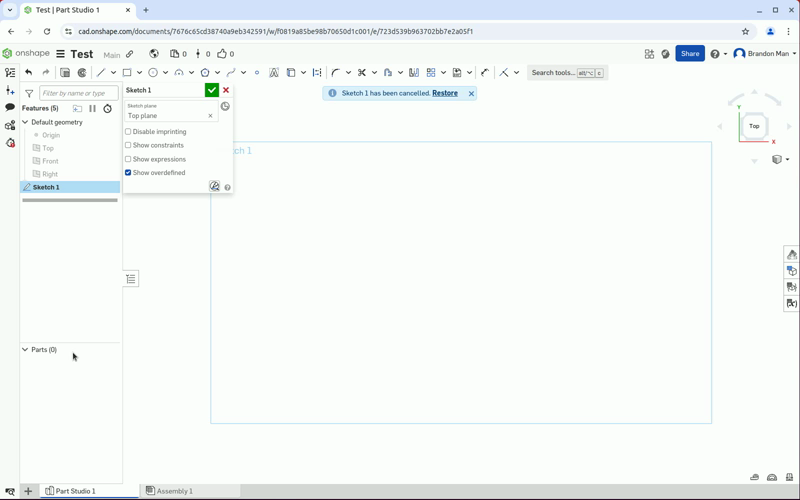
key(l)
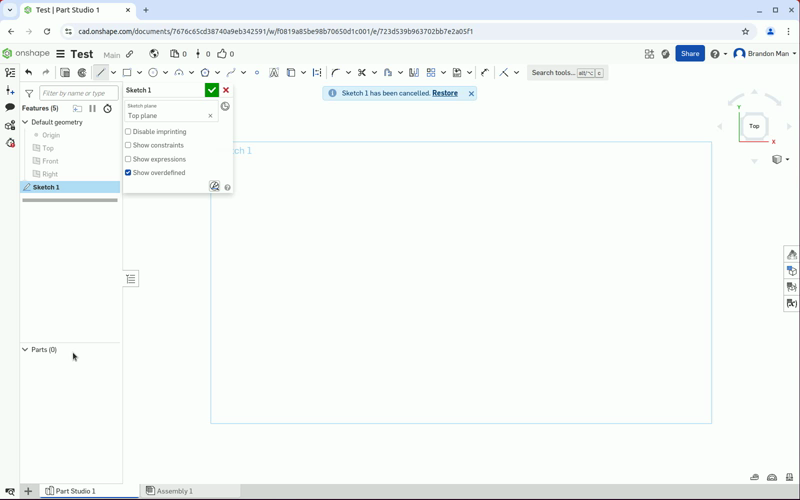
key_down(shift)
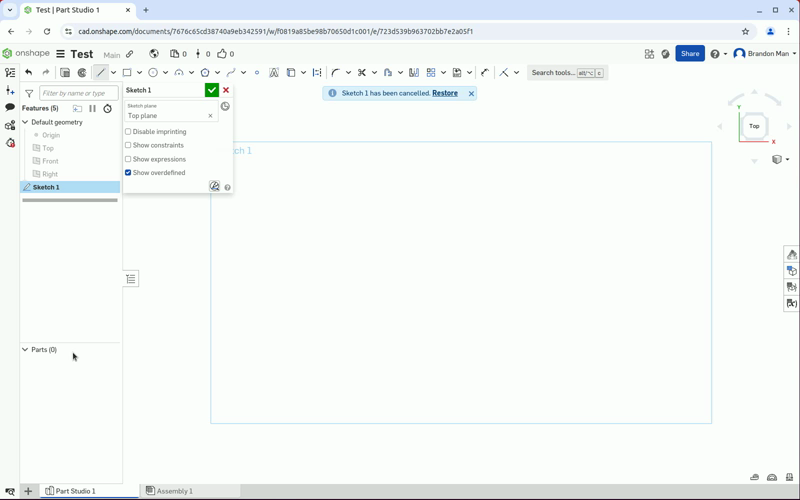
mouse_move(463, 333)
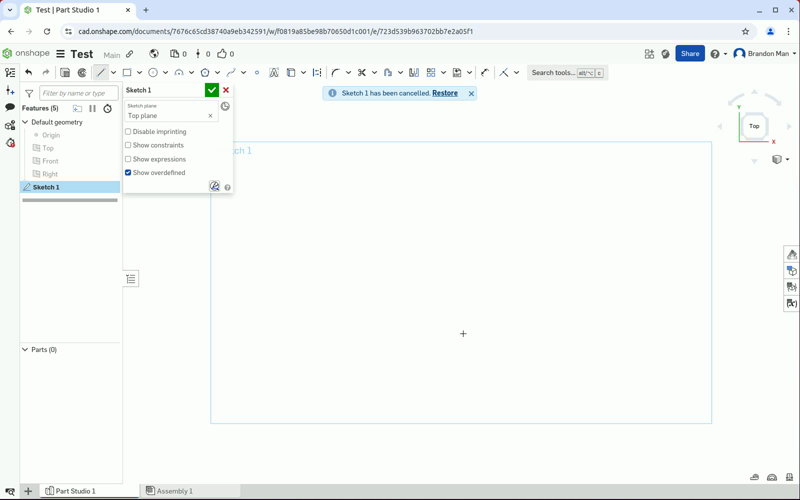
click(463, 333)
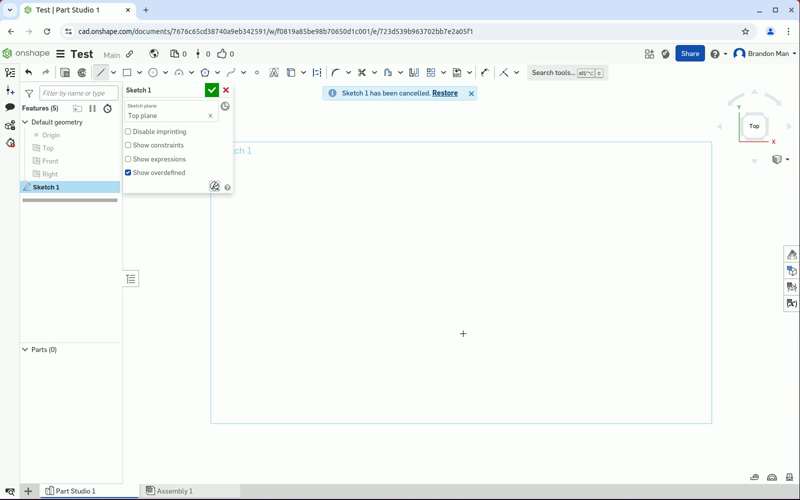
key_up(shift)
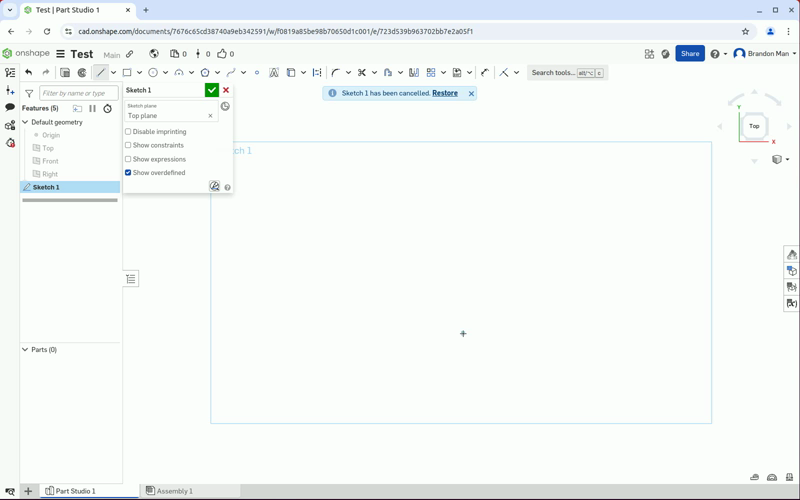
key_down(shift)
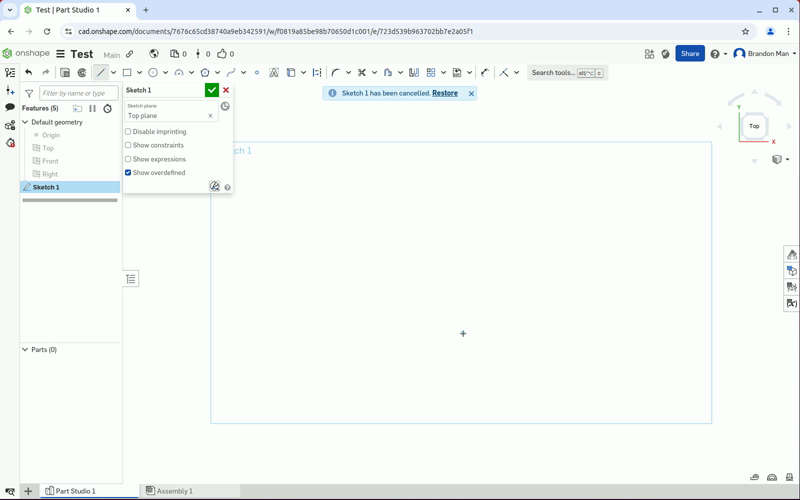
mouse_move(573, 333)
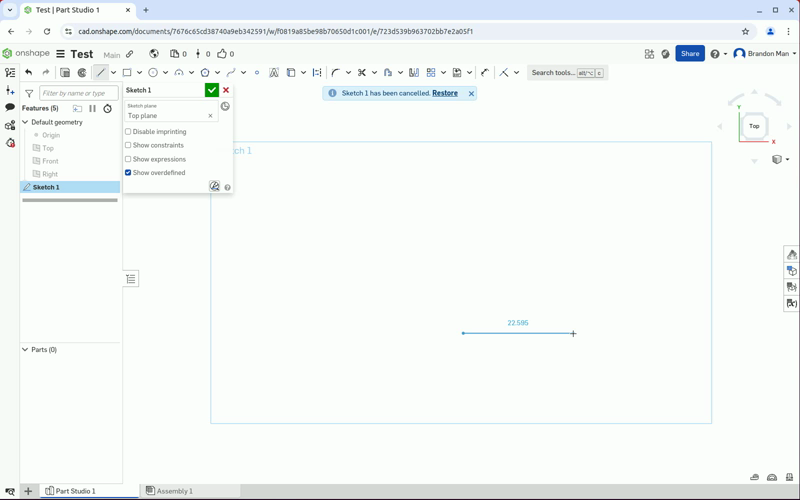
click(573, 333)
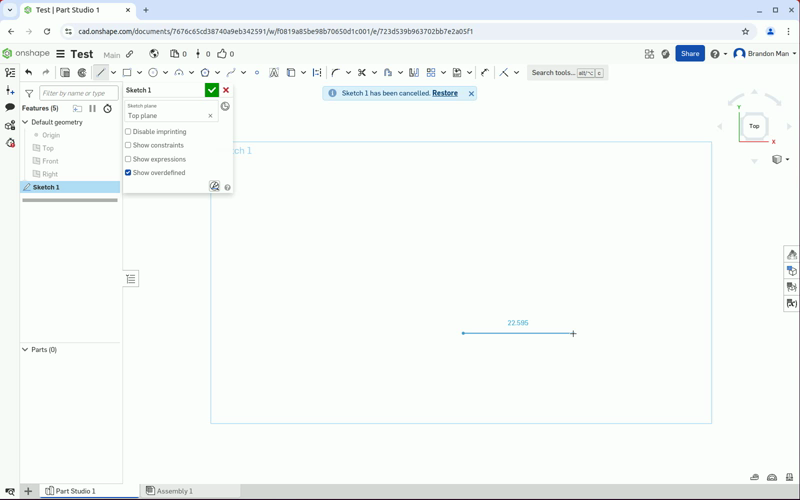
key_up(shift)
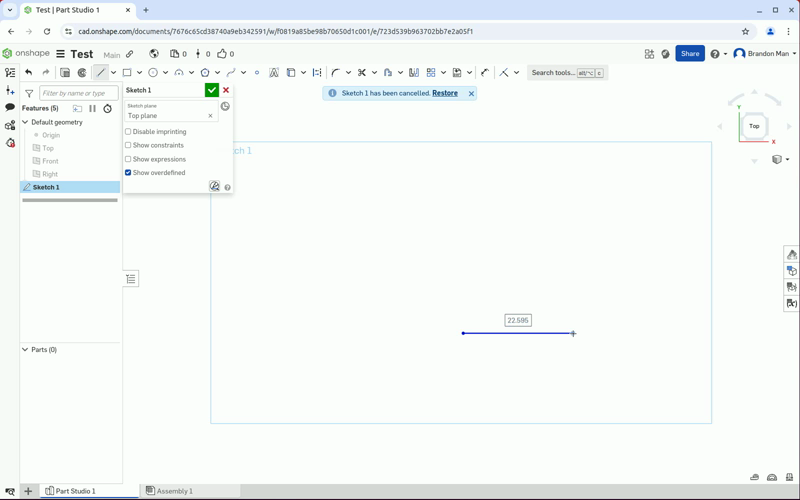
key_down(shift)
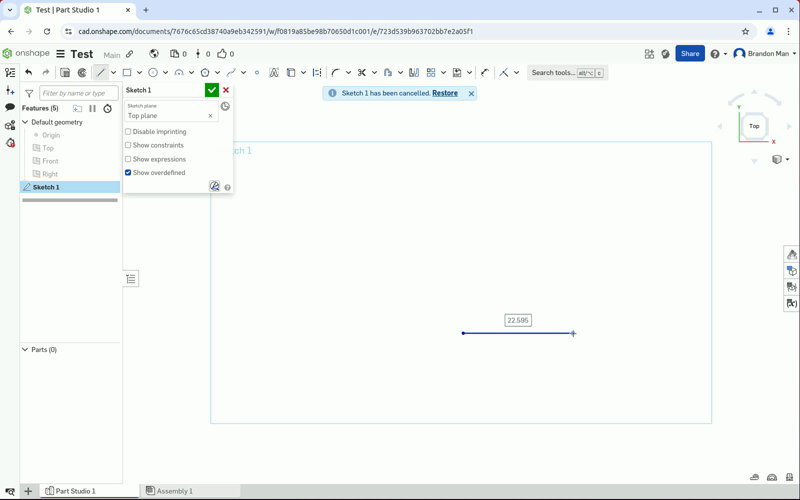
mouse_move(573, 223)
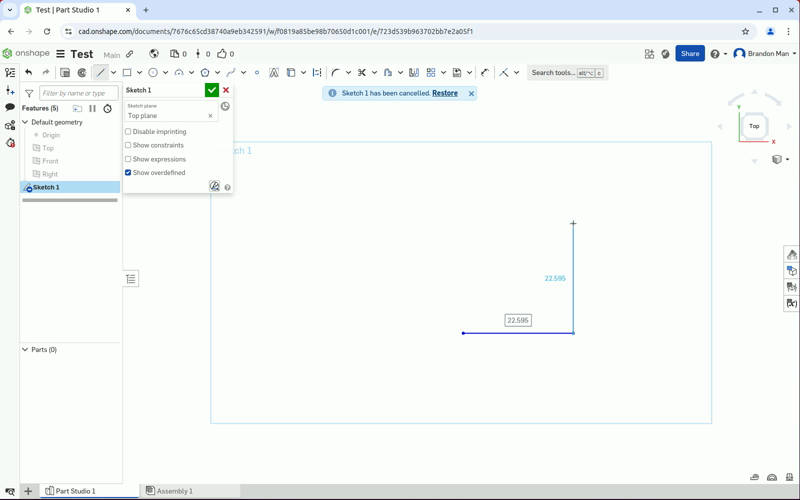
click(573, 223)
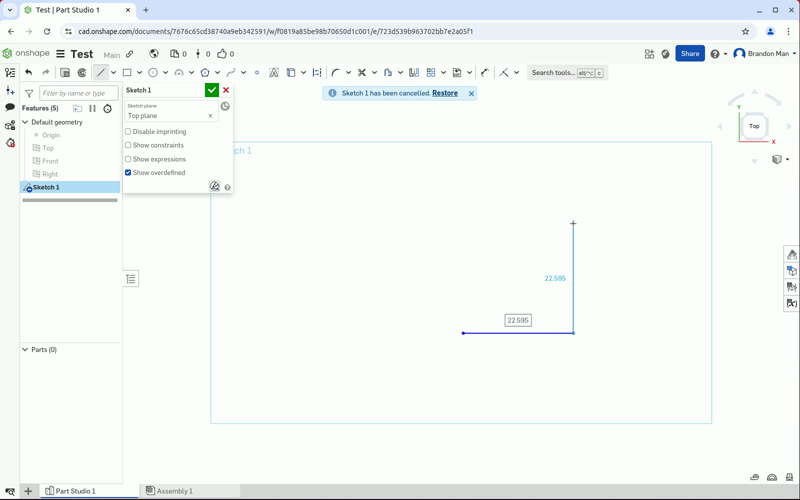
key_up(shift)
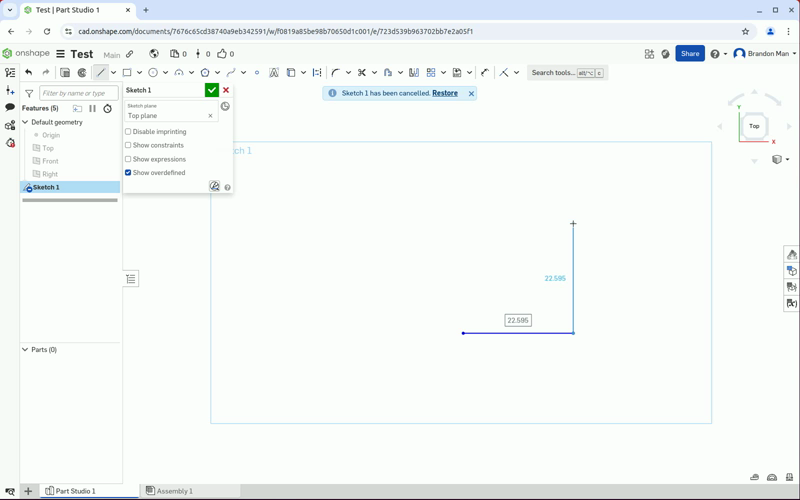
key_down(shift)
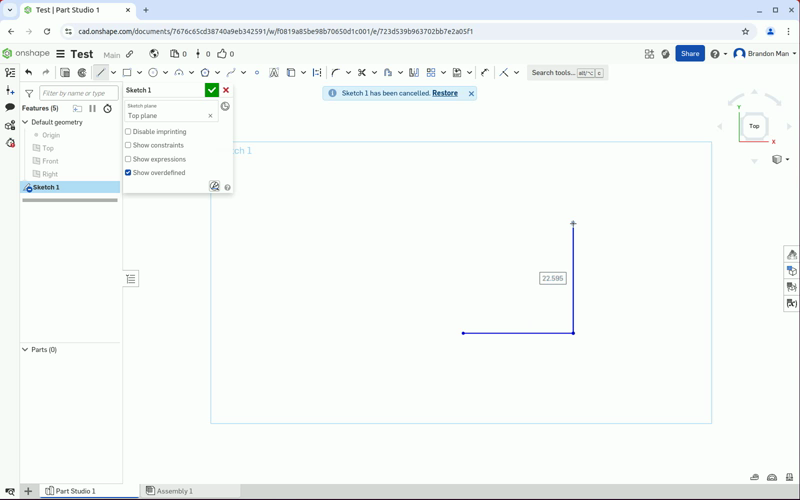
mouse_move(463, 223)
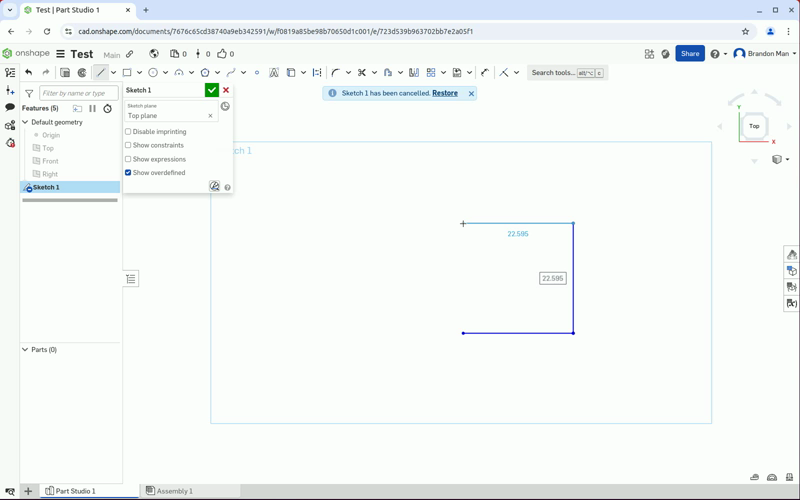
click(463, 223)
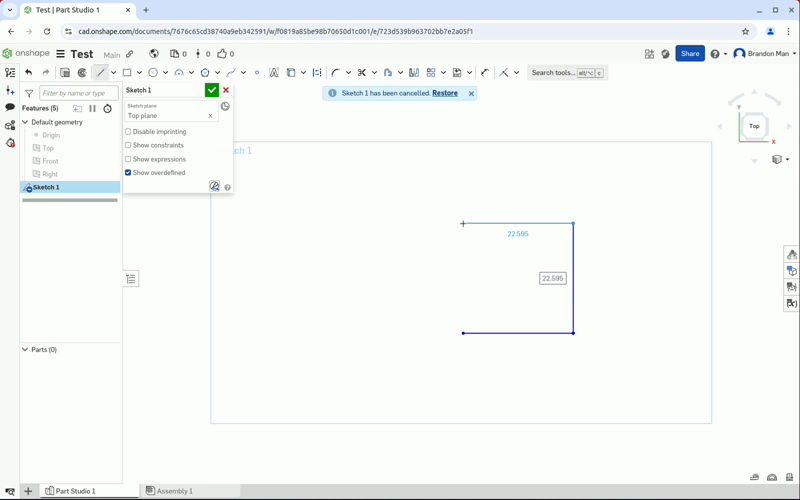
key_up(shift)
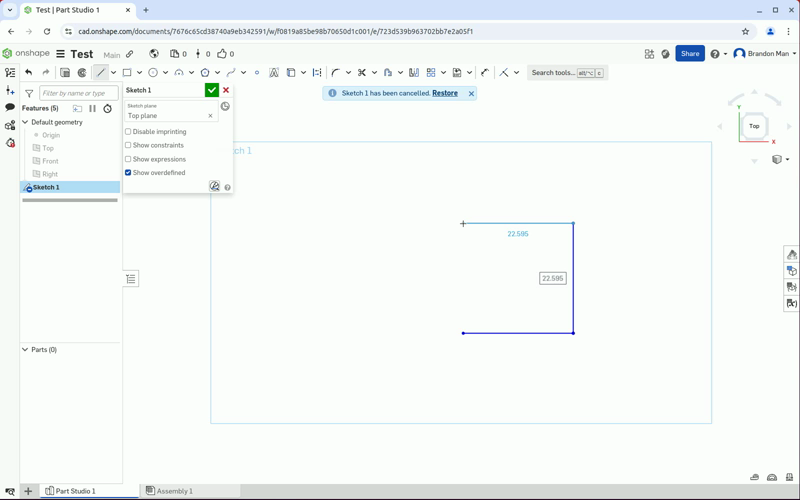
key_down(shift)
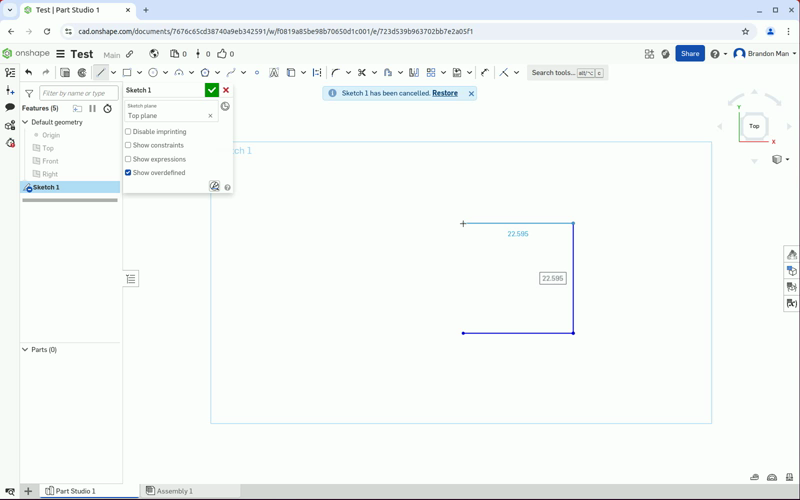
mouse_move(463, 333)
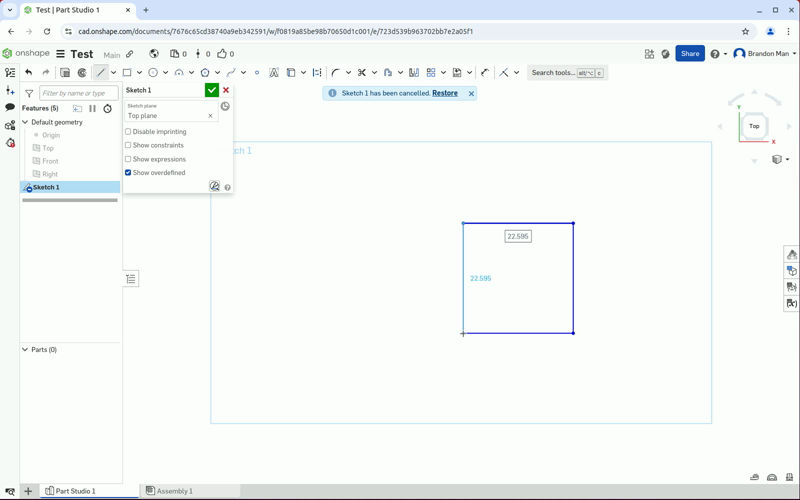
key_up(shift)
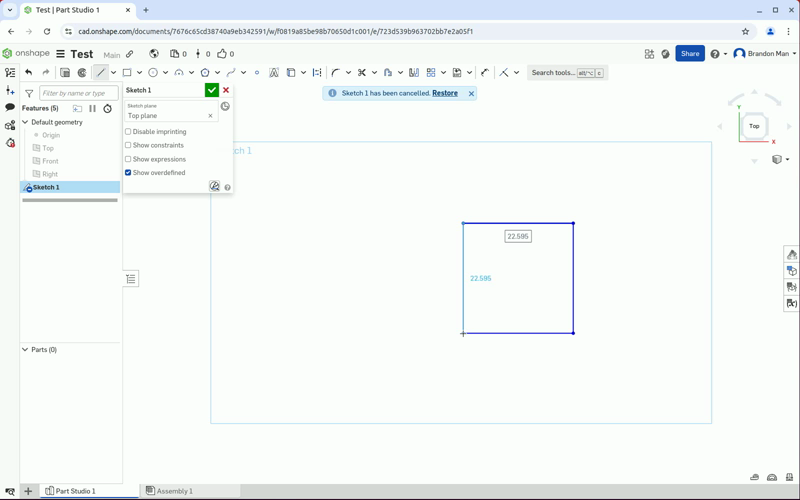
click(463, 333)
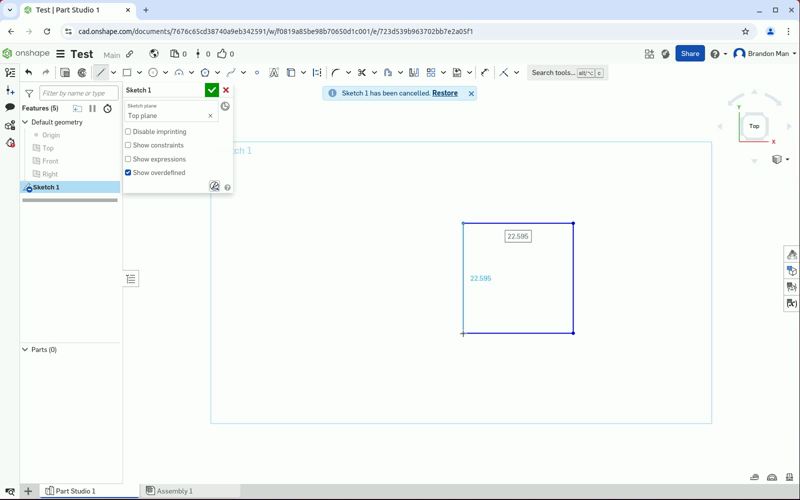
key(esc)
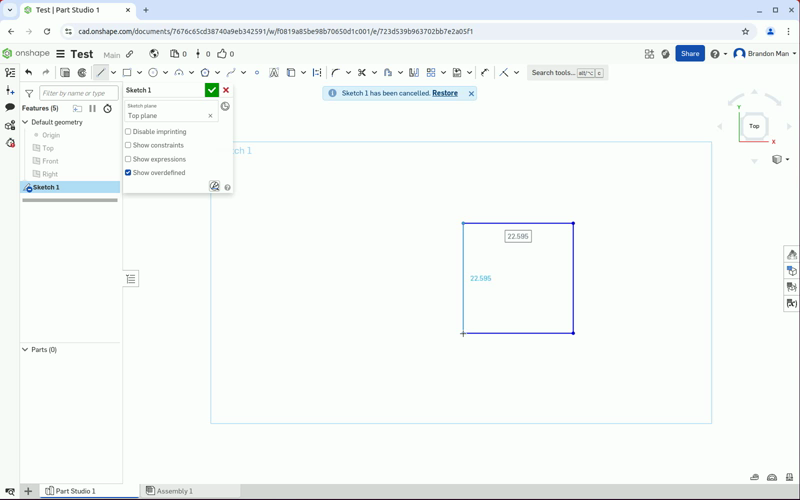
mouse_move(554, 314)
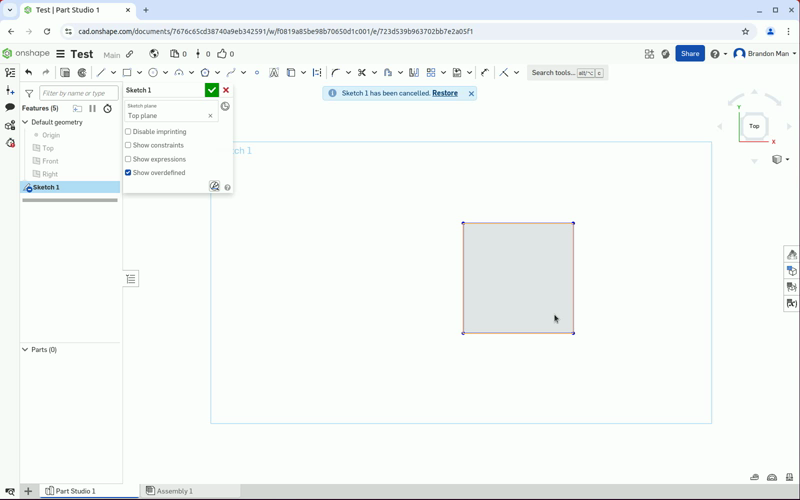
click(554, 314)
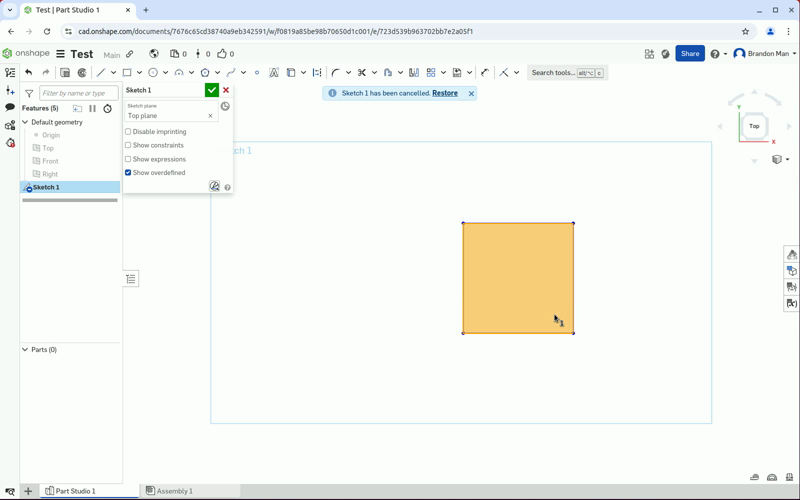
mouse_move(73, 352)
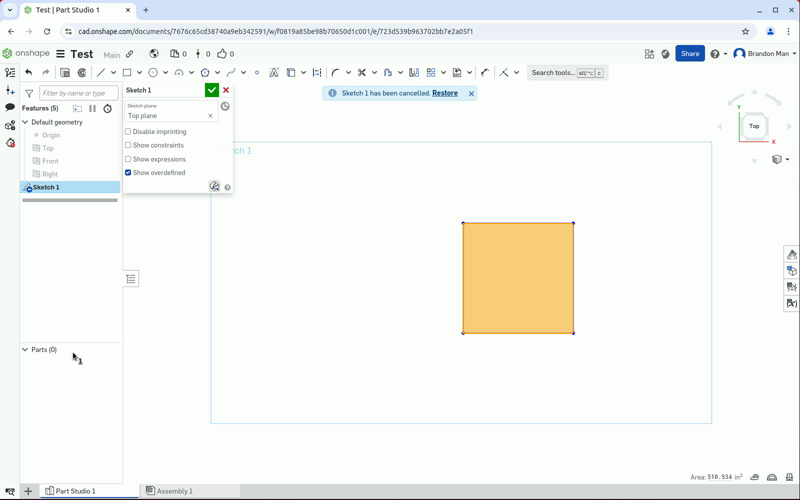
key(shift+y)
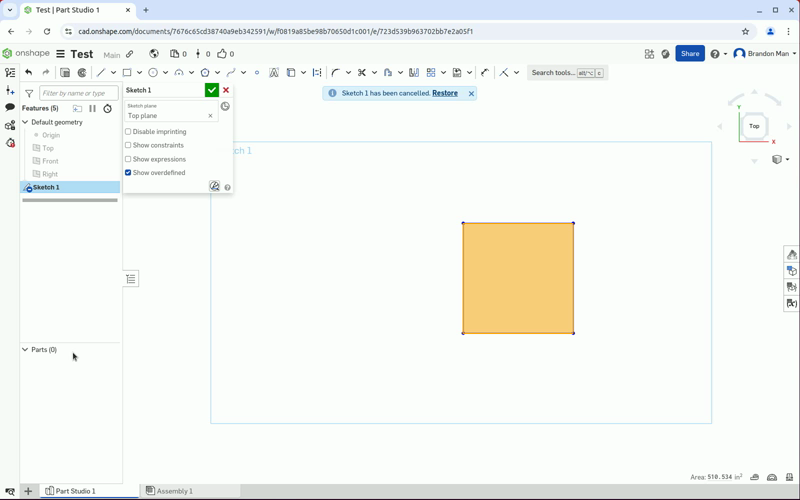
key(shift+e)
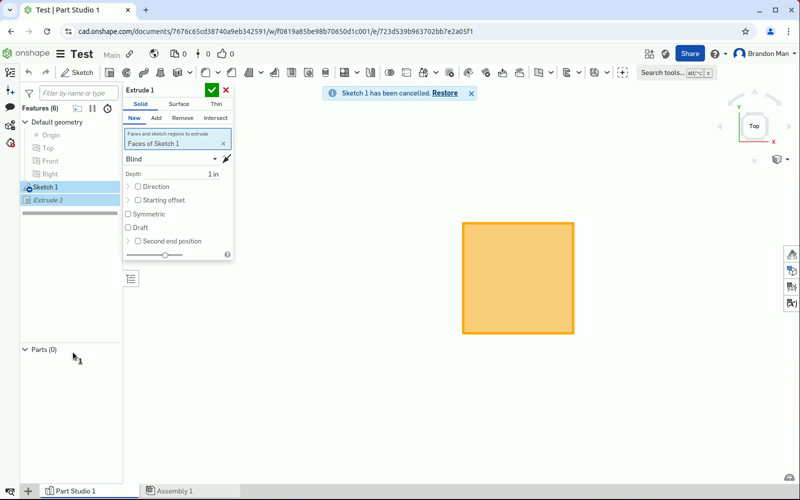
mouse_move(143, 106)
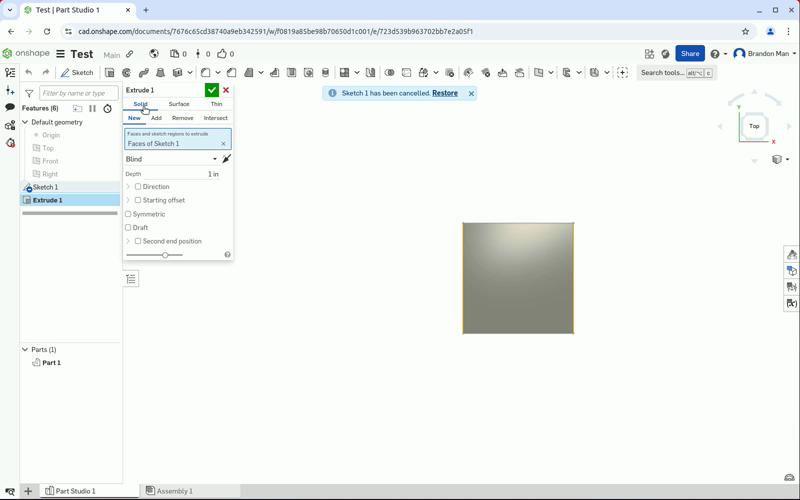
click(143, 106)
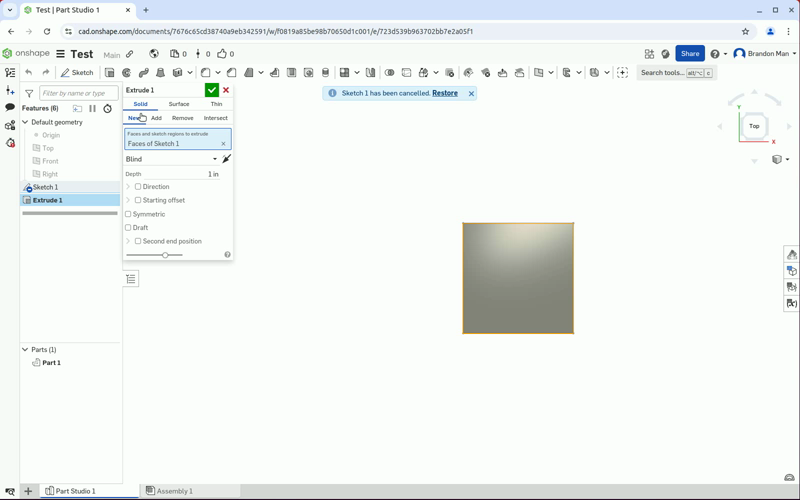
mouse_move(137, 120)
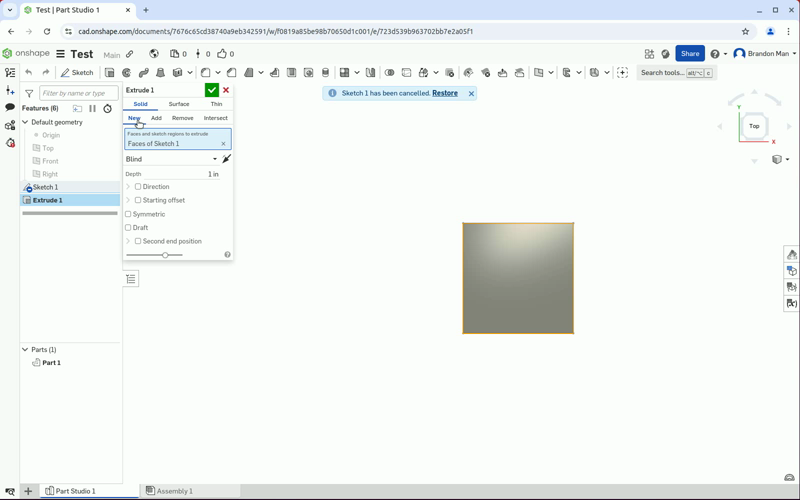
click(137, 120)
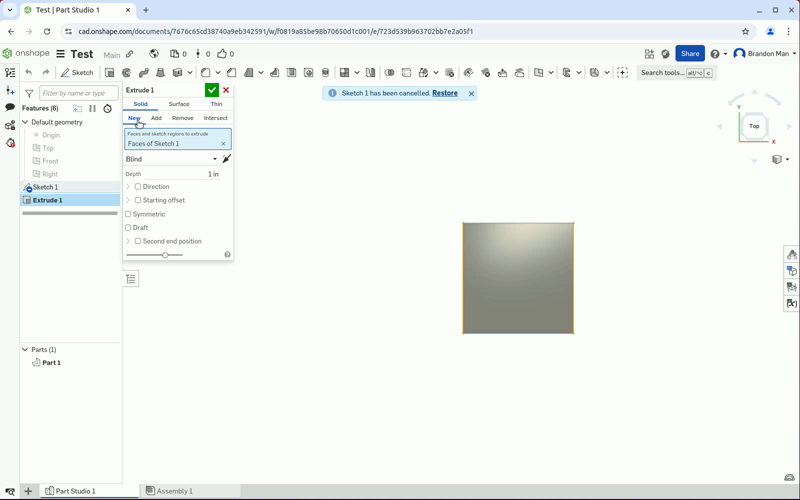
key(tab, 4)
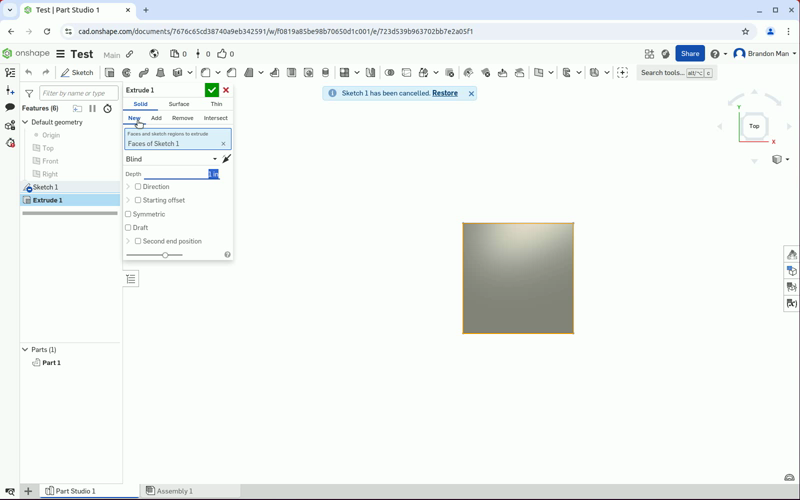
text(-15.165)
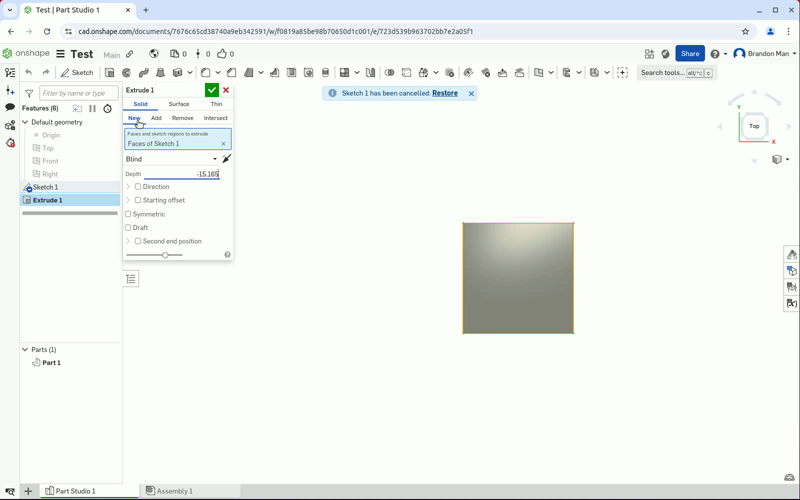
key(tab, 3)
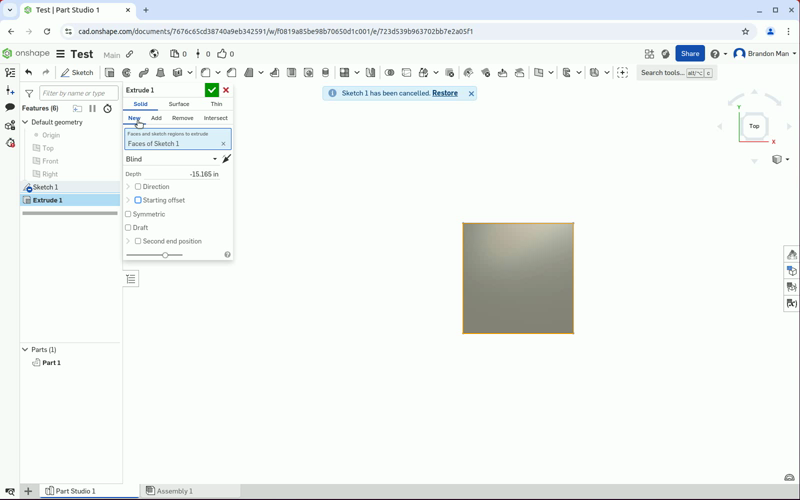
key(tab, 2)
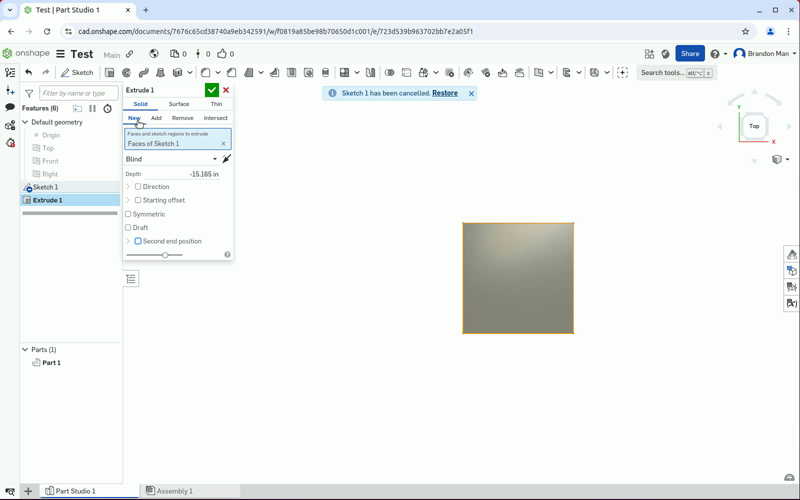
key(space)
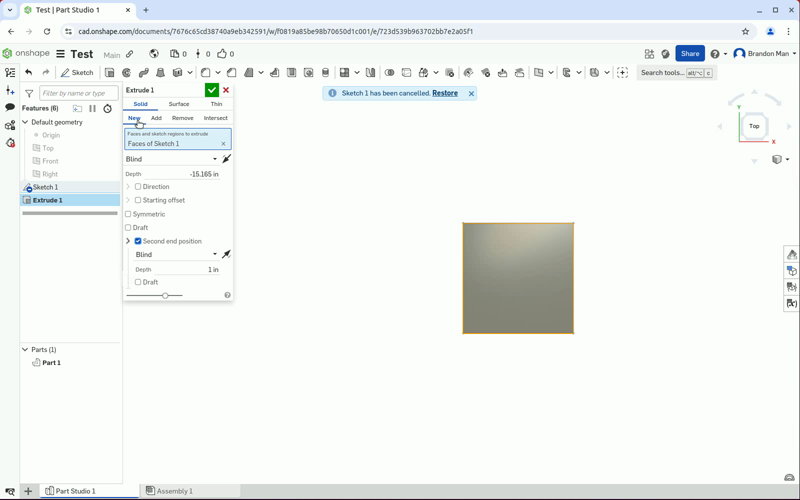
key(tab, 3)
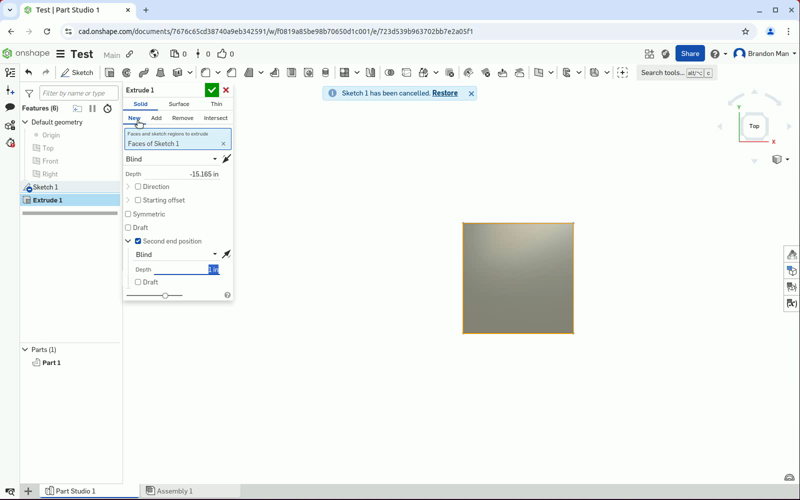
text(2.889)
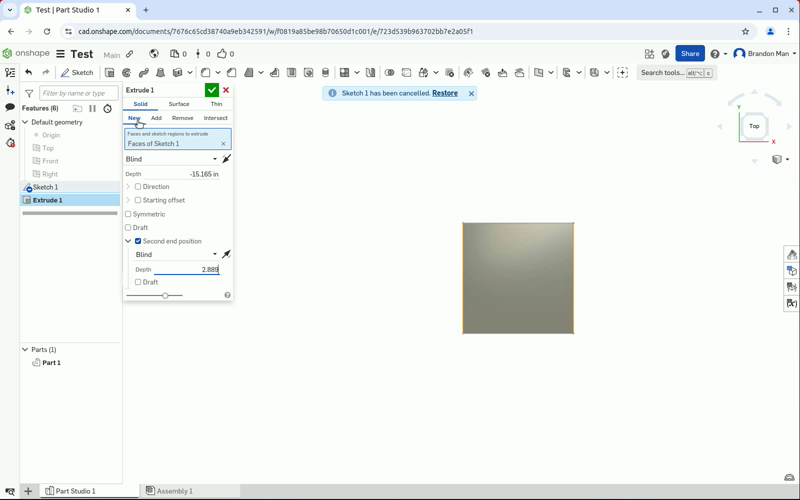
key(enter)
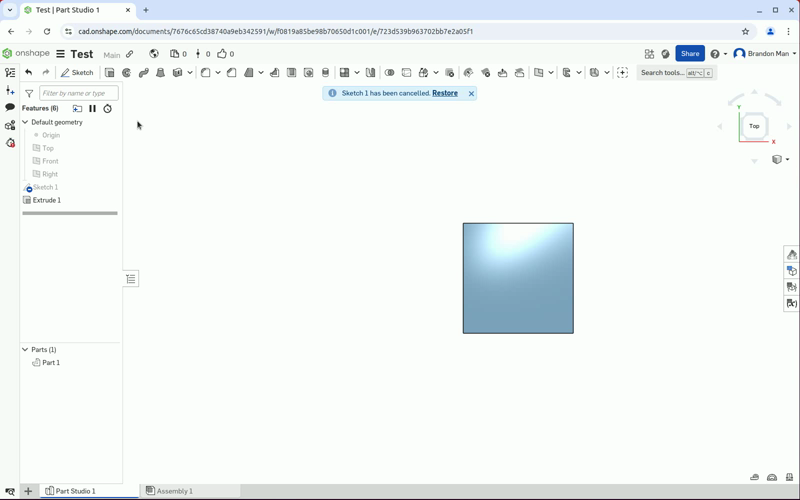
key(shift+h)
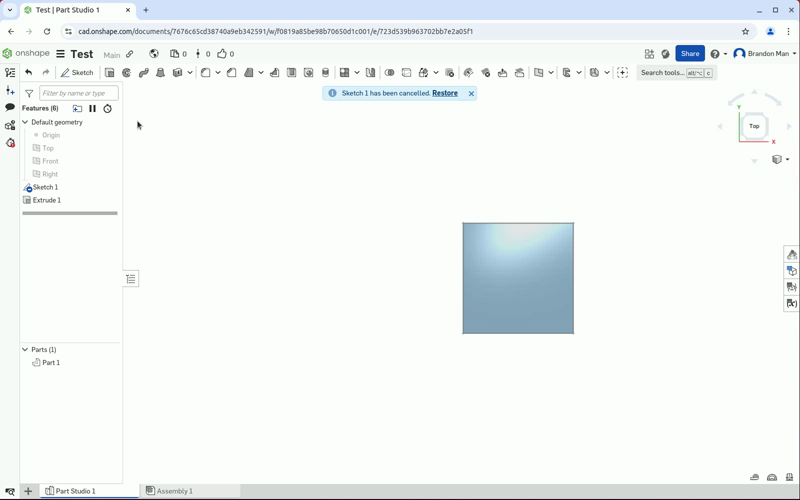
key(shift+h)
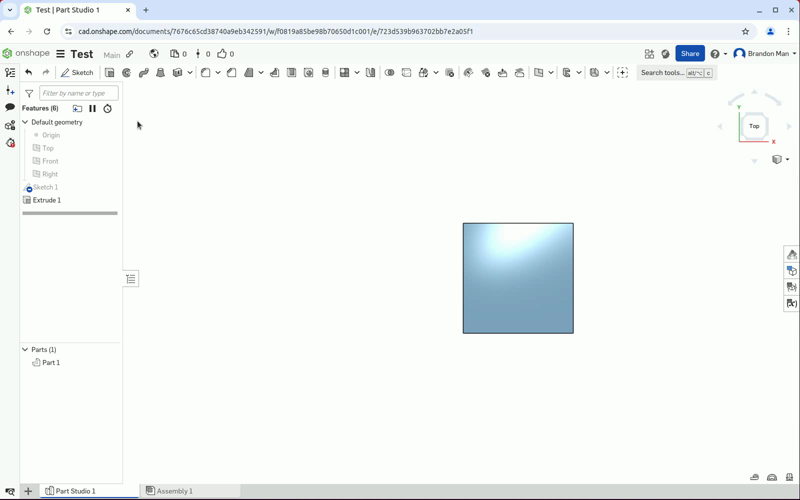
mouse_move(73, 189)
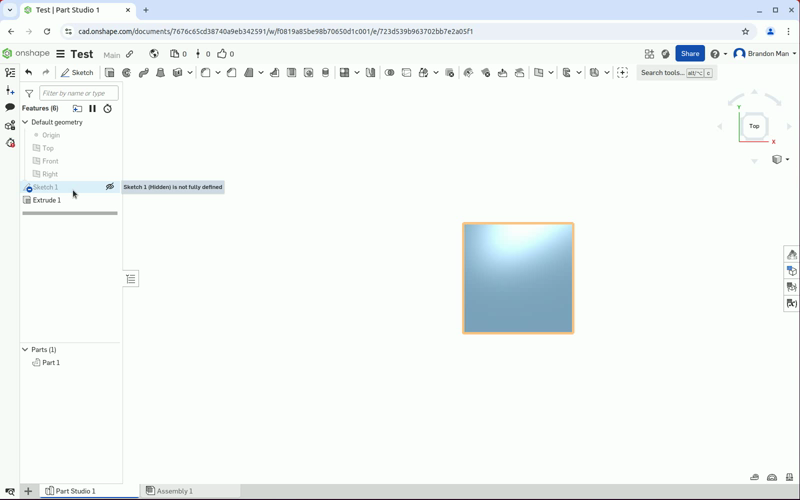
click(73, 189)
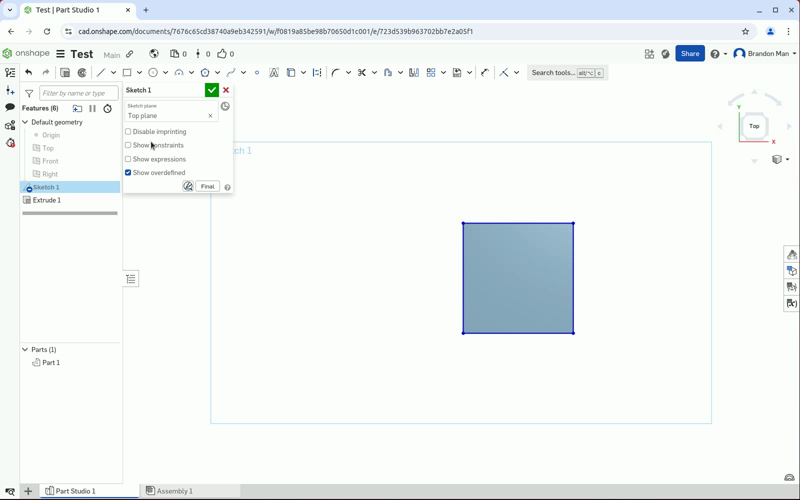
mouse_move(229, 92)
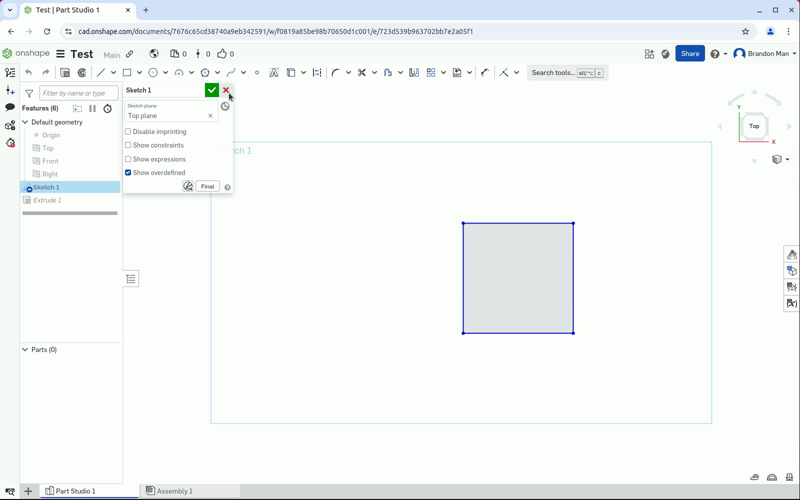
click(229, 92)
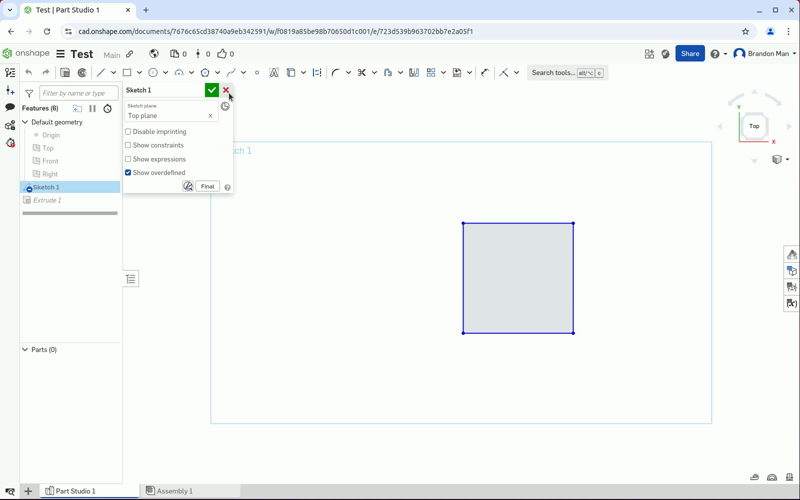
key(shift+s)
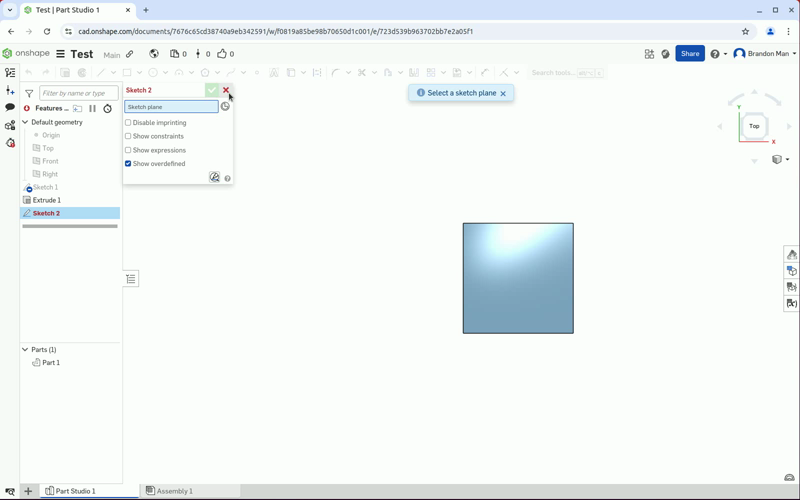
mouse_move(73, 150)
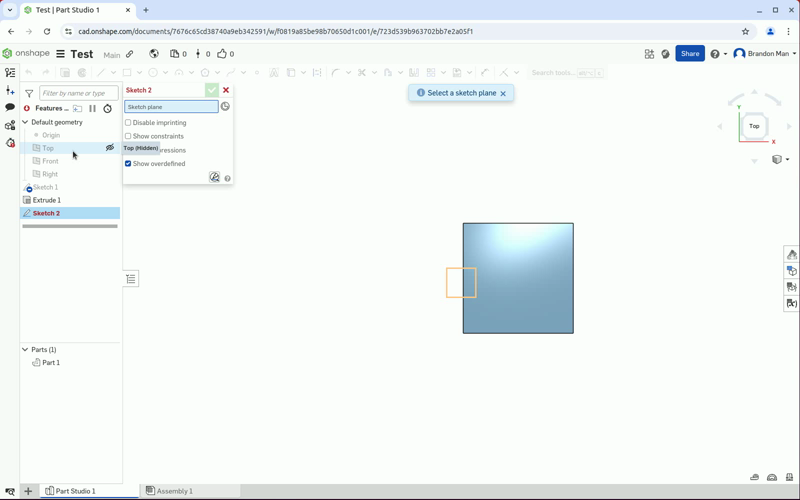
click(73, 150)
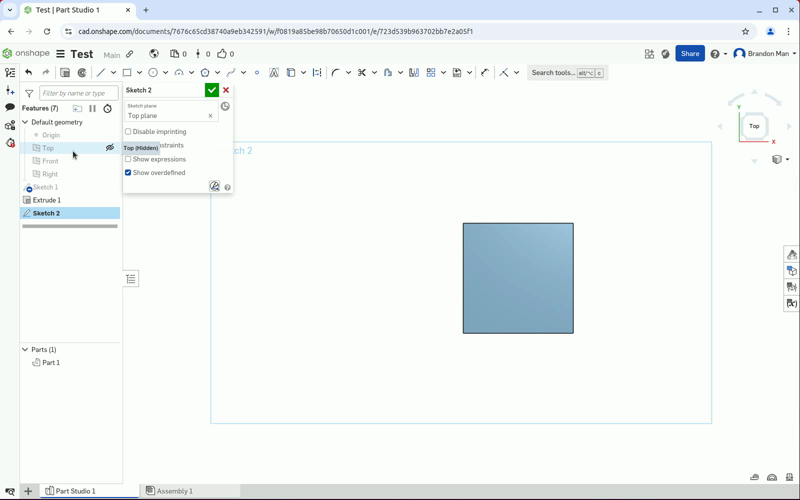
mouse_move(73, 352)
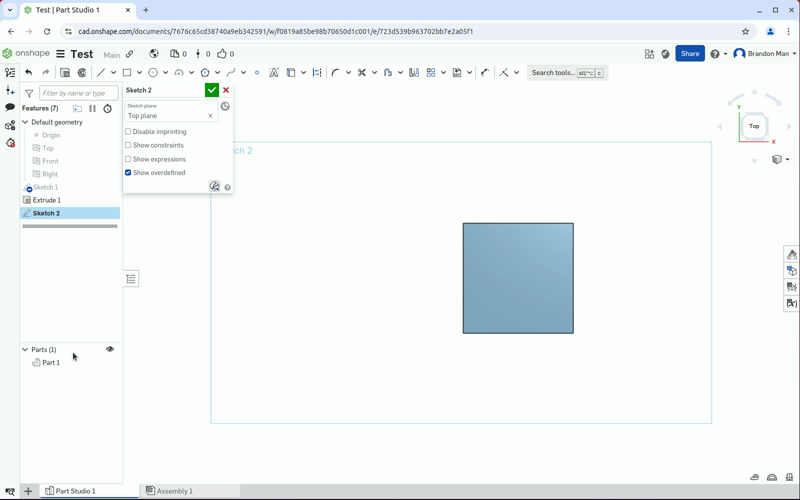
key(y)
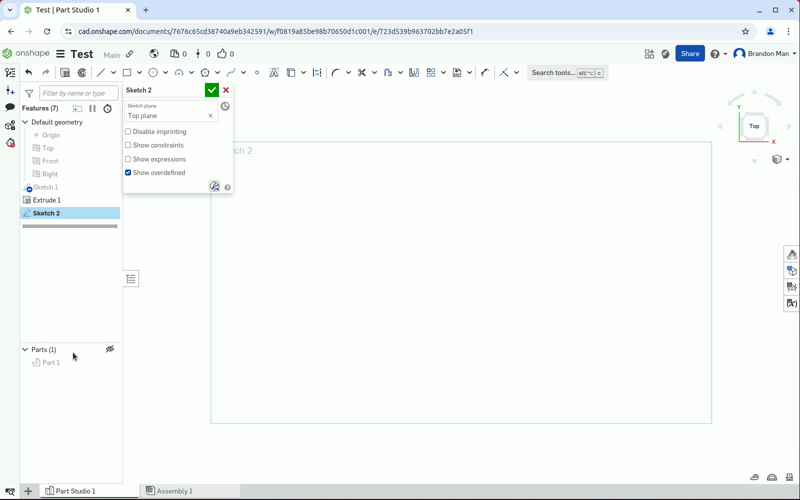
key(l)
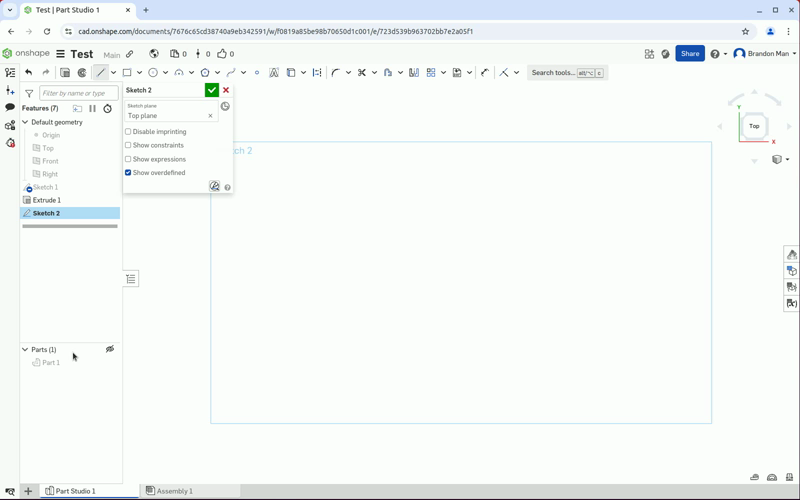
key_down(shift)
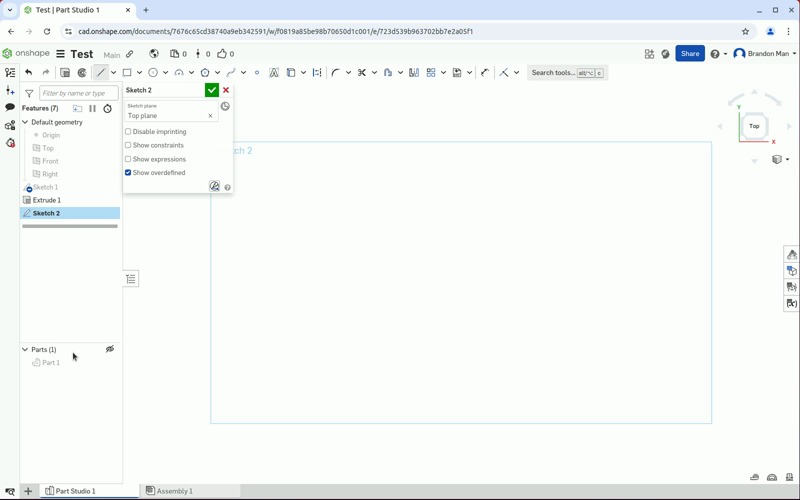
mouse_move(433, 237)
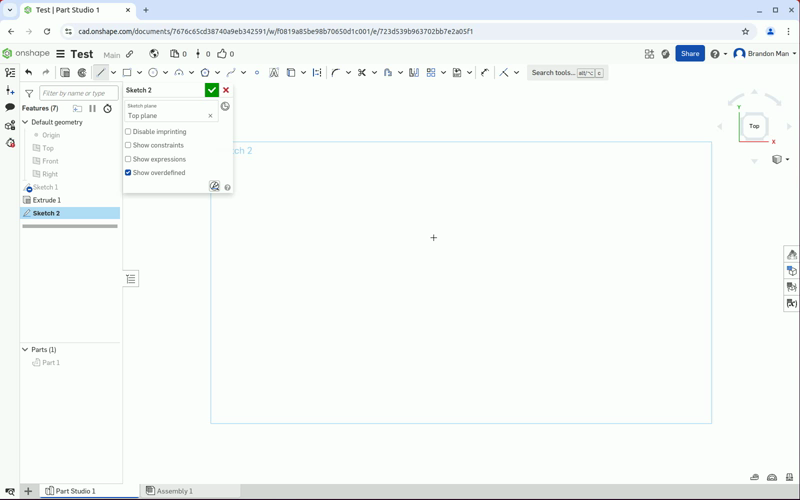
click(433, 237)
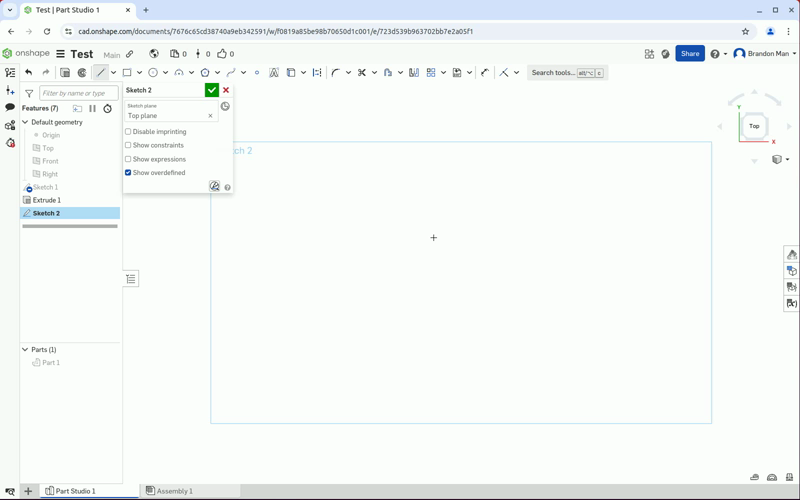
key_up(shift)
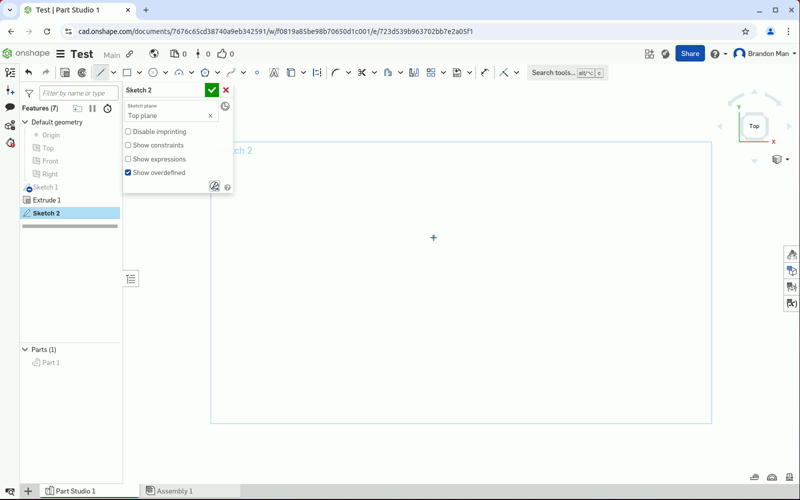
key_down(shift)
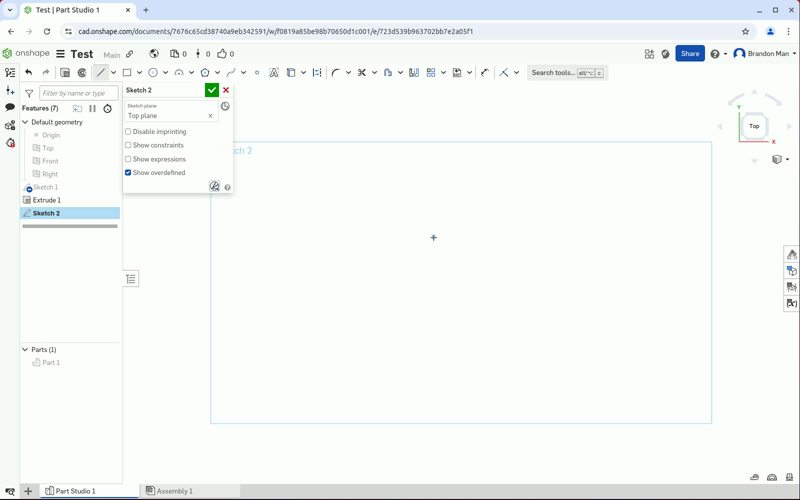
mouse_move(463, 237)
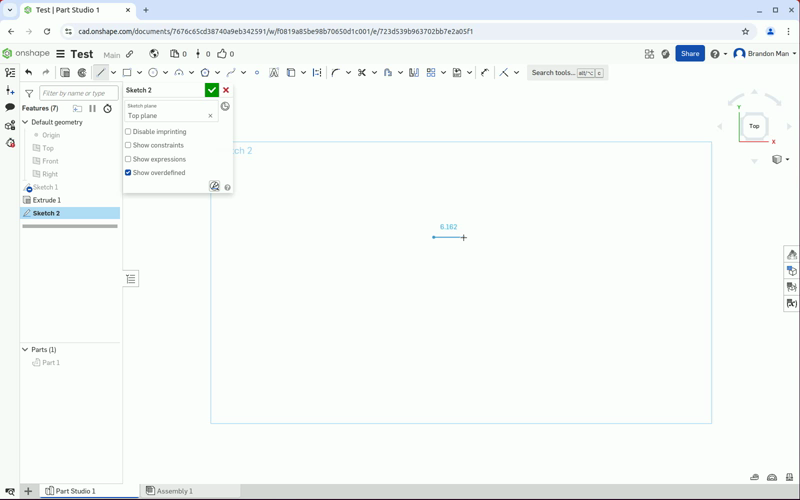
mouse_move(435, 237)
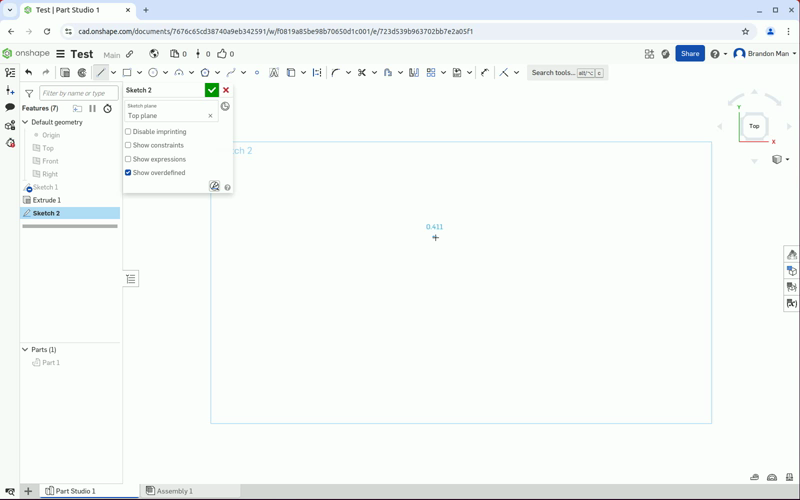
scroll(6)
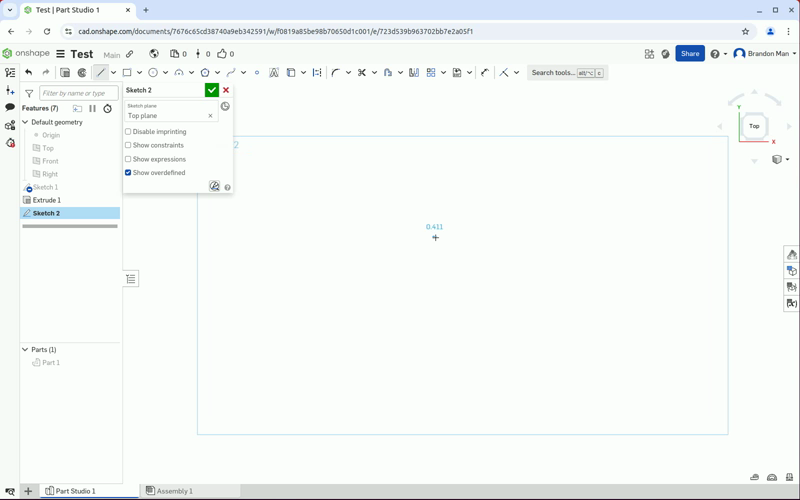
scroll(6)
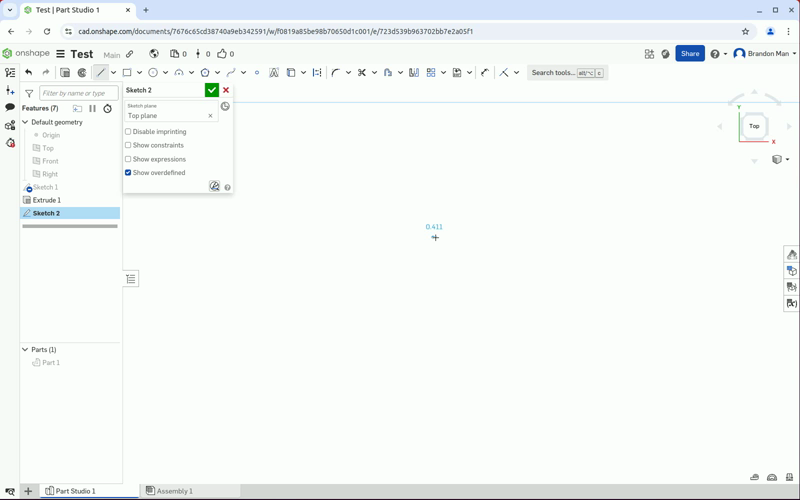
scroll(6)
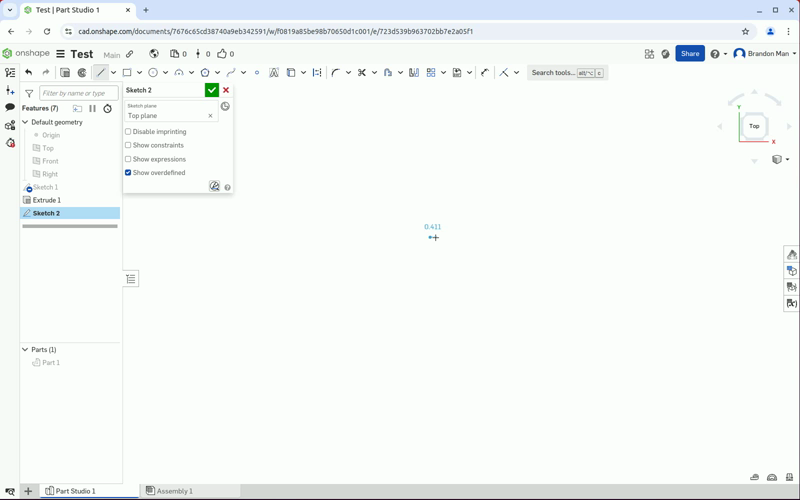
scroll(6)
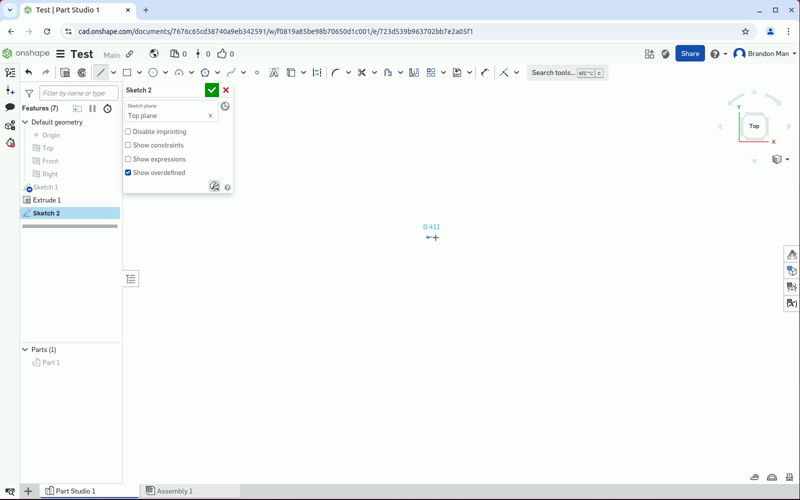
scroll(6)
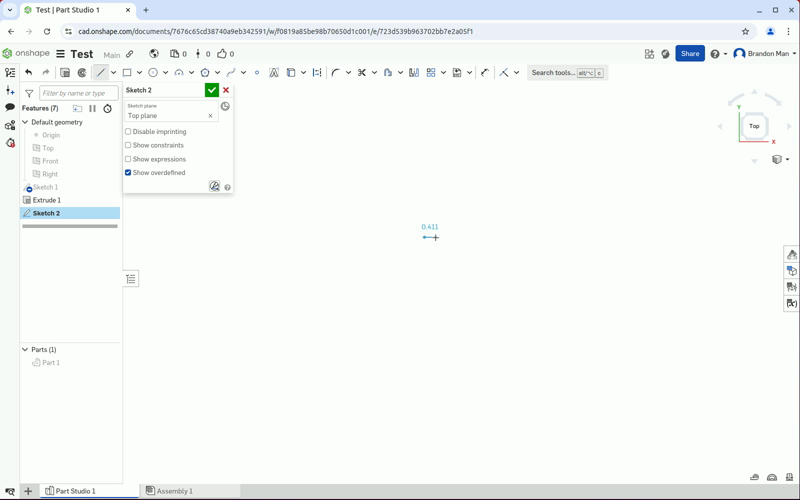
scroll(6)
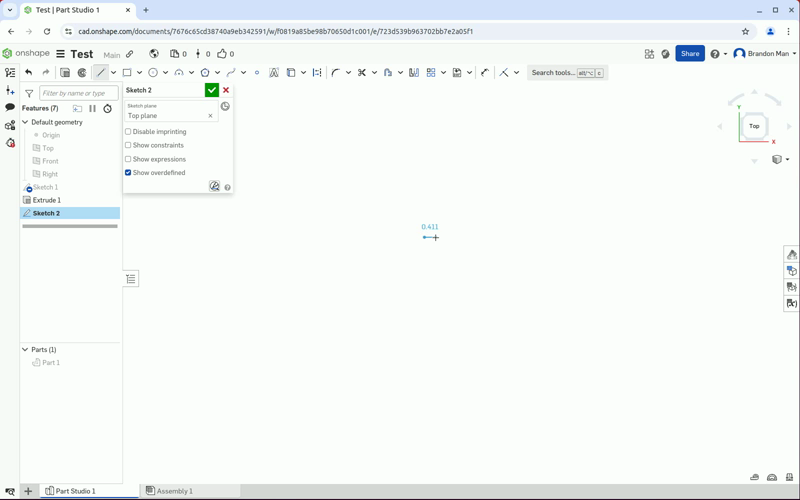
scroll(6)
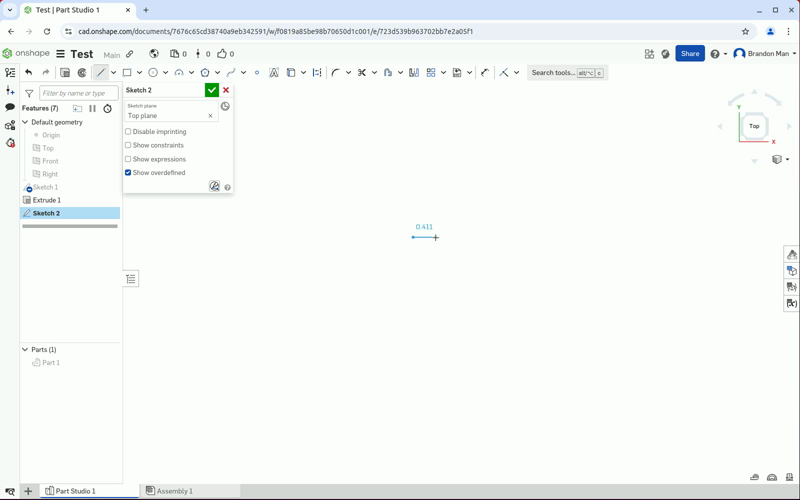
click(435, 237)
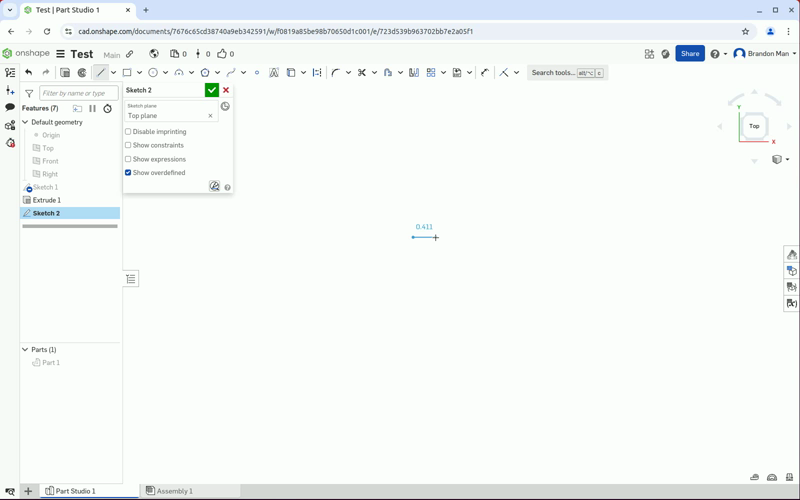
scroll(-6)
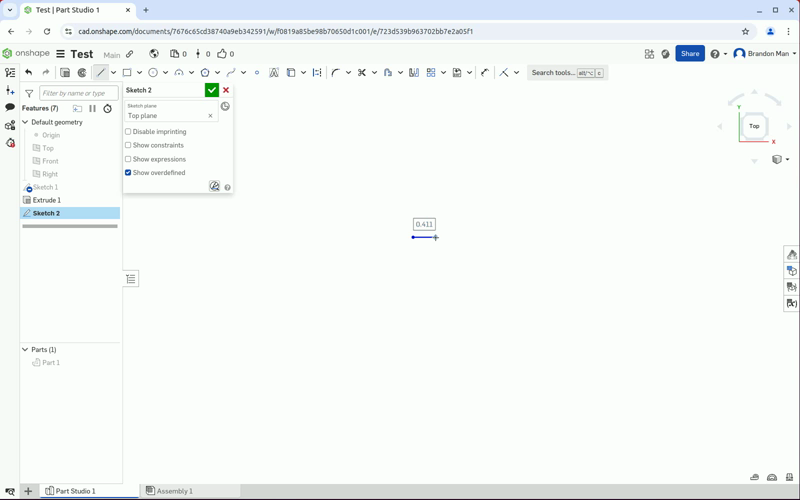
scroll(-6)
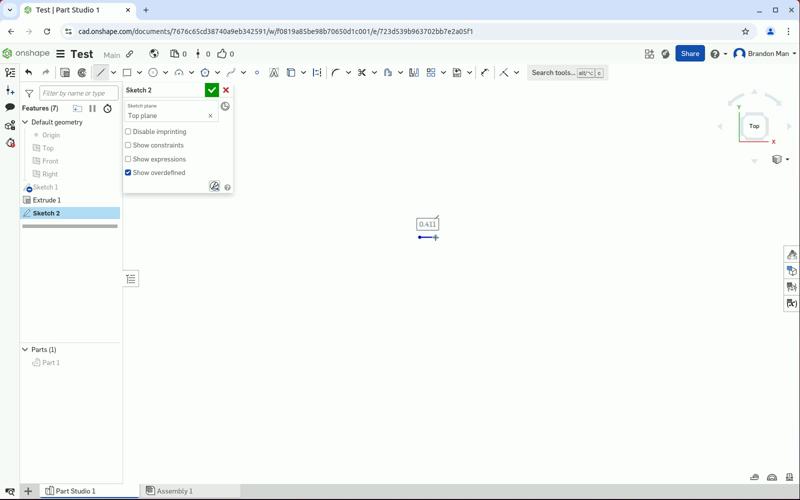
scroll(-6)
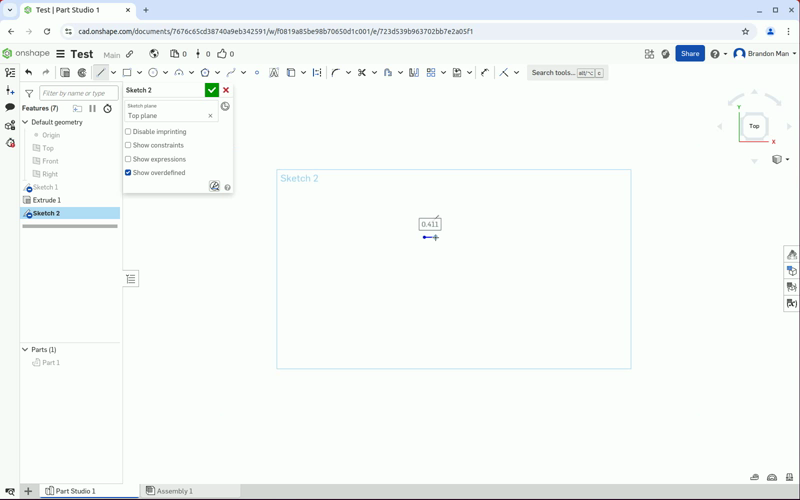
scroll(-6)
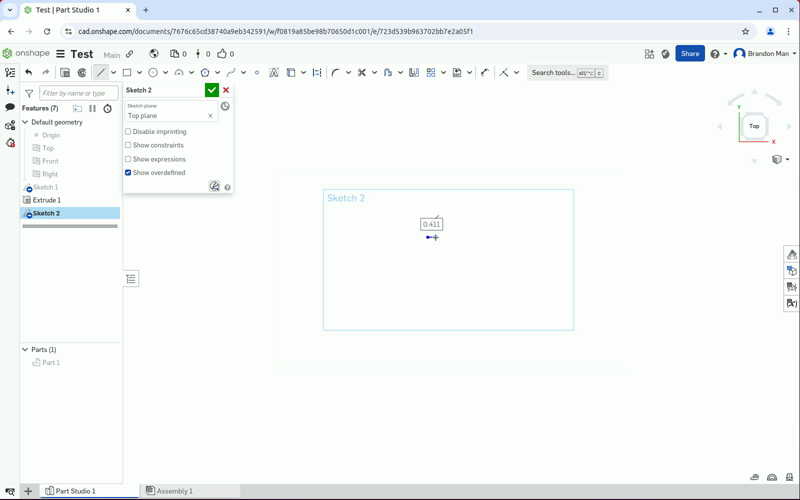
scroll(-6)
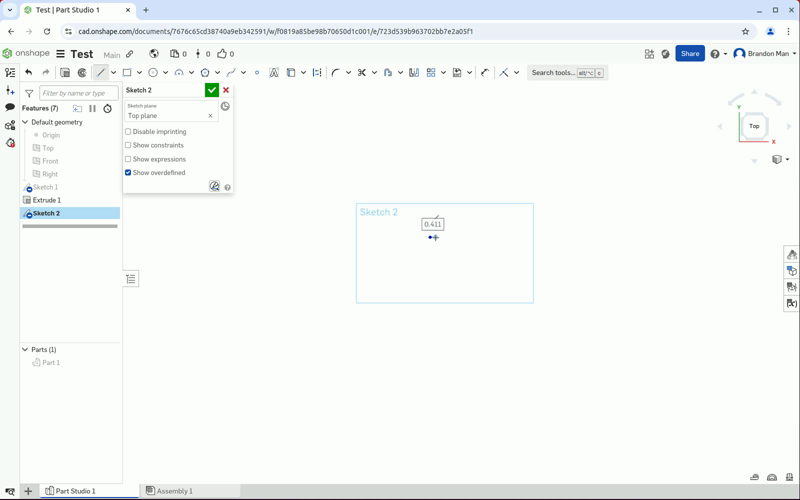
scroll(-6)
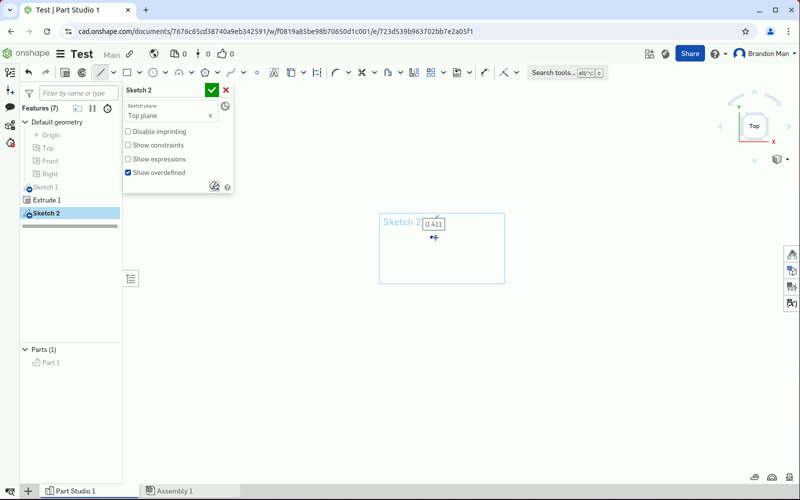
scroll(-6)
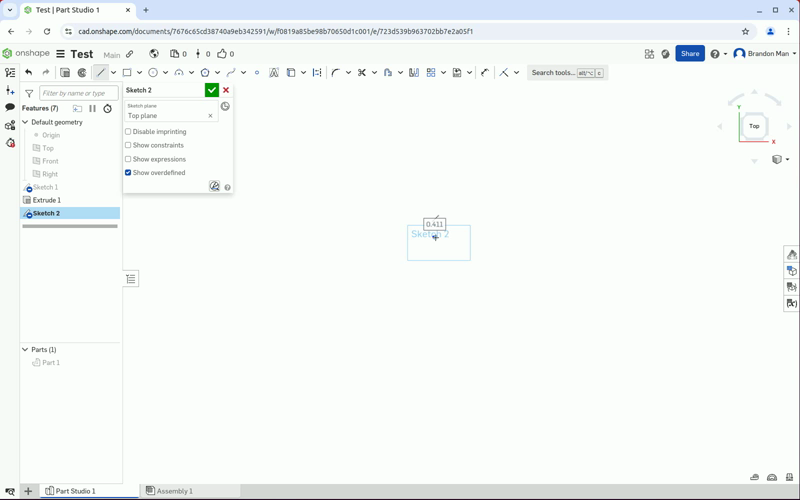
key_up(shift)
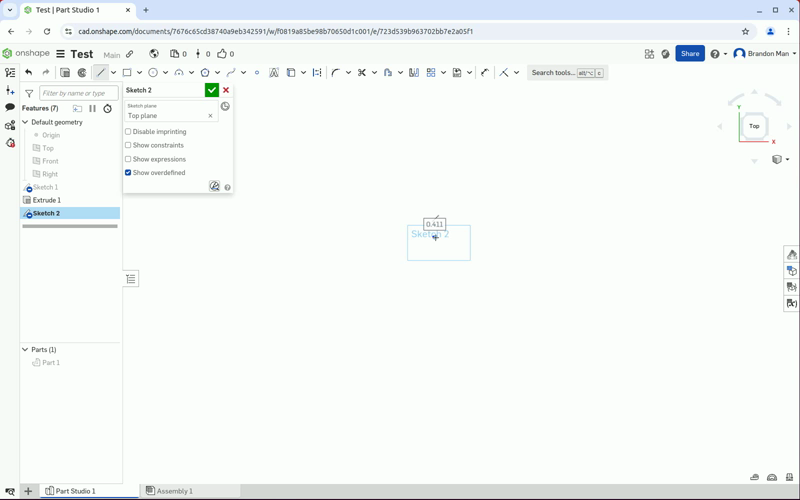
key_down(shift)
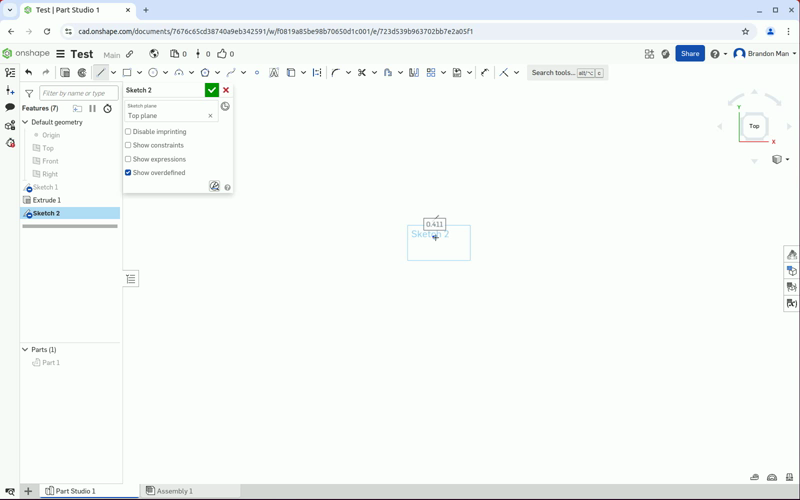
mouse_move(465, 237)
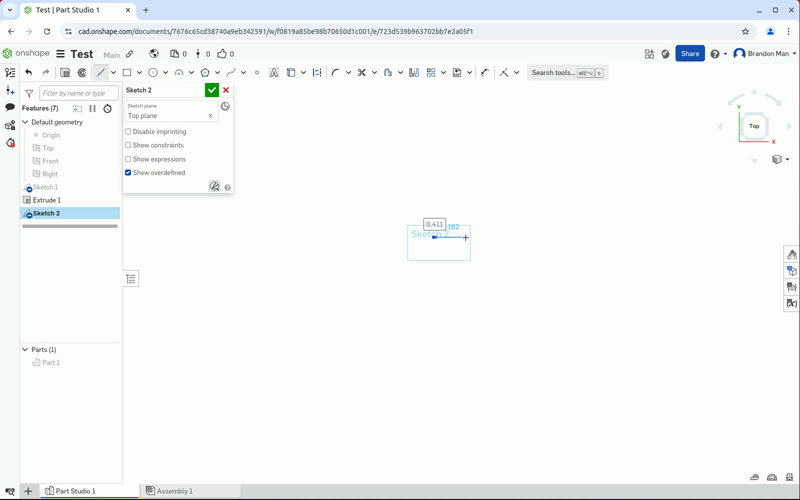
mouse_move(435, 225)
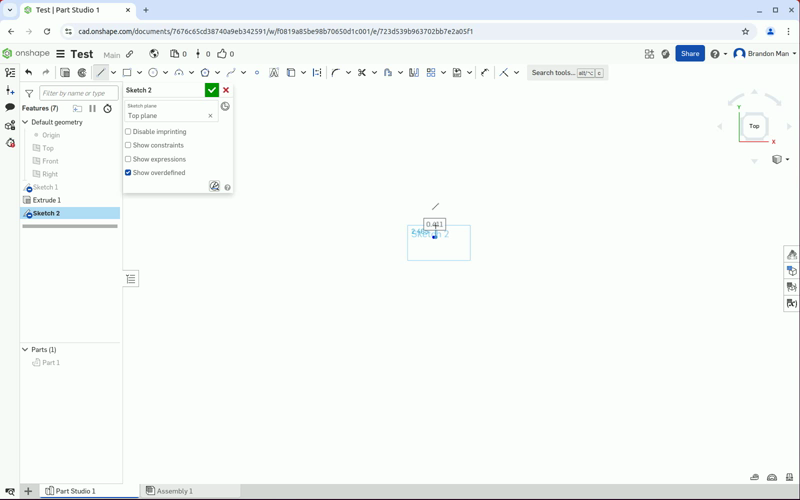
click(435, 225)
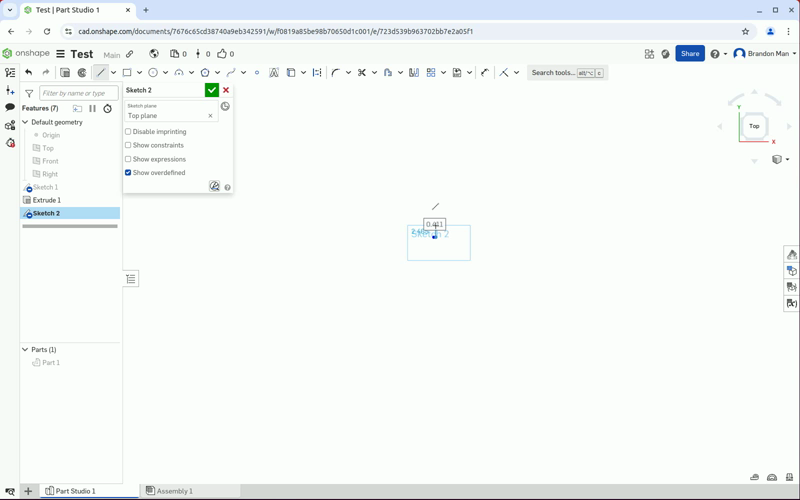
key_up(shift)
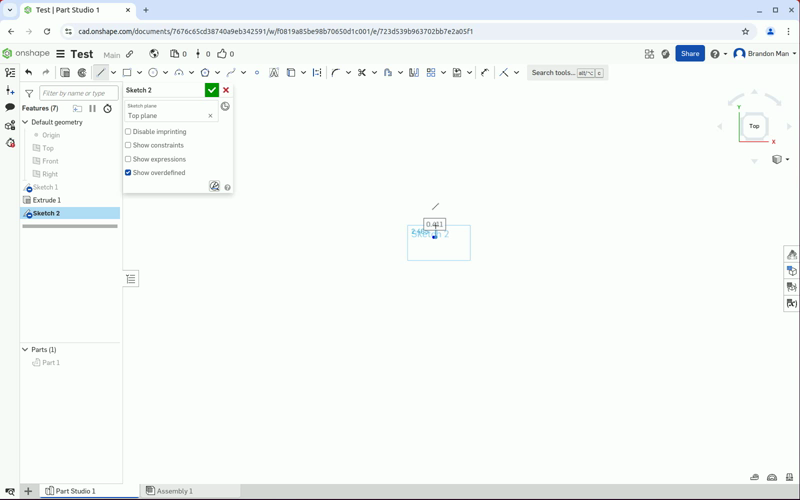
key_down(shift)
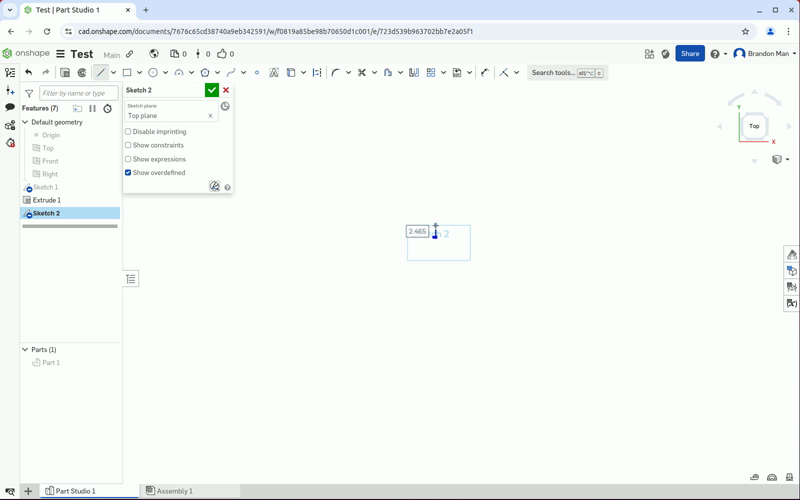
mouse_move(465, 225)
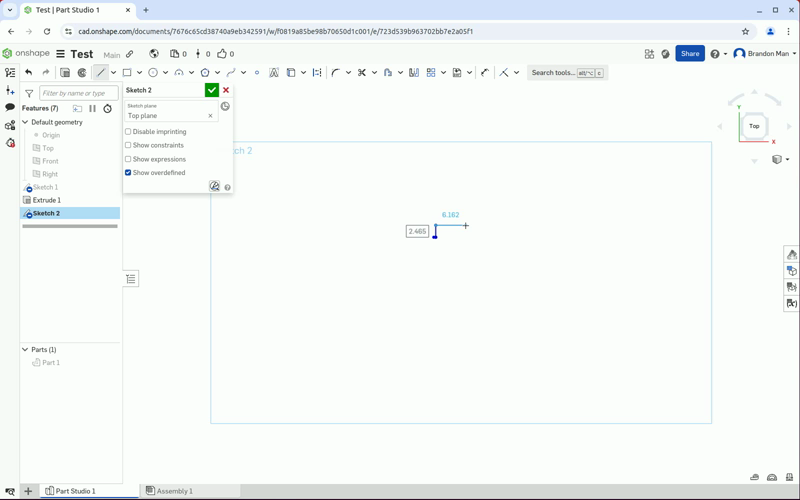
mouse_move(447, 225)
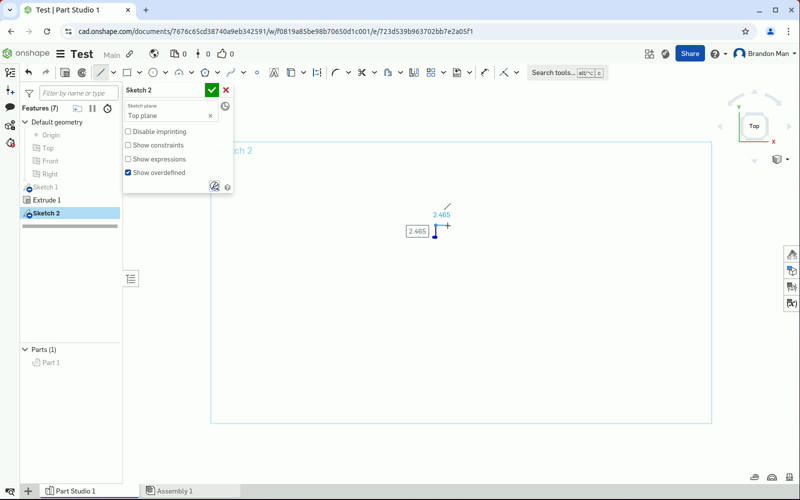
click(447, 225)
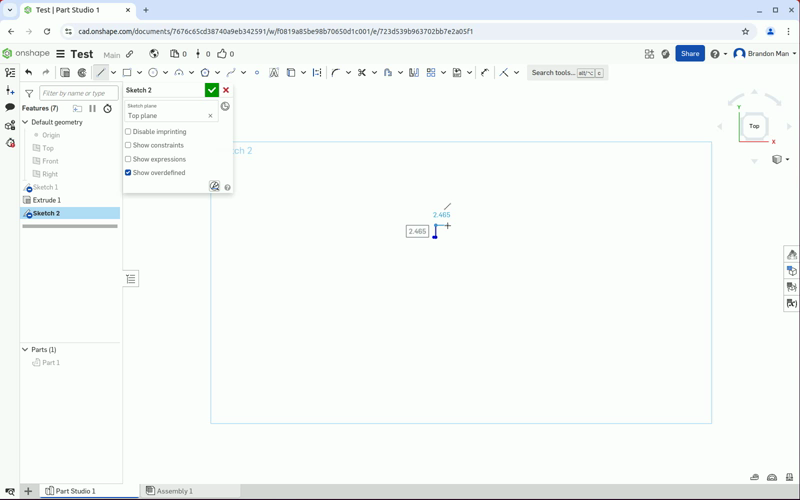
key_up(shift)
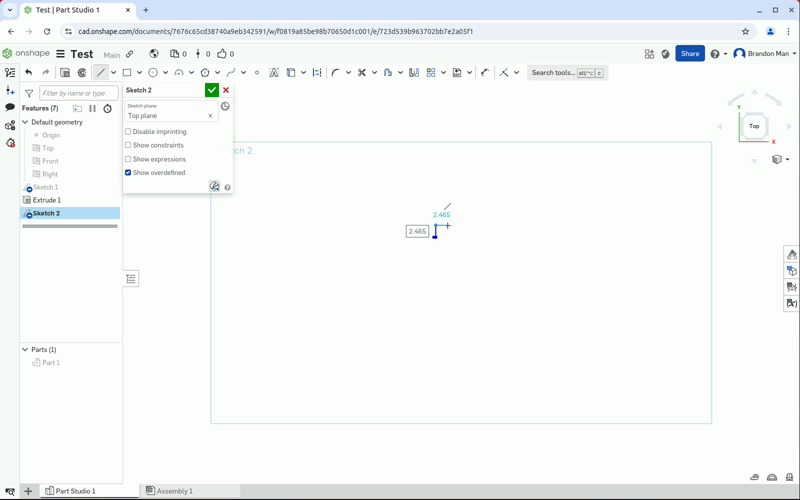
key_down(shift)
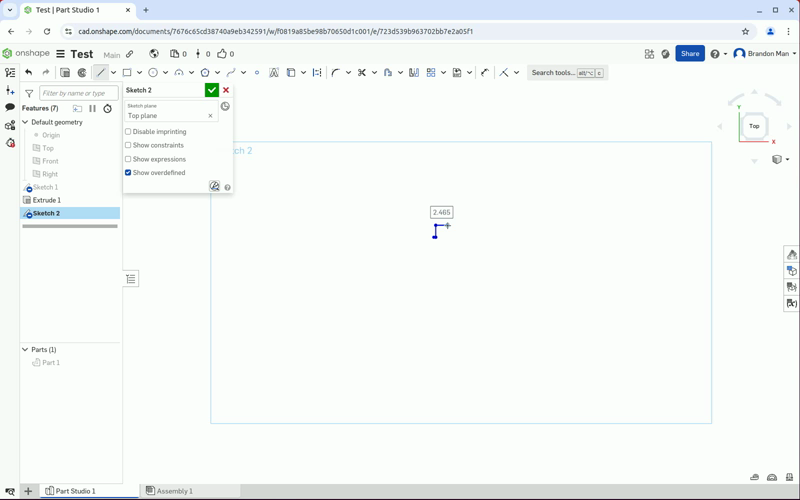
mouse_move(477, 225)
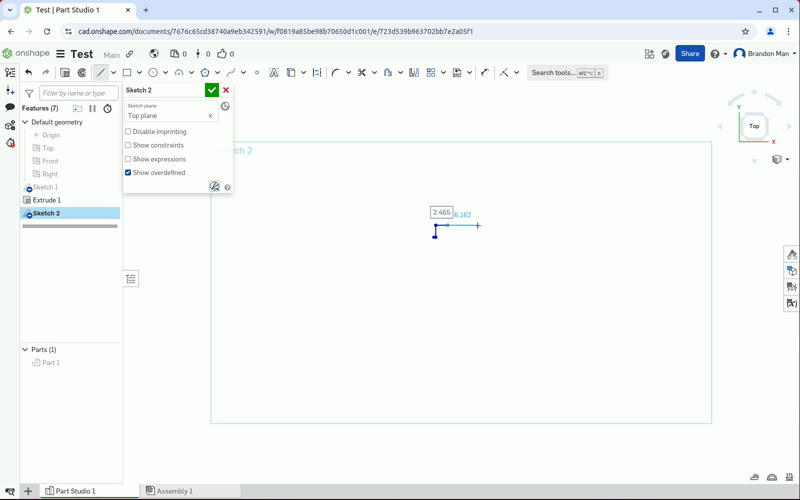
mouse_move(447, 223)
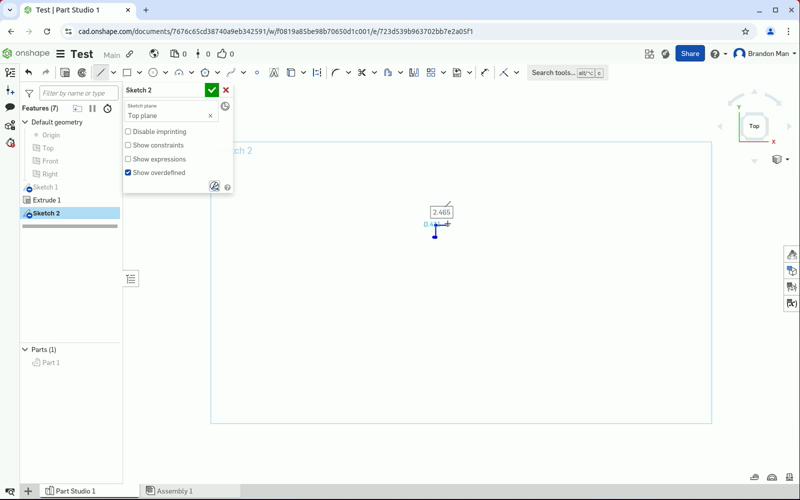
scroll(6)
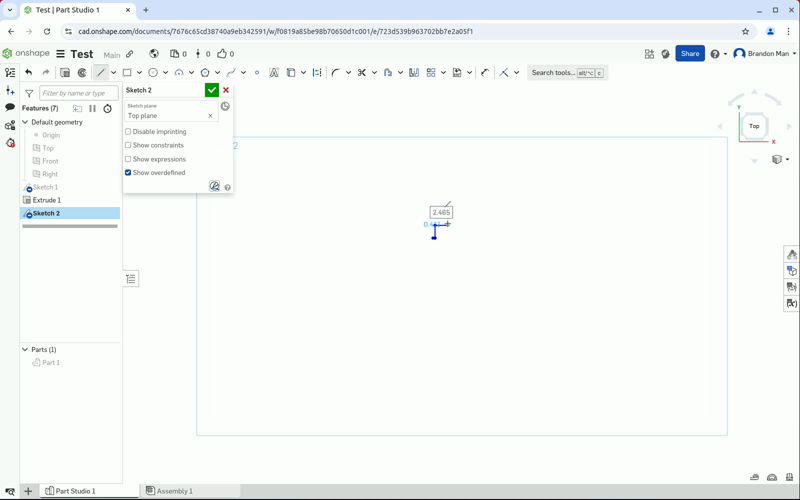
scroll(6)
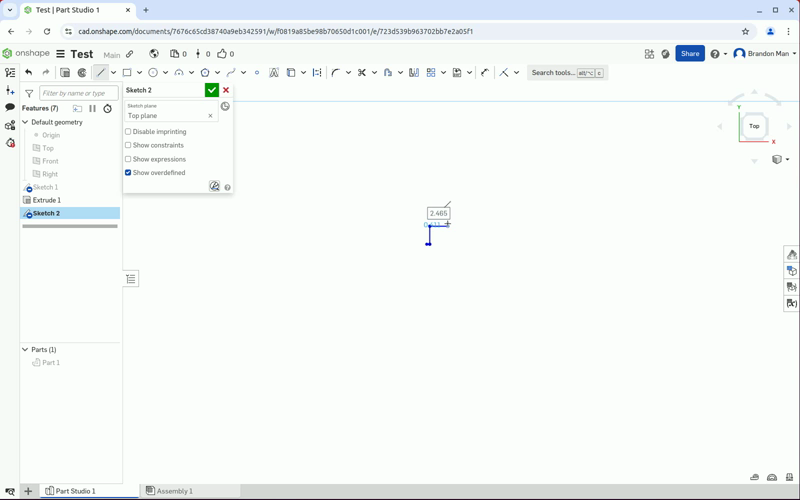
scroll(6)
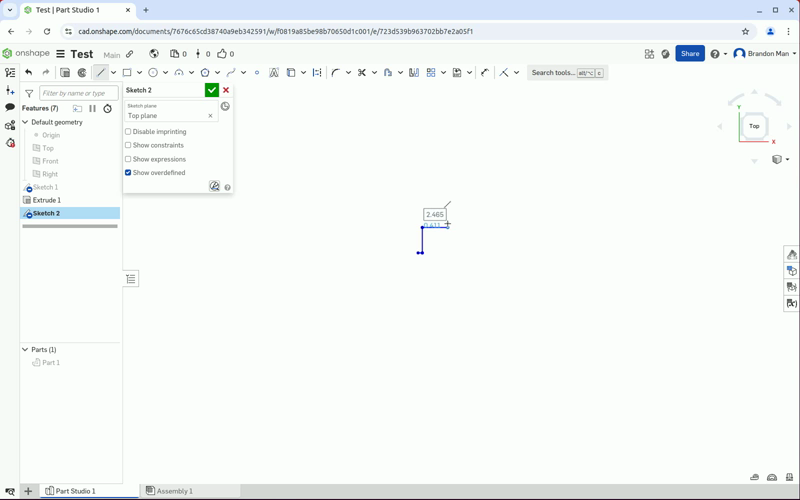
scroll(6)
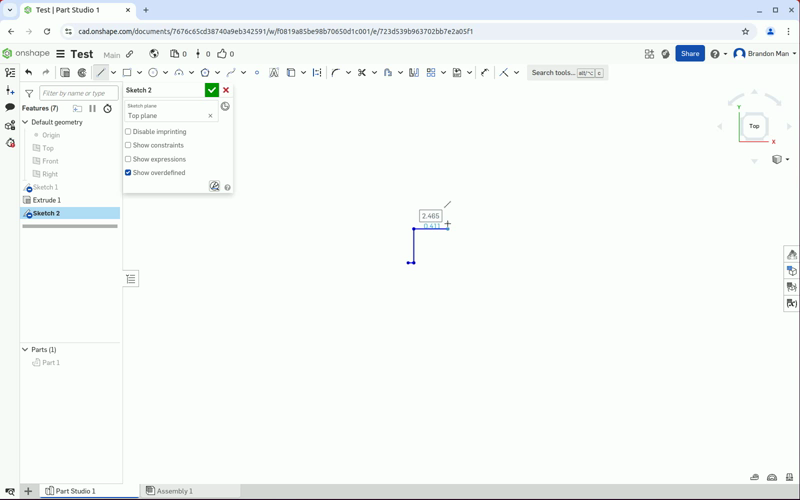
scroll(6)
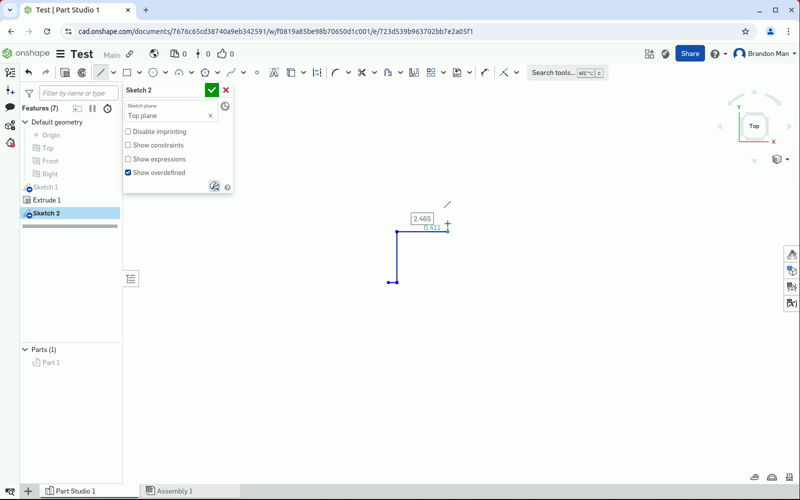
scroll(6)
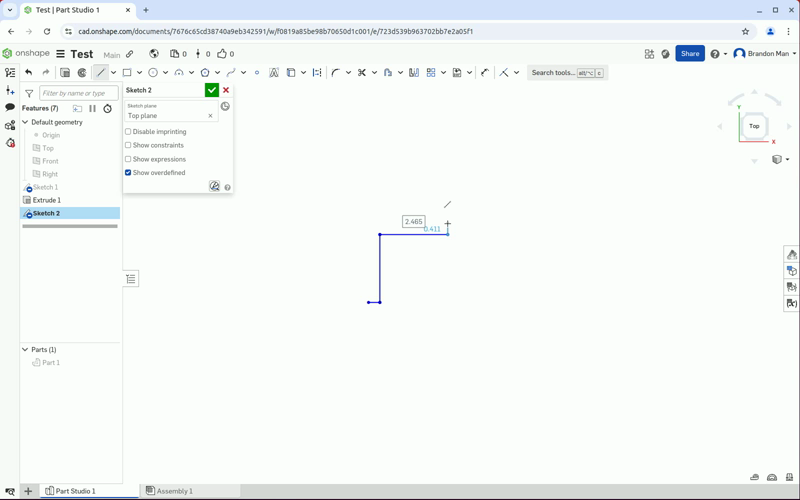
scroll(6)
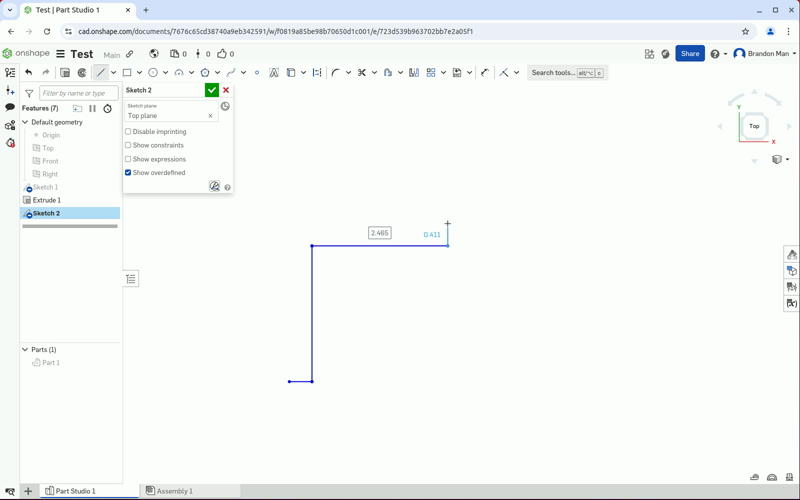
click(447, 223)
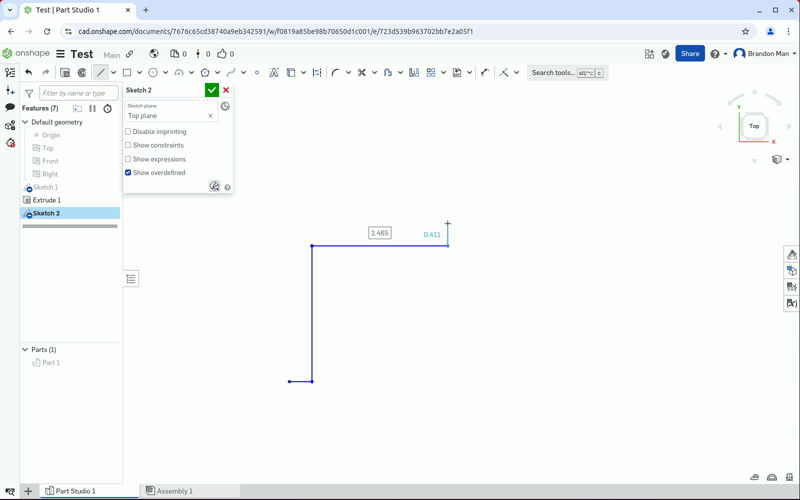
scroll(-6)
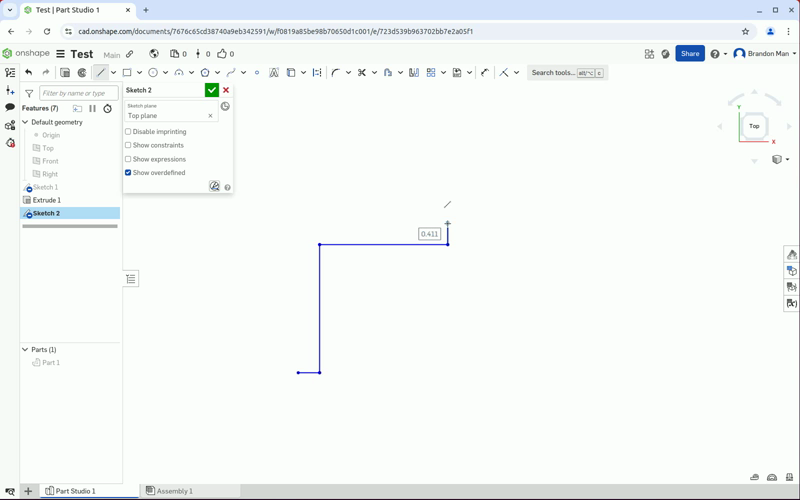
scroll(-6)
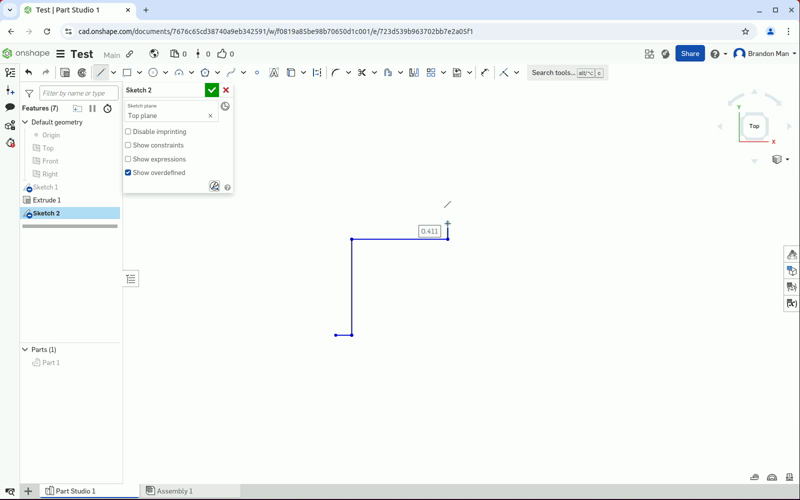
scroll(-6)
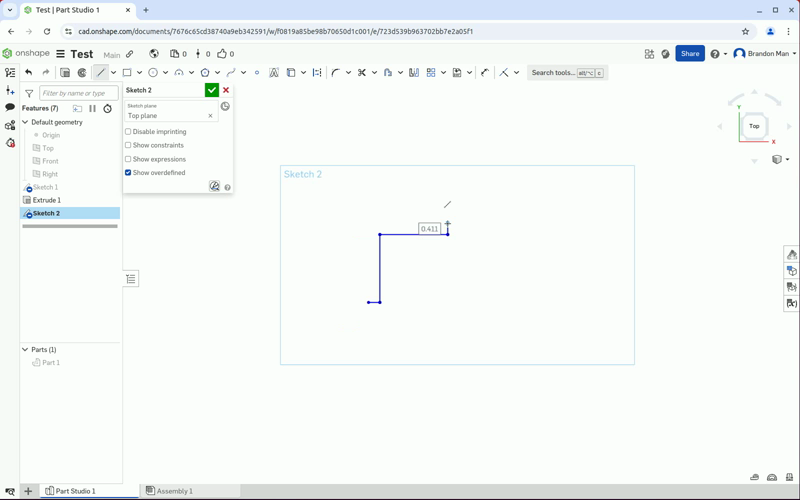
scroll(-6)
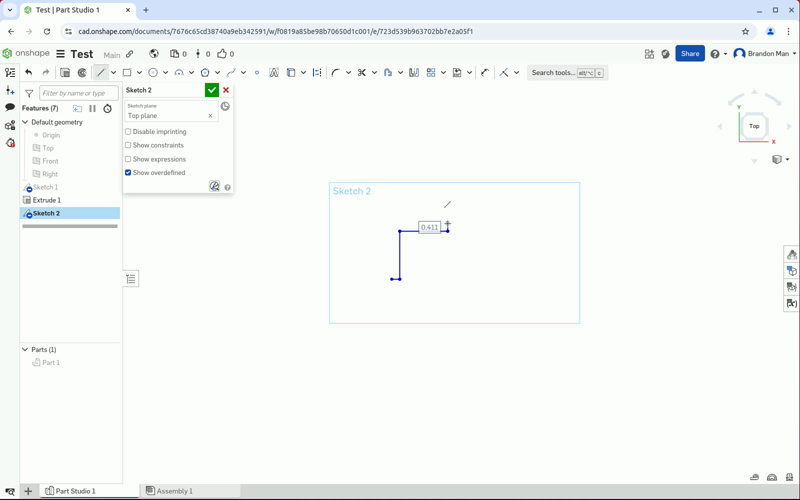
scroll(-6)
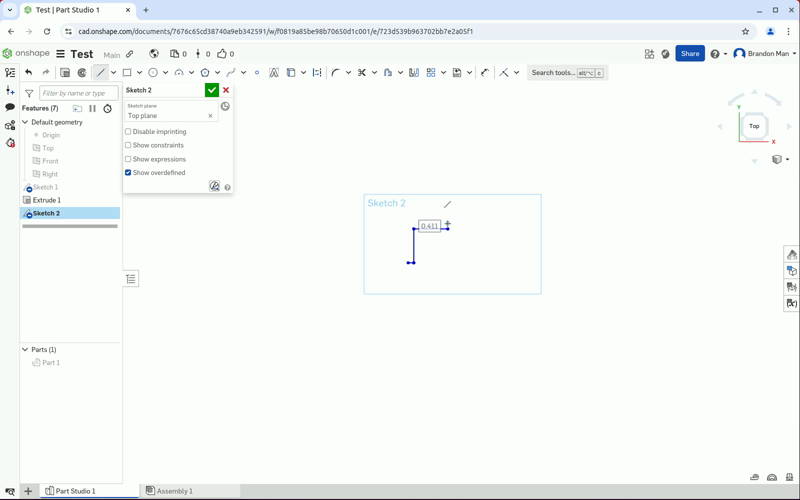
scroll(-6)
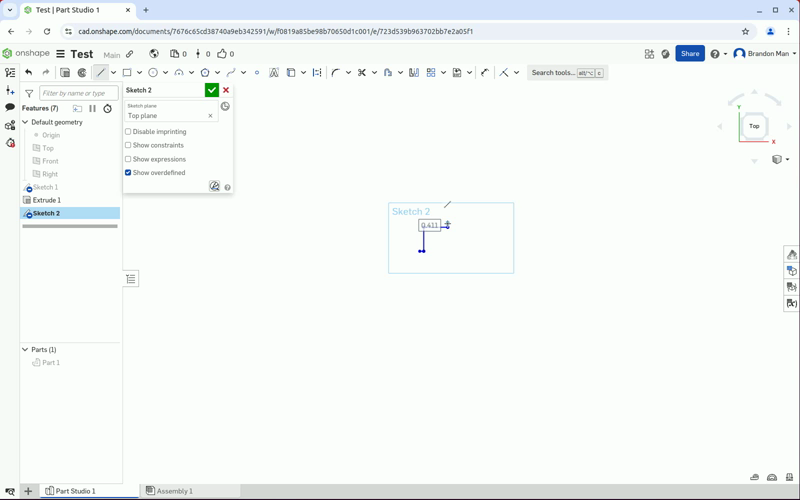
scroll(-6)
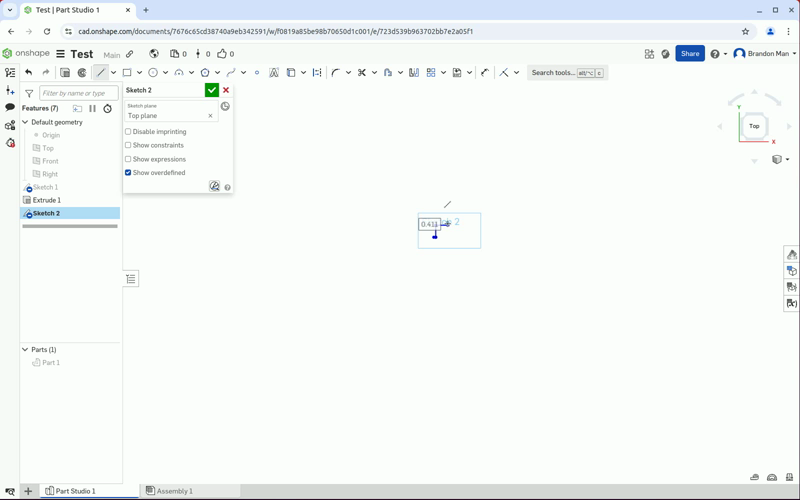
key_up(shift)
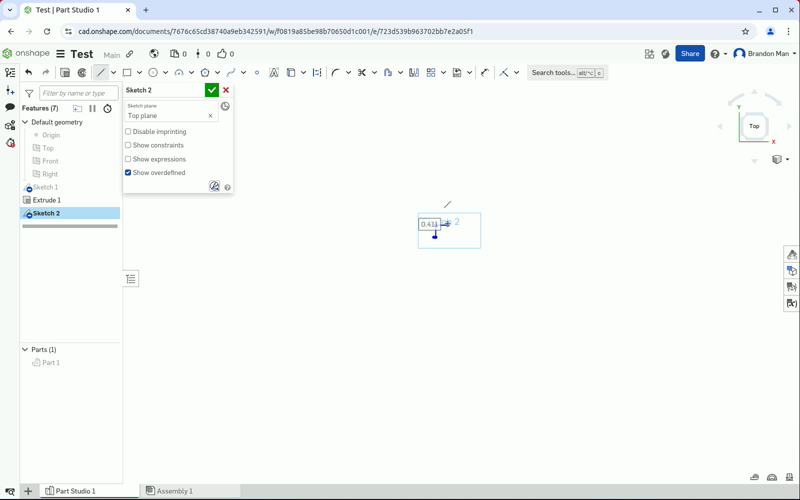
key_down(shift)
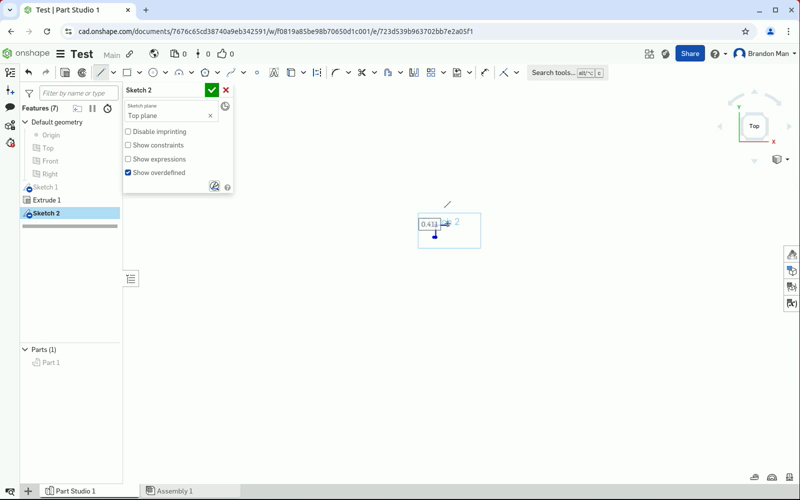
mouse_move(477, 223)
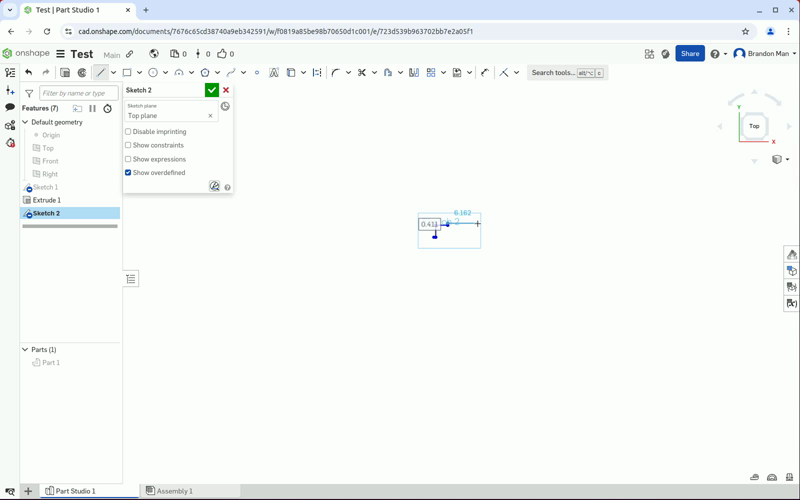
mouse_move(433, 223)
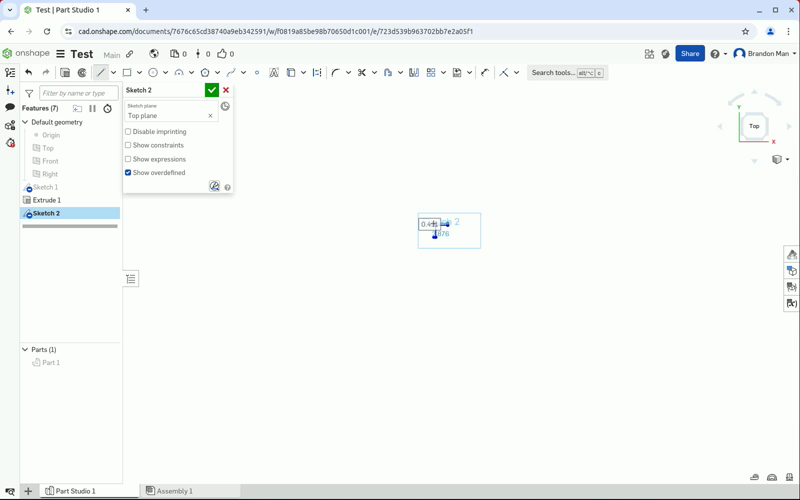
scroll(6)
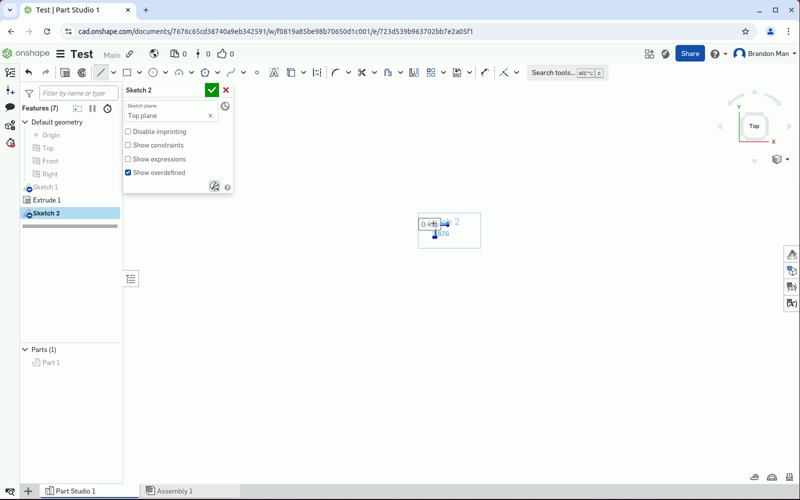
scroll(6)
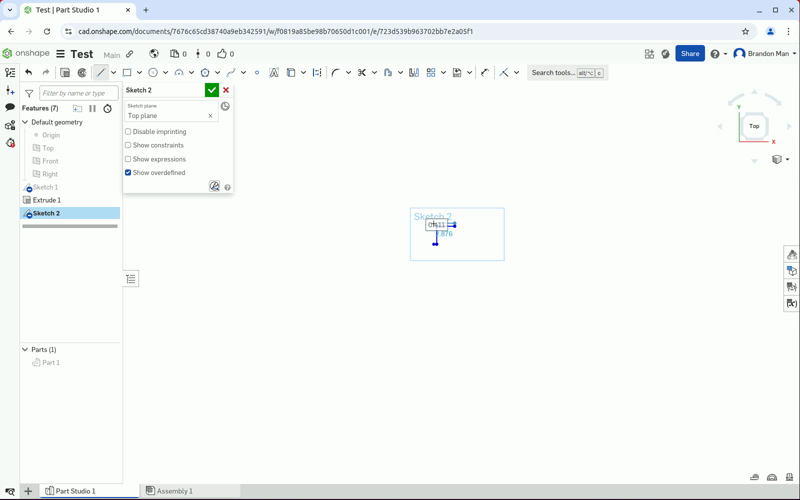
scroll(6)
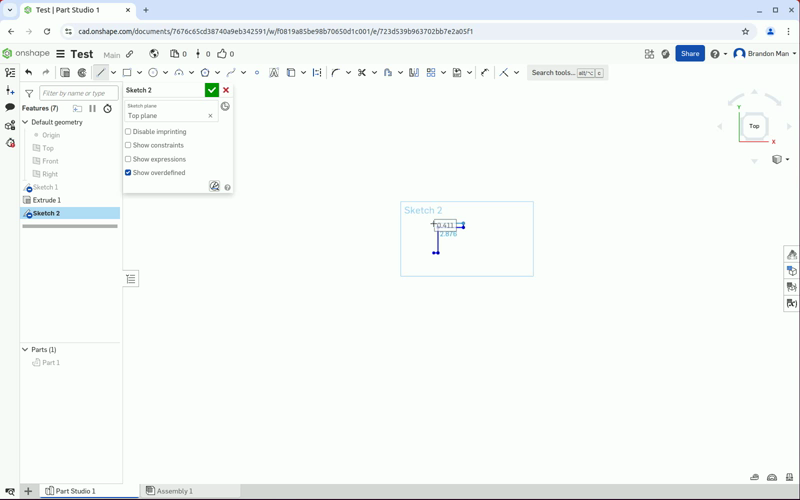
scroll(6)
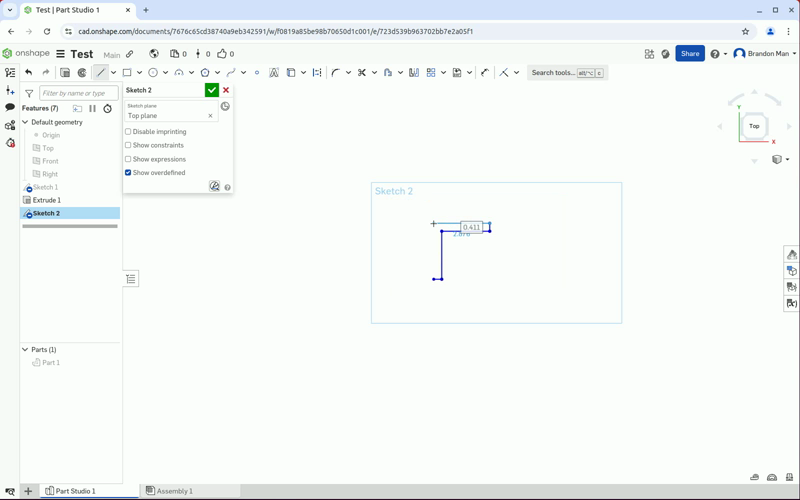
scroll(6)
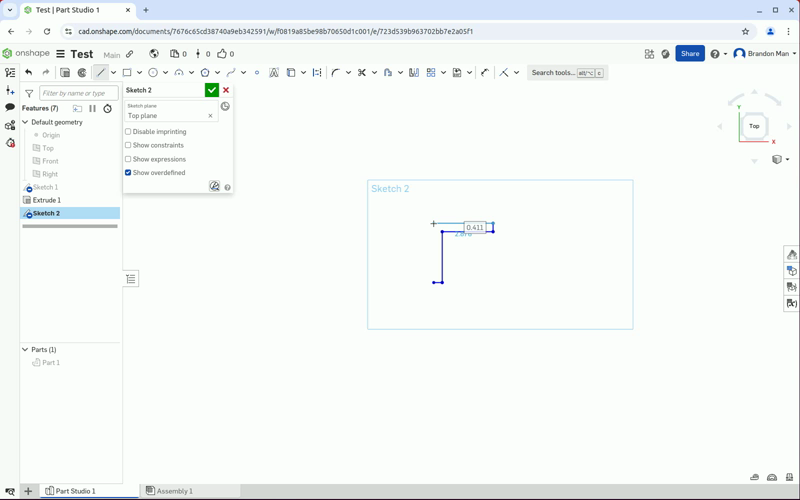
scroll(6)
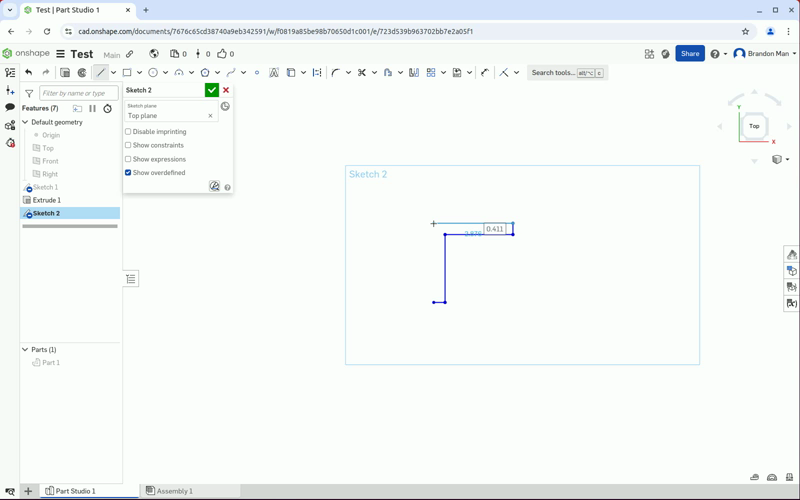
scroll(6)
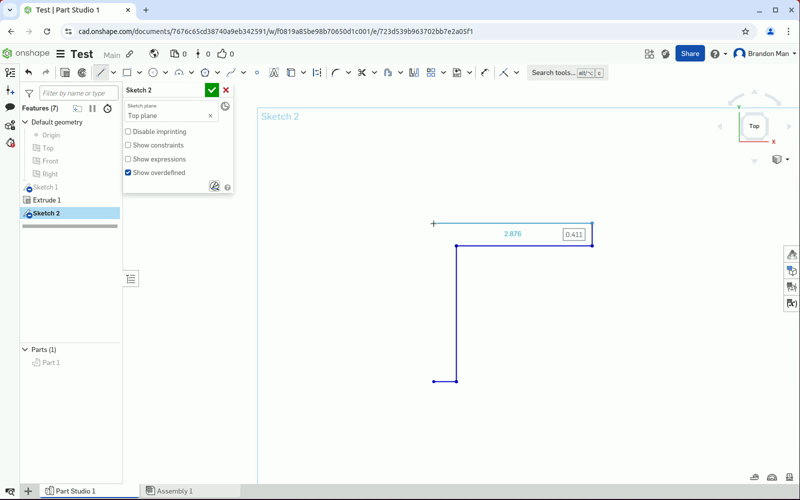
click(433, 223)
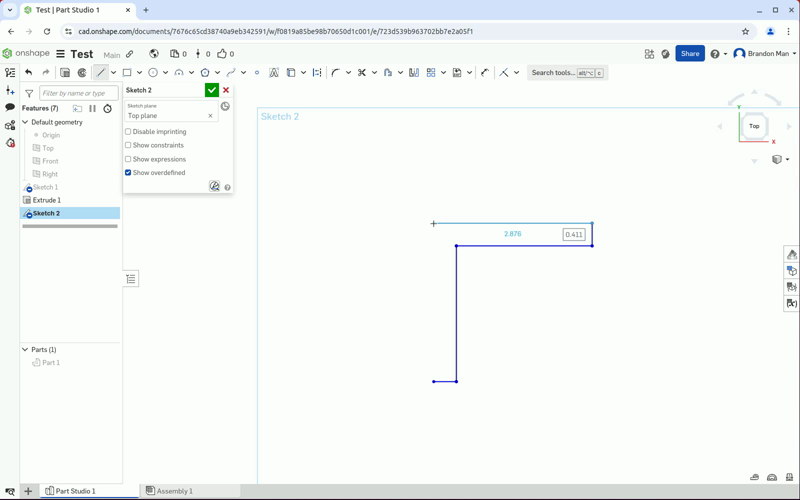
scroll(-6)
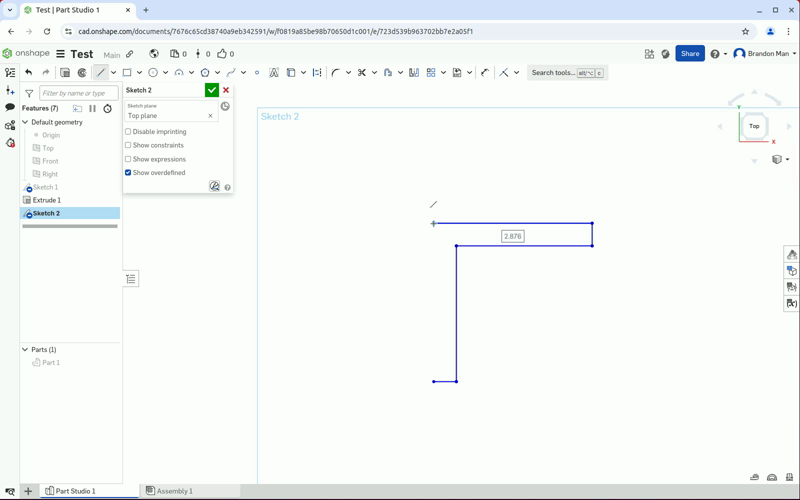
scroll(-6)
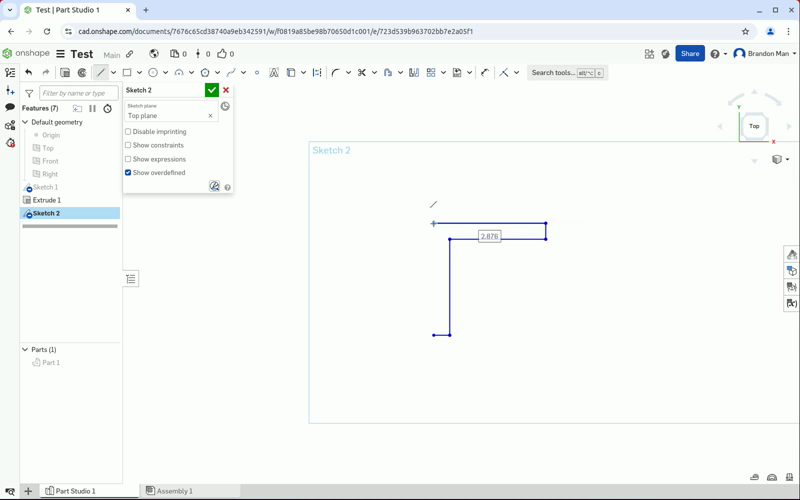
scroll(-6)
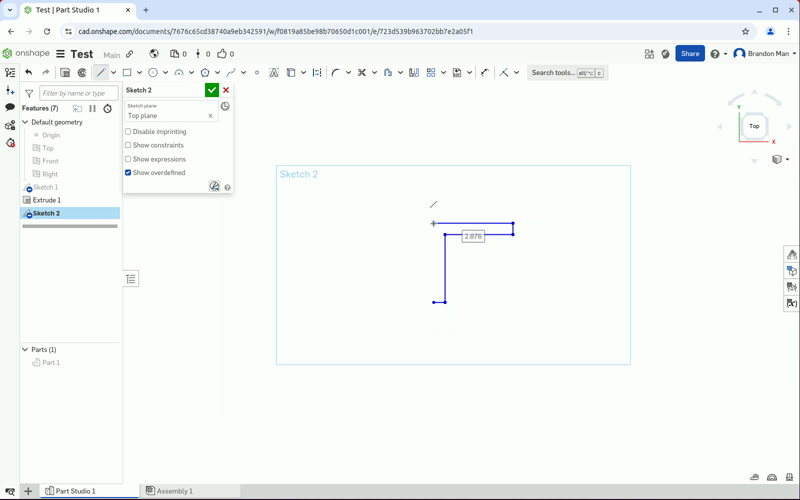
scroll(-6)
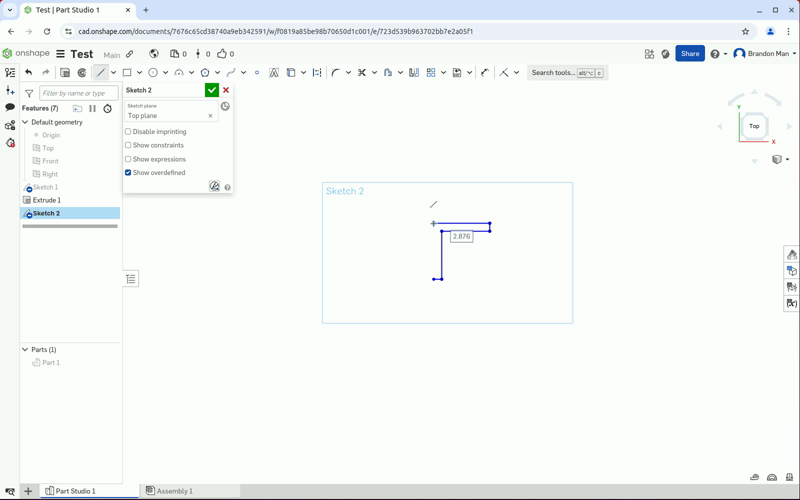
scroll(-6)
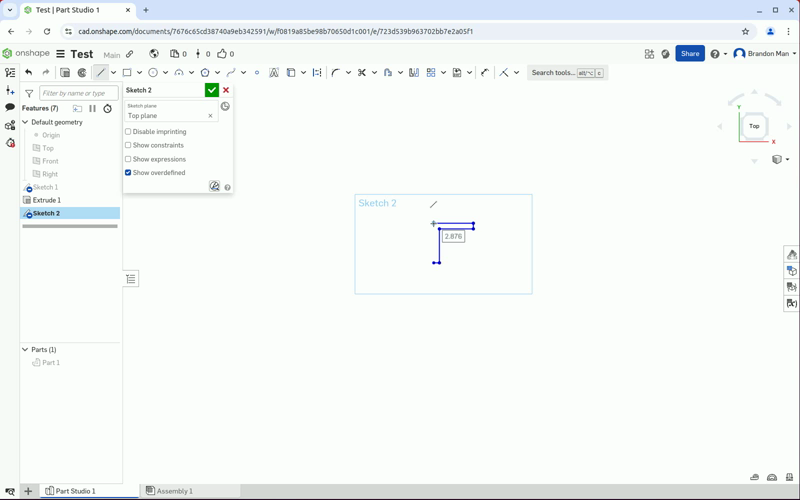
scroll(-6)
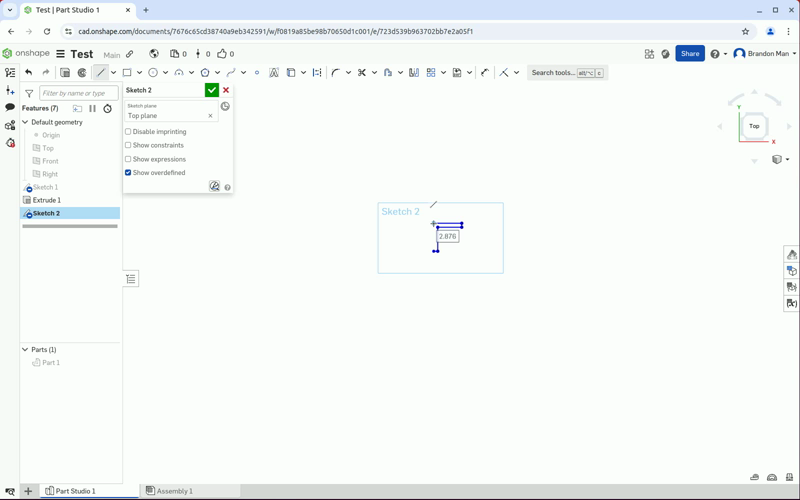
scroll(-6)
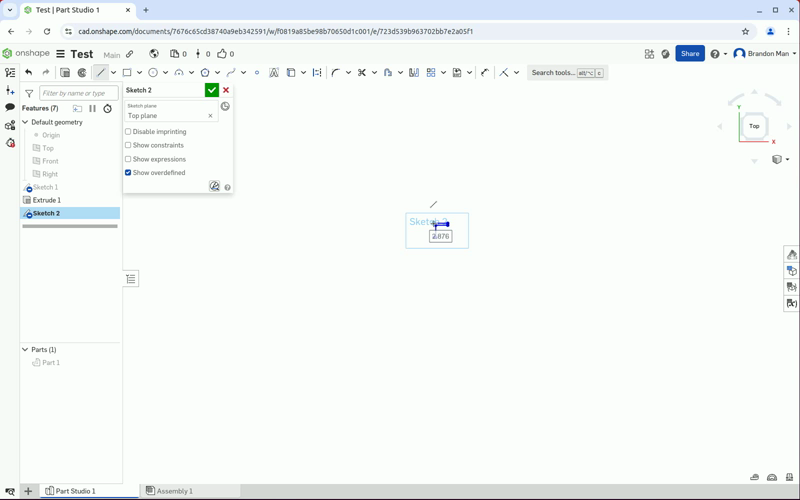
key_up(shift)
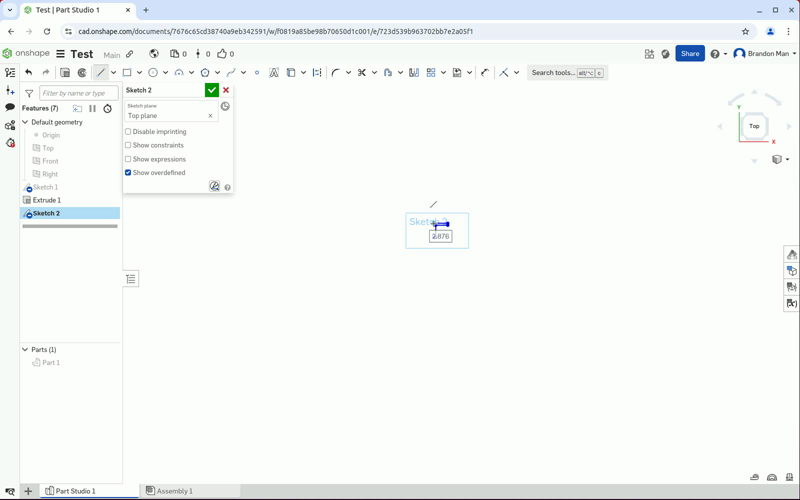
mouse_move(463, 223)
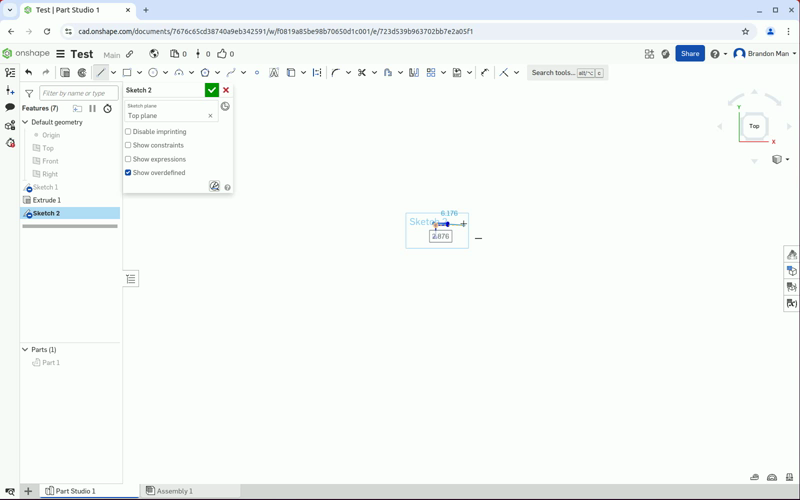
key_down(shift)
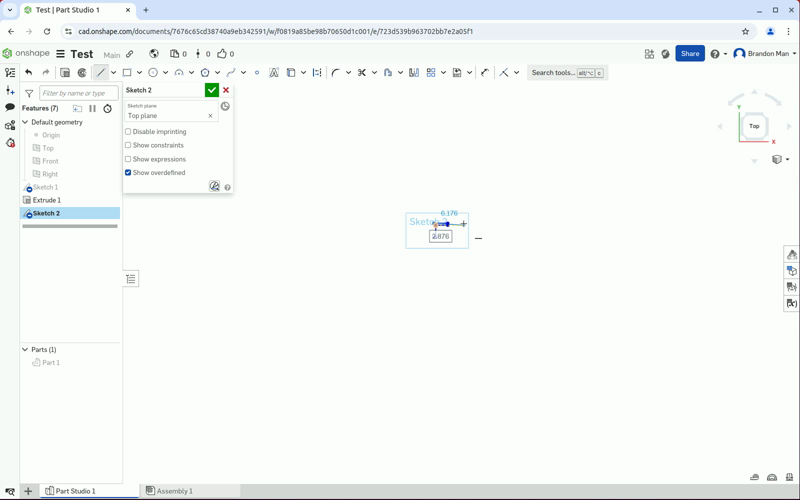
mouse_move(433, 237)
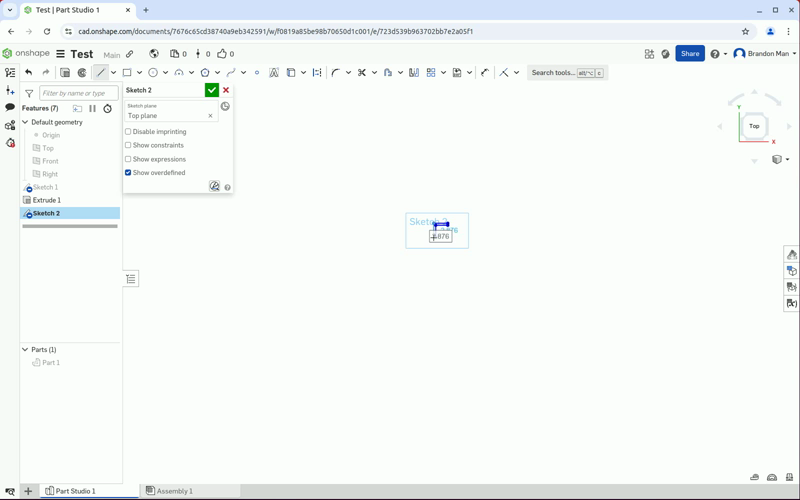
scroll(6)
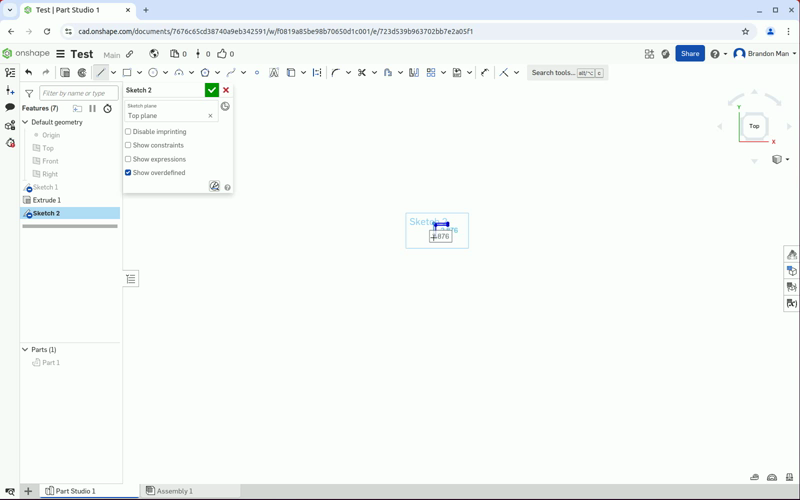
scroll(6)
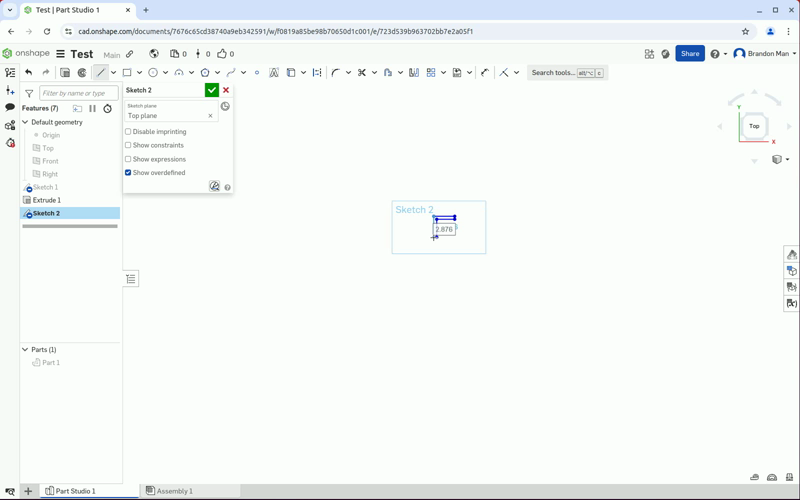
scroll(6)
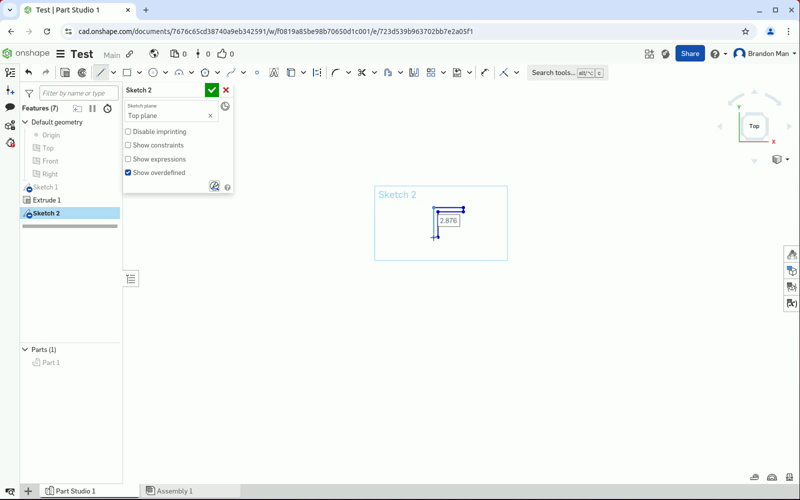
scroll(6)
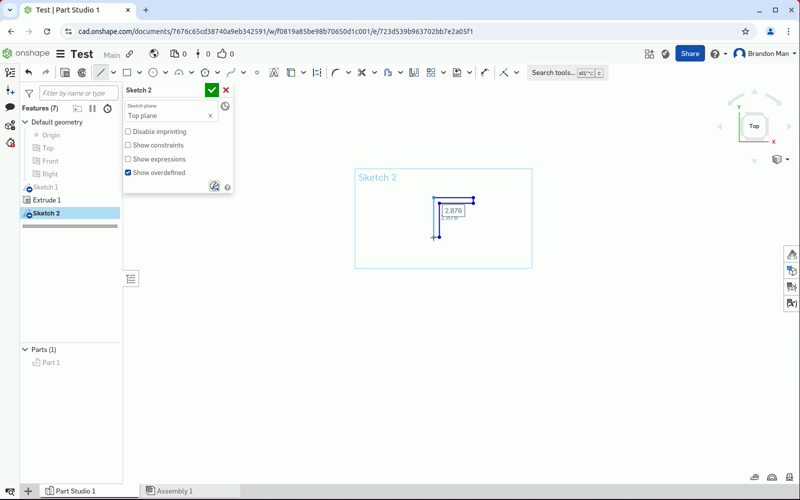
scroll(6)
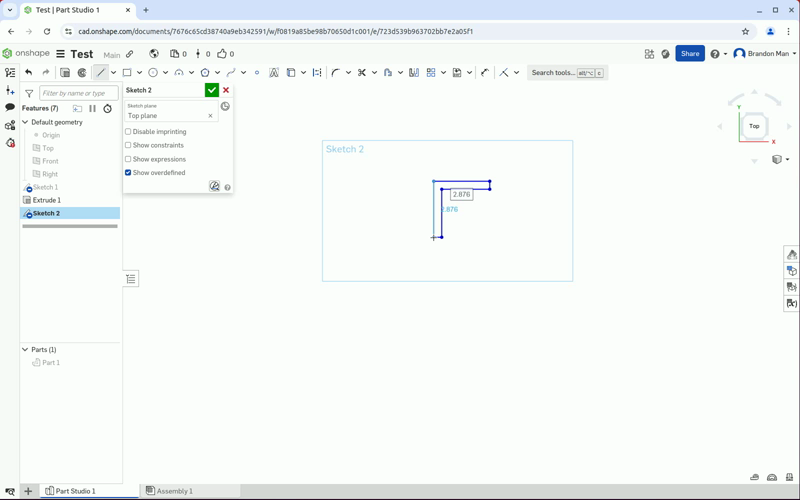
scroll(6)
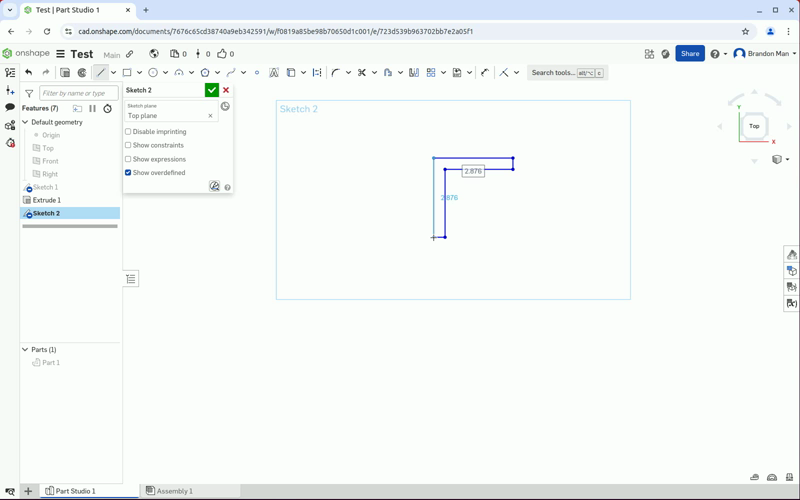
scroll(6)
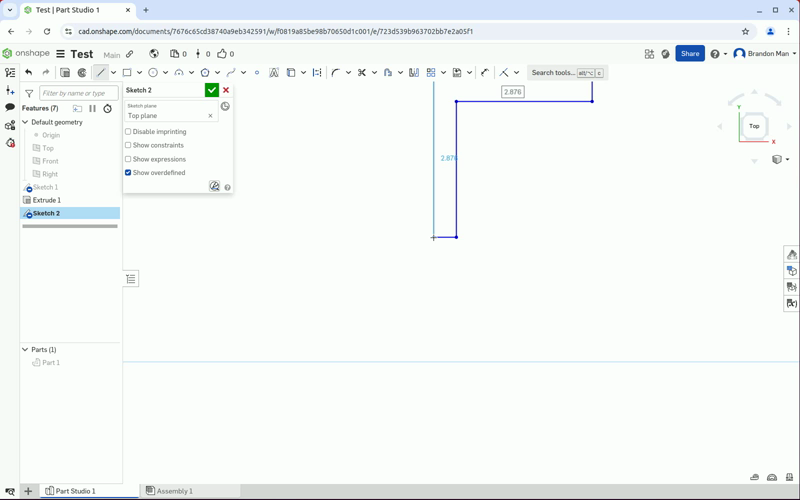
key_up(shift)
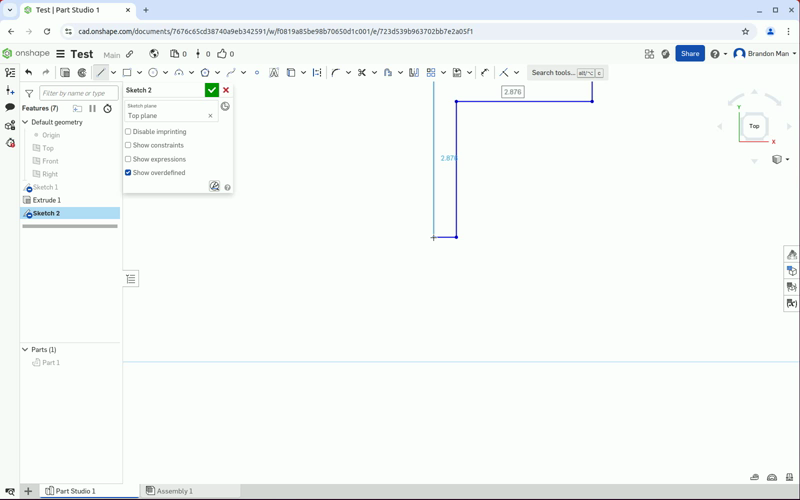
click(433, 237)
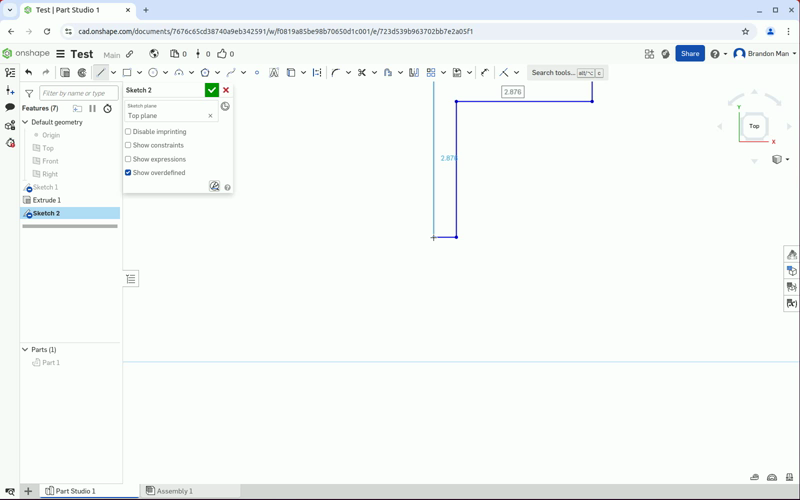
scroll(-6)
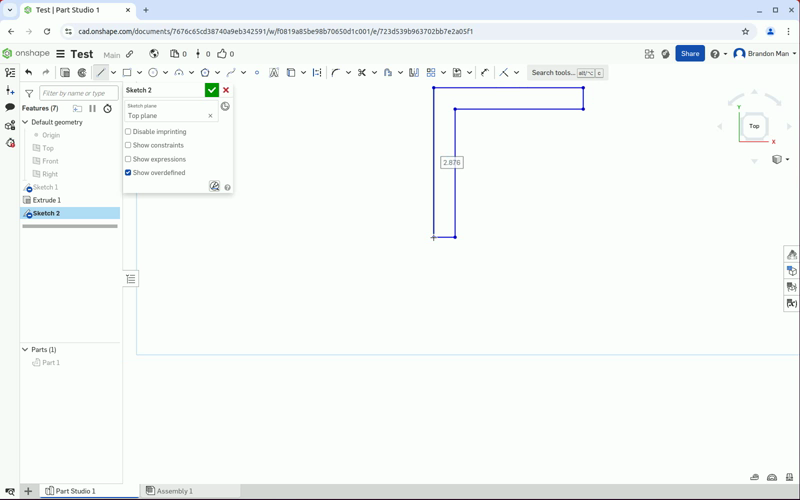
scroll(-6)
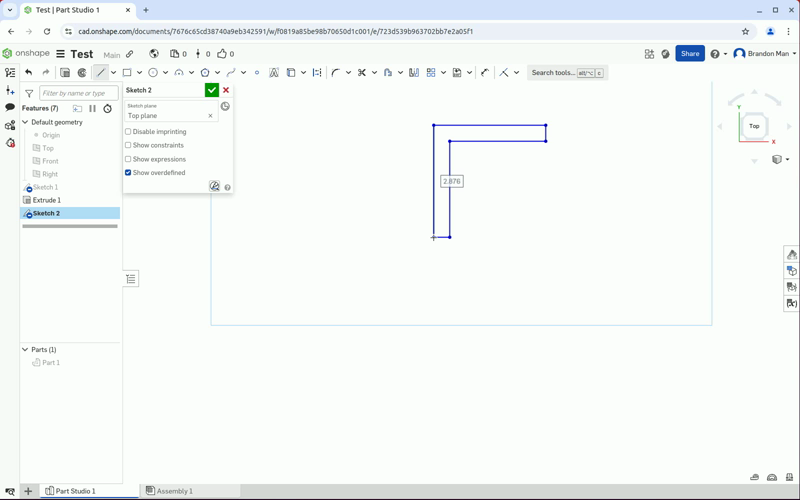
scroll(-6)
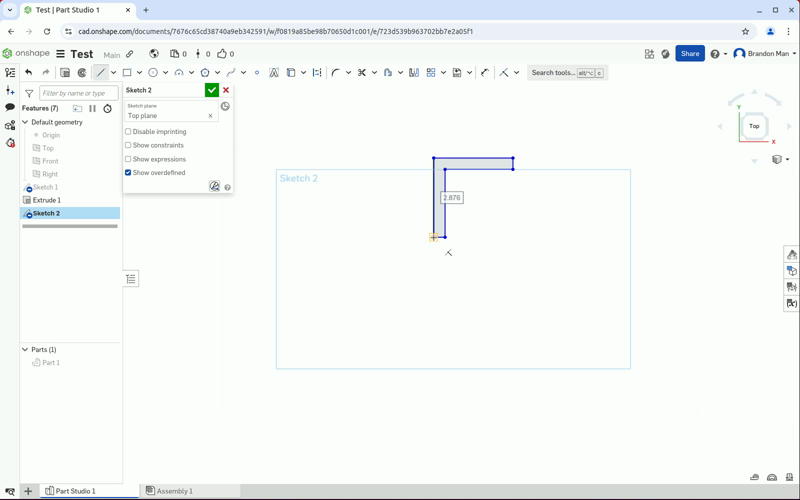
scroll(-6)
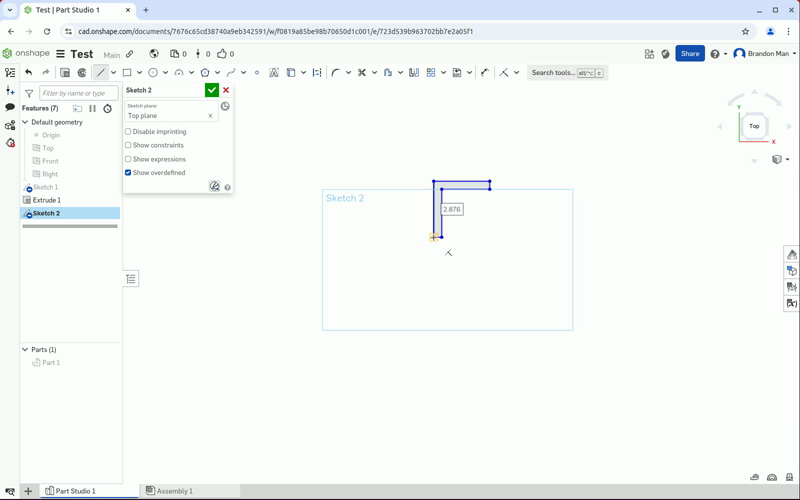
scroll(-6)
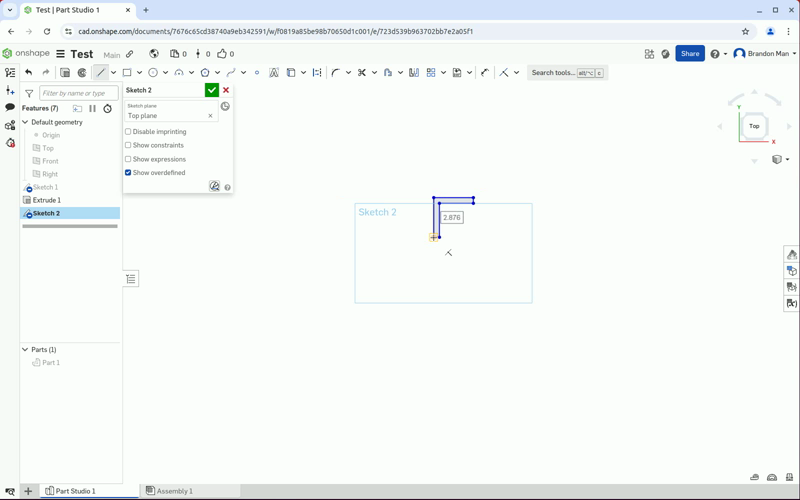
scroll(-6)
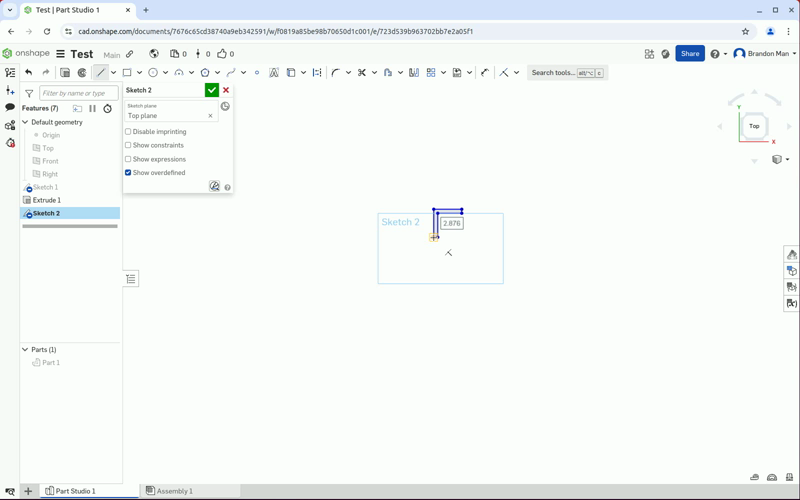
scroll(-6)
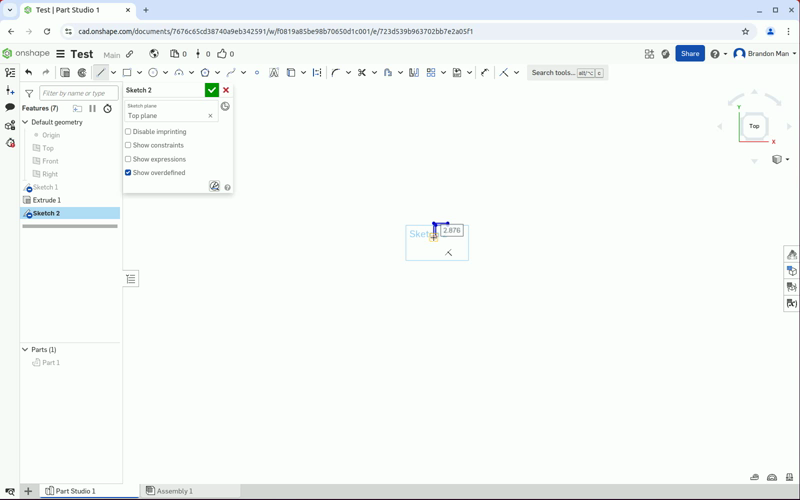
key(esc)
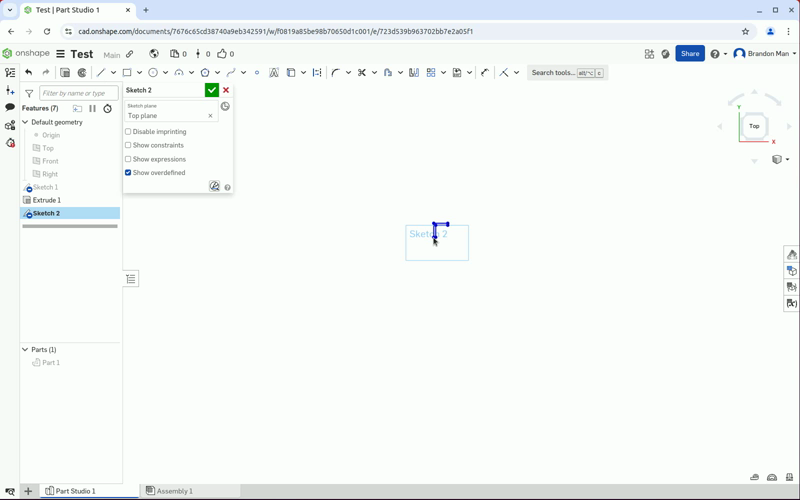
mouse_move(447, 224)
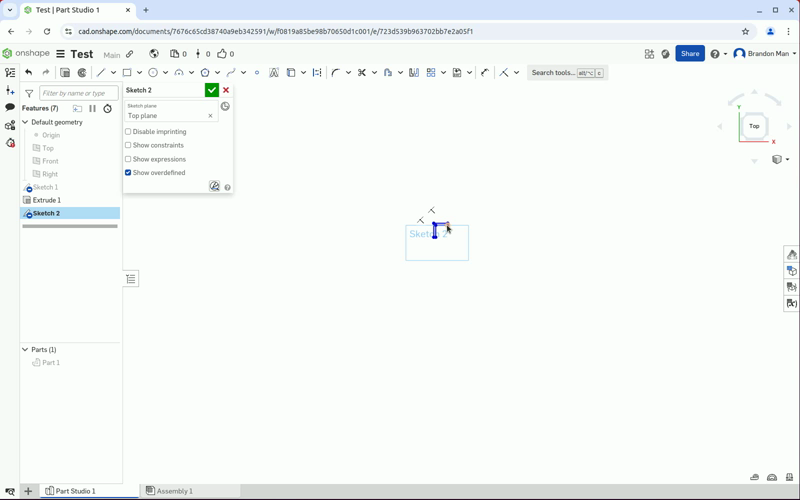
scroll(6)
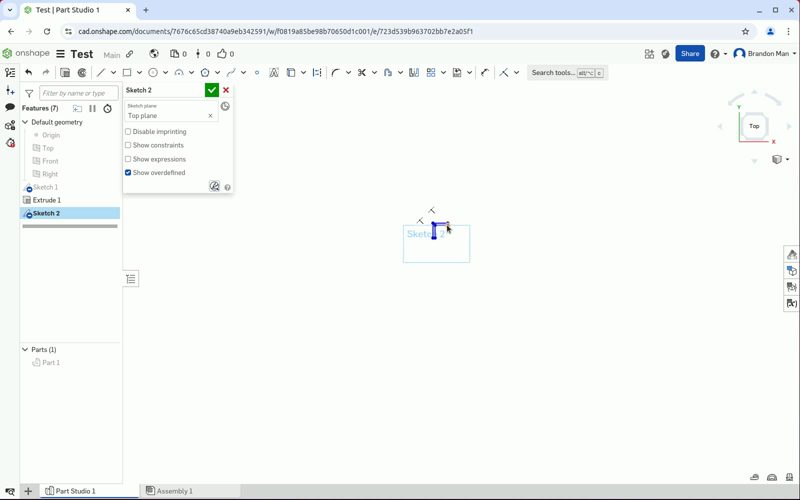
scroll(6)
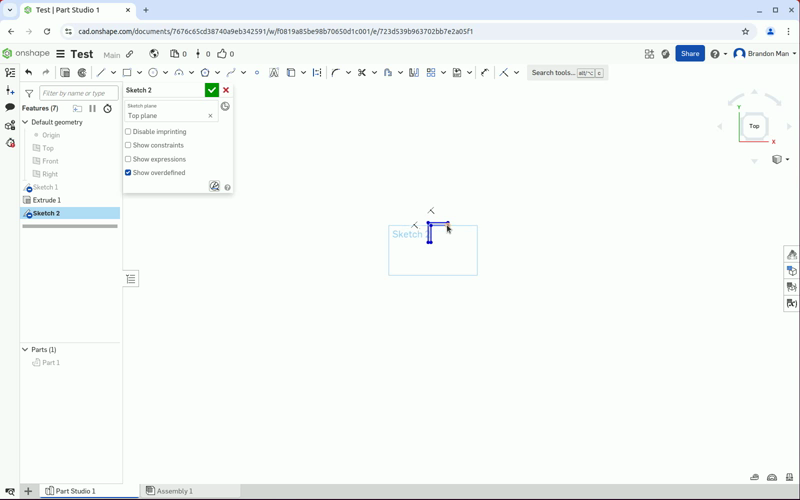
scroll(6)
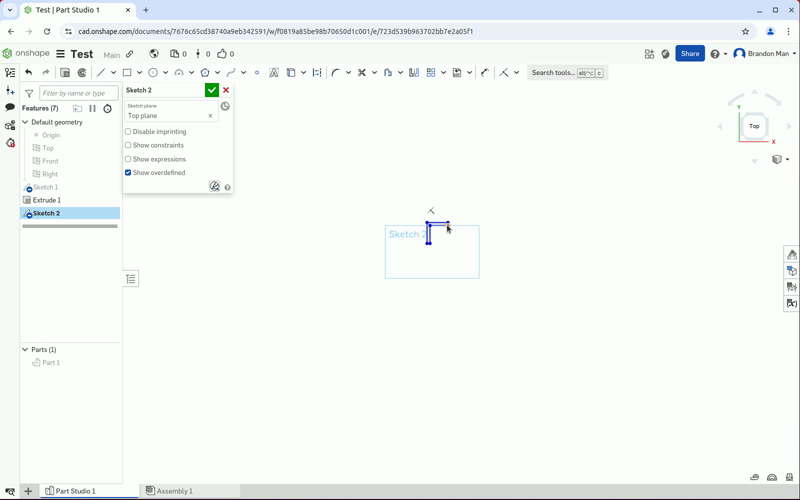
scroll(6)
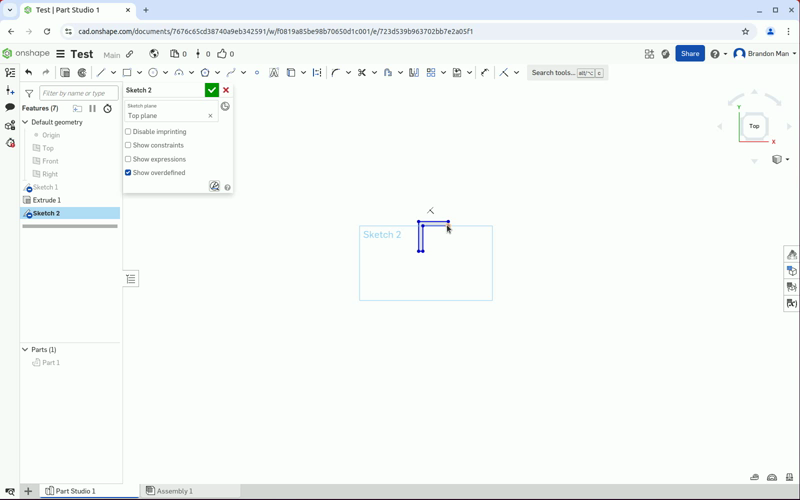
scroll(6)
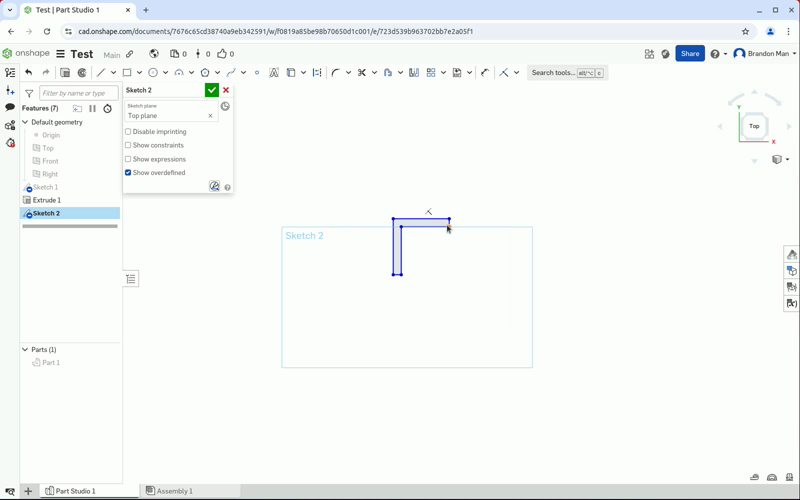
scroll(6)
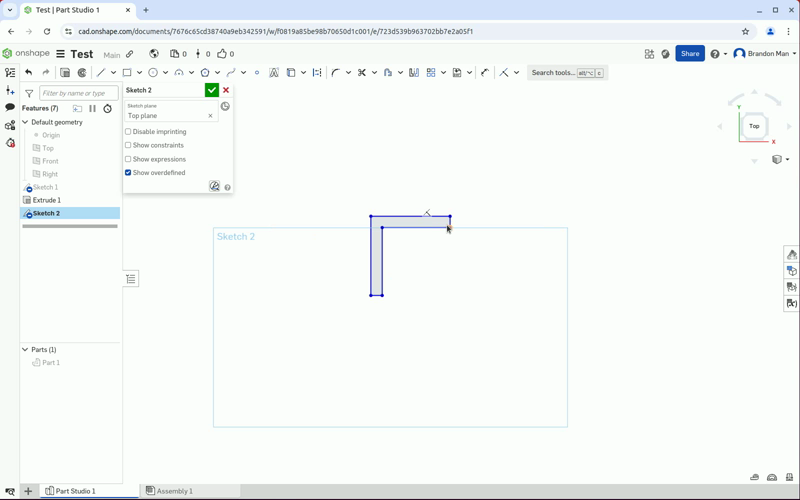
scroll(6)
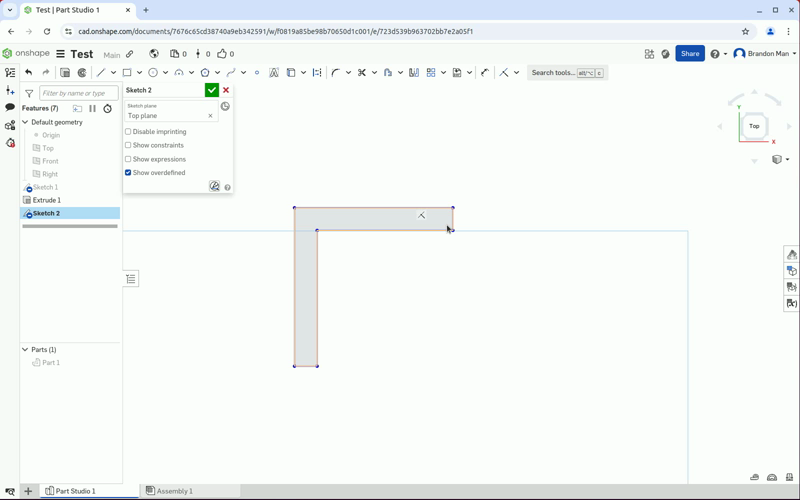
click(447, 224)
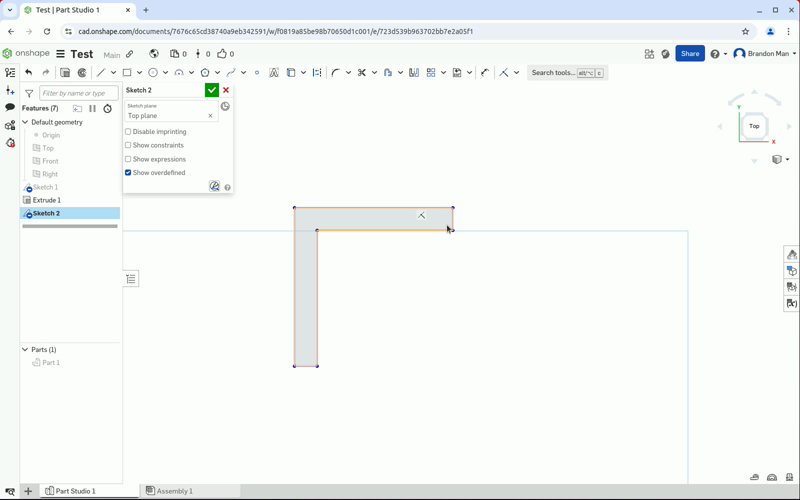
scroll(-6)
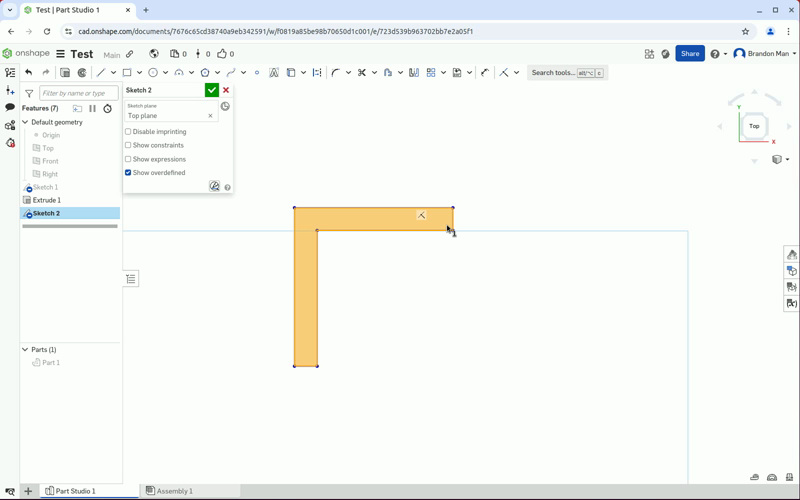
scroll(-6)
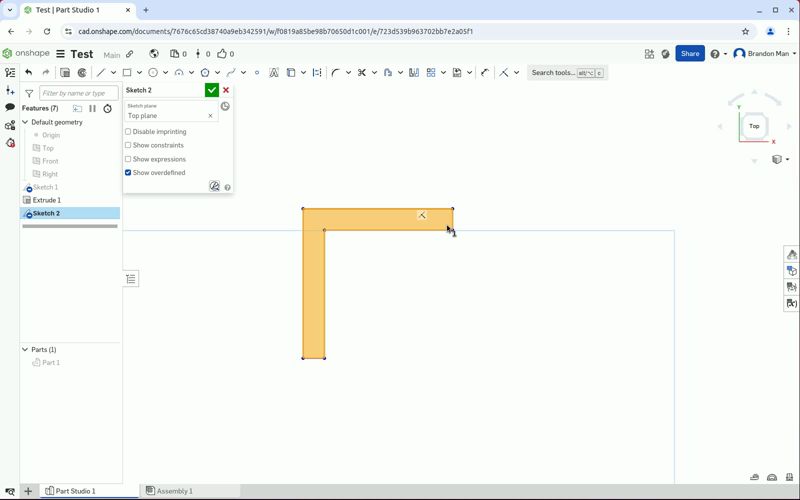
scroll(-6)
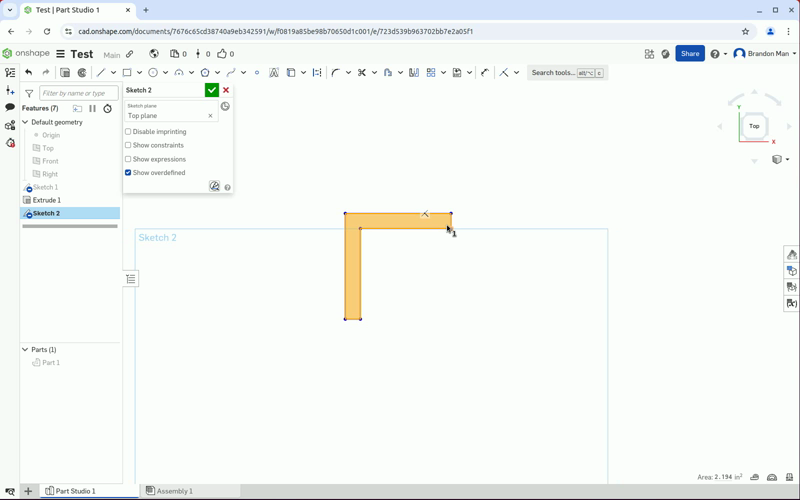
scroll(-6)
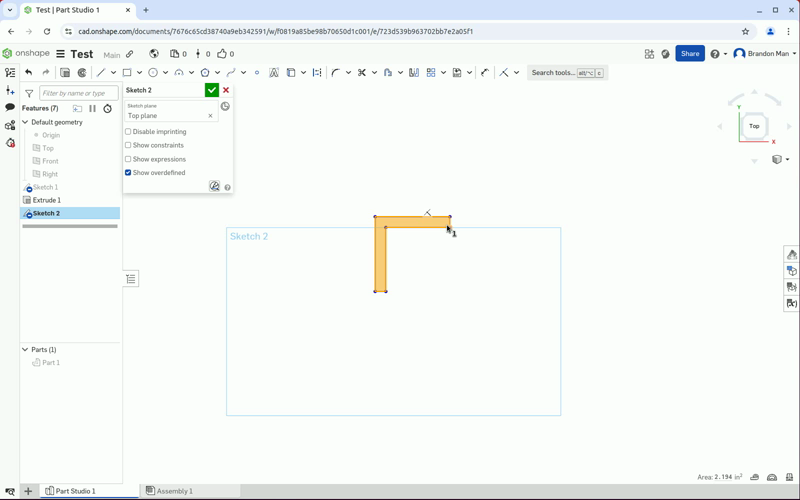
scroll(-6)
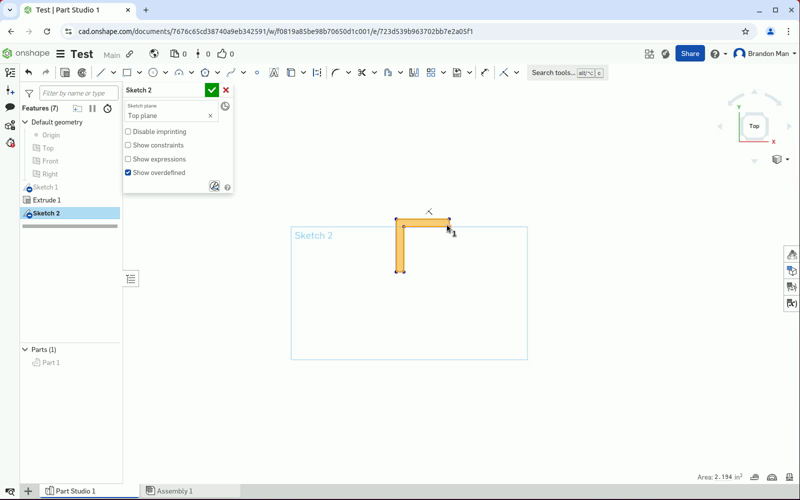
scroll(-6)
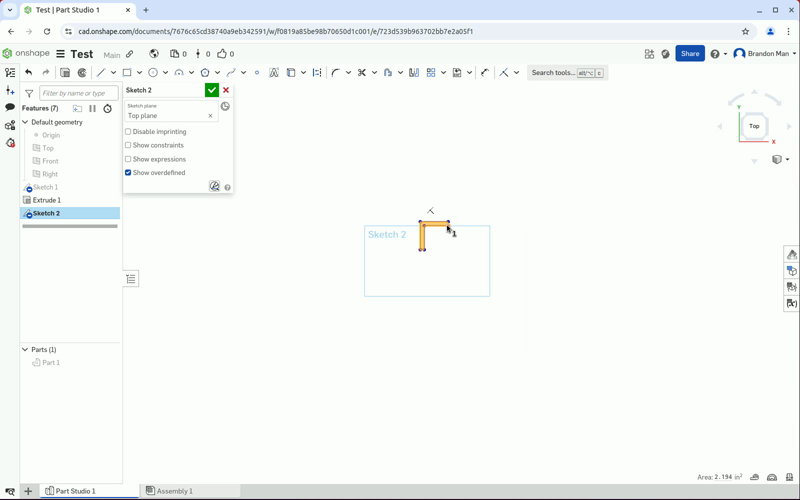
scroll(-6)
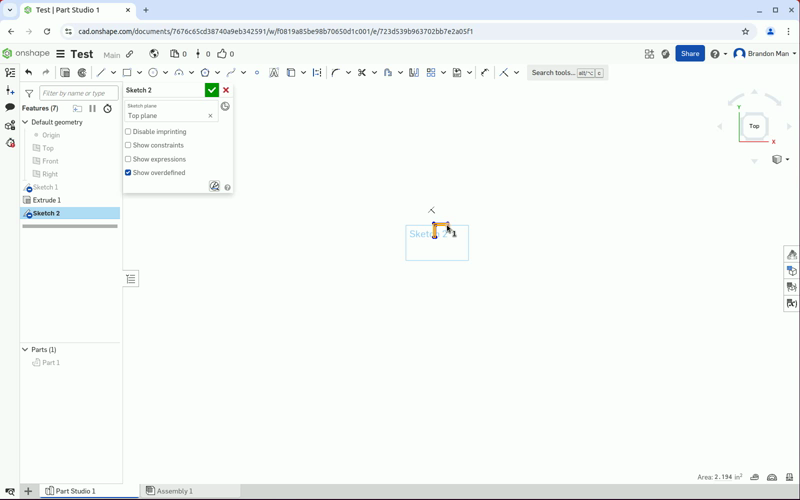
mouse_move(73, 352)
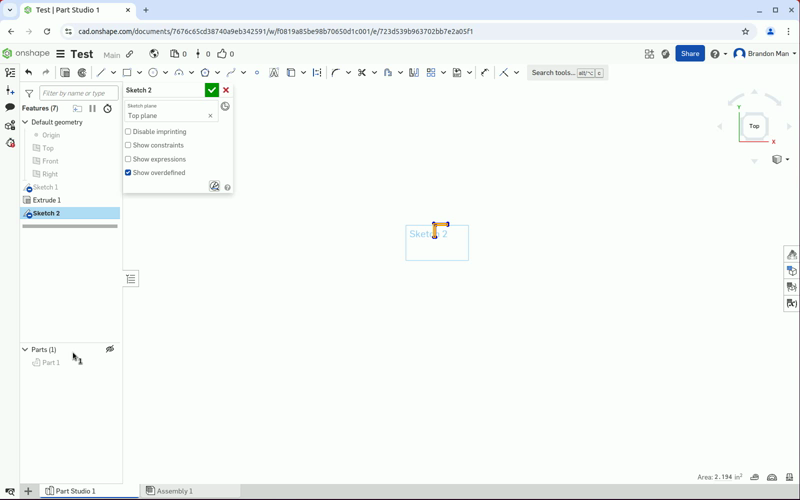
key(shift+y)
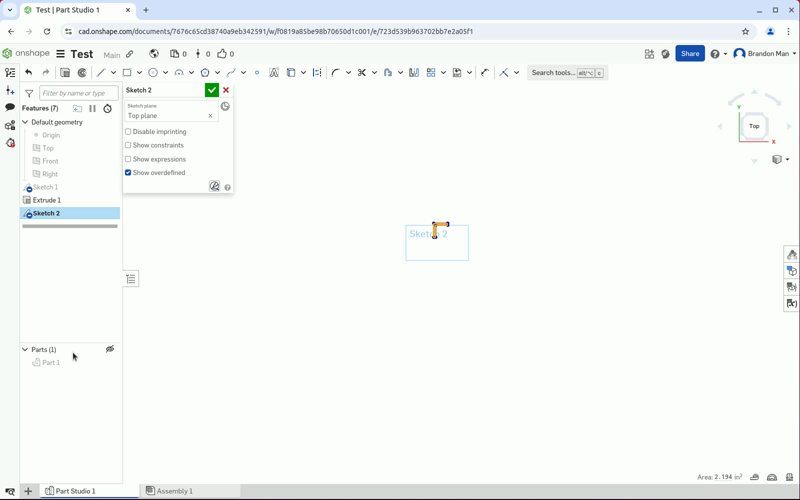
key(shift+e)
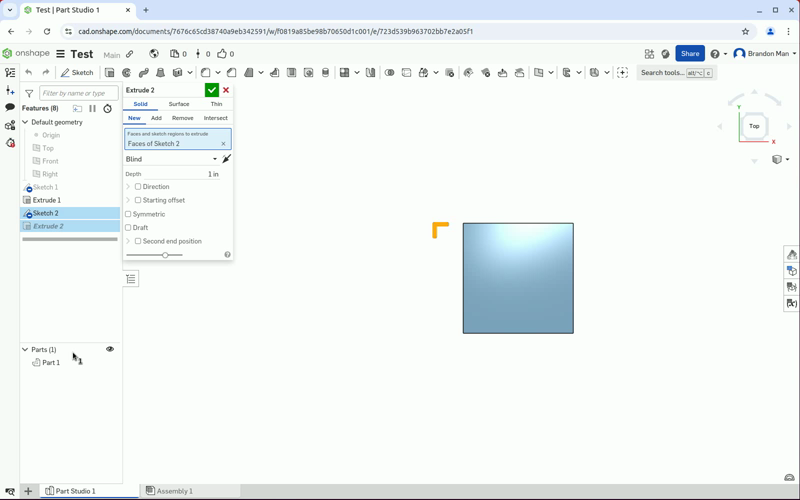
mouse_move(143, 106)
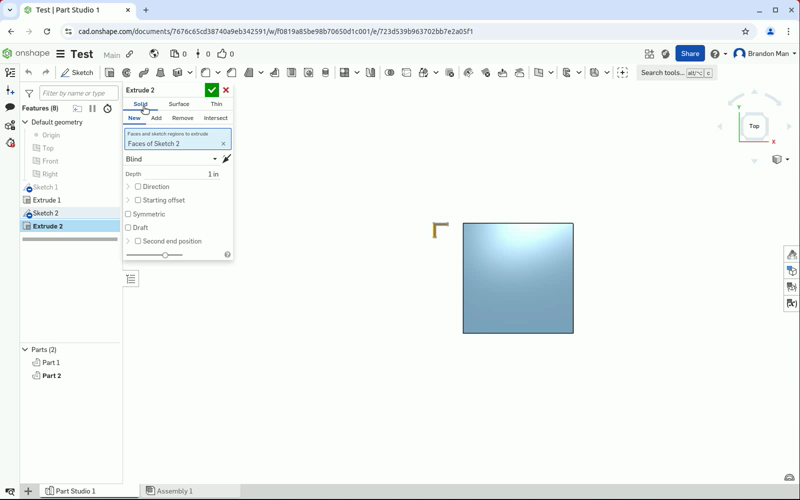
click(143, 106)
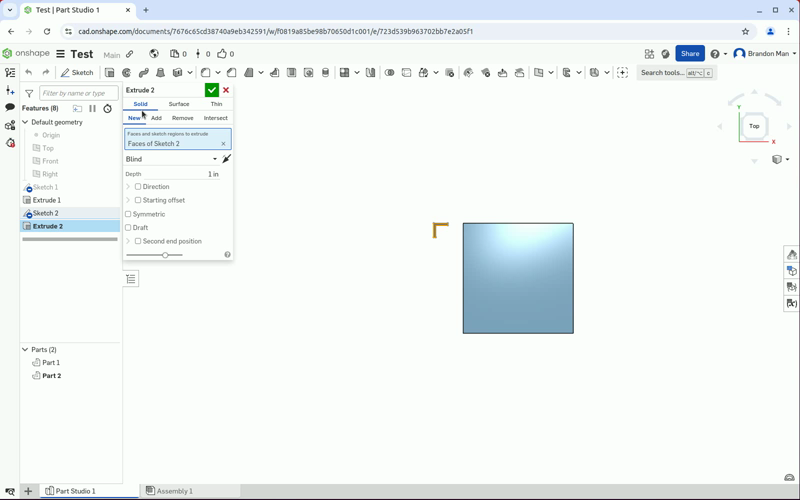
mouse_move(137, 120)
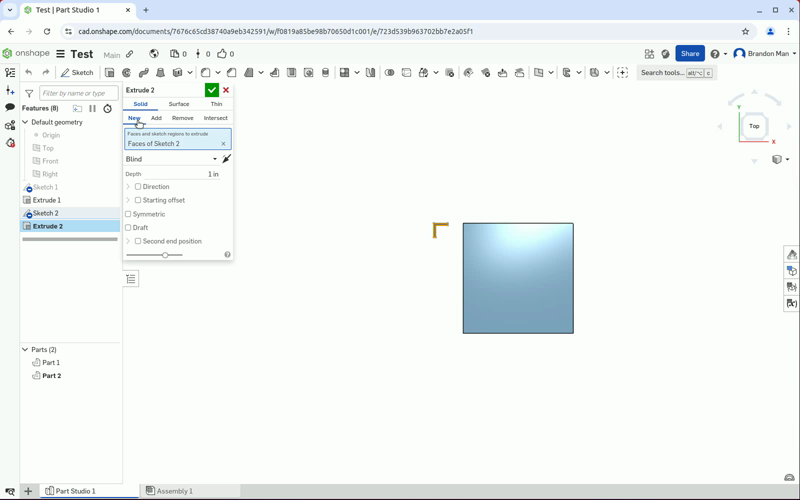
click(137, 120)
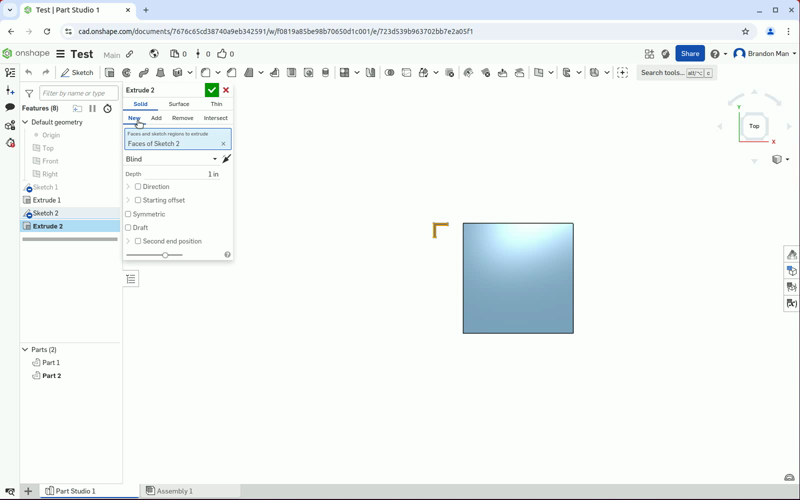
key(tab, 4)
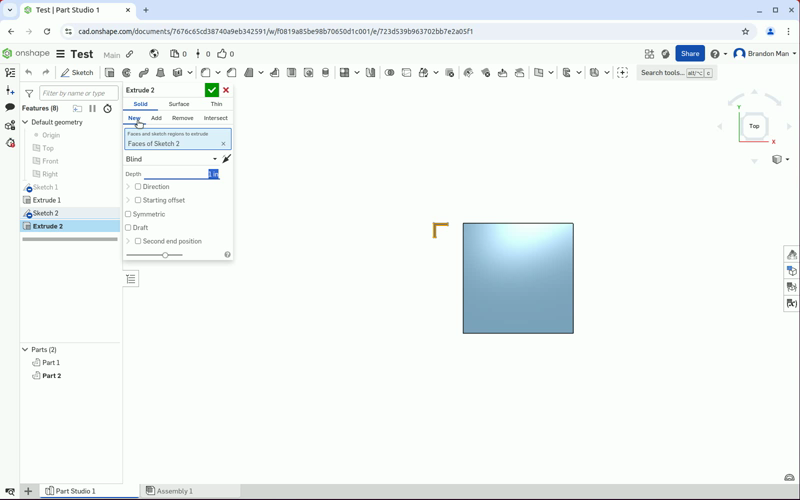
text(15.165)
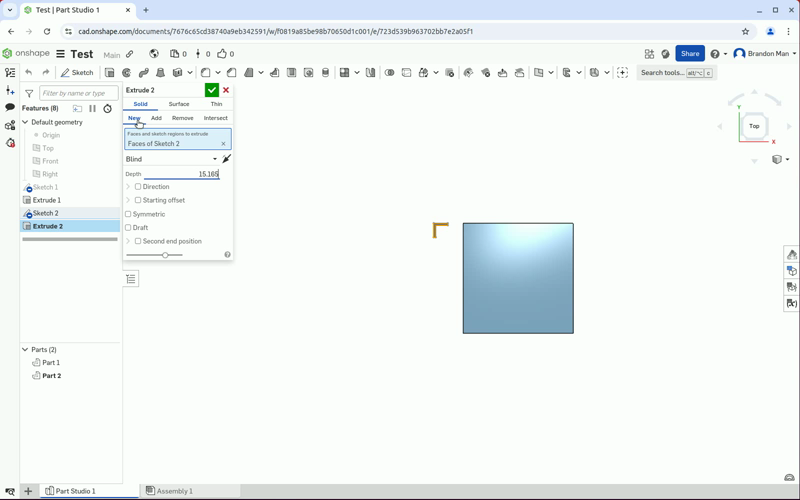
key(enter)
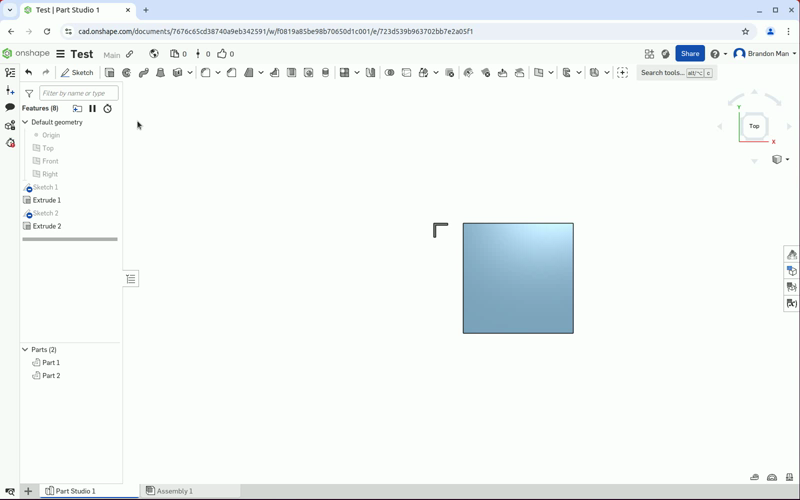
key(shift+h)
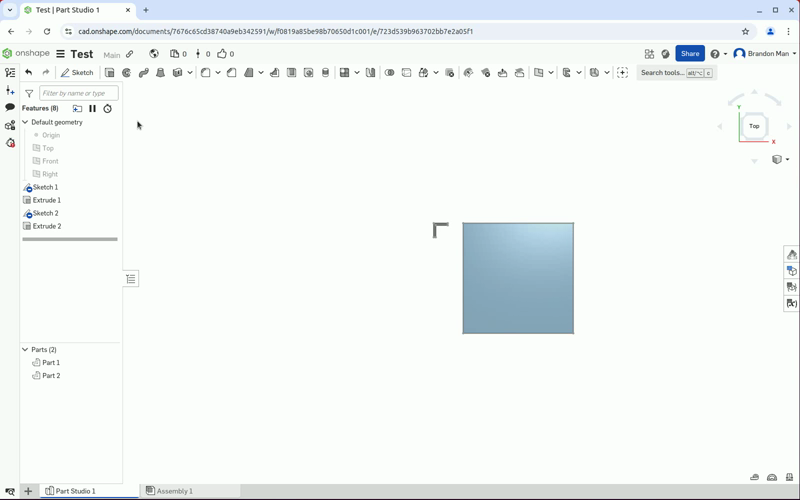
key(shift+h)
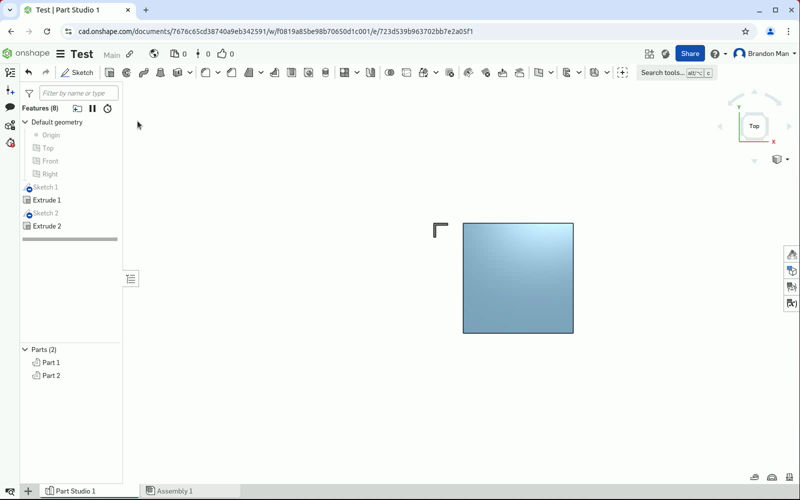
mouse_move(73, 189)
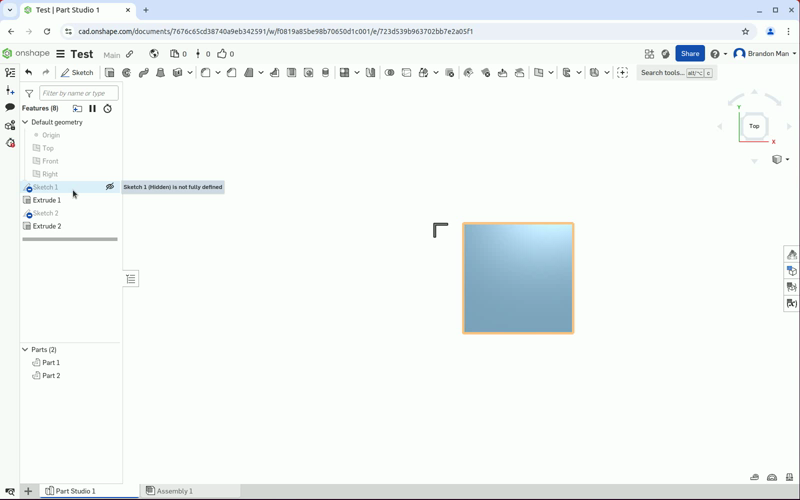
click(73, 189)
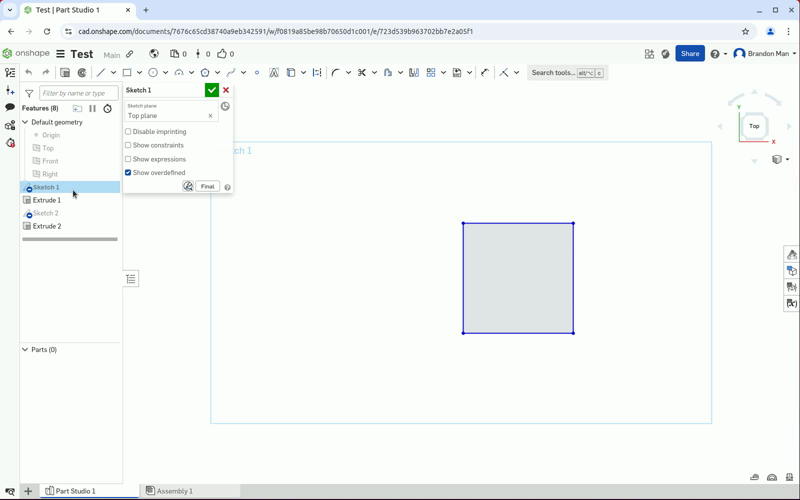
mouse_move(229, 92)
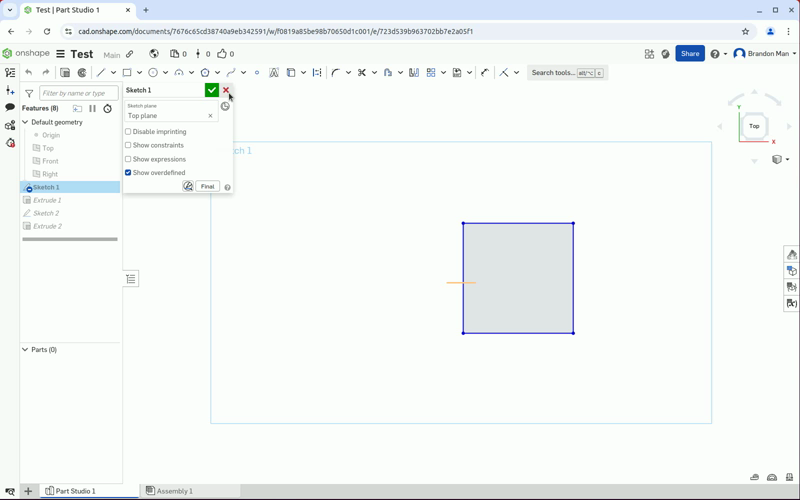
click(229, 92)
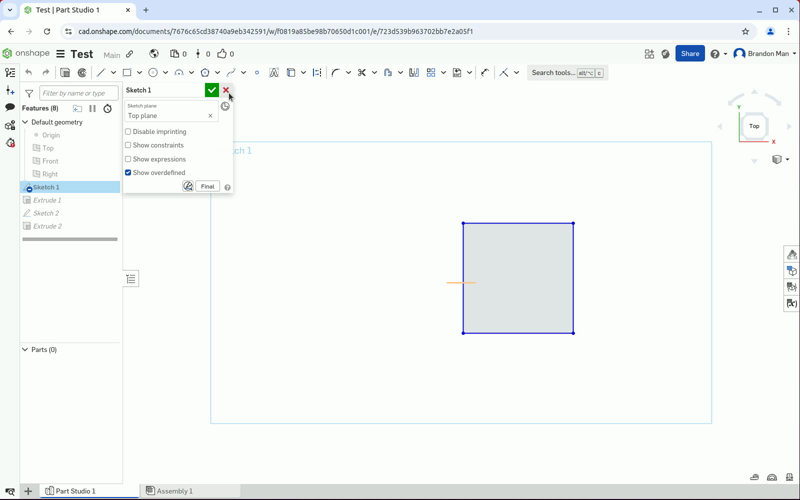
key(shift+s)
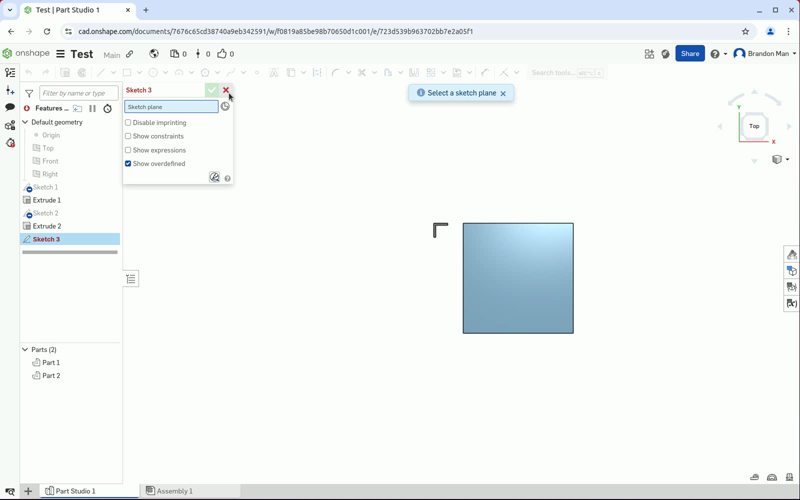
mouse_move(73, 150)
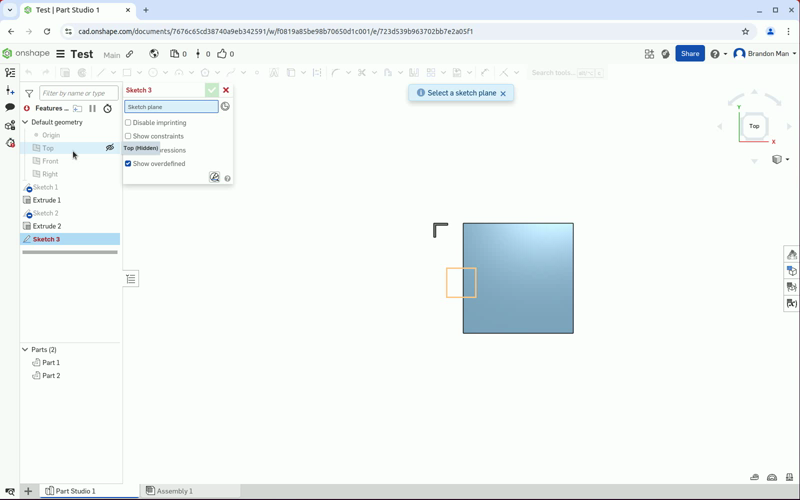
click(73, 150)
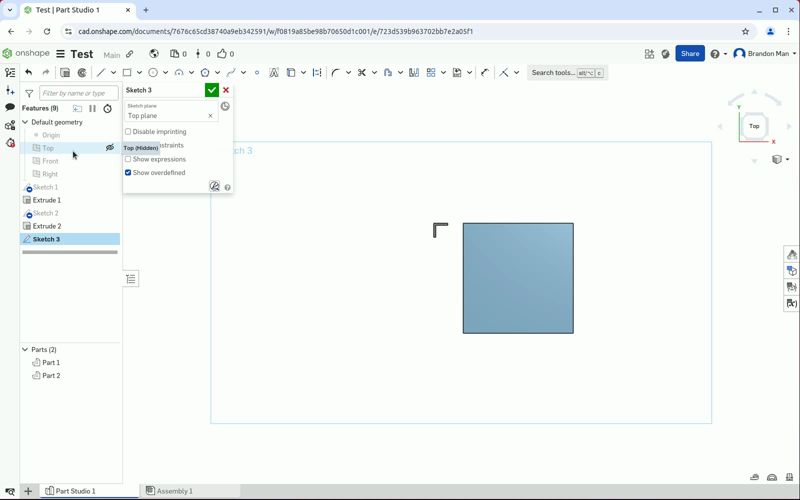
mouse_move(73, 352)
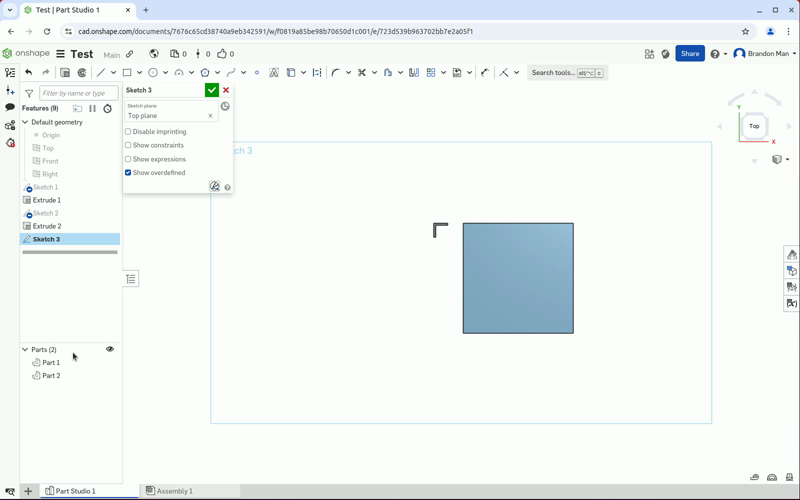
key(y)
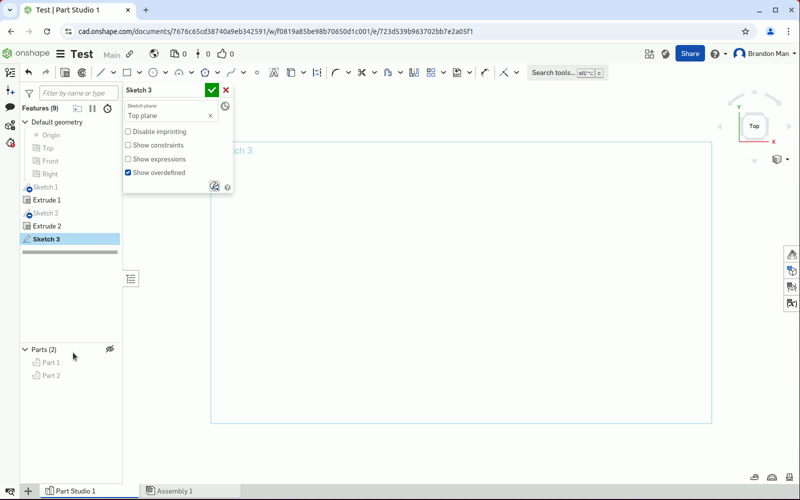
key(l)
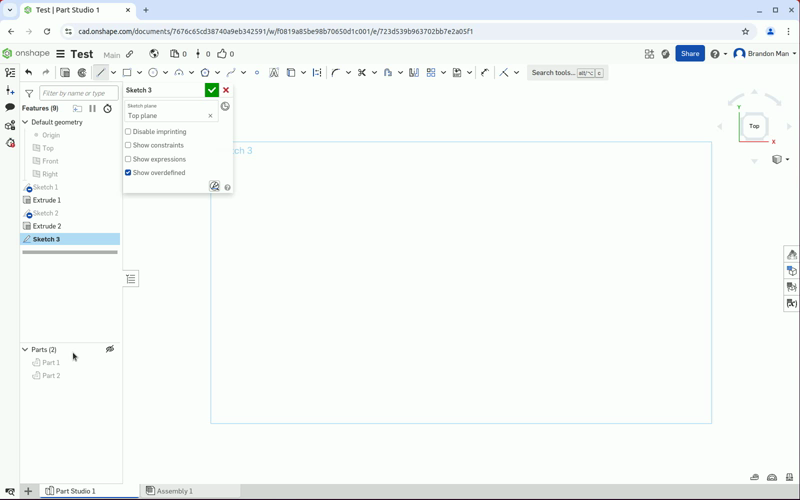
key_down(shift)
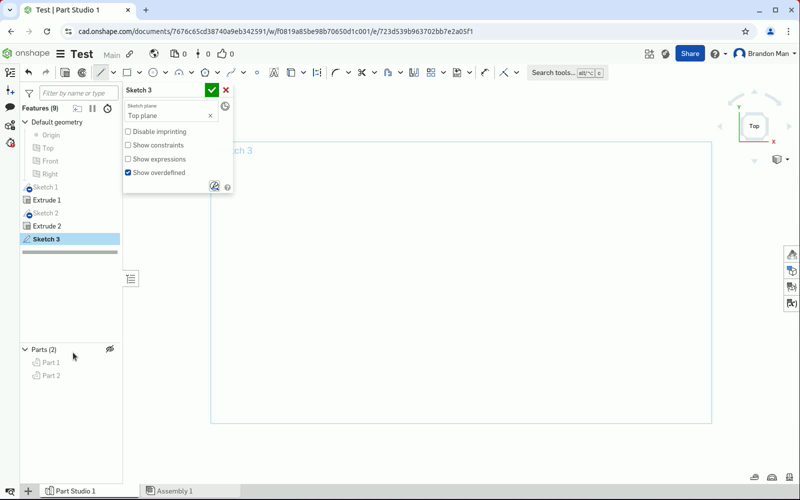
mouse_move(420, 257)
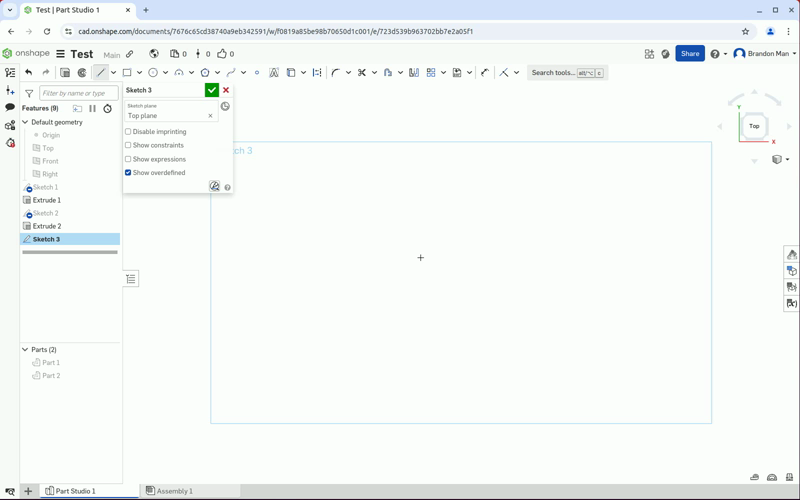
click(420, 257)
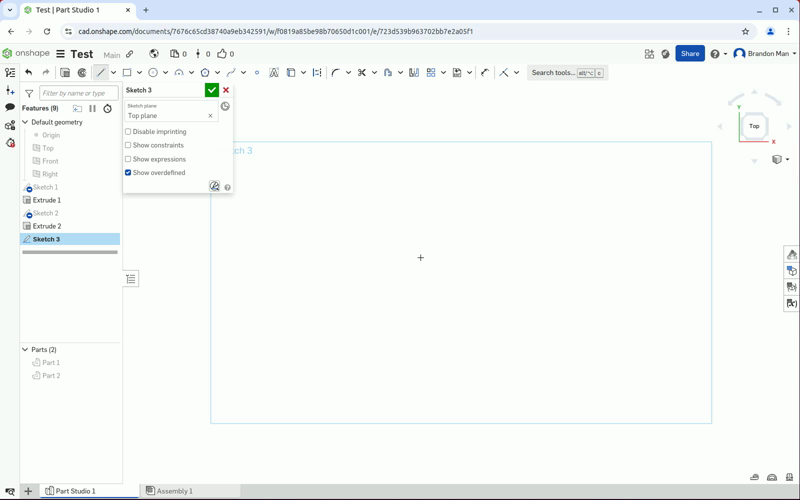
key_up(shift)
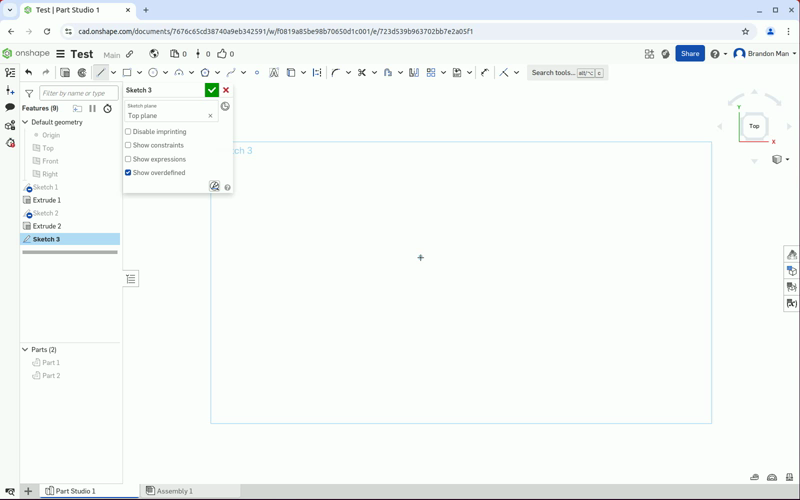
key_down(shift)
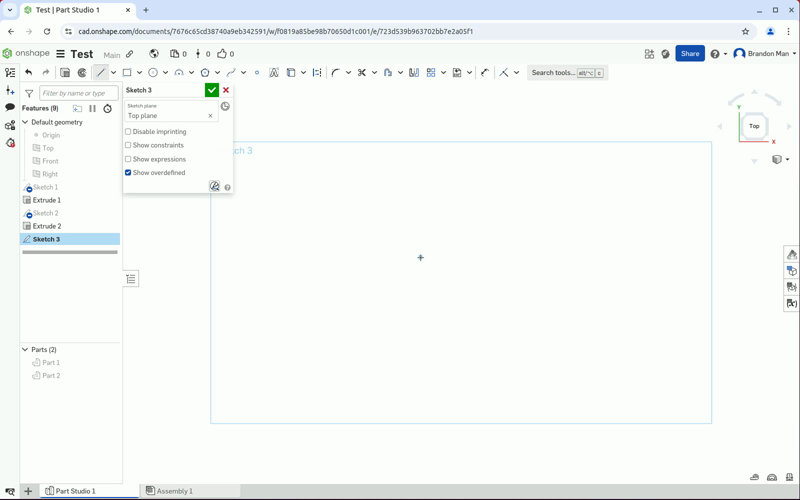
mouse_move(450, 257)
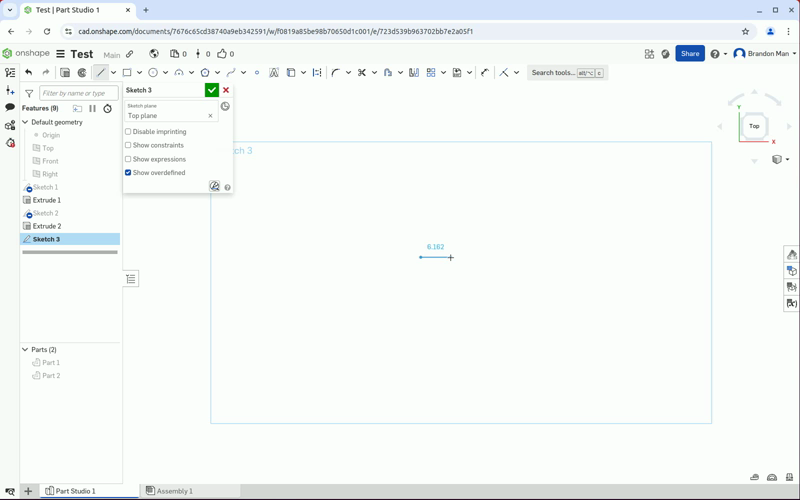
mouse_move(422, 257)
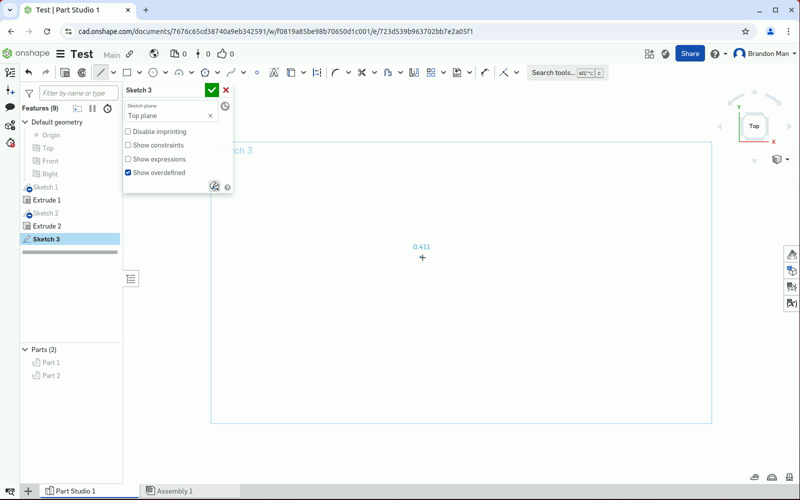
scroll(6)
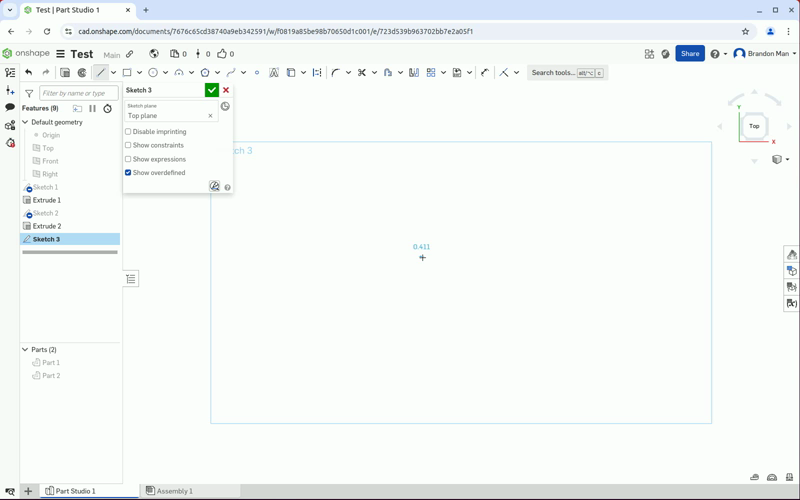
scroll(6)
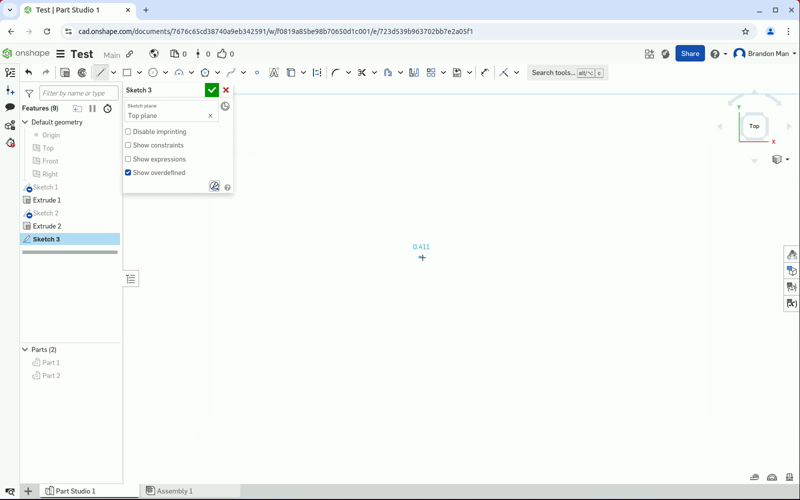
scroll(6)
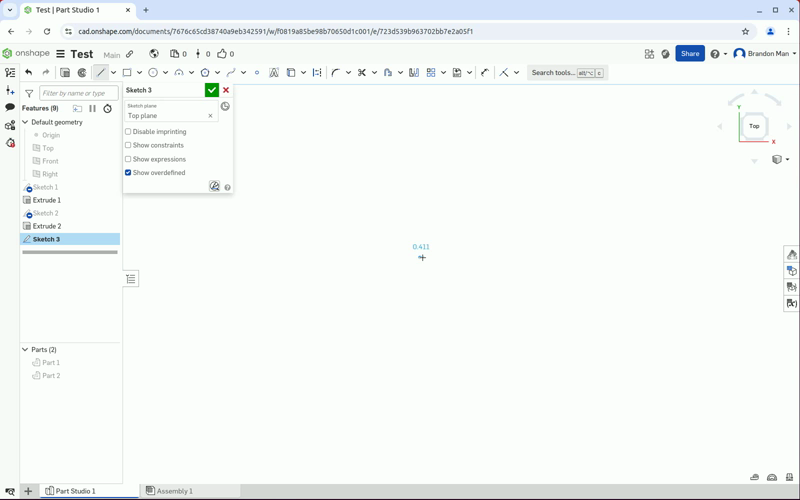
scroll(6)
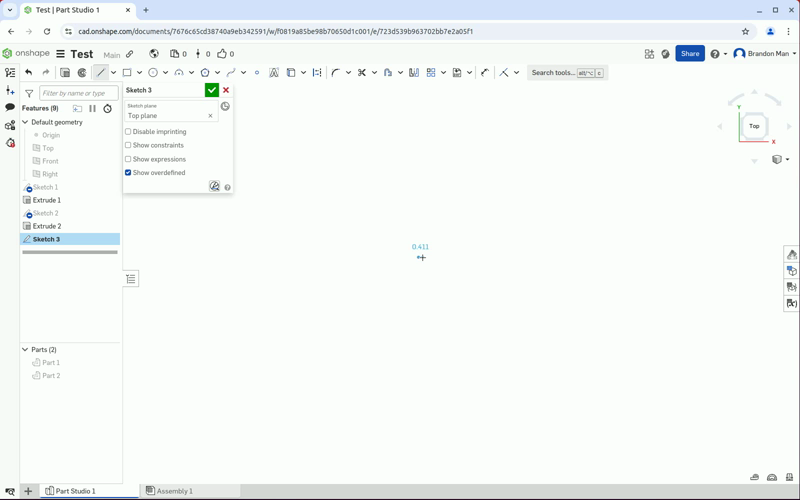
scroll(6)
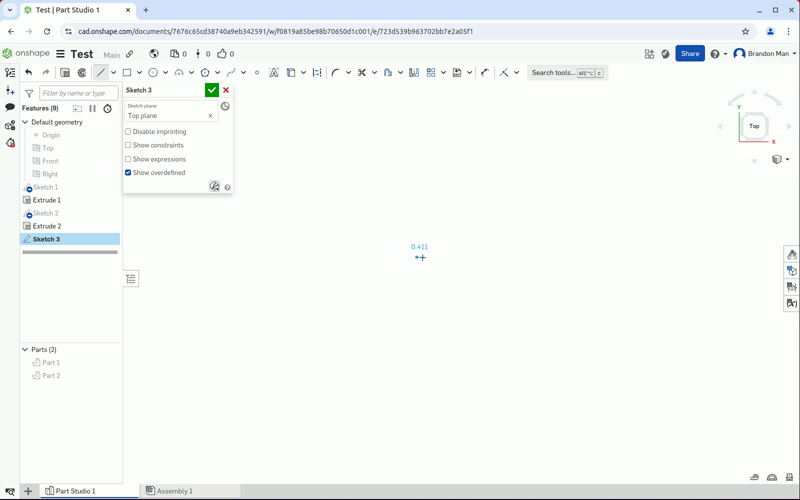
scroll(6)
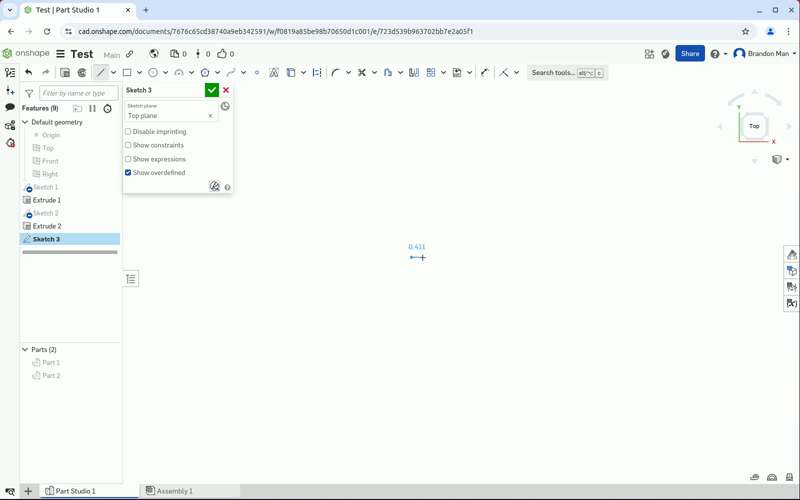
scroll(6)
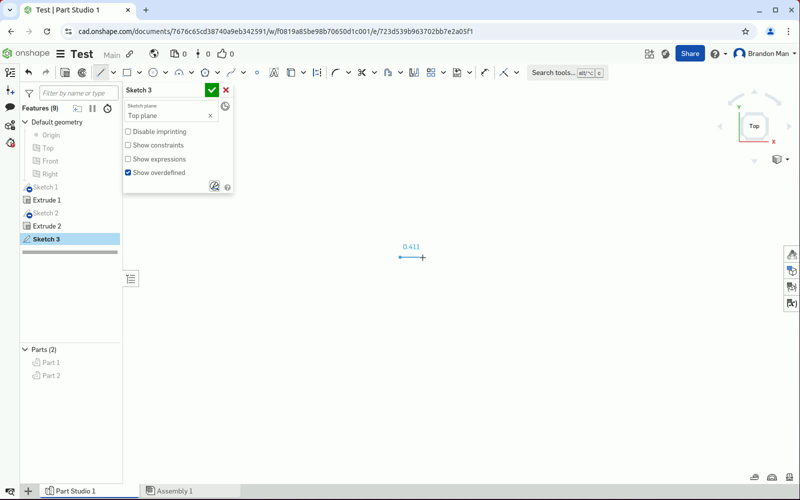
click(422, 257)
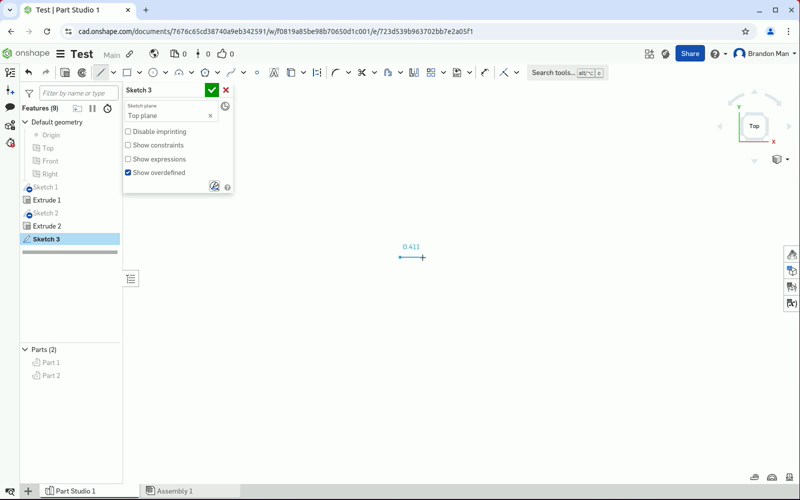
scroll(-6)
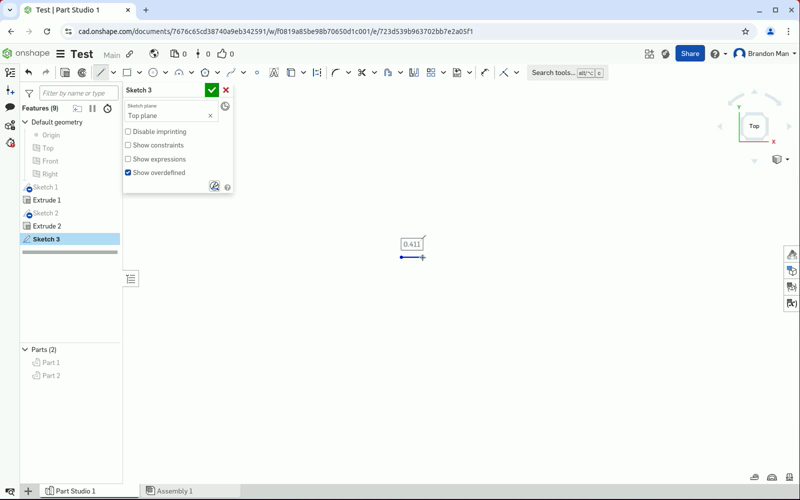
scroll(-6)
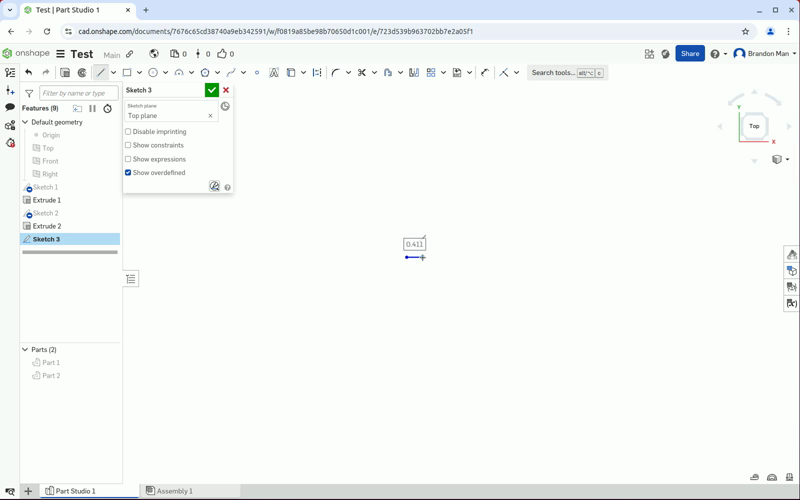
scroll(-6)
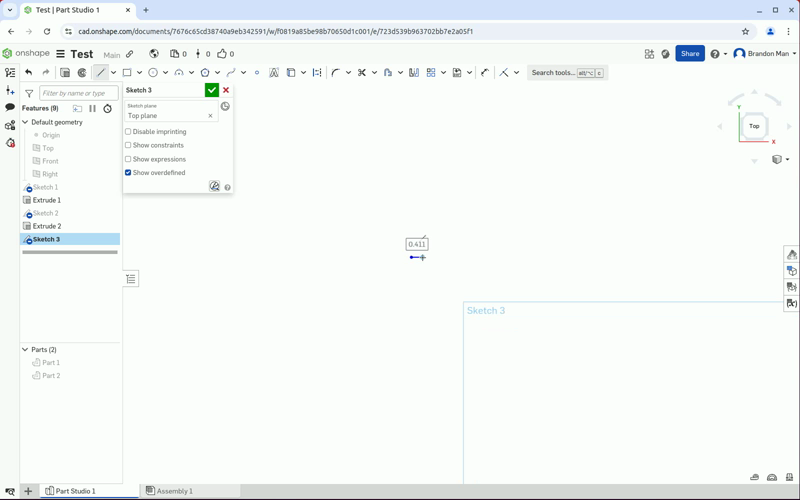
scroll(-6)
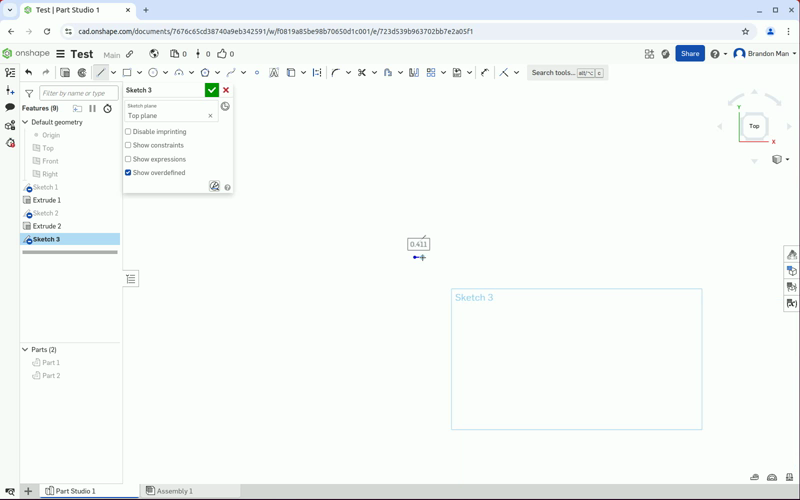
scroll(-6)
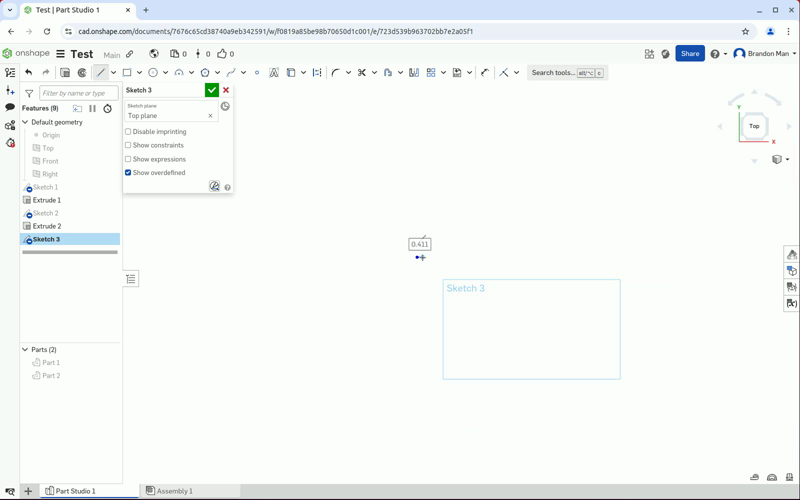
scroll(-6)
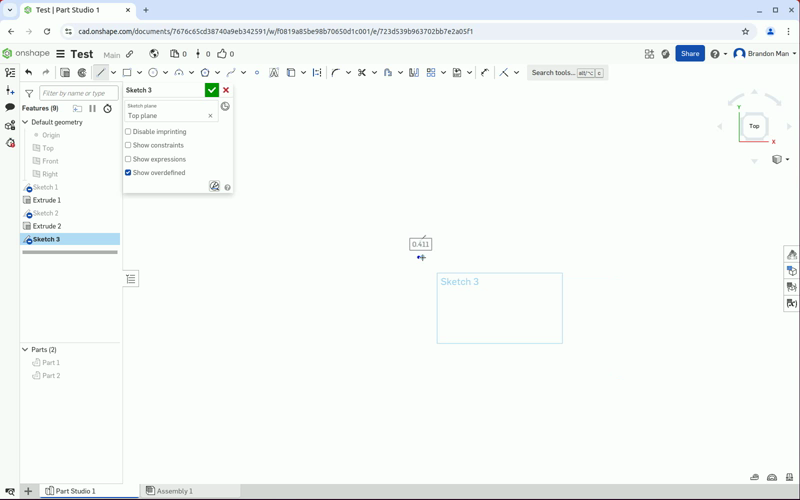
scroll(-6)
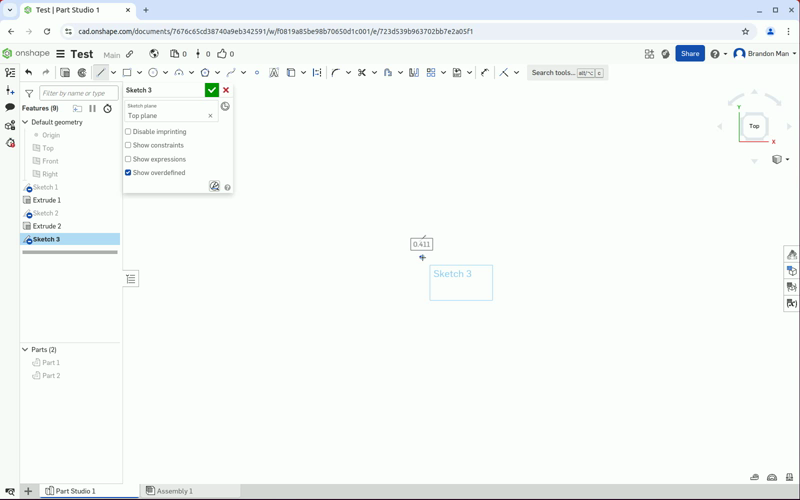
key_up(shift)
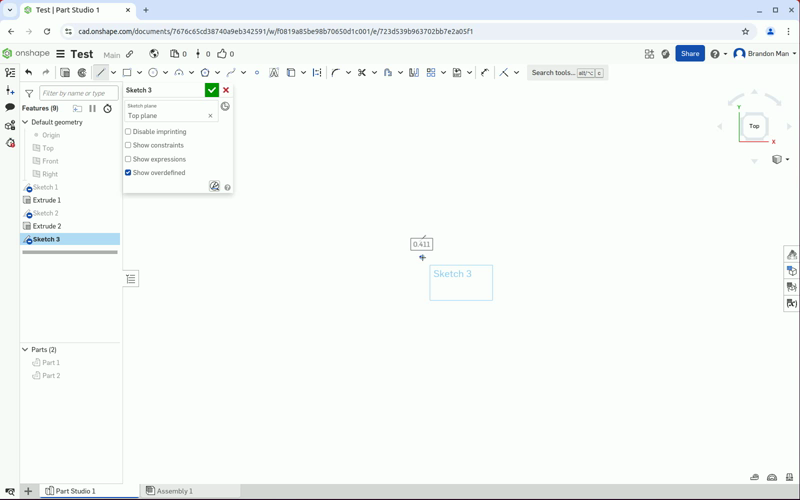
key_down(shift)
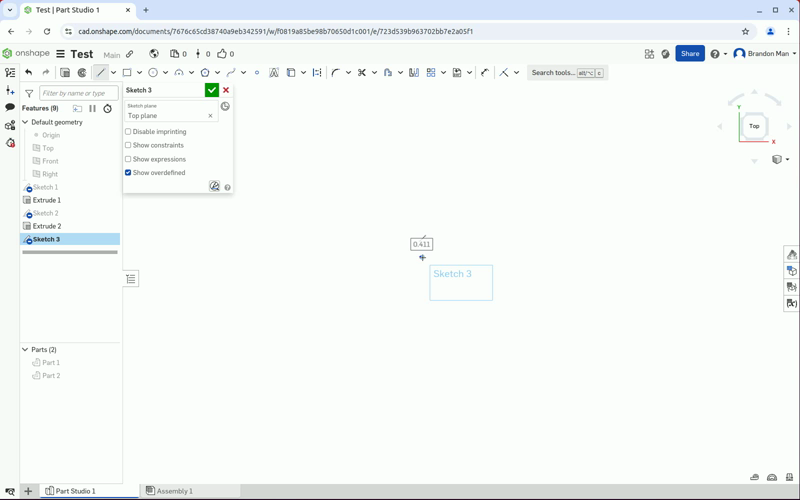
mouse_move(453, 257)
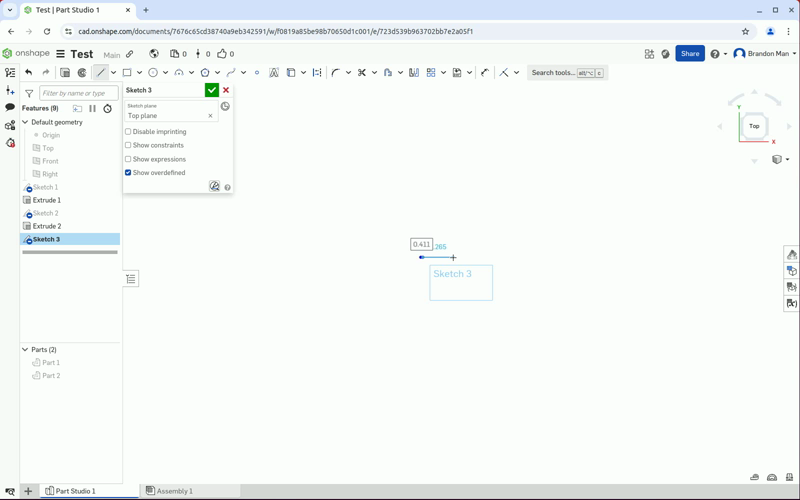
mouse_move(422, 245)
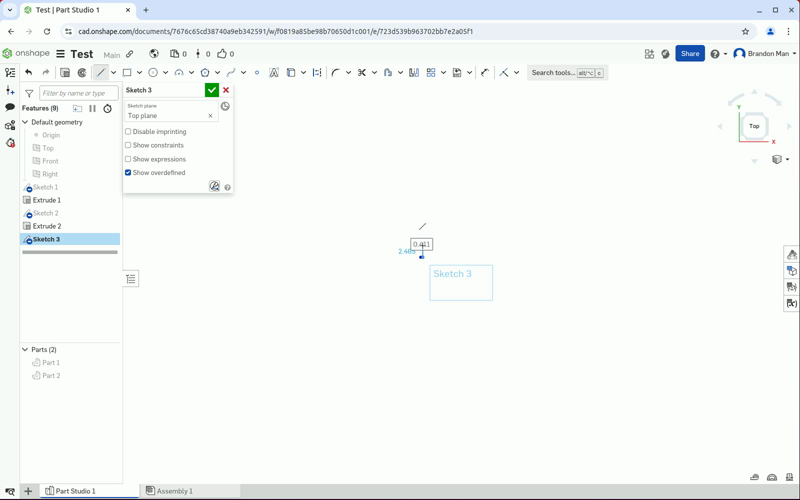
click(422, 245)
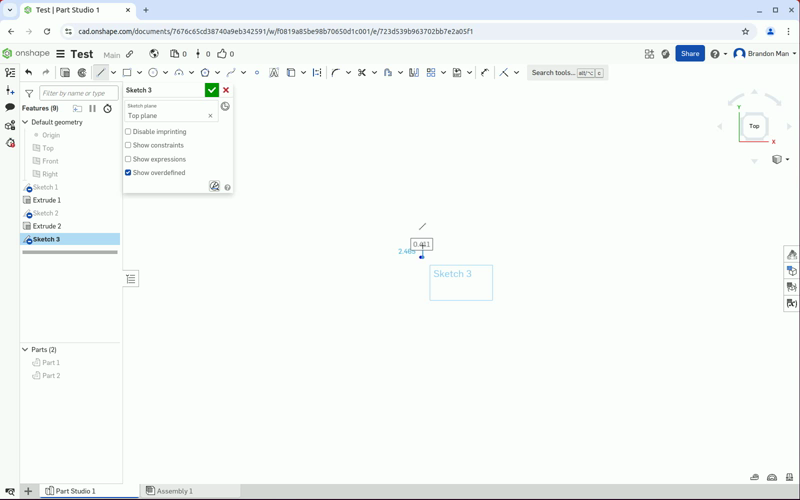
key_up(shift)
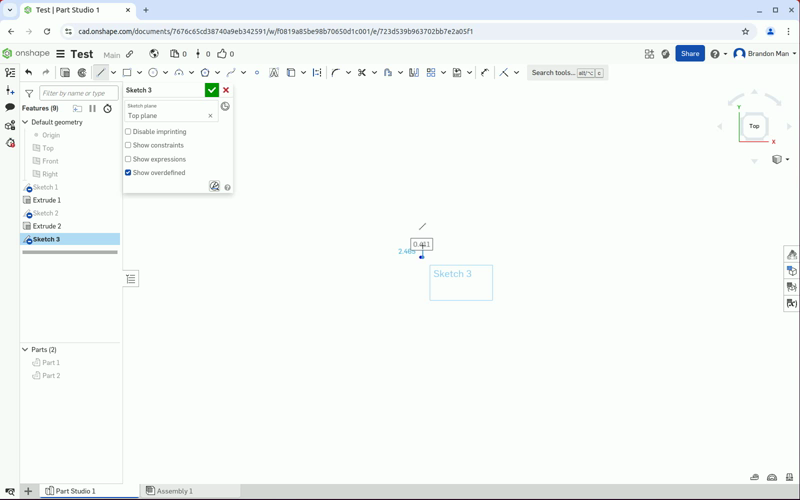
key_down(shift)
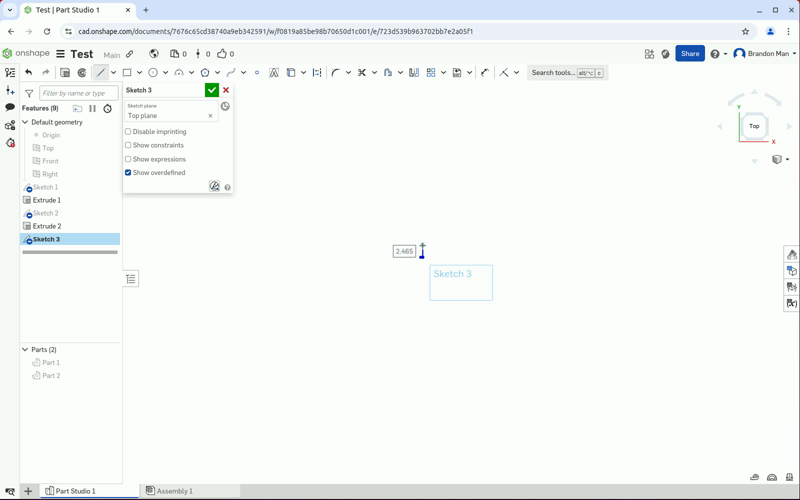
mouse_move(453, 245)
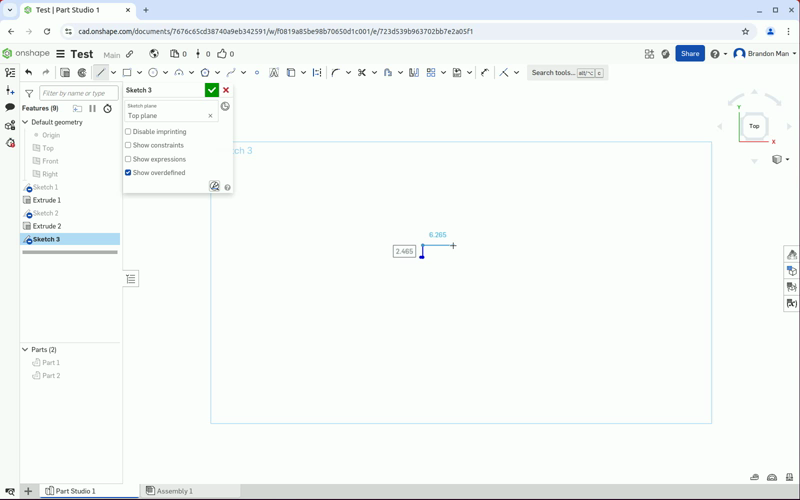
mouse_move(434, 245)
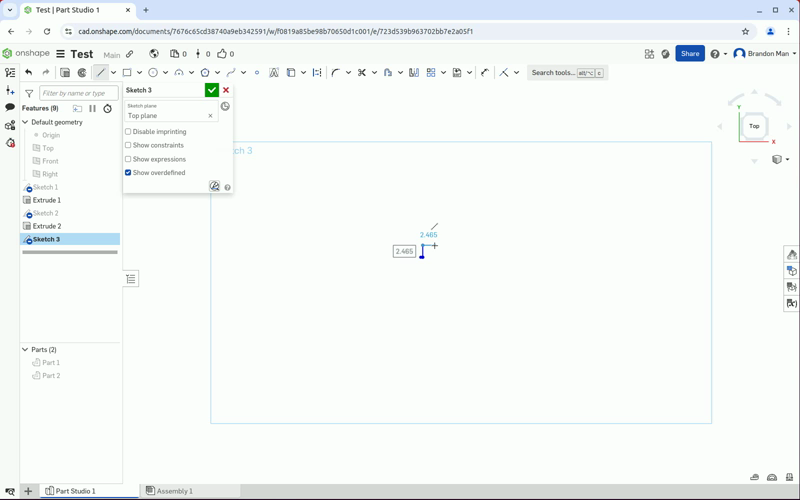
click(434, 245)
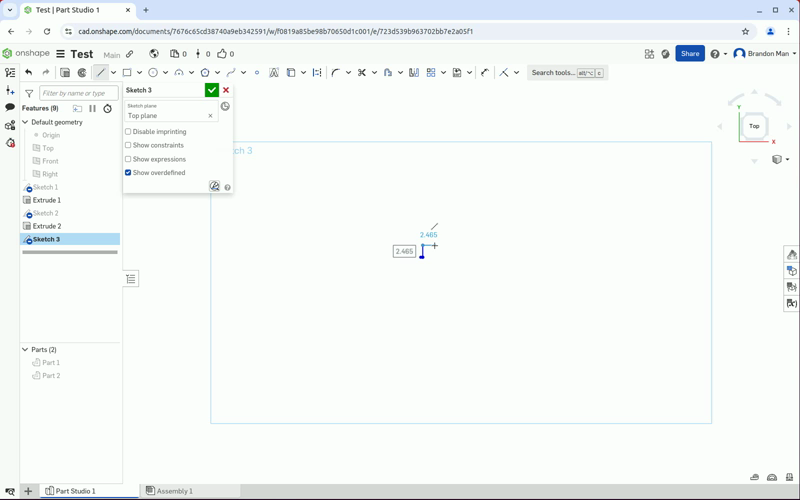
key_up(shift)
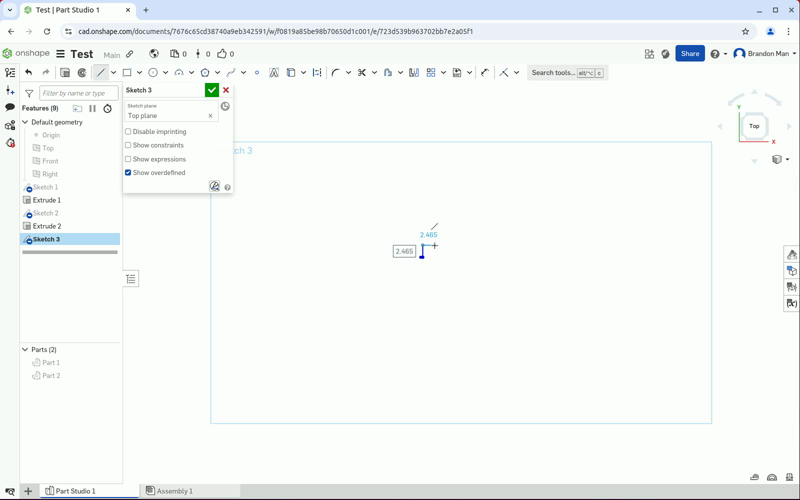
key_down(shift)
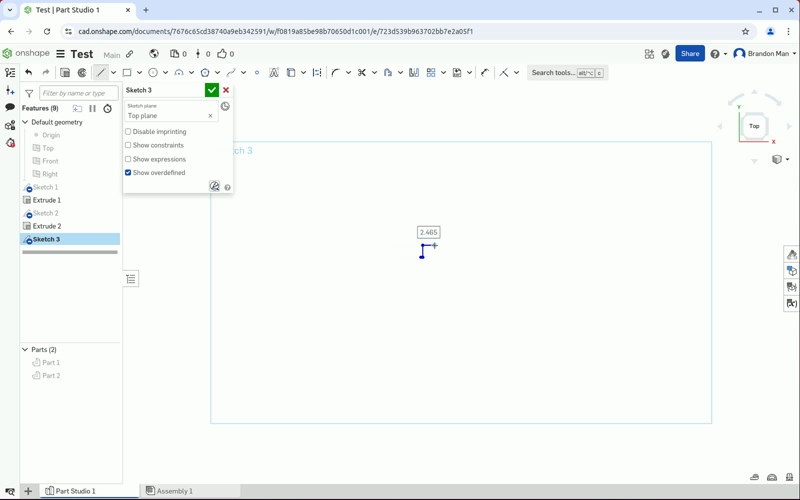
mouse_move(464, 245)
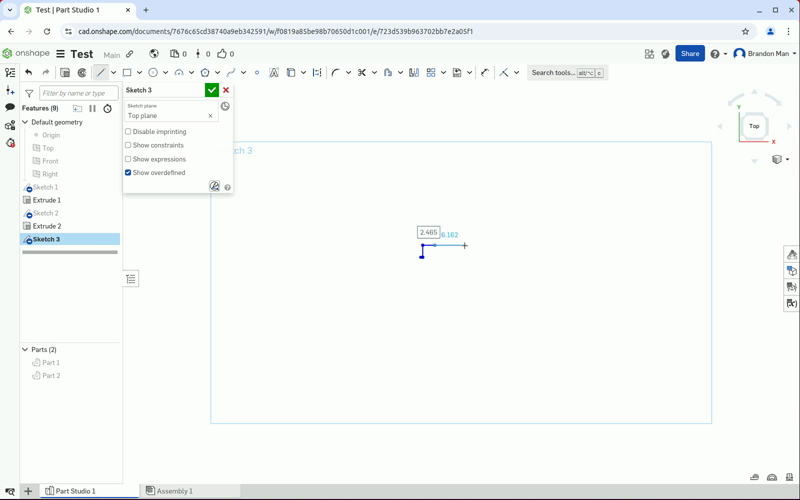
mouse_move(434, 243)
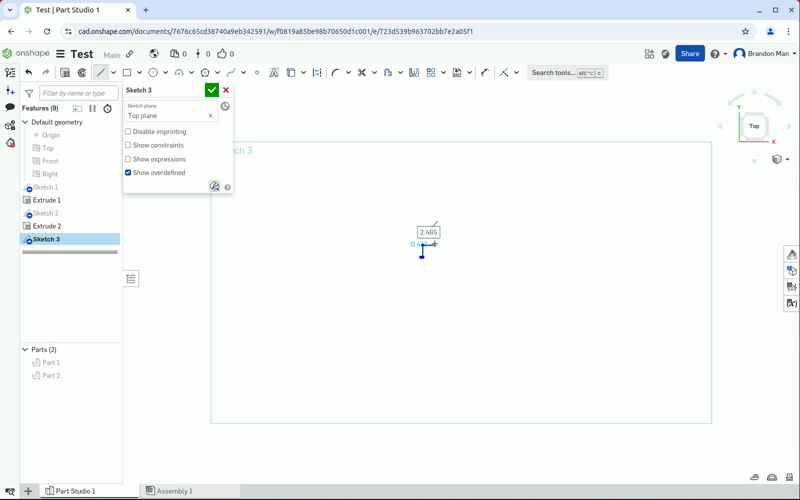
scroll(6)
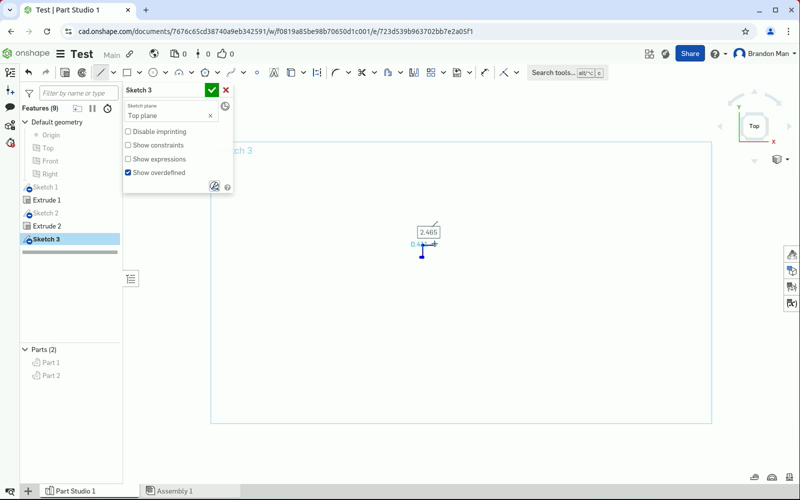
scroll(6)
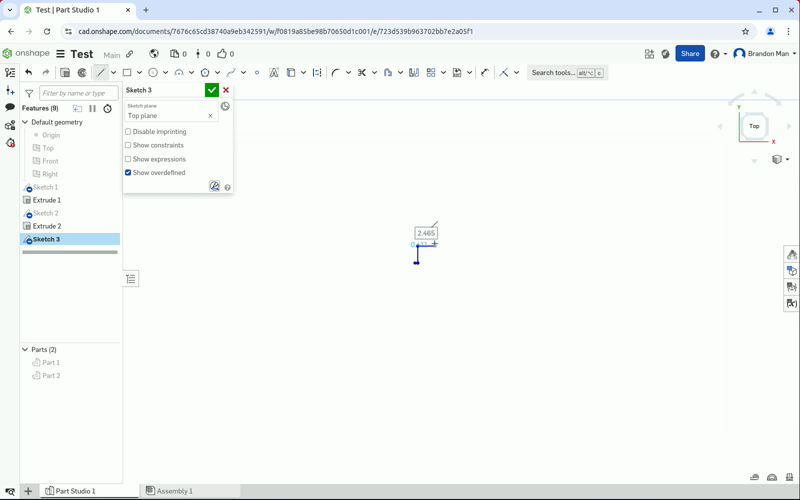
scroll(6)
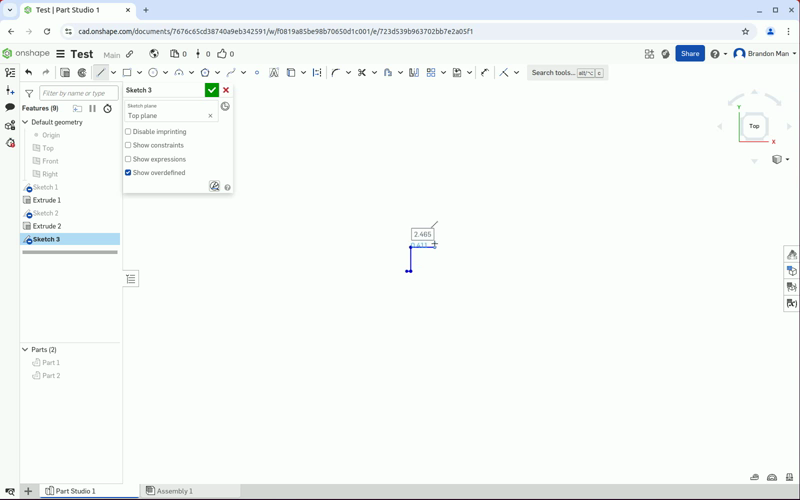
scroll(6)
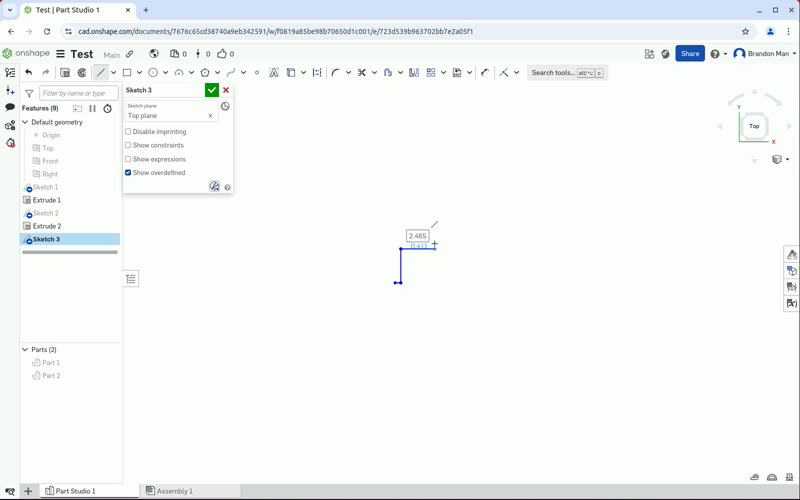
scroll(6)
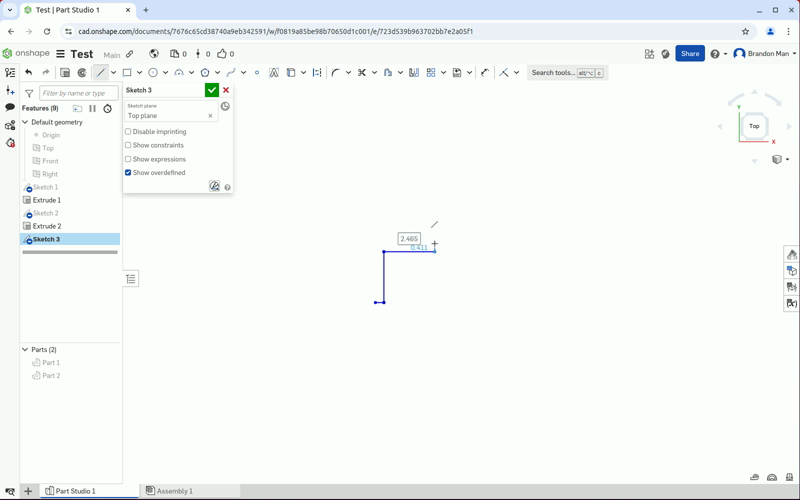
scroll(6)
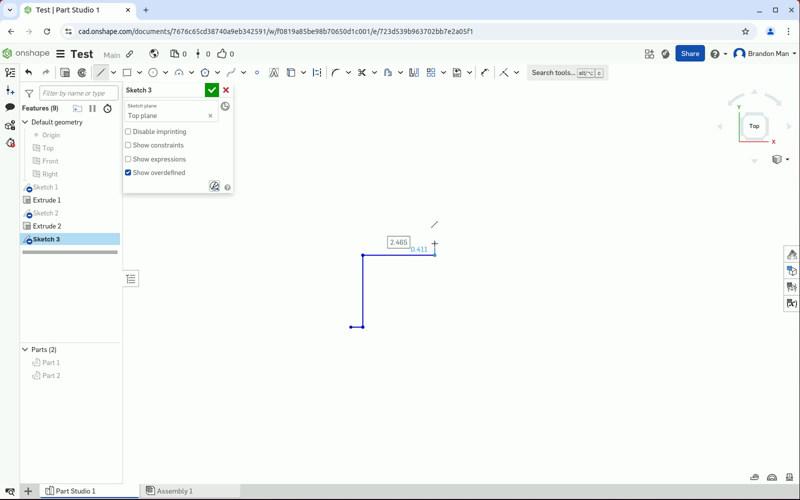
scroll(6)
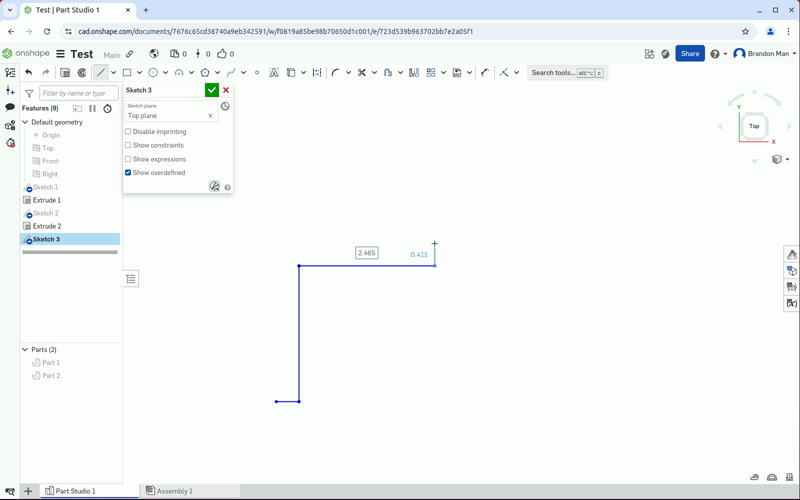
click(434, 243)
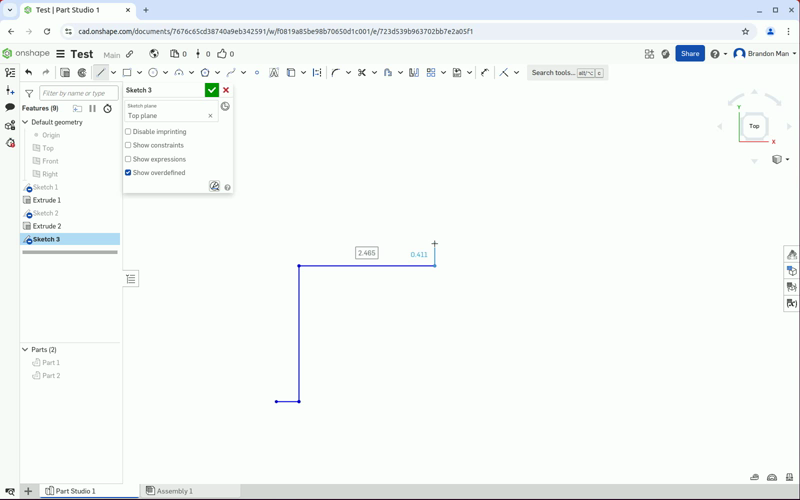
scroll(-6)
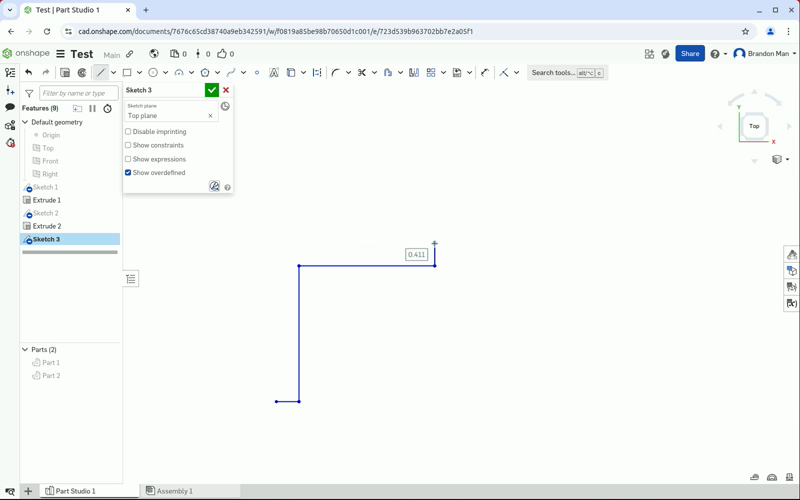
scroll(-6)
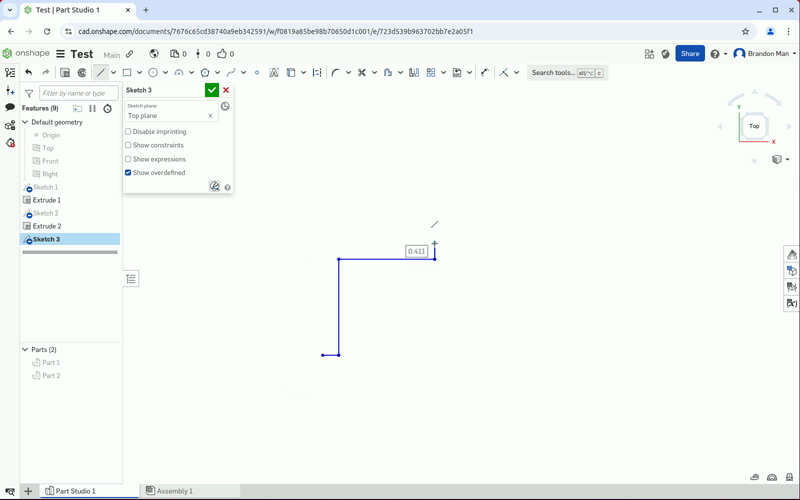
scroll(-6)
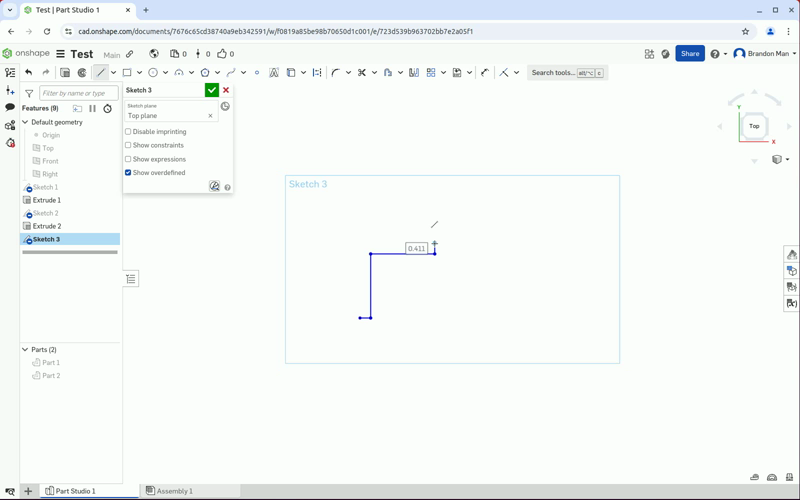
scroll(-6)
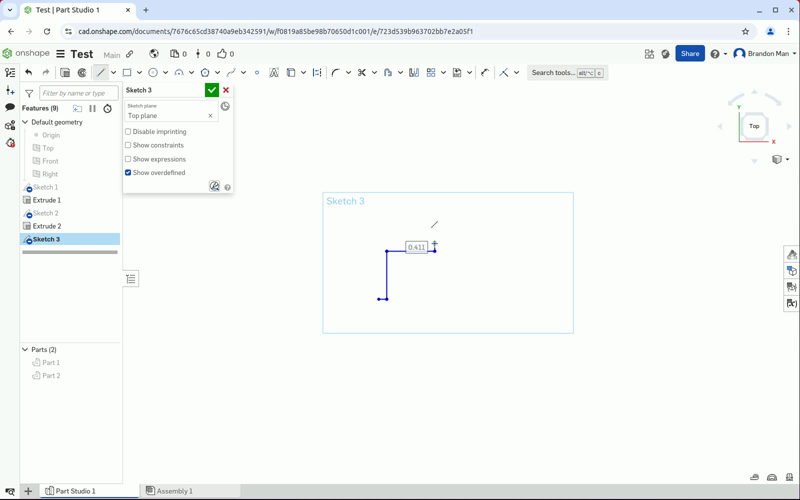
scroll(-6)
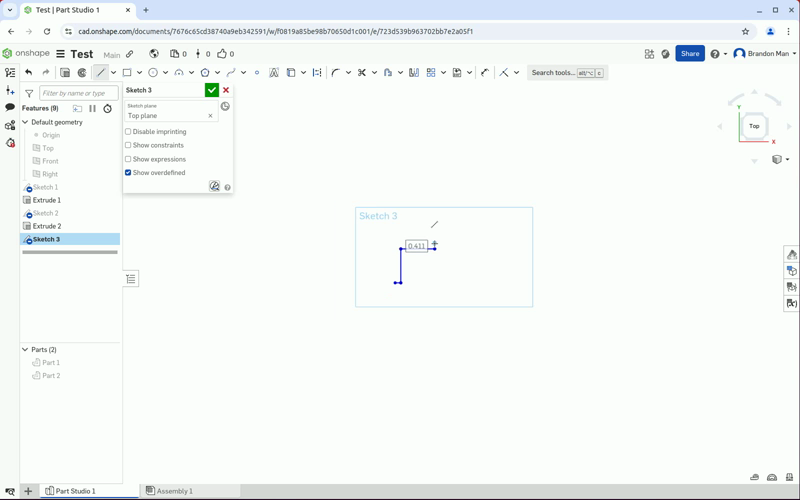
scroll(-6)
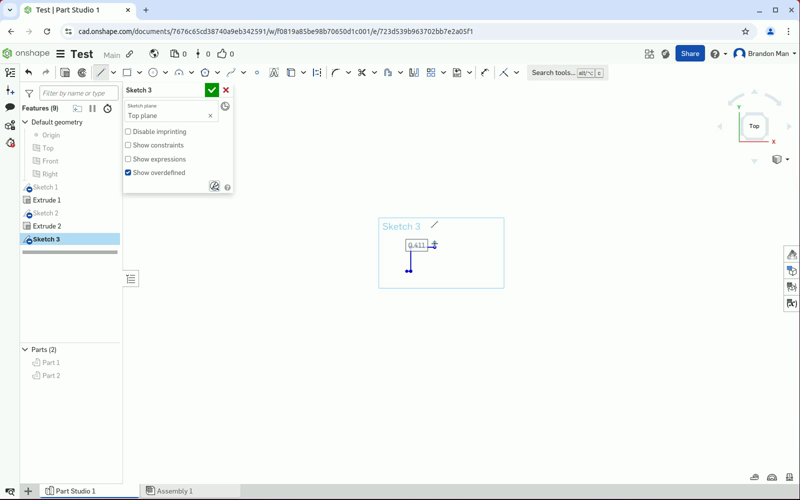
scroll(-6)
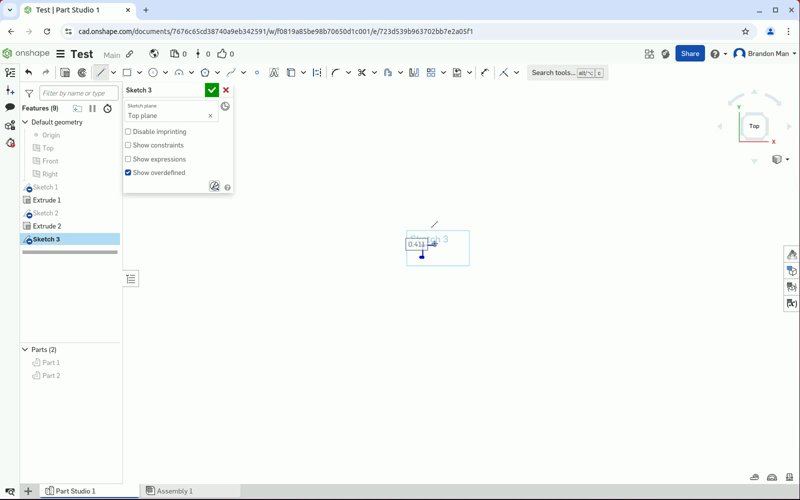
key_up(shift)
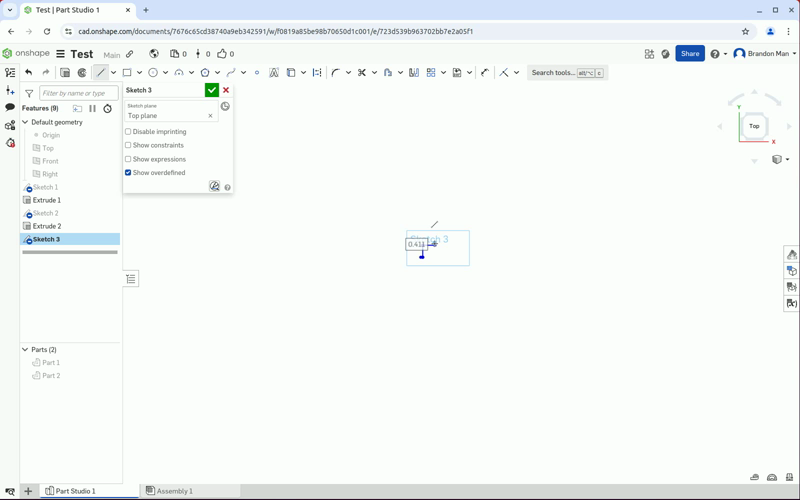
key_down(shift)
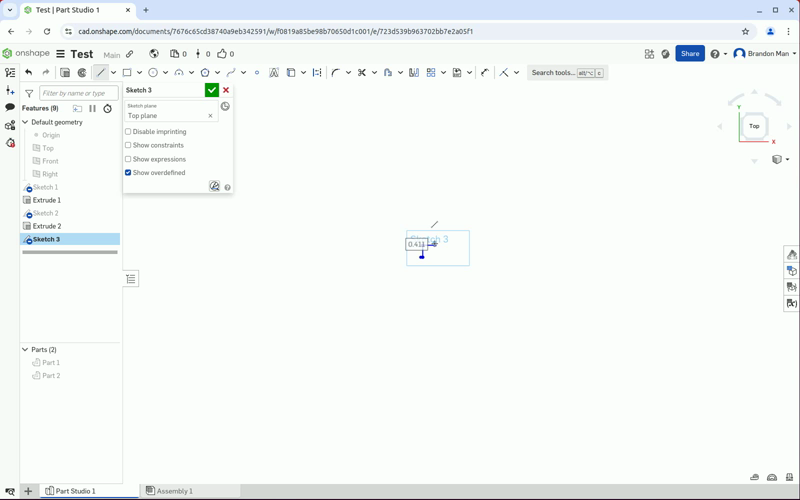
mouse_move(464, 243)
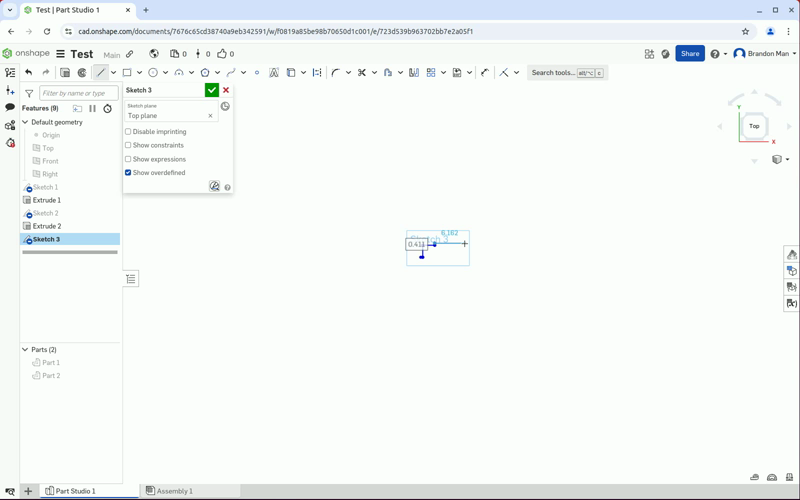
mouse_move(420, 243)
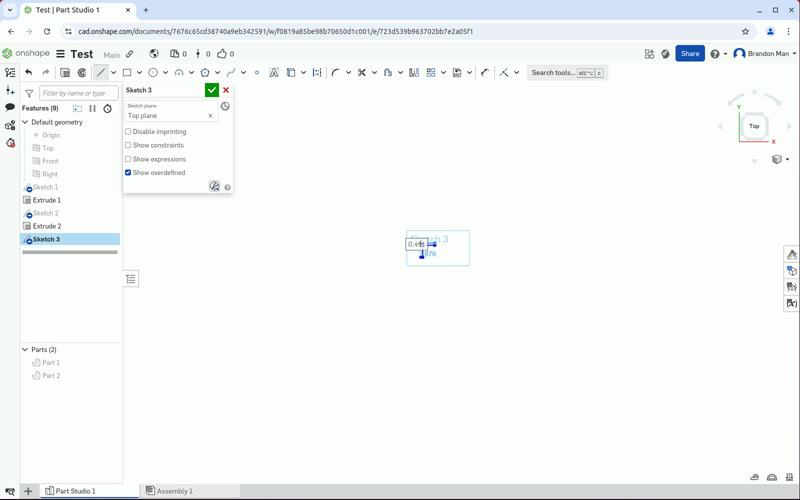
scroll(6)
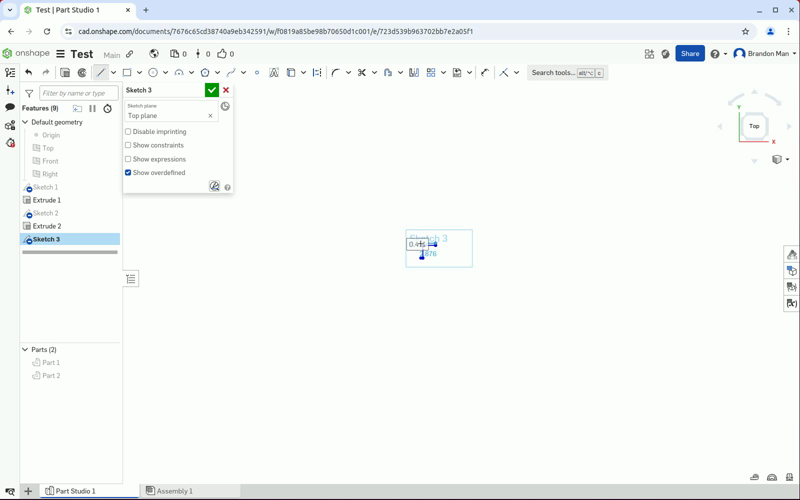
scroll(6)
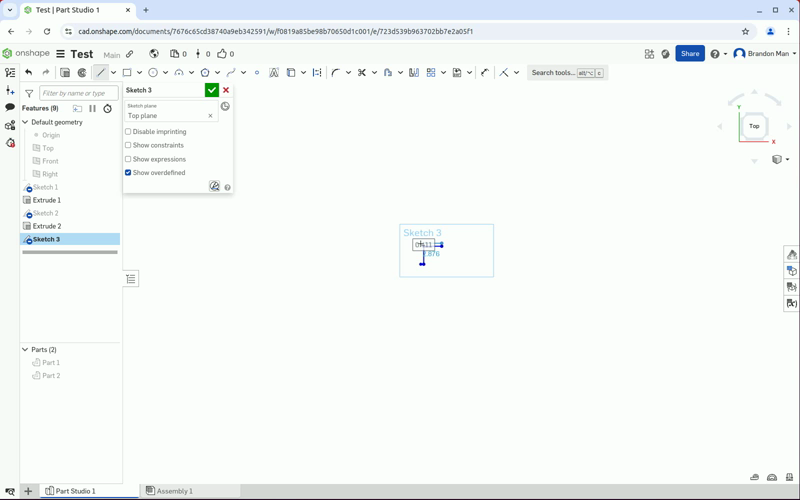
scroll(6)
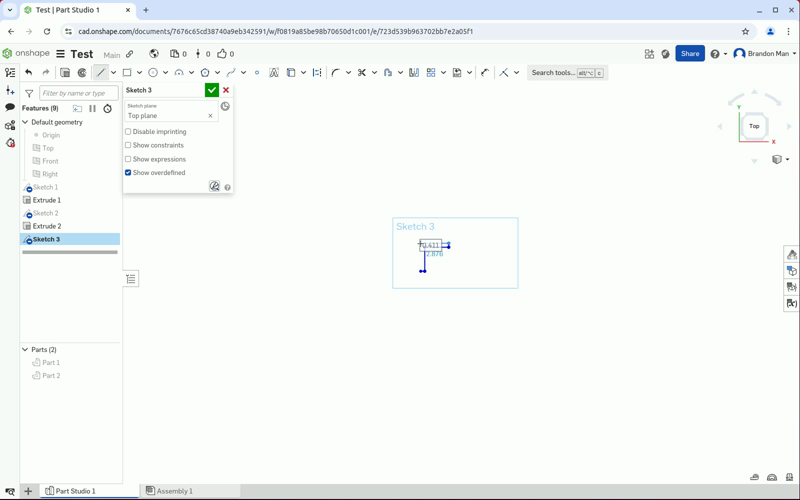
scroll(6)
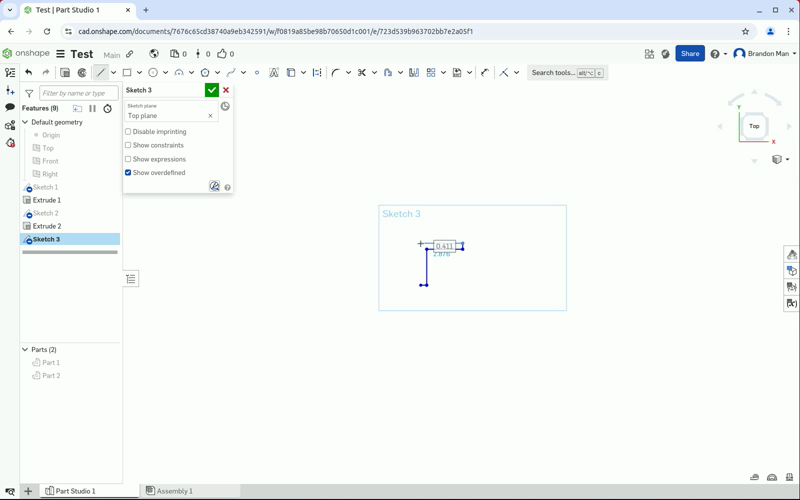
scroll(6)
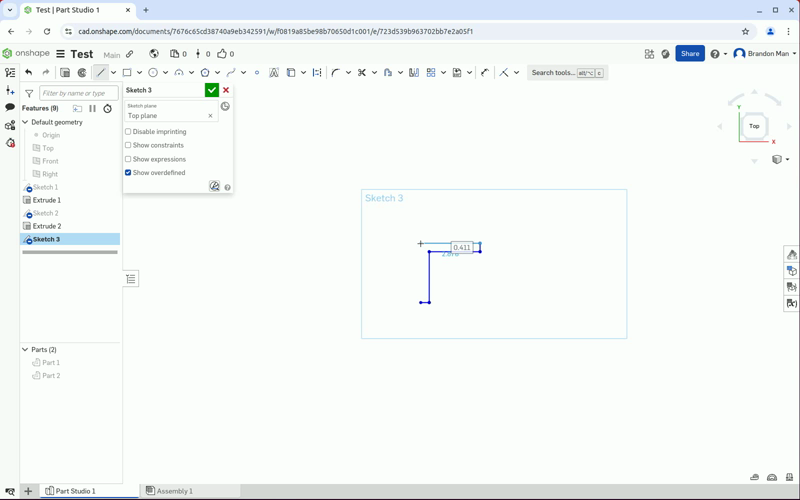
scroll(6)
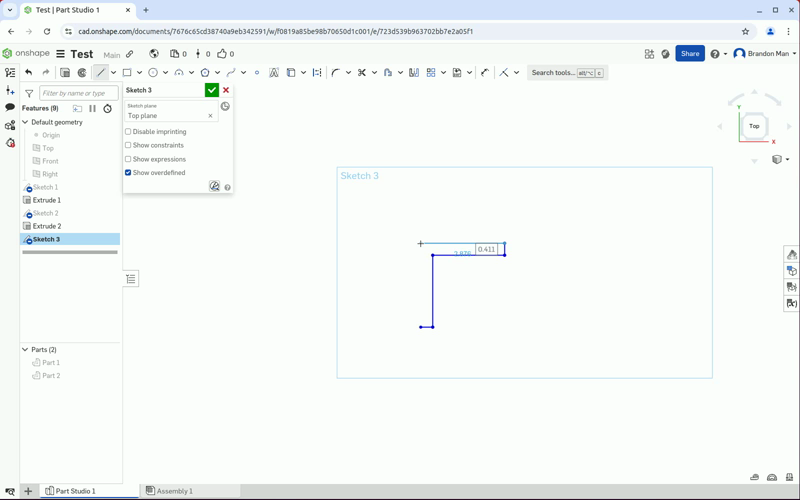
scroll(6)
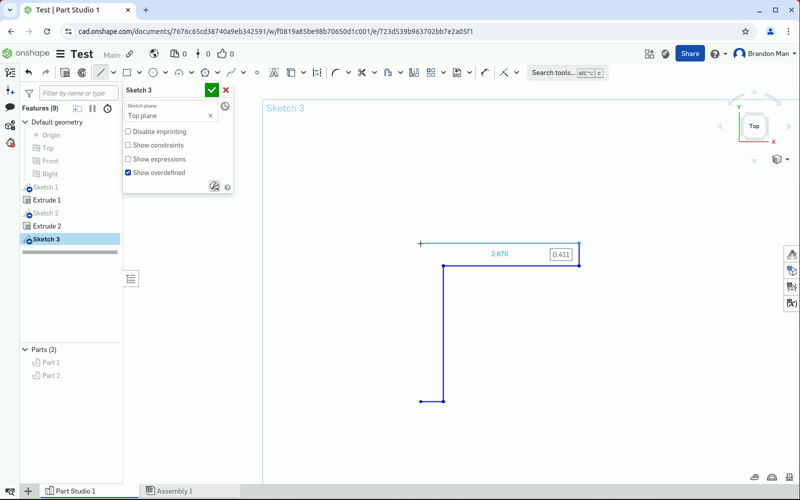
click(420, 243)
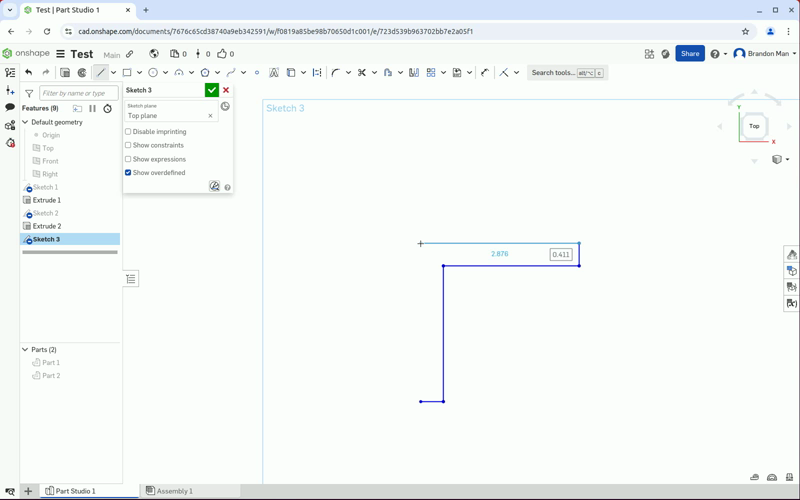
scroll(-6)
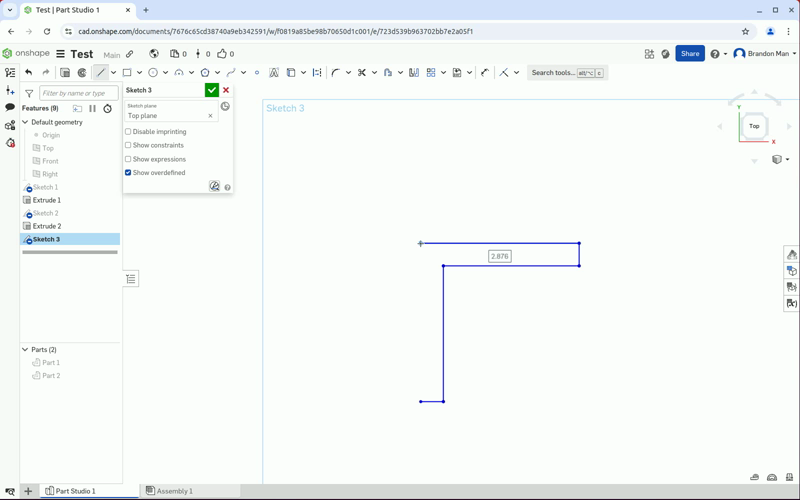
scroll(-6)
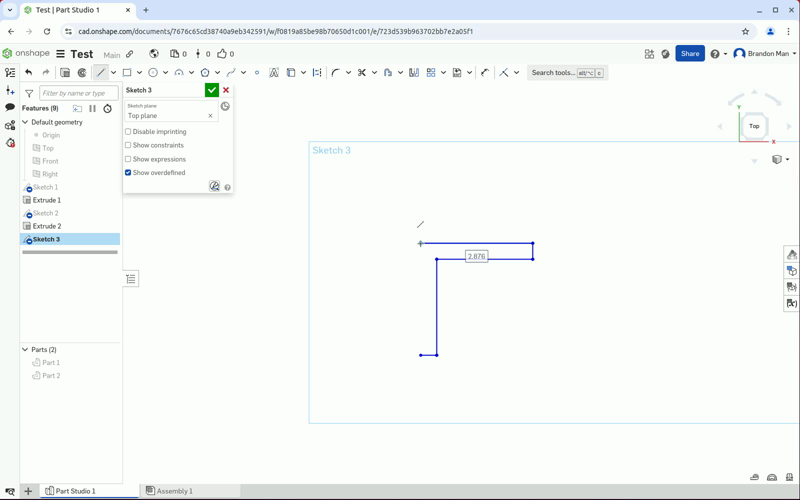
scroll(-6)
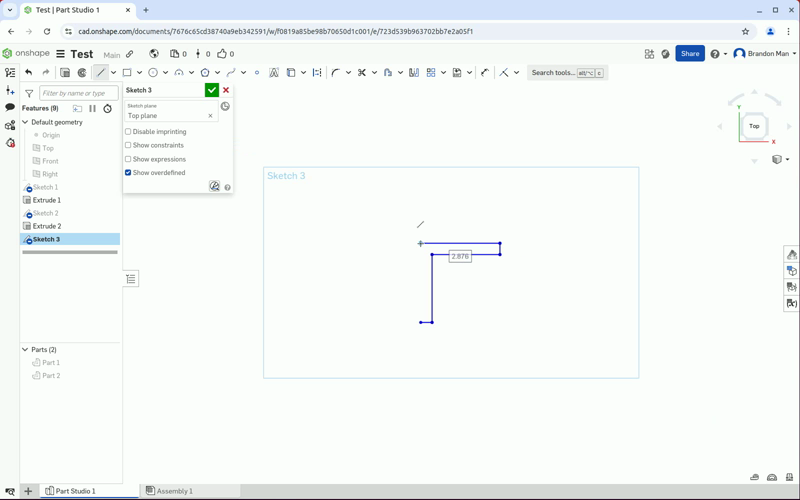
scroll(-6)
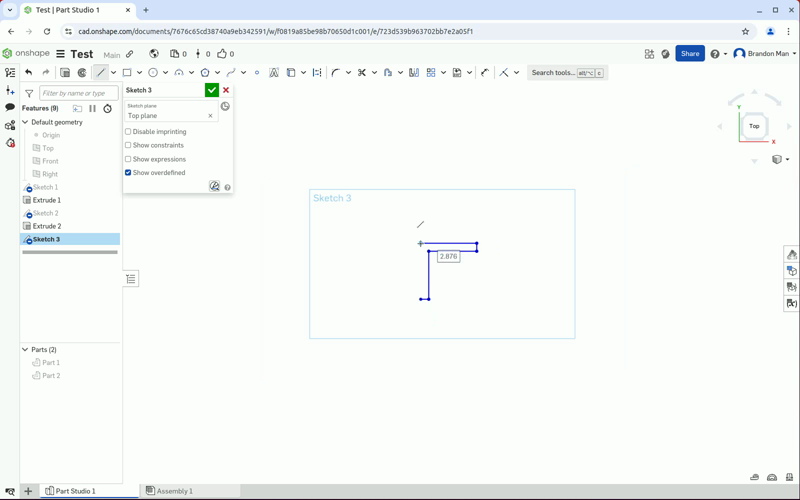
scroll(-6)
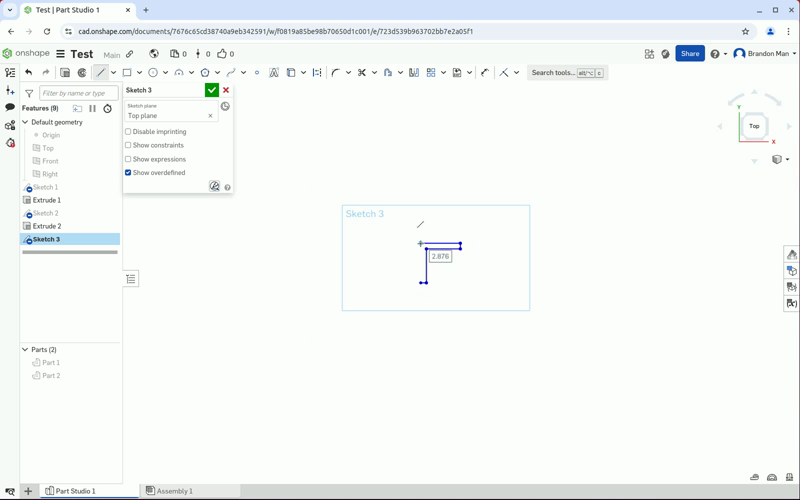
scroll(-6)
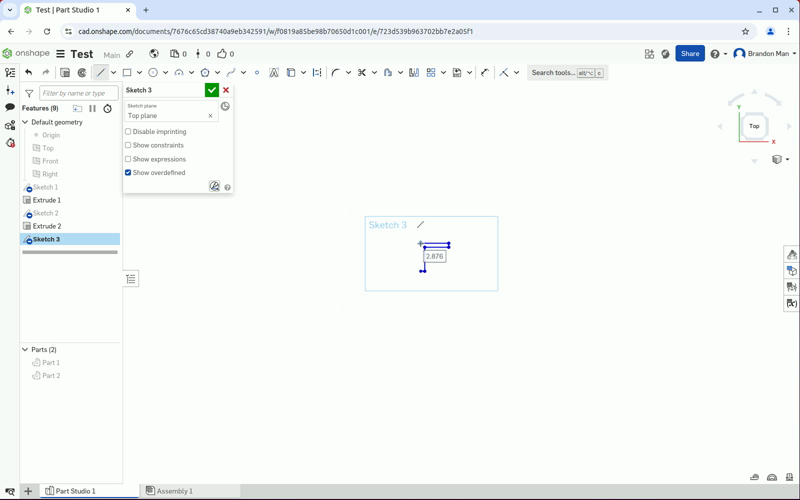
scroll(-6)
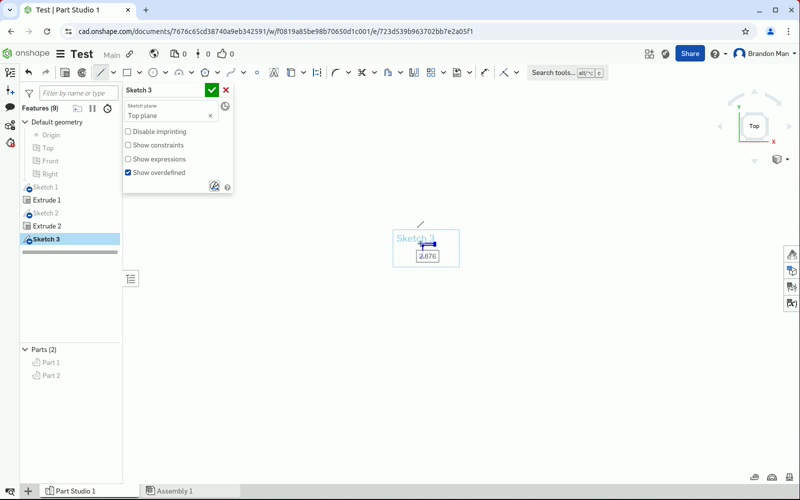
key_up(shift)
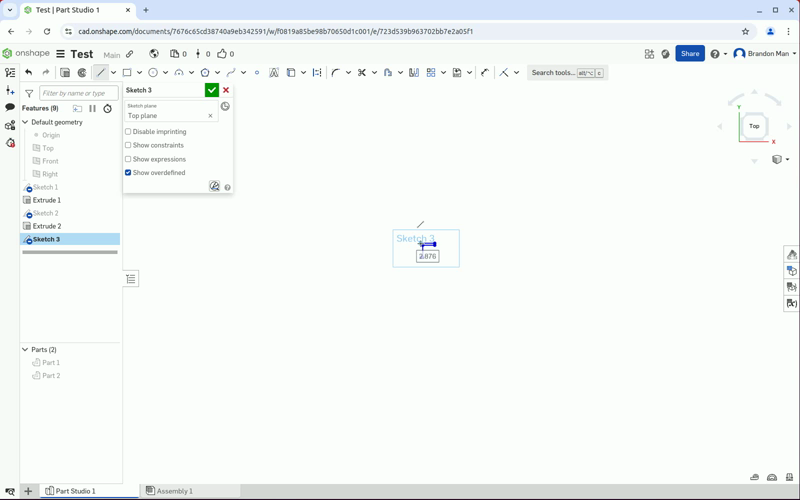
mouse_move(450, 243)
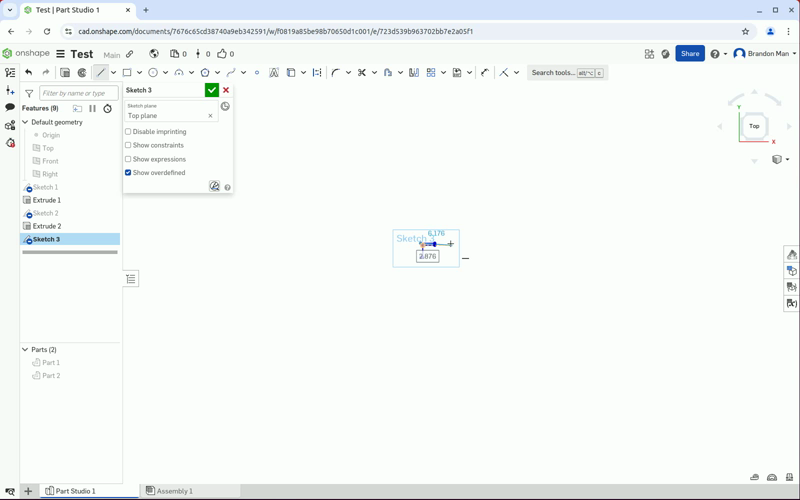
key_down(shift)
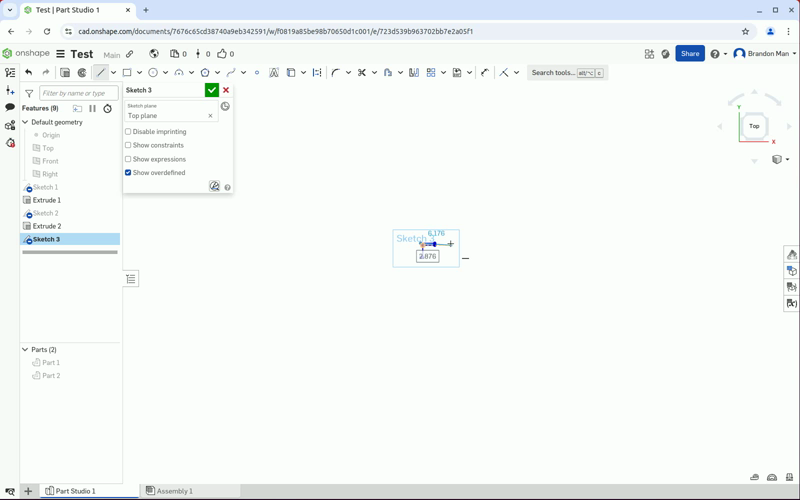
mouse_move(420, 257)
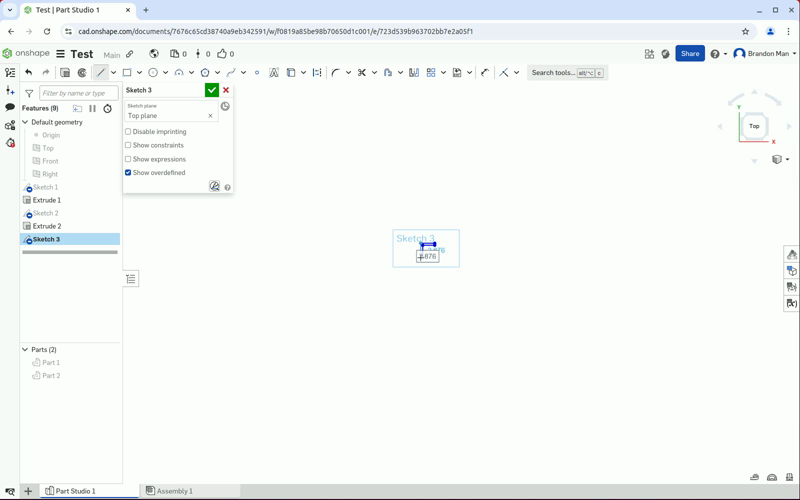
scroll(6)
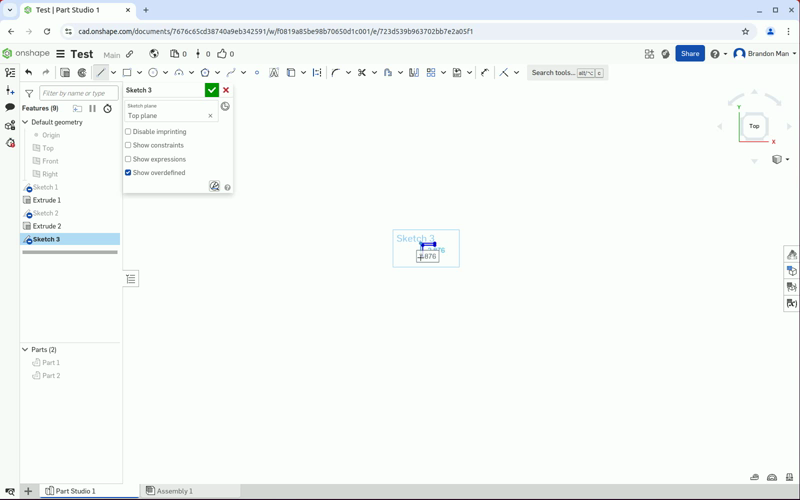
scroll(6)
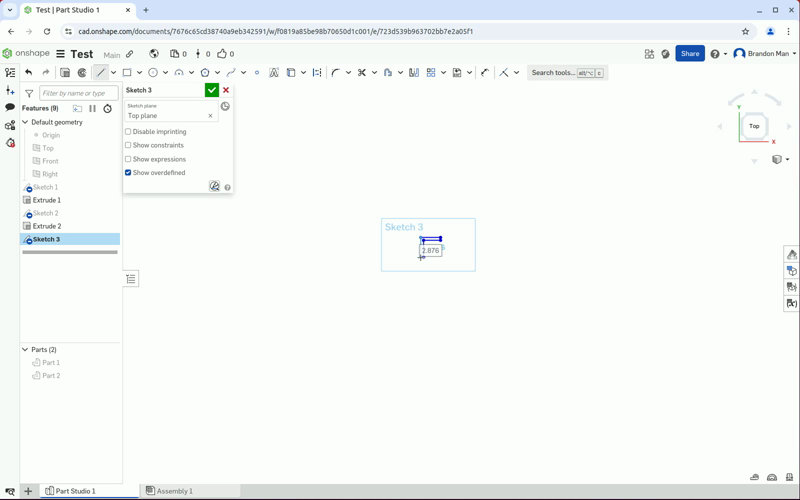
scroll(6)
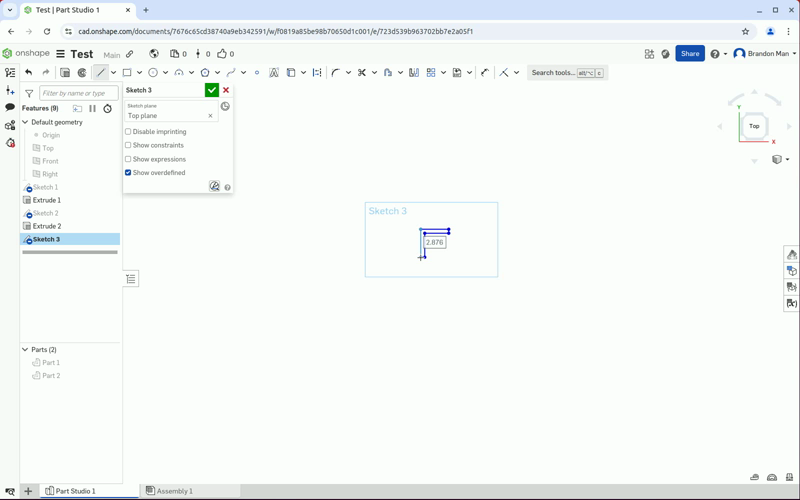
scroll(6)
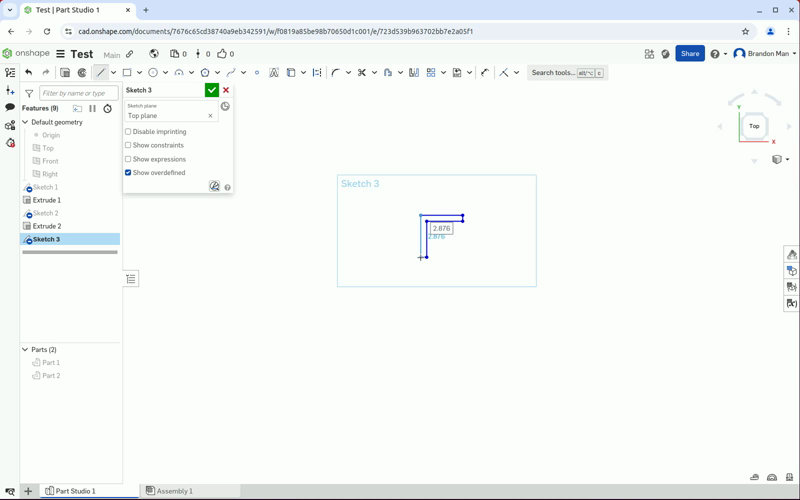
scroll(6)
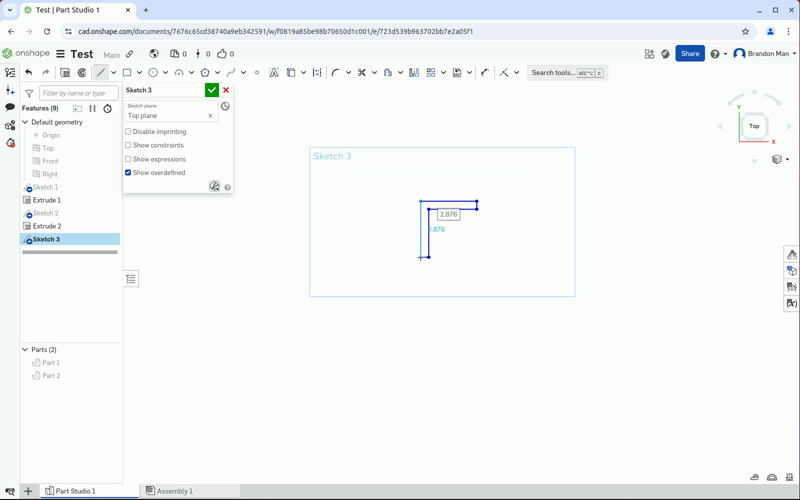
scroll(6)
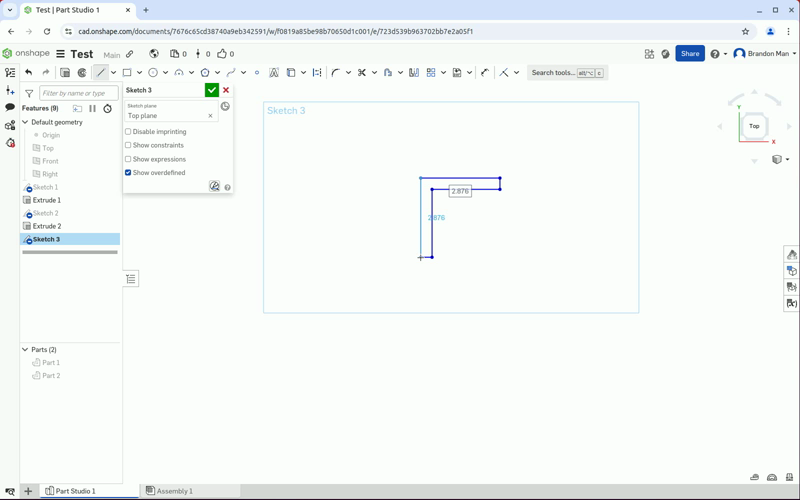
scroll(6)
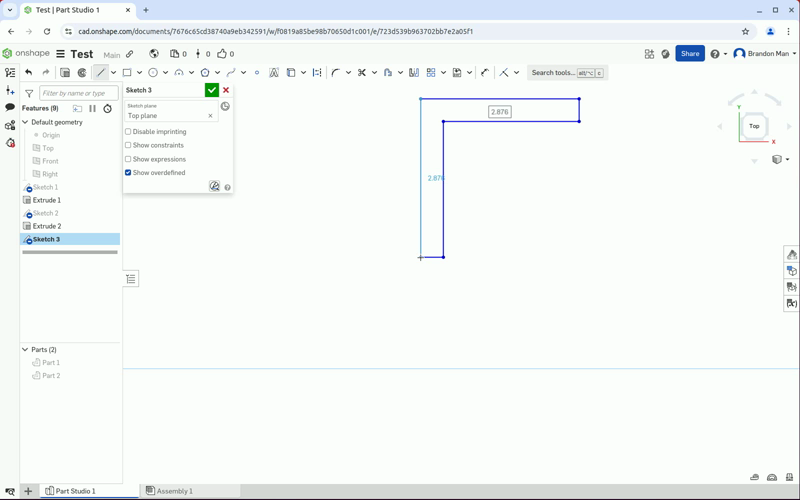
key_up(shift)
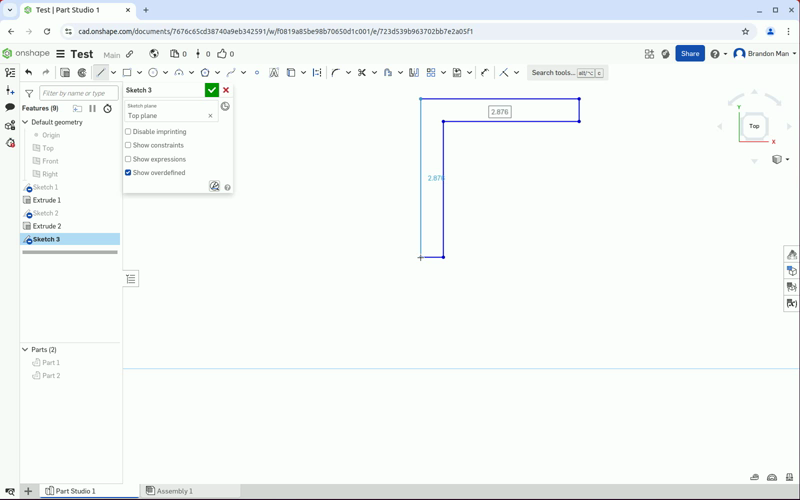
click(420, 257)
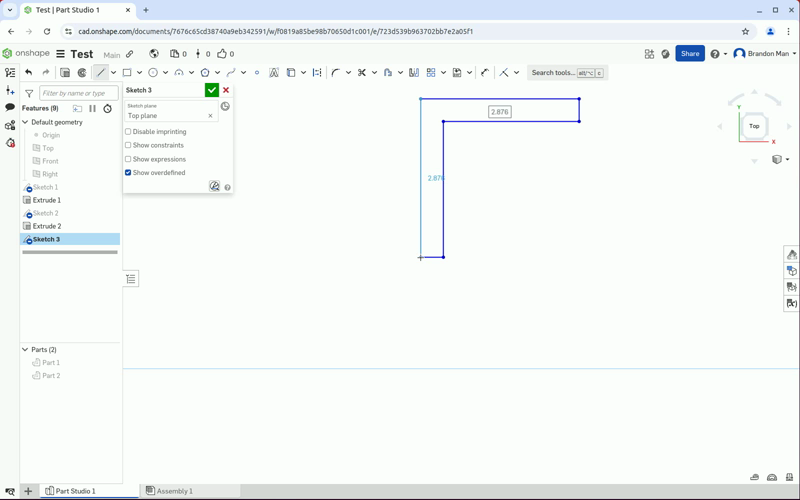
scroll(-6)
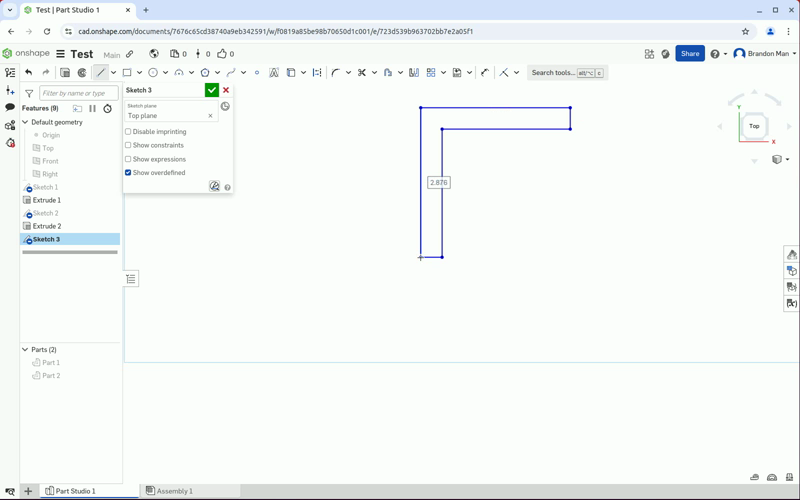
scroll(-6)
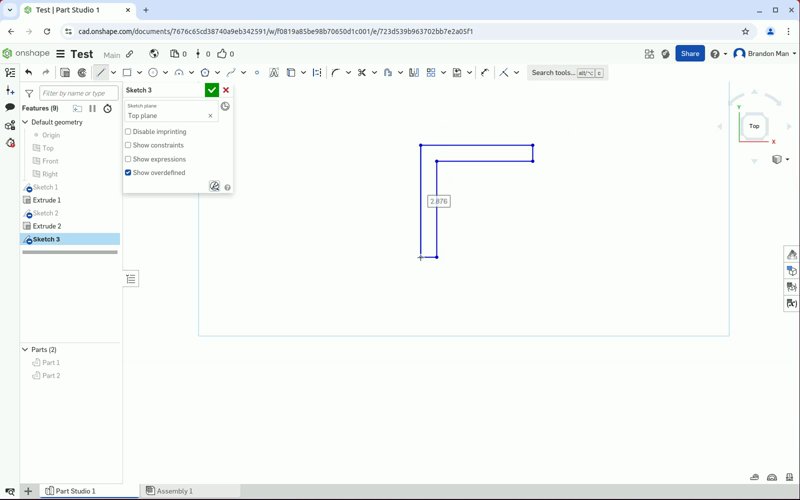
scroll(-6)
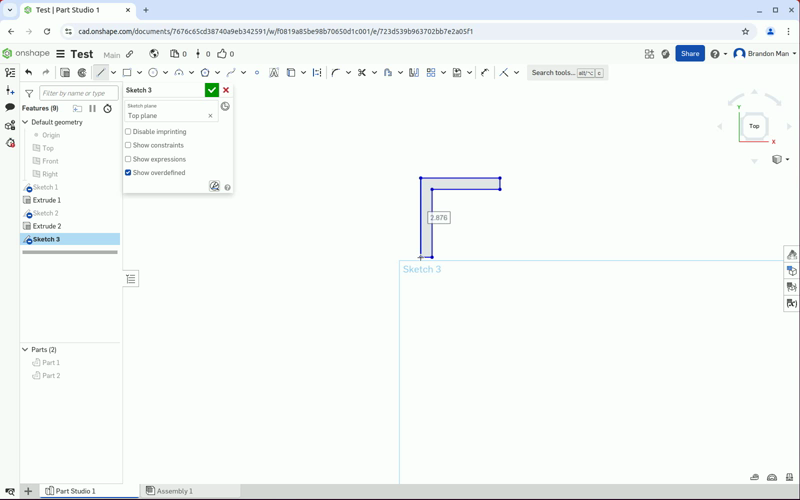
scroll(-6)
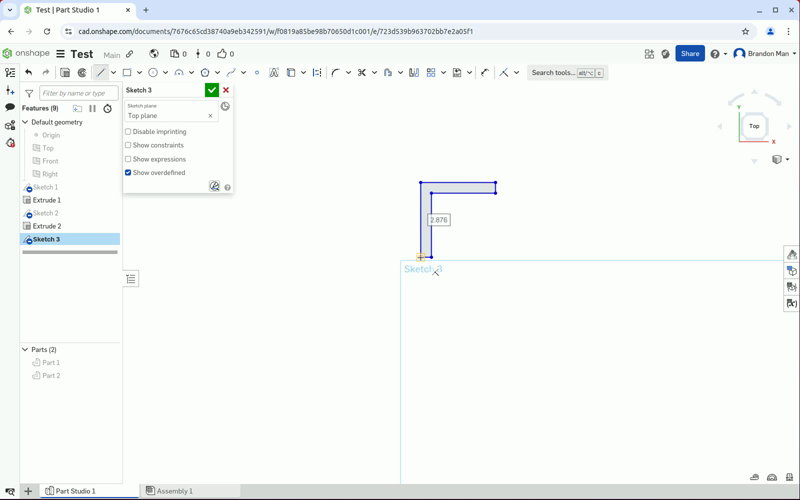
scroll(-6)
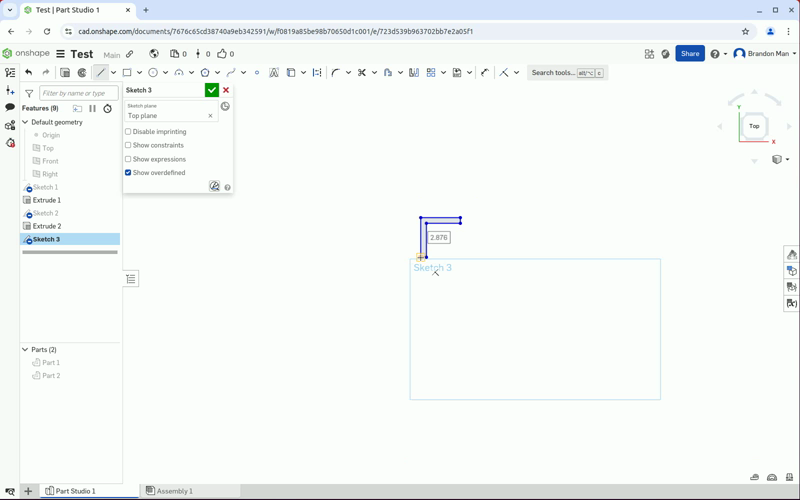
scroll(-6)
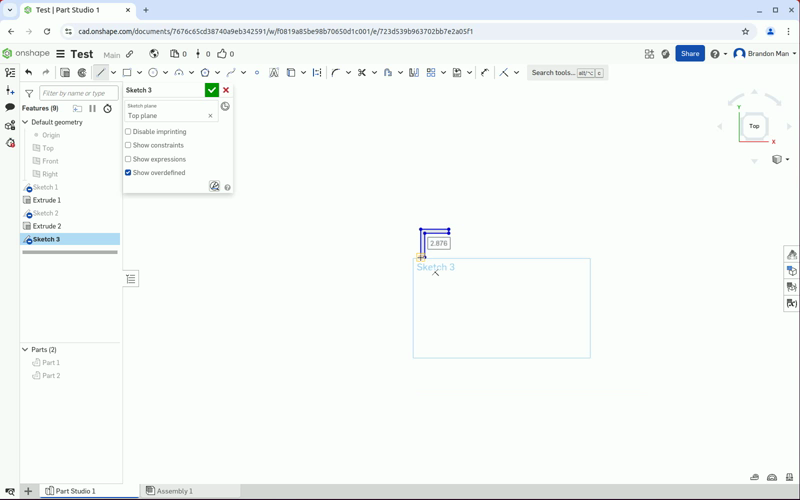
scroll(-6)
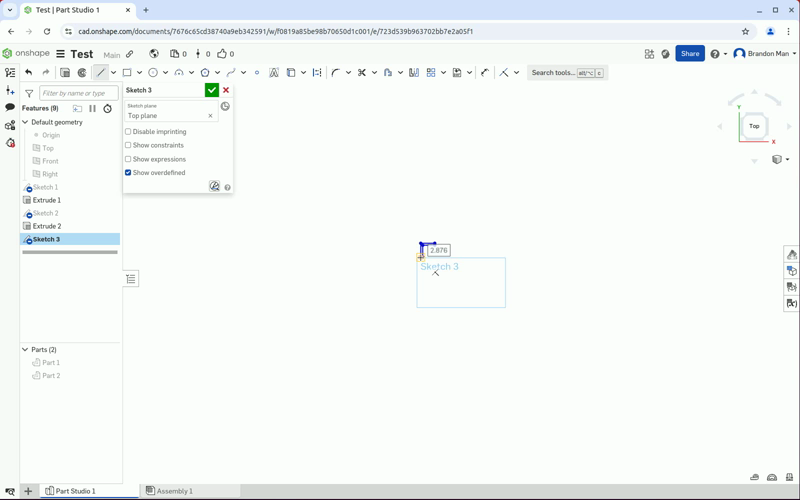
key(esc)
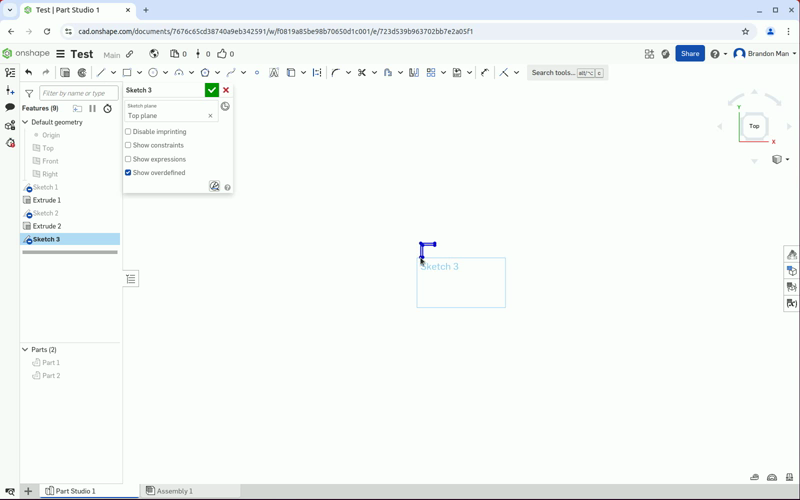
mouse_move(430, 244)
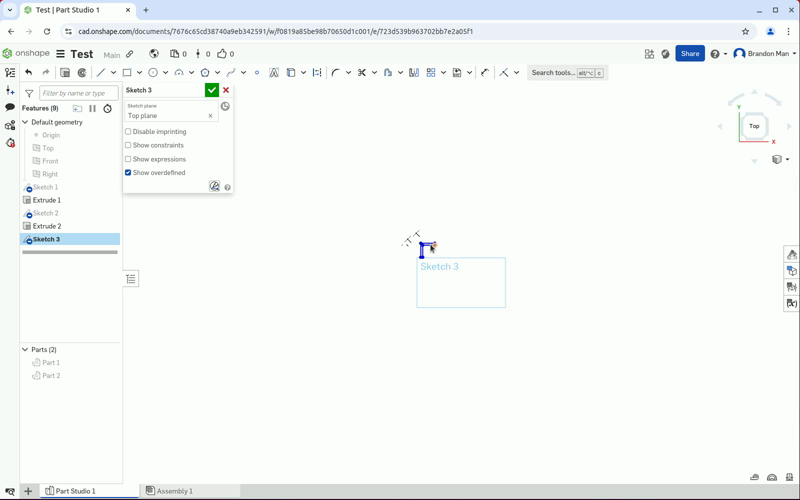
scroll(6)
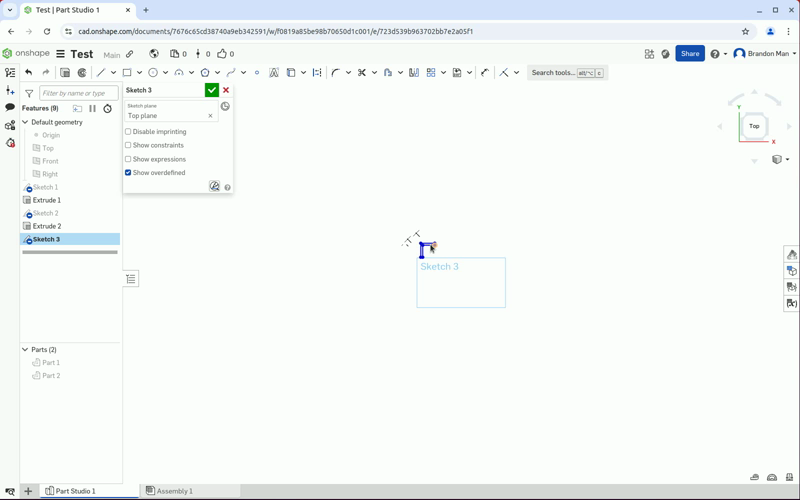
scroll(6)
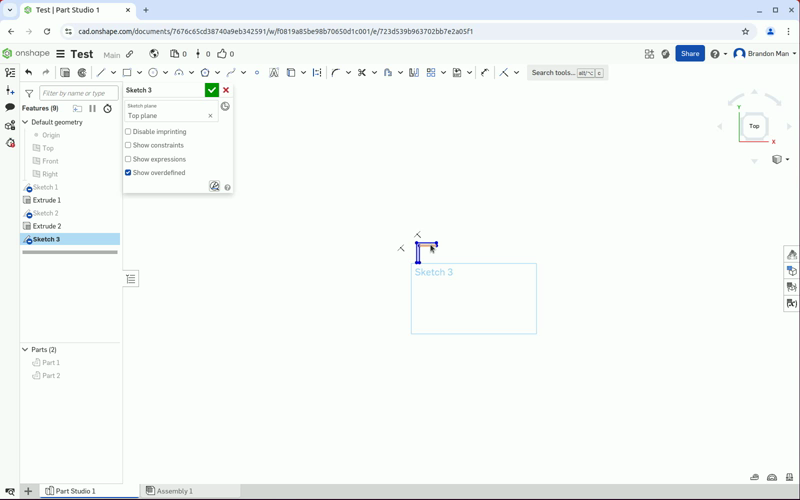
scroll(6)
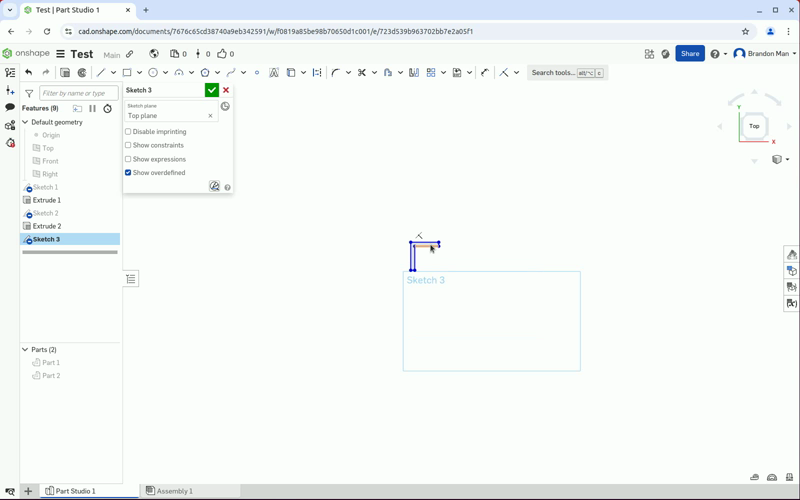
scroll(6)
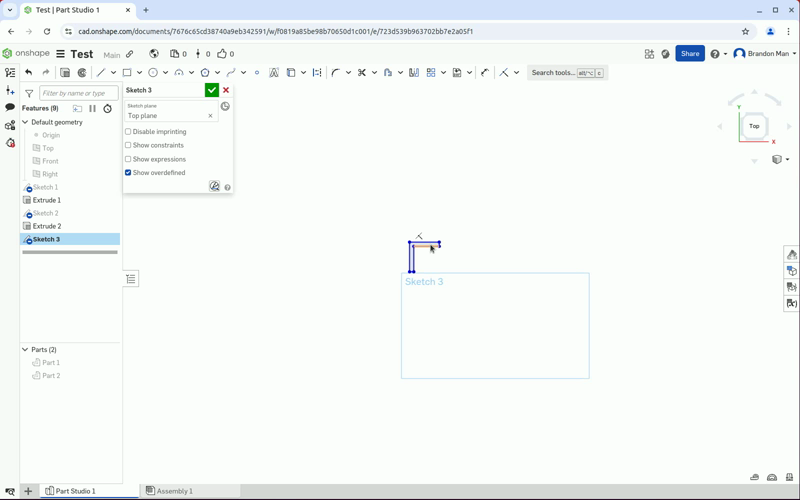
scroll(6)
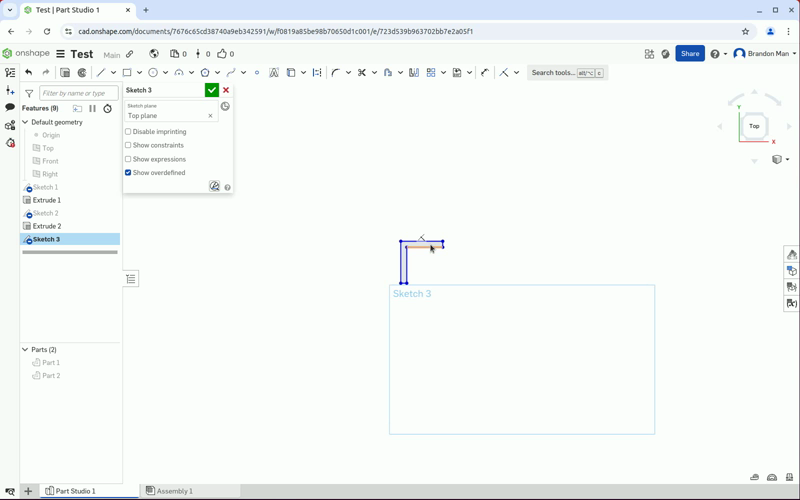
scroll(6)
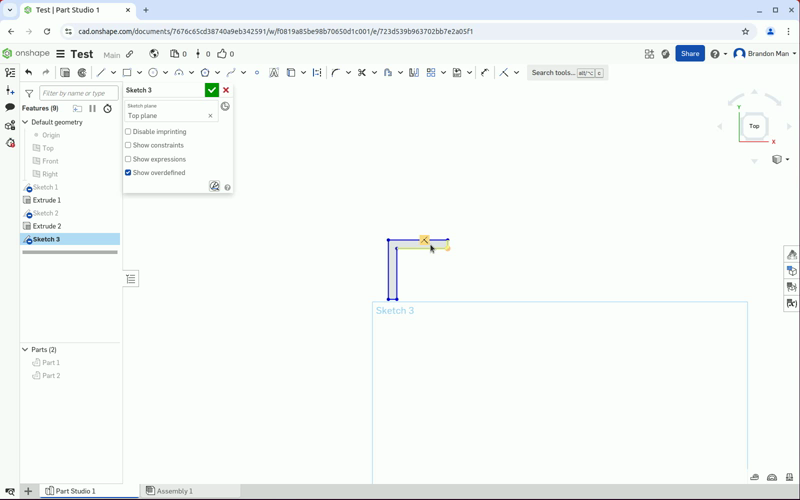
scroll(6)
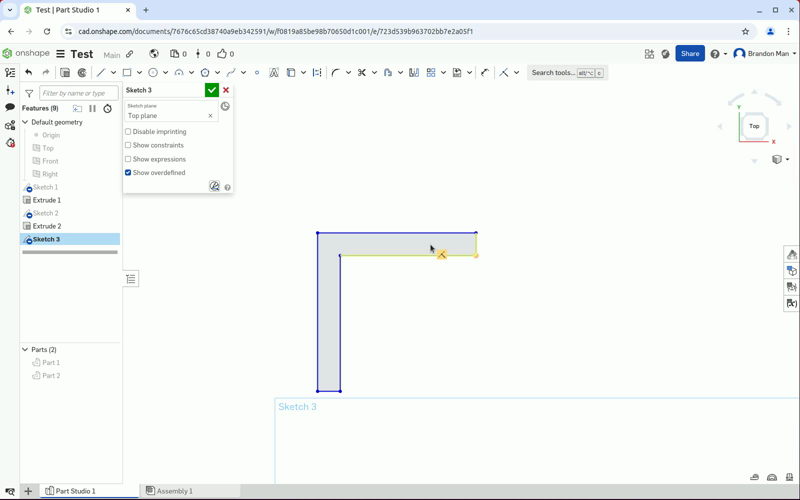
click(430, 244)
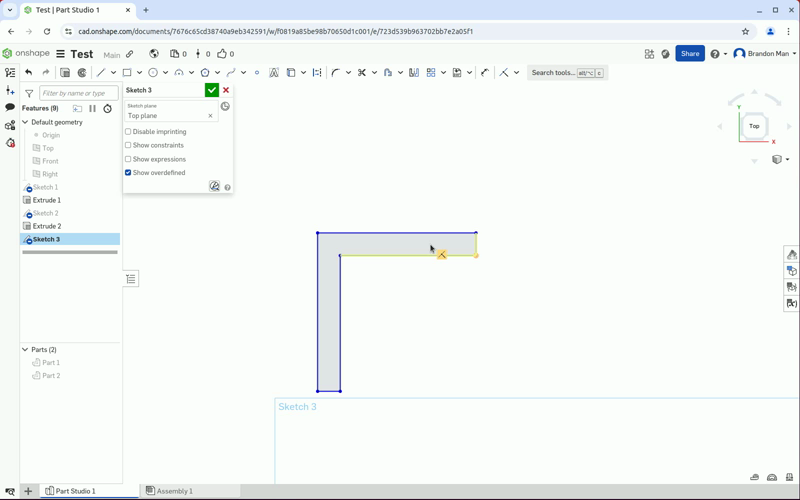
scroll(-6)
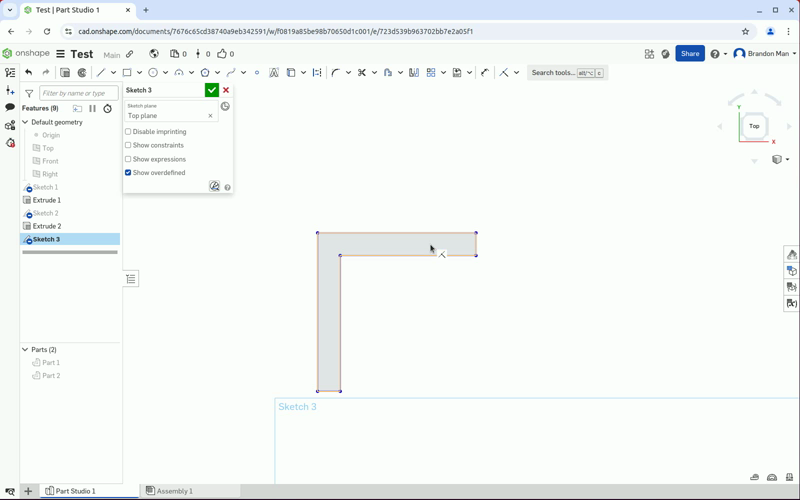
scroll(-6)
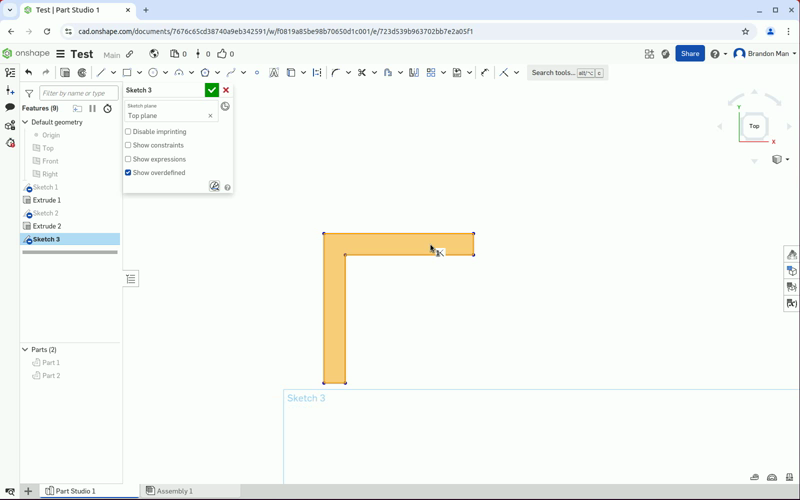
scroll(-6)
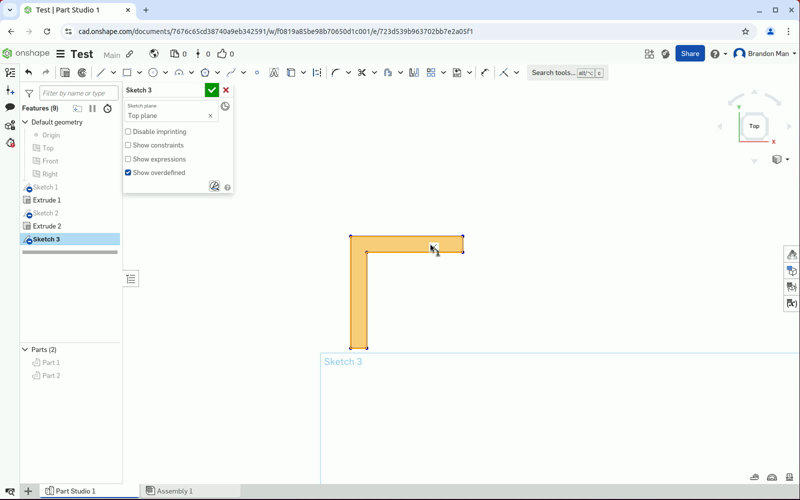
scroll(-6)
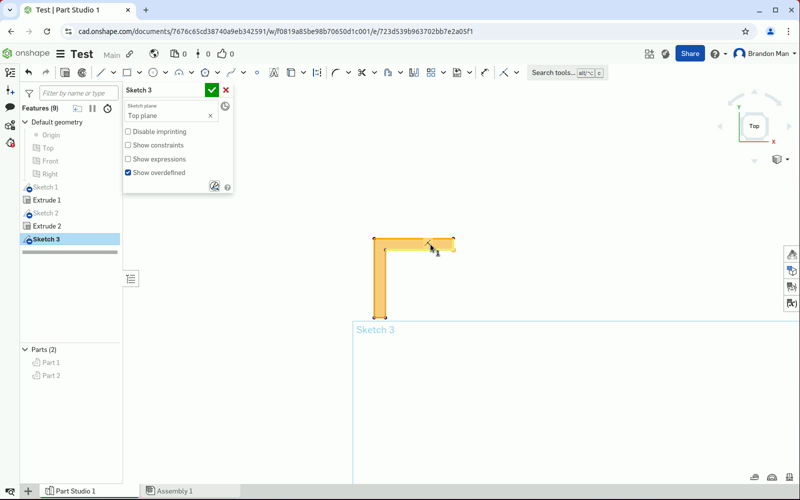
scroll(-6)
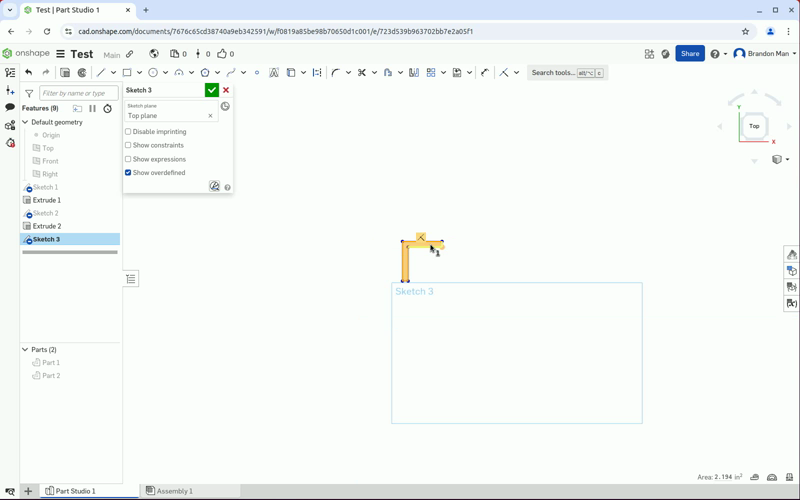
scroll(-6)
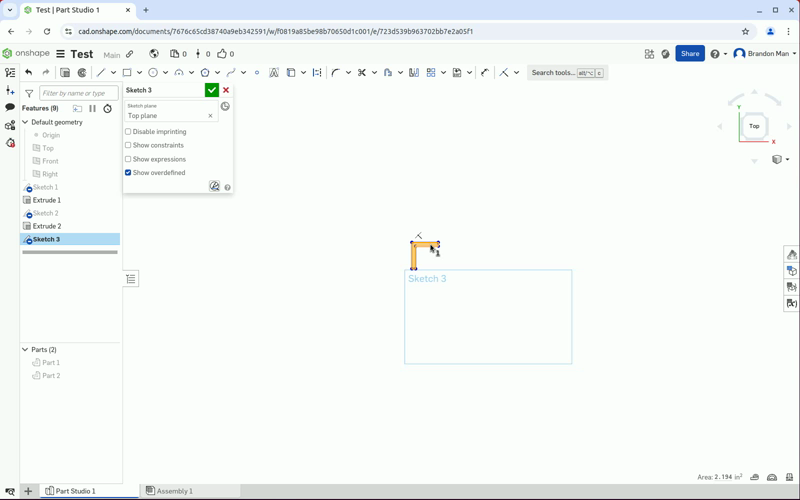
scroll(-6)
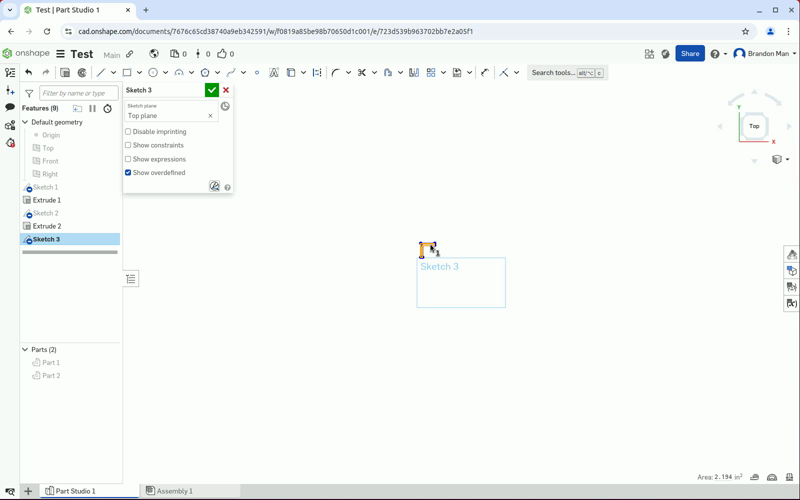
mouse_move(73, 352)
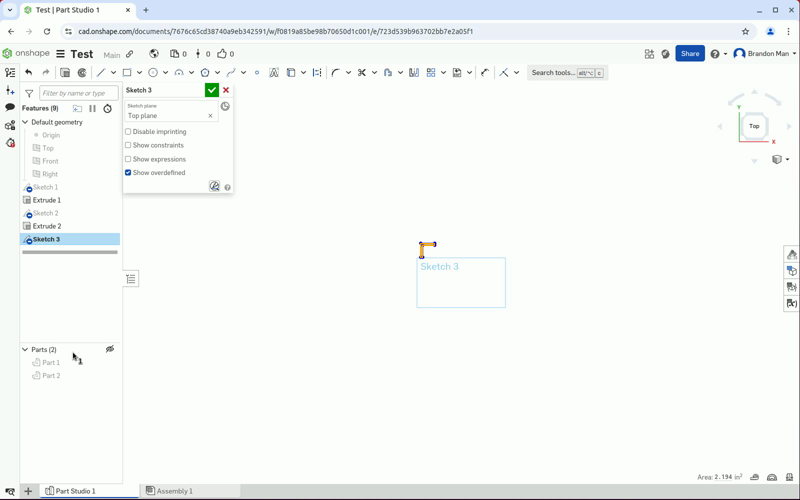
key(shift+y)
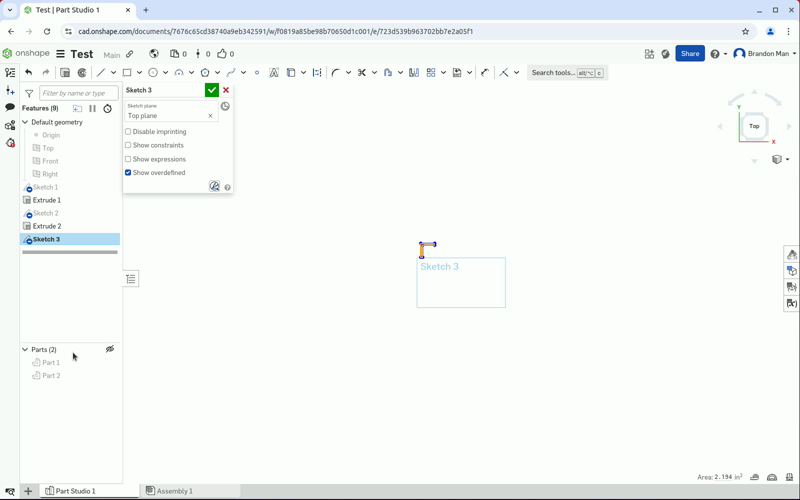
key(shift+e)
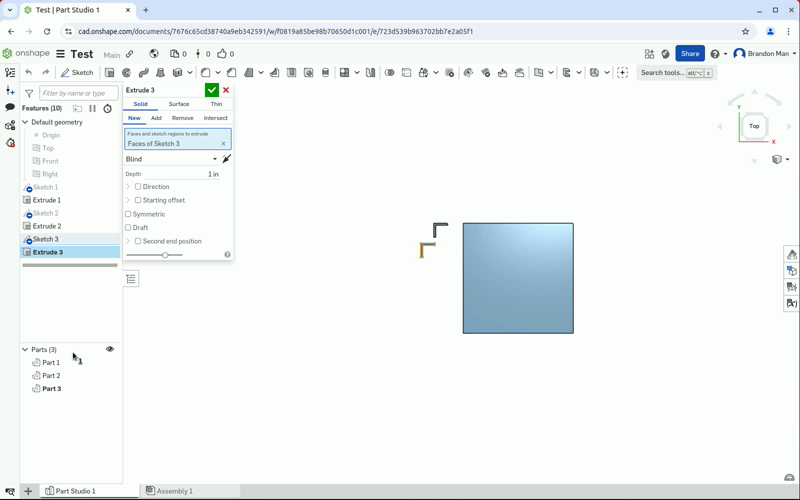
mouse_move(143, 106)
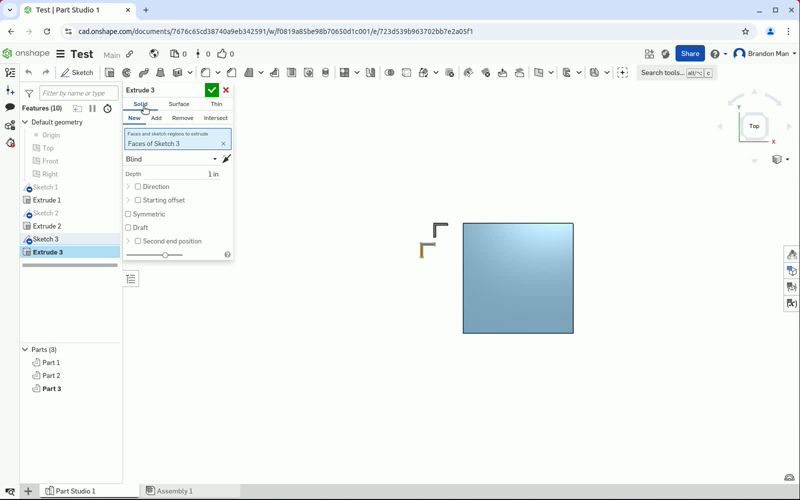
click(143, 106)
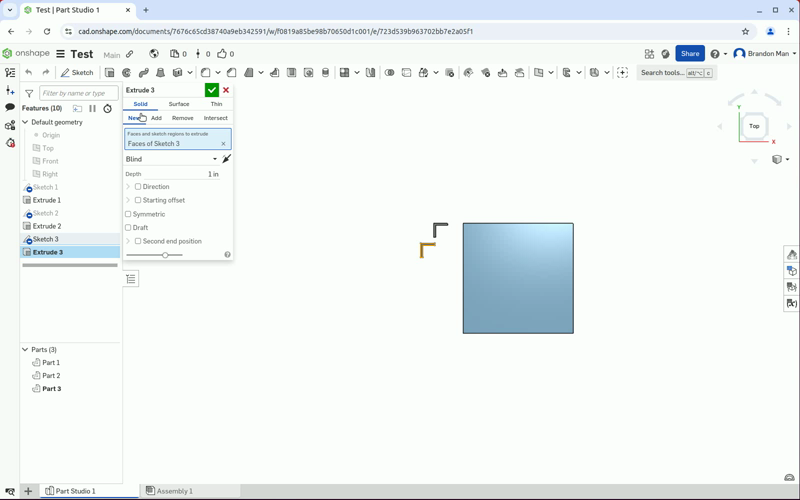
mouse_move(137, 120)
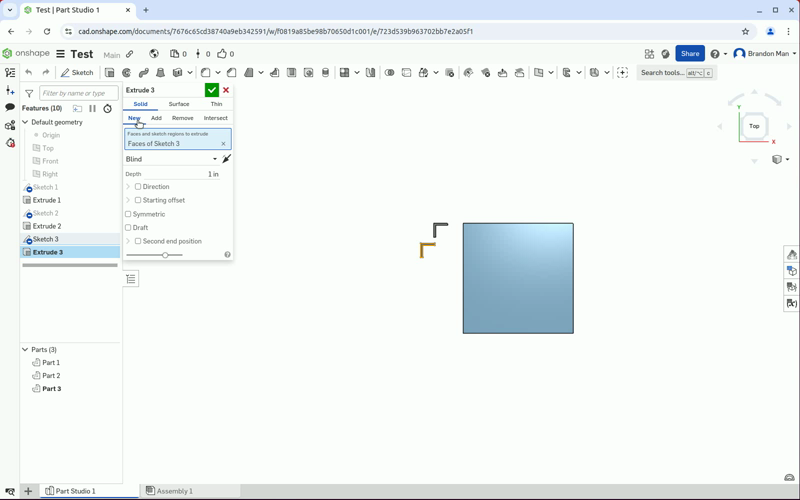
click(137, 120)
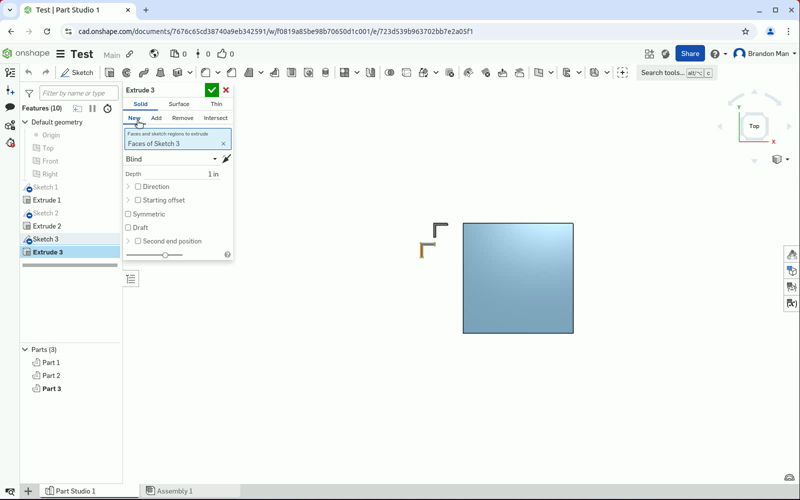
key(tab, 4)
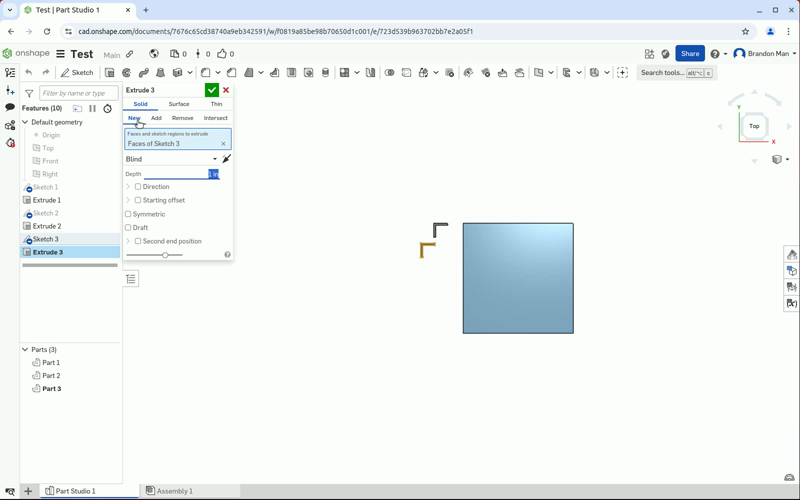
text(15.165)
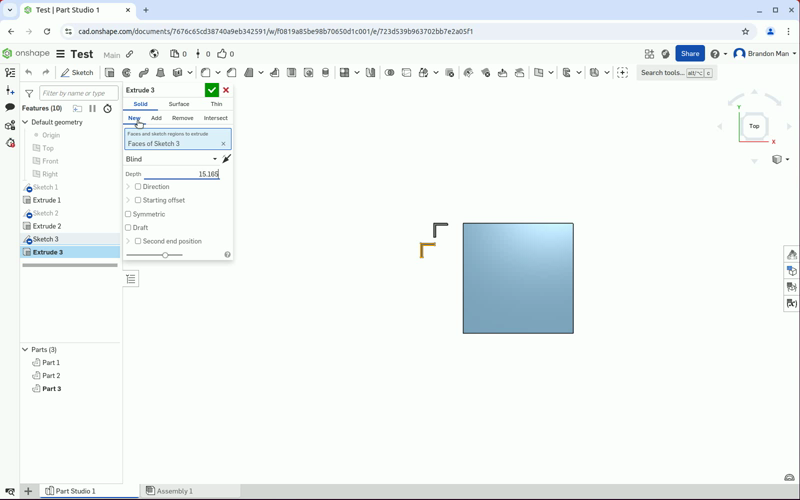
key(enter)
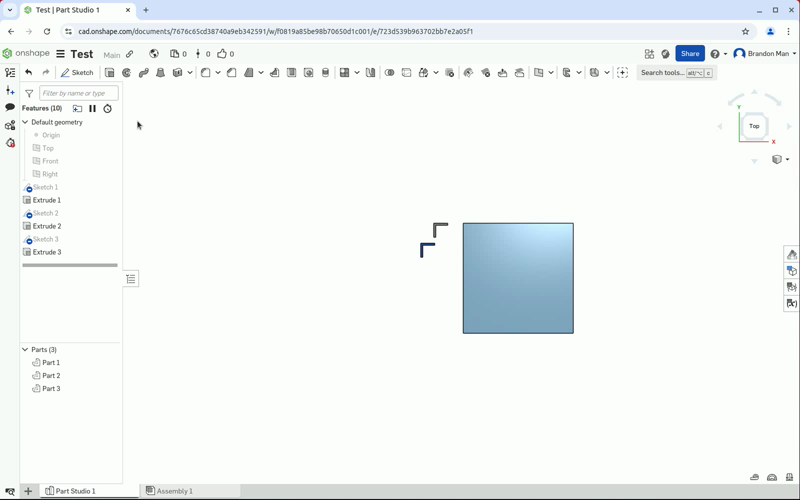
key(shift+h)
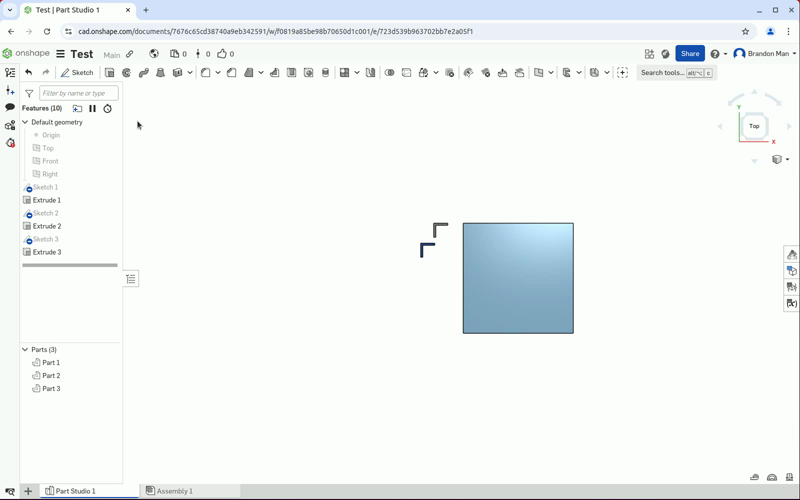
key(shift+h)
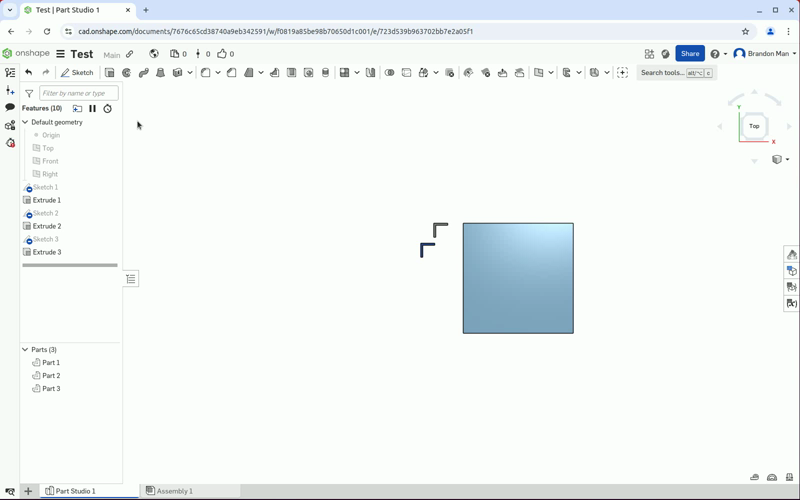
mouse_move(73, 189)
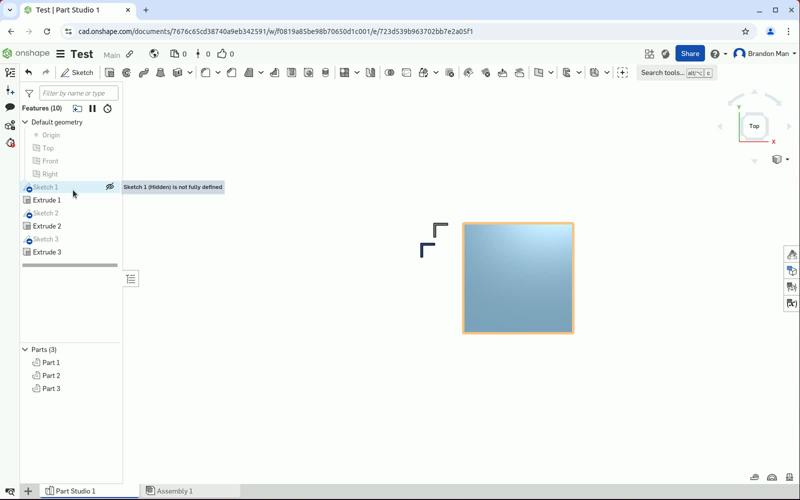
click(73, 189)
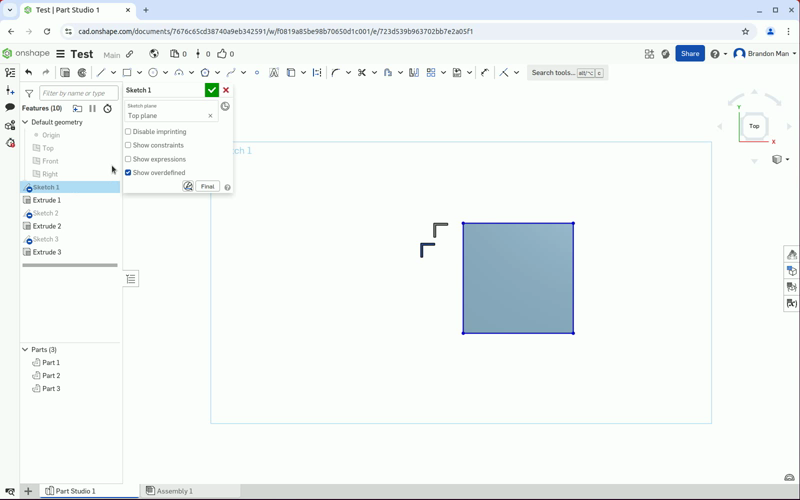
mouse_move(229, 92)
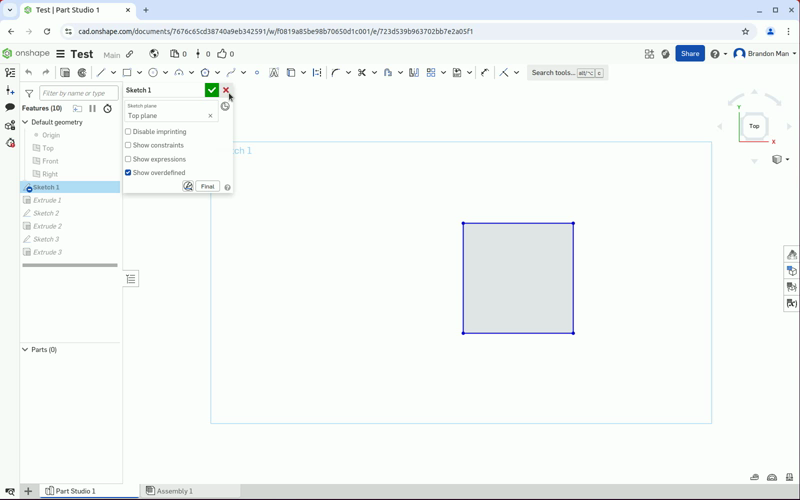
click(229, 92)
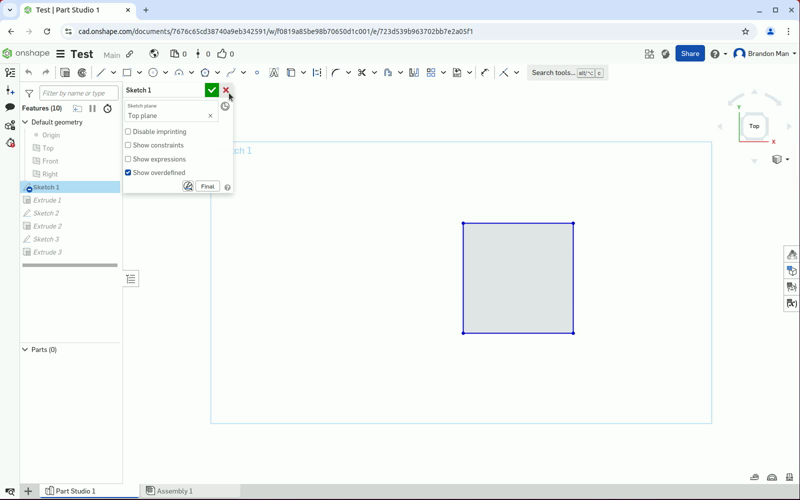
key(shift+s)
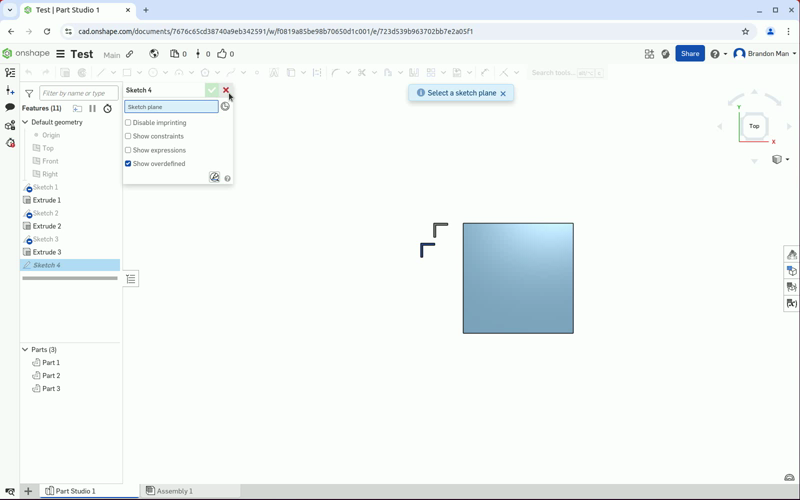
mouse_move(73, 150)
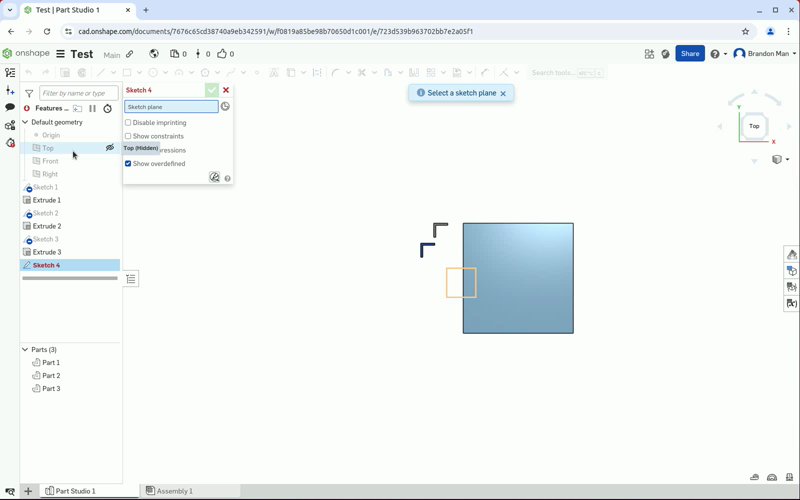
click(73, 150)
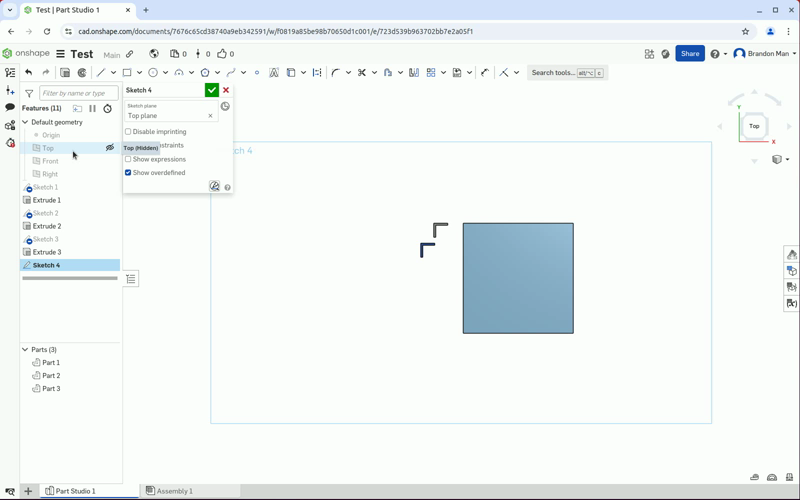
mouse_move(73, 352)
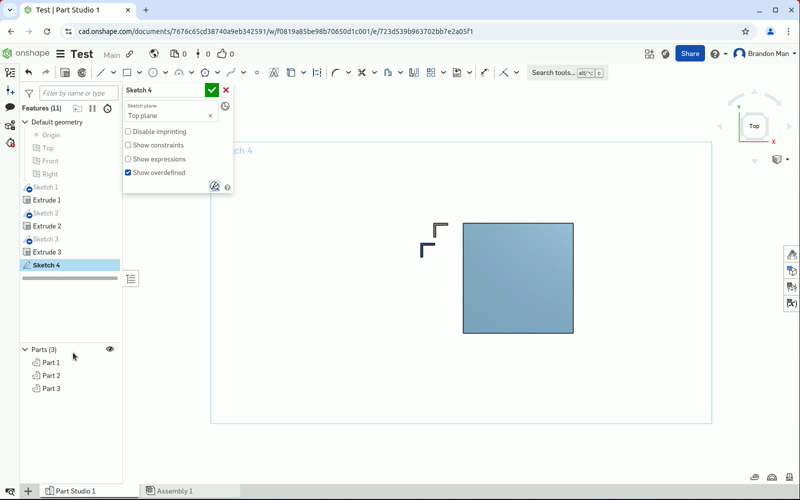
key(y)
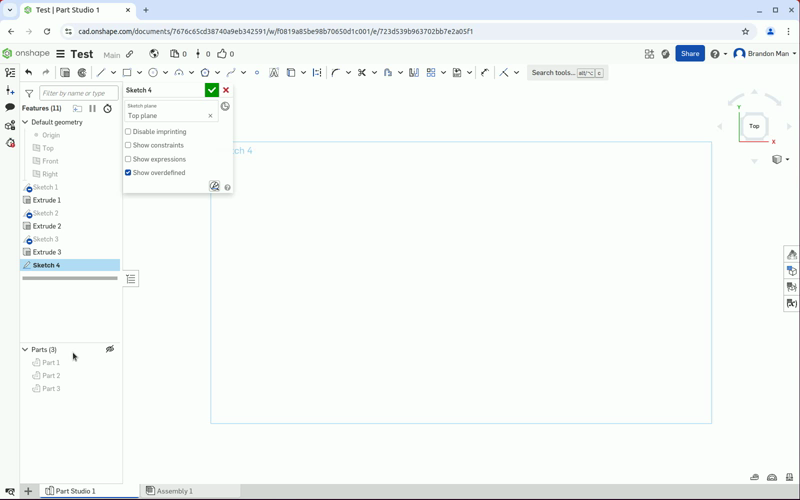
key(l)
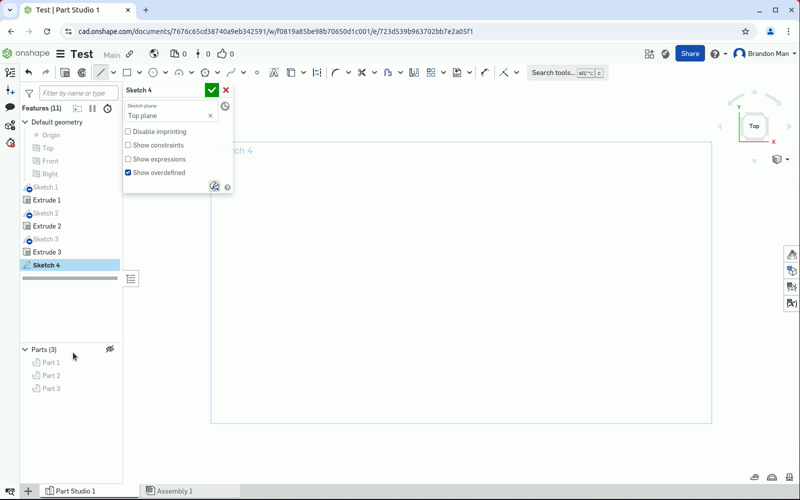
key_down(shift)
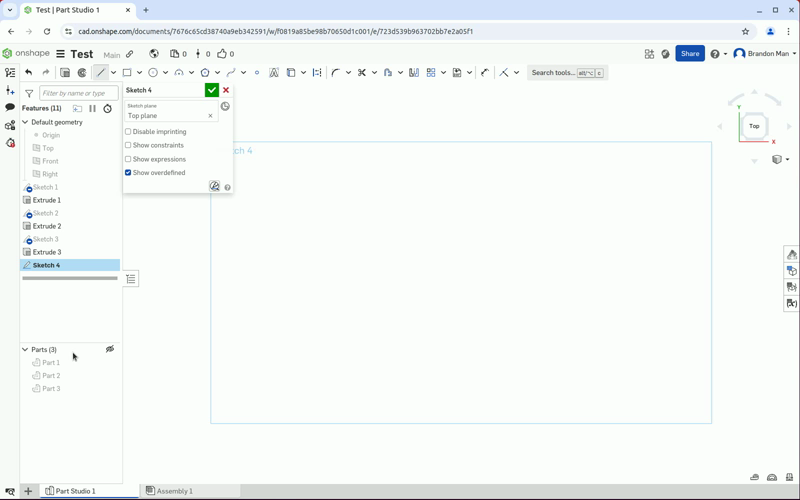
mouse_move(417, 243)
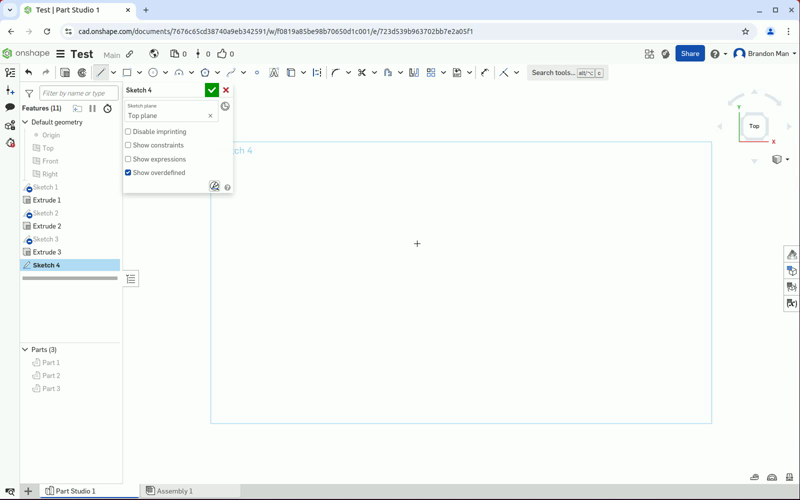
click(417, 243)
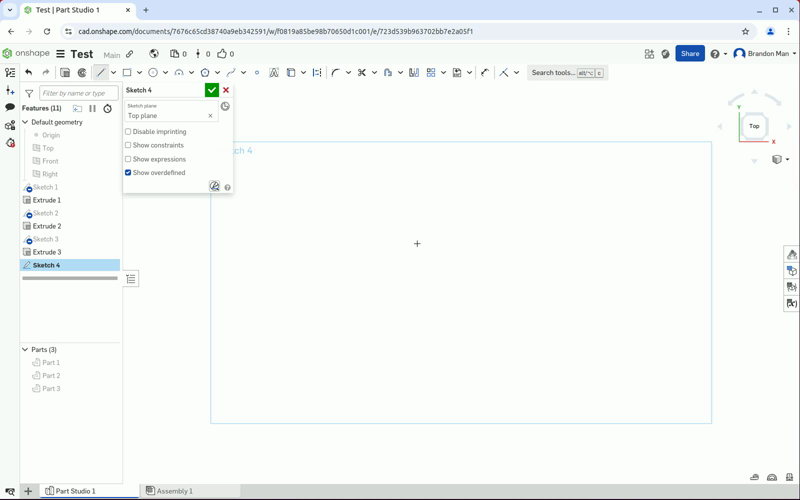
key_up(shift)
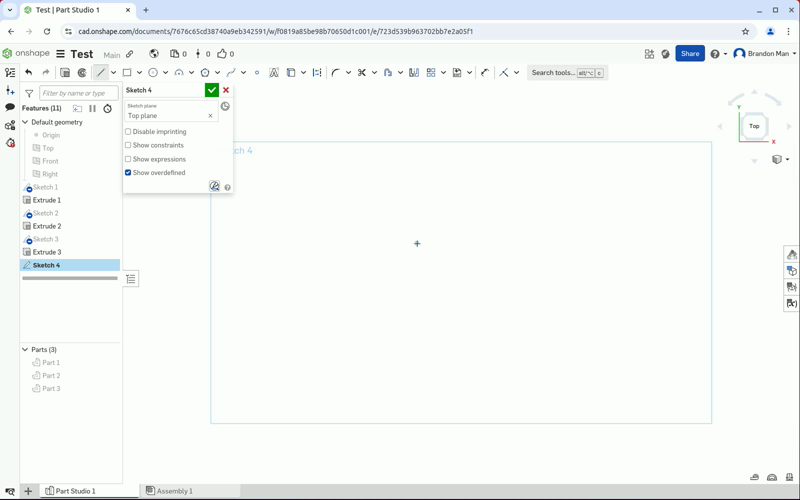
key_down(shift)
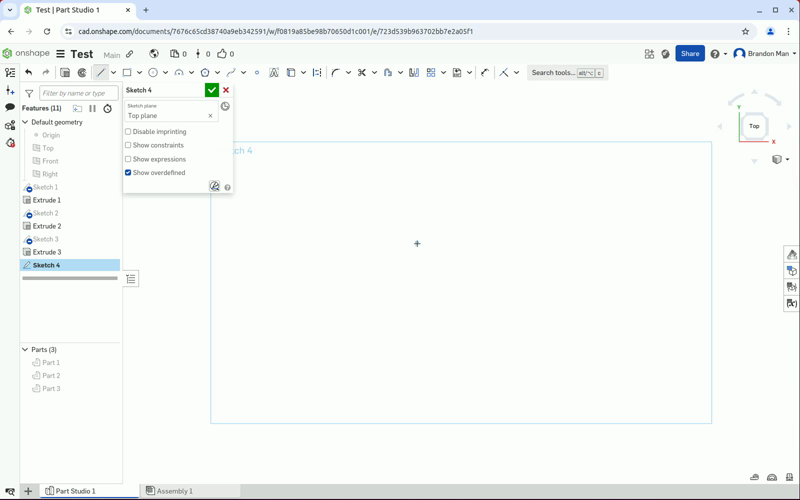
mouse_move(447, 243)
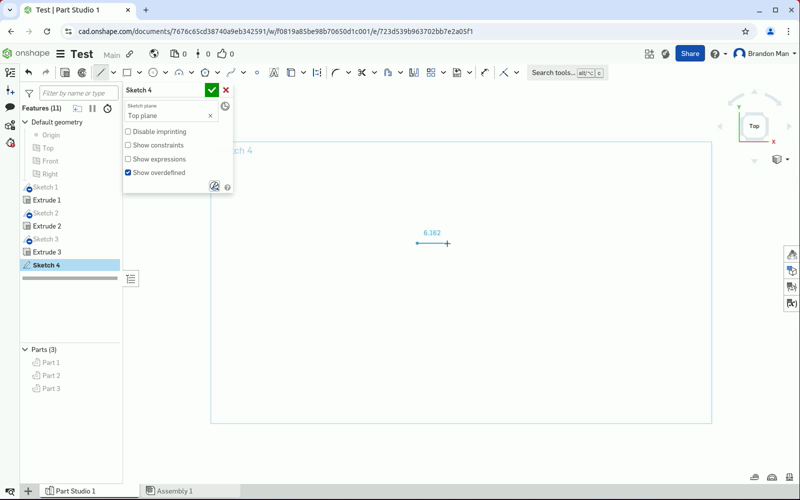
mouse_move(419, 243)
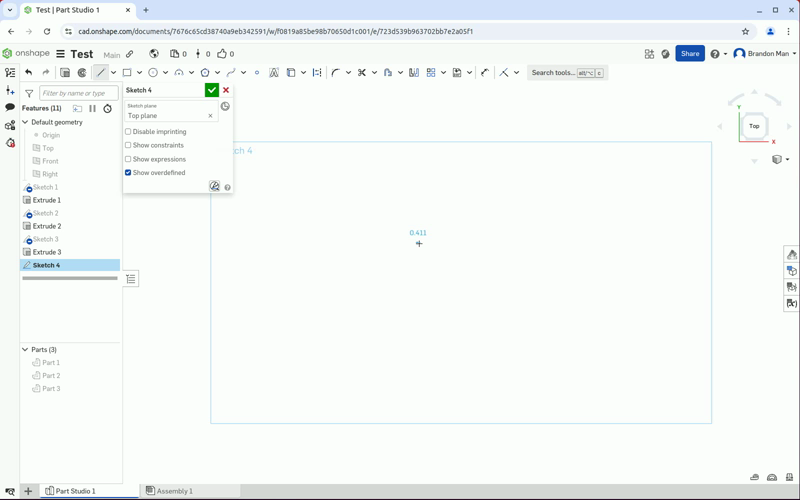
scroll(6)
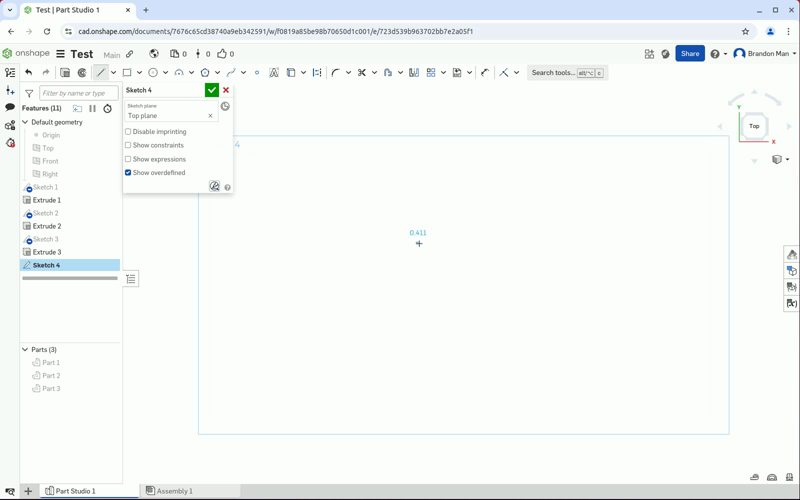
scroll(6)
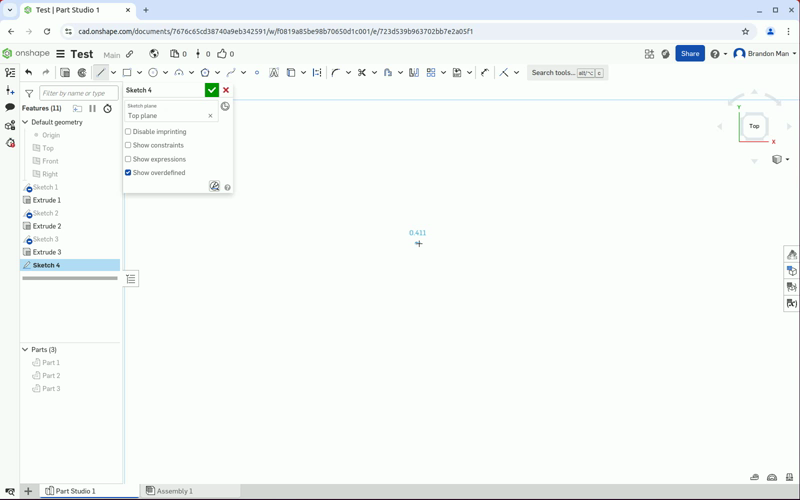
scroll(6)
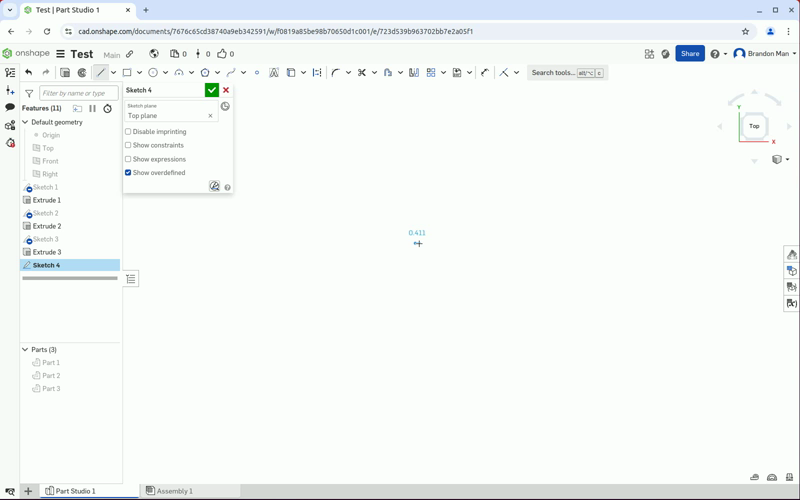
scroll(6)
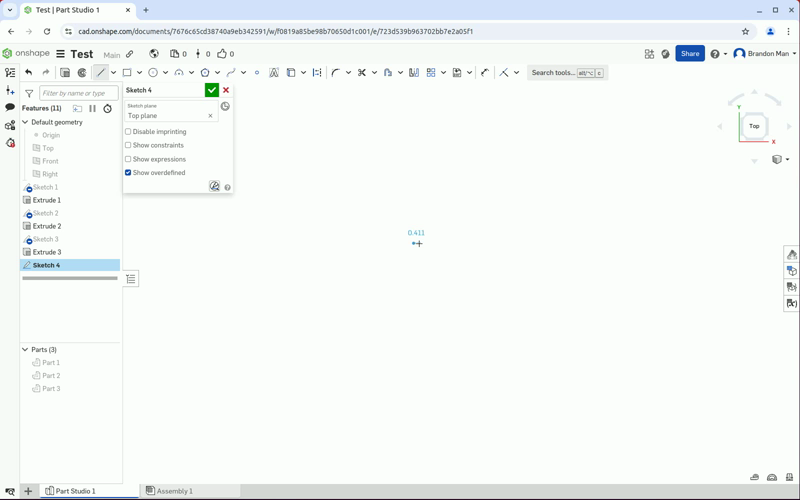
scroll(6)
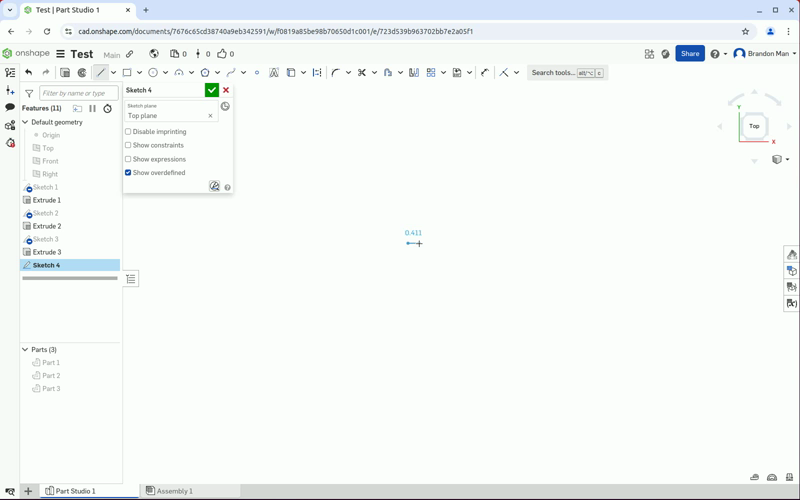
scroll(6)
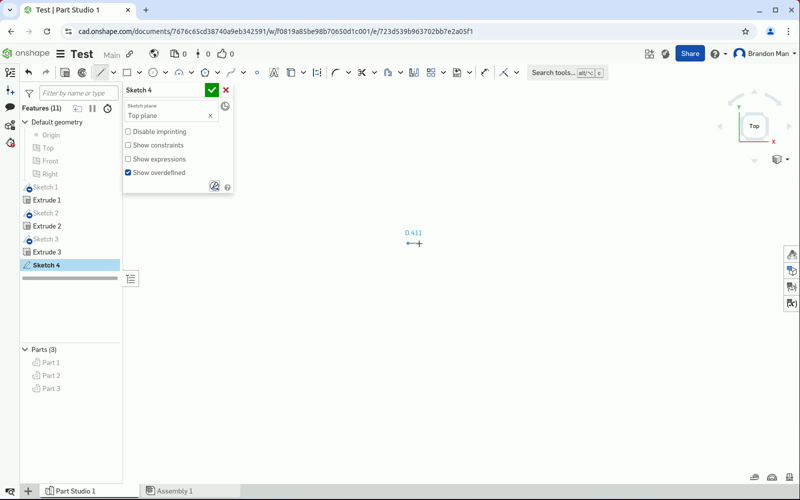
scroll(6)
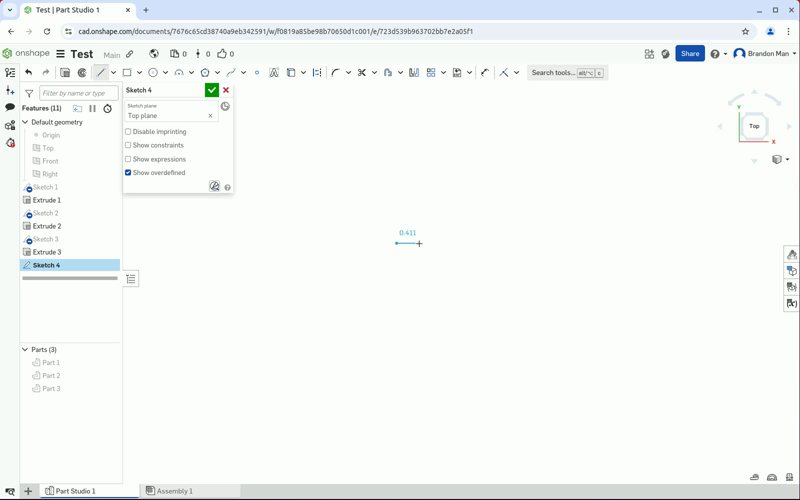
click(419, 243)
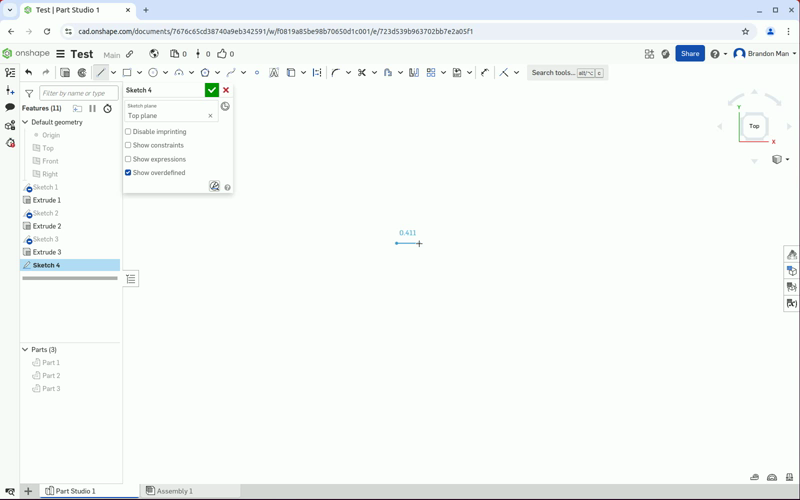
scroll(-6)
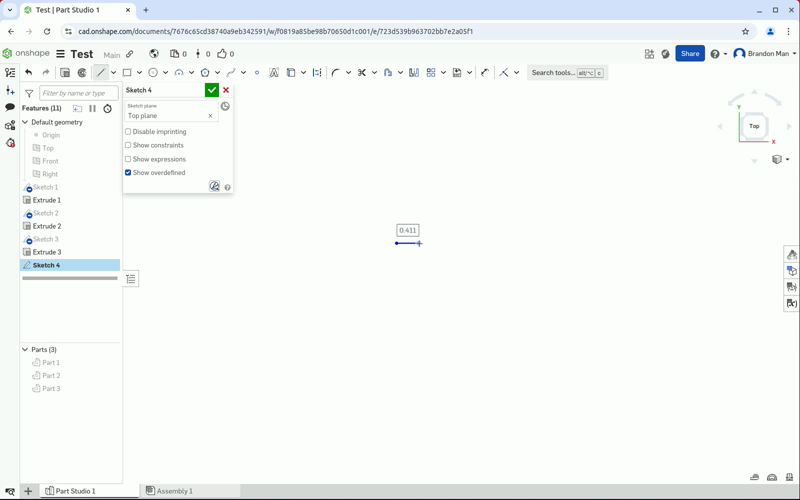
scroll(-6)
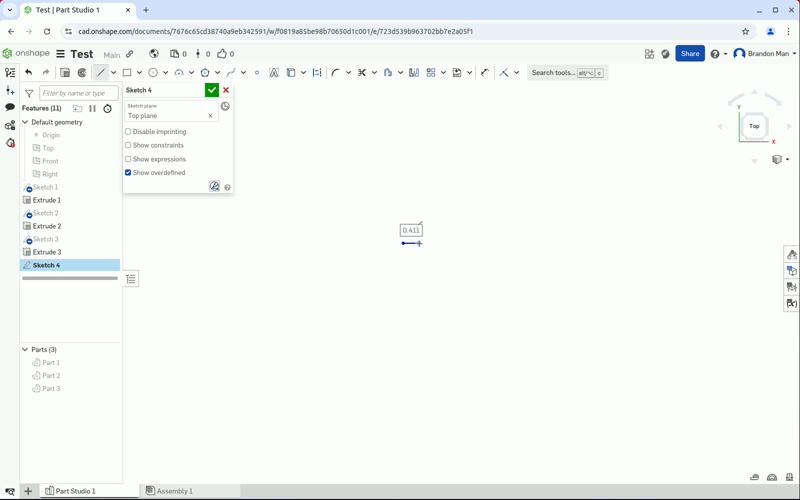
scroll(-6)
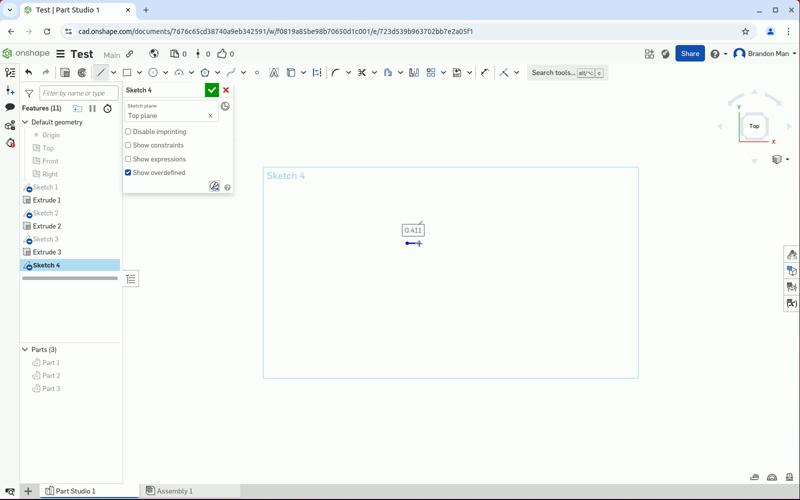
scroll(-6)
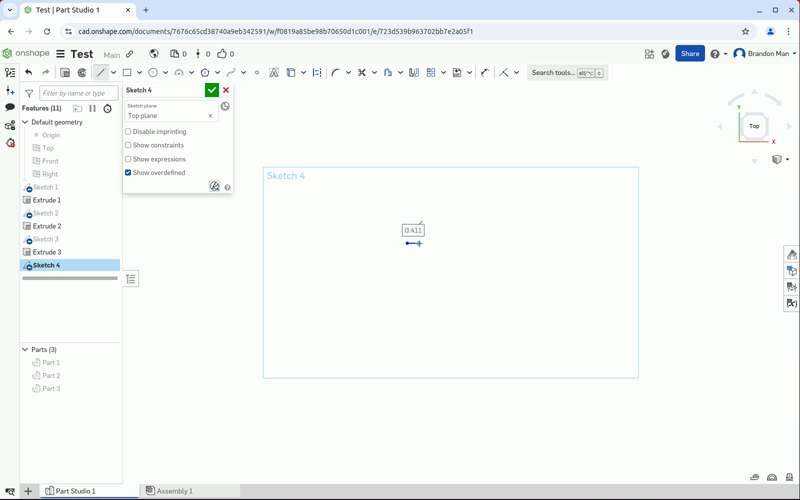
scroll(-6)
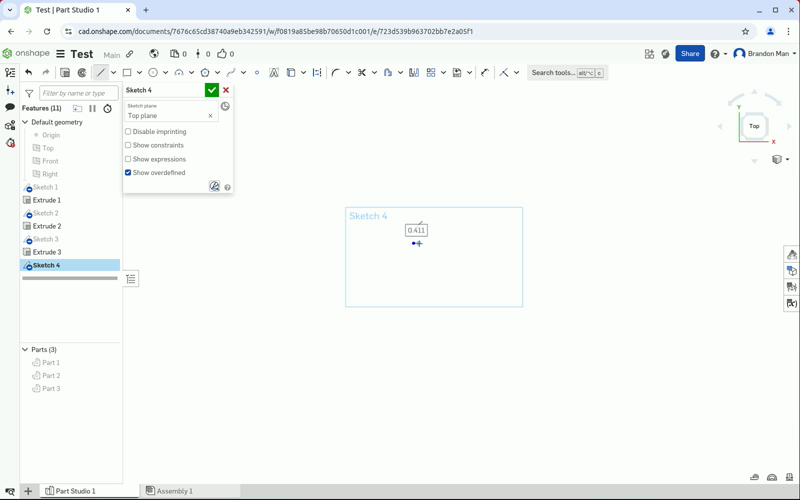
scroll(-6)
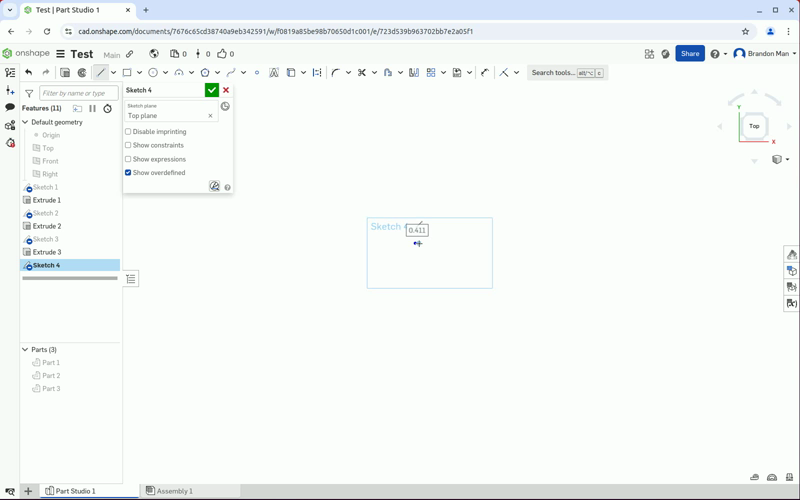
scroll(-6)
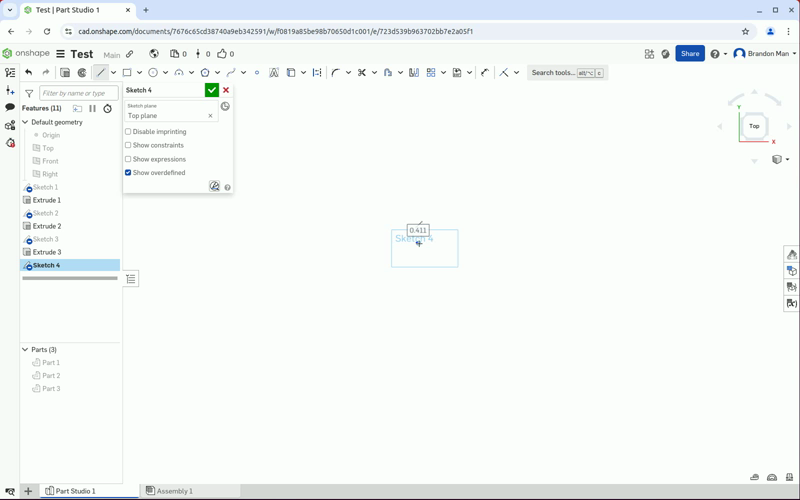
key_up(shift)
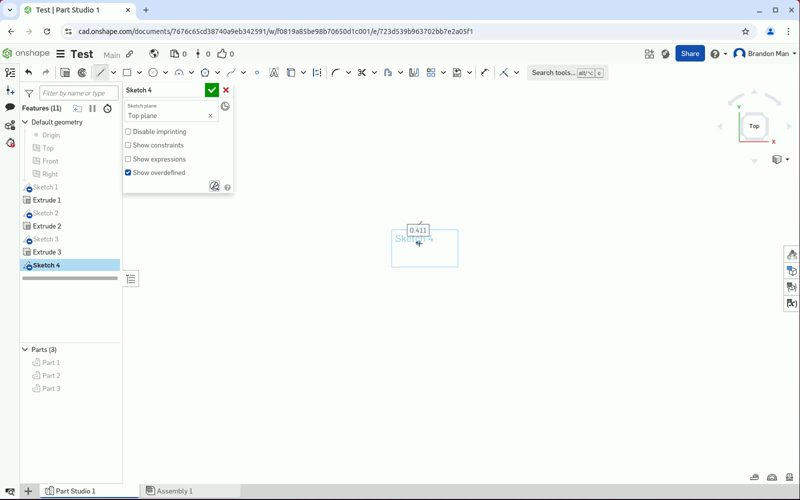
key_down(shift)
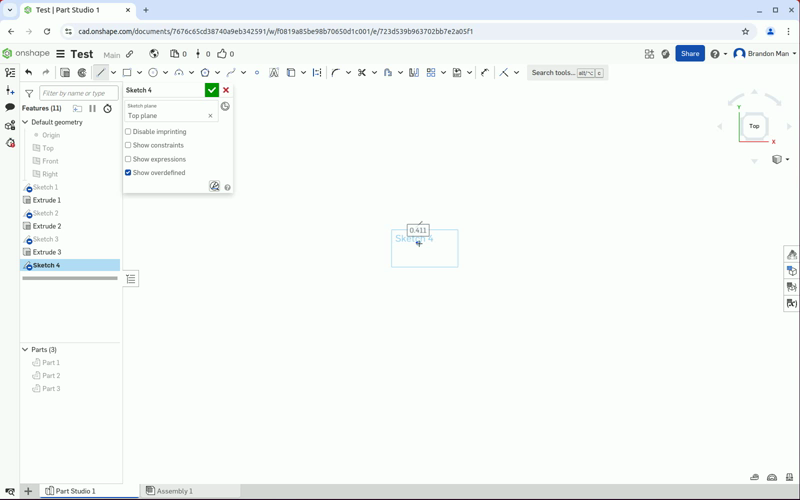
mouse_move(449, 243)
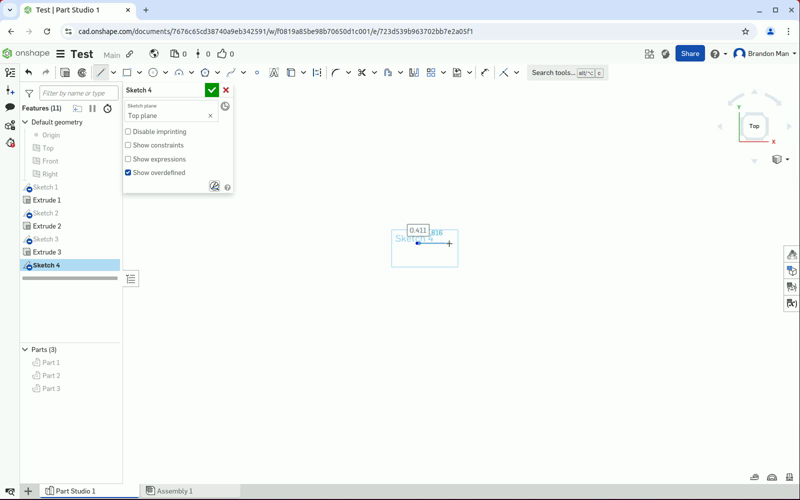
mouse_move(419, 231)
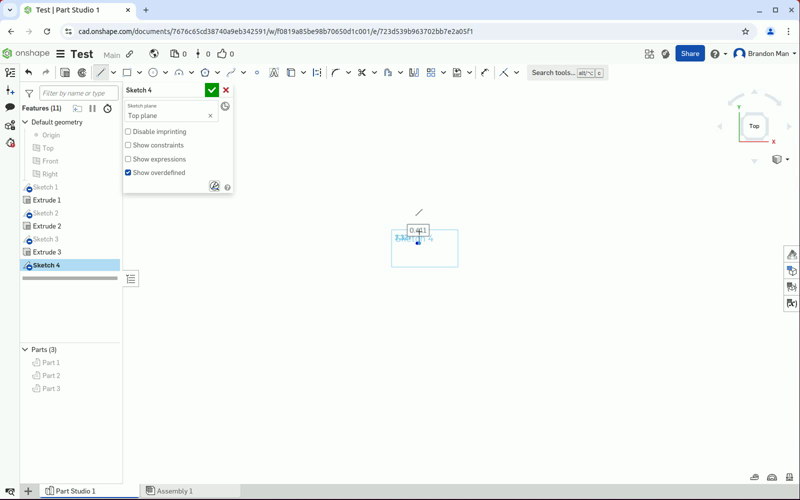
click(419, 231)
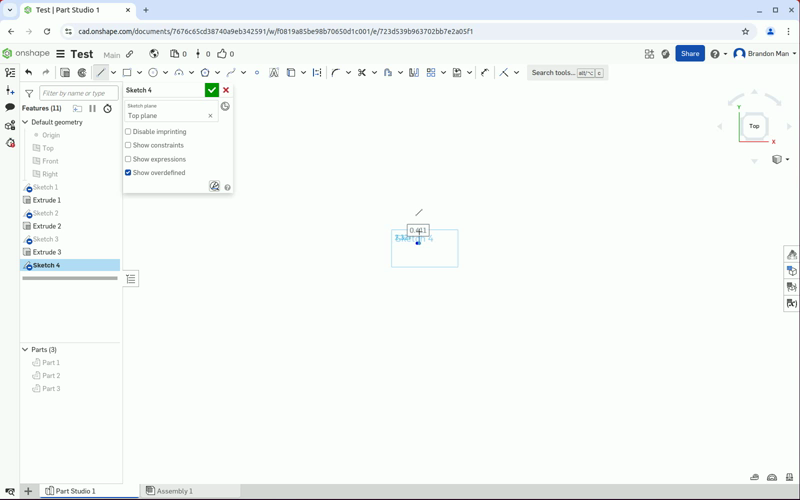
key_up(shift)
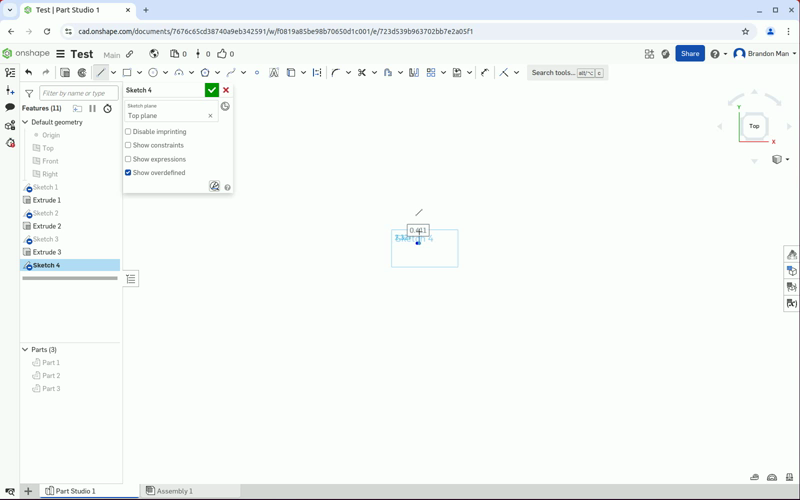
key_down(shift)
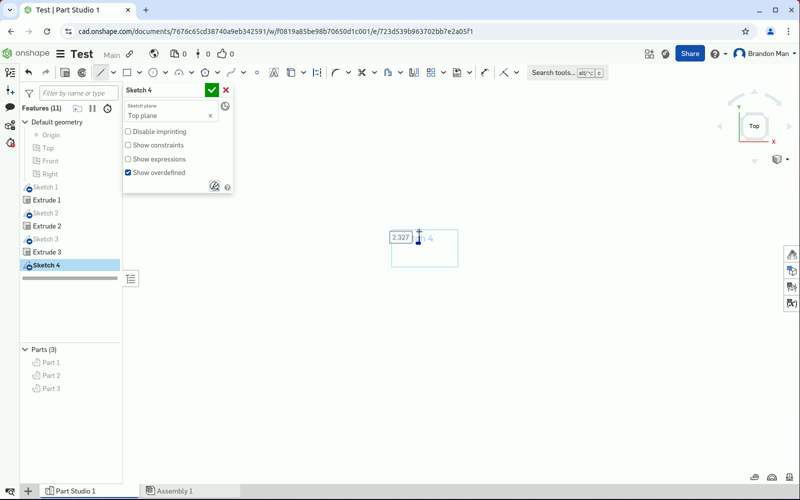
mouse_move(449, 231)
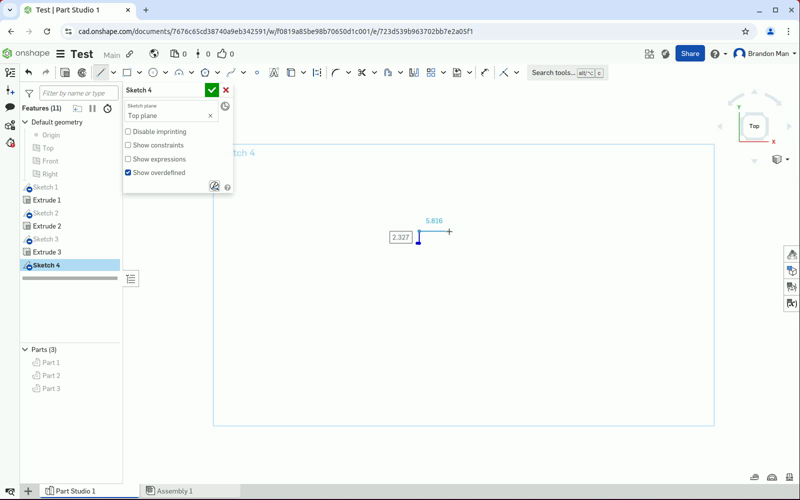
mouse_move(431, 231)
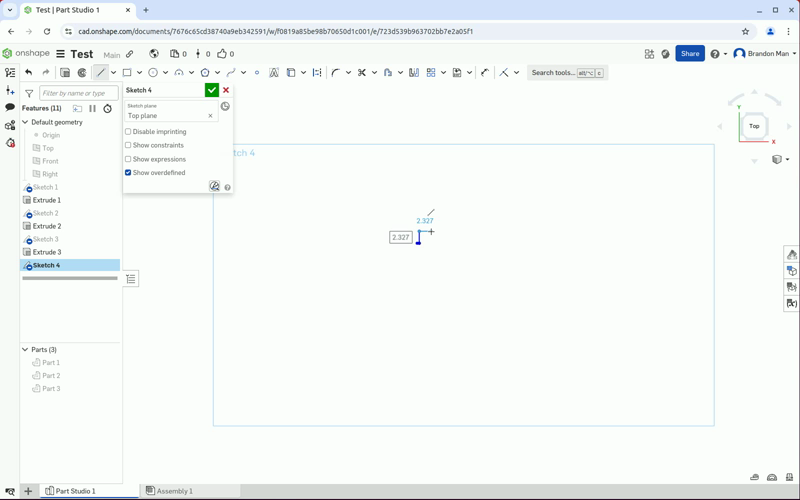
click(431, 231)
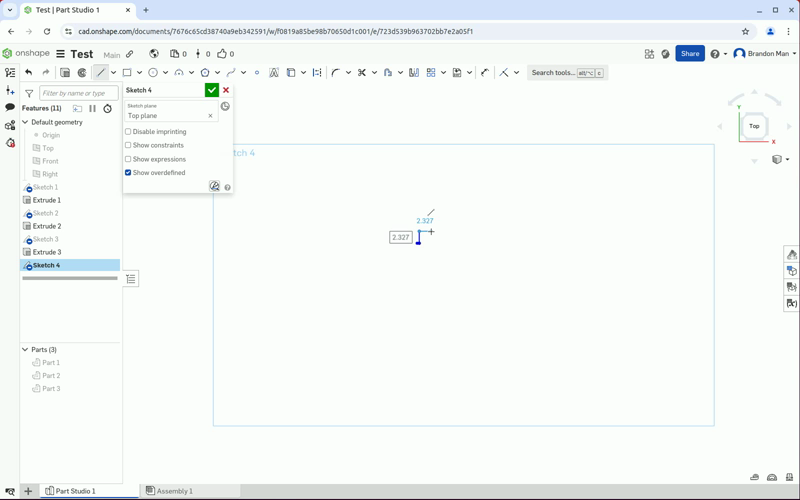
key_up(shift)
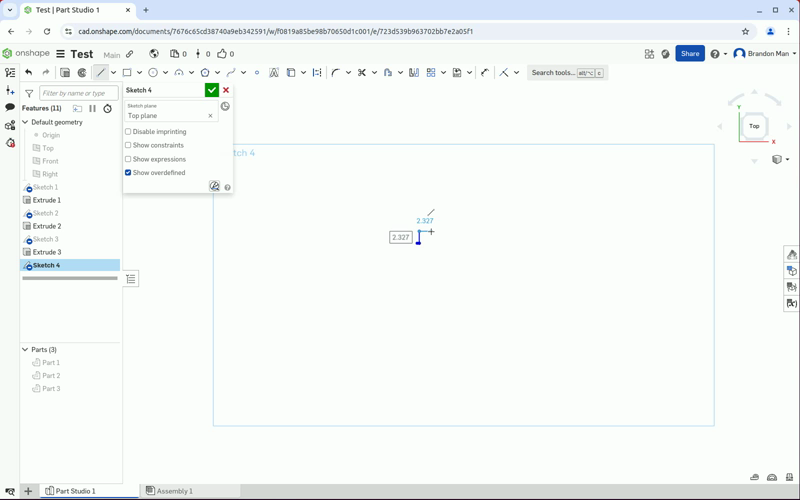
key_down(shift)
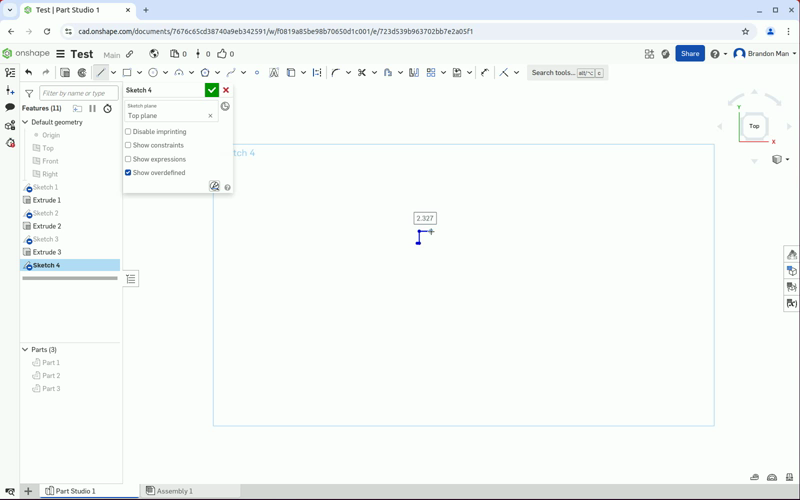
mouse_move(461, 231)
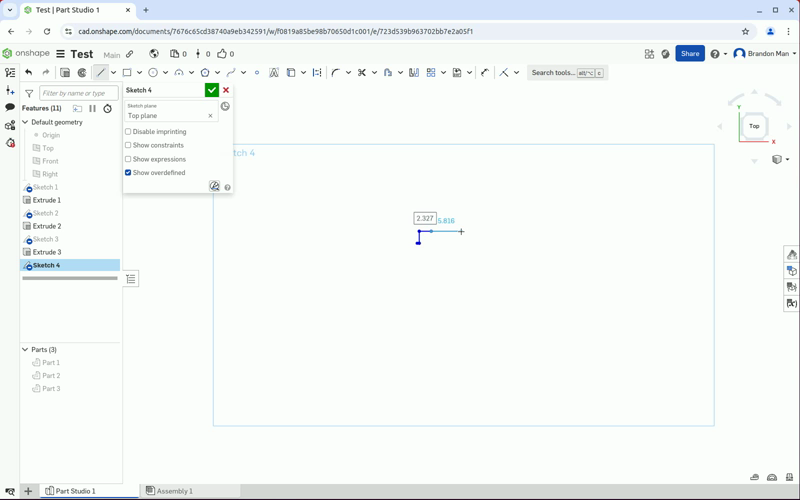
mouse_move(431, 229)
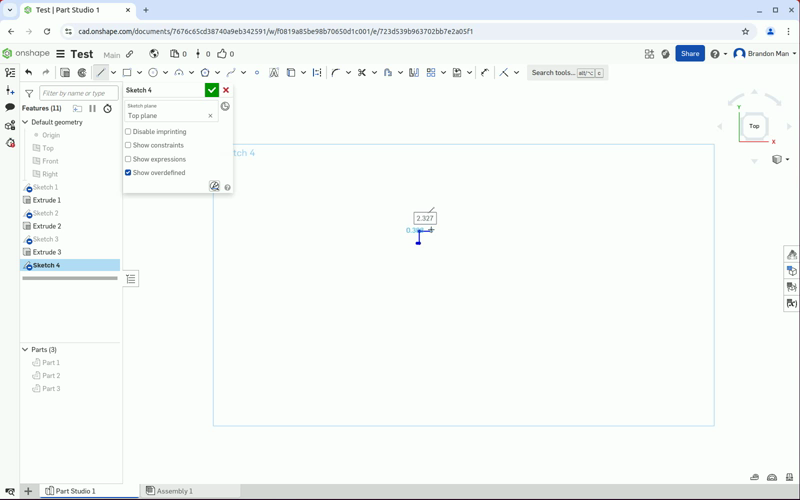
scroll(6)
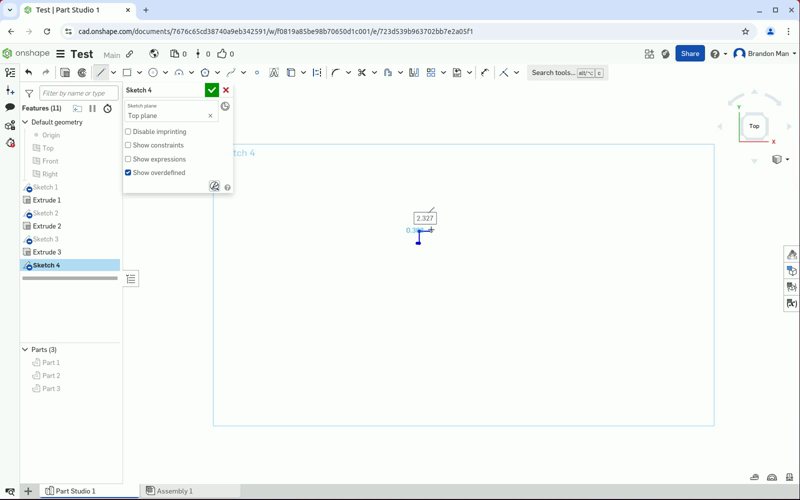
scroll(6)
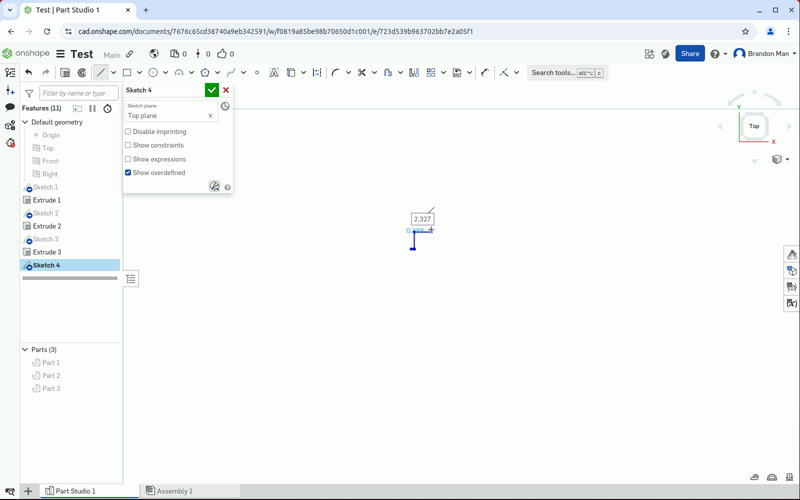
scroll(6)
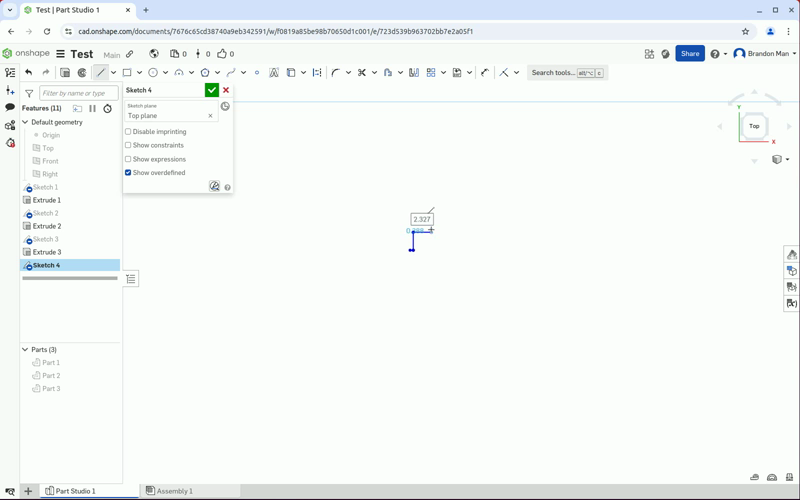
scroll(6)
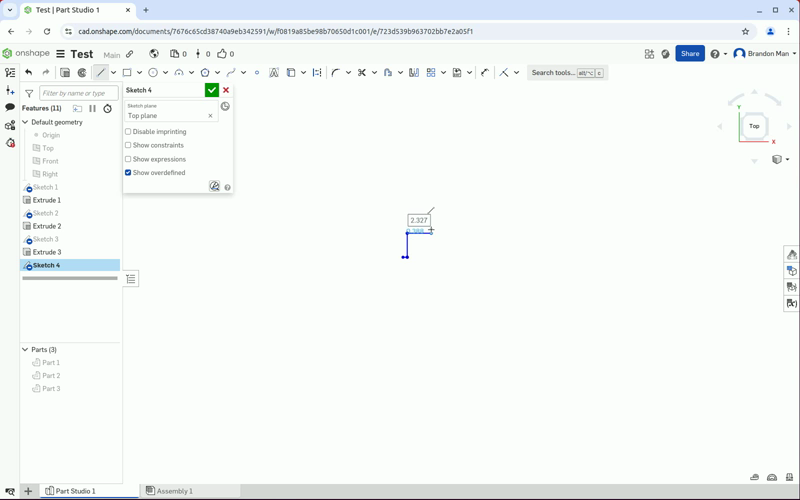
scroll(6)
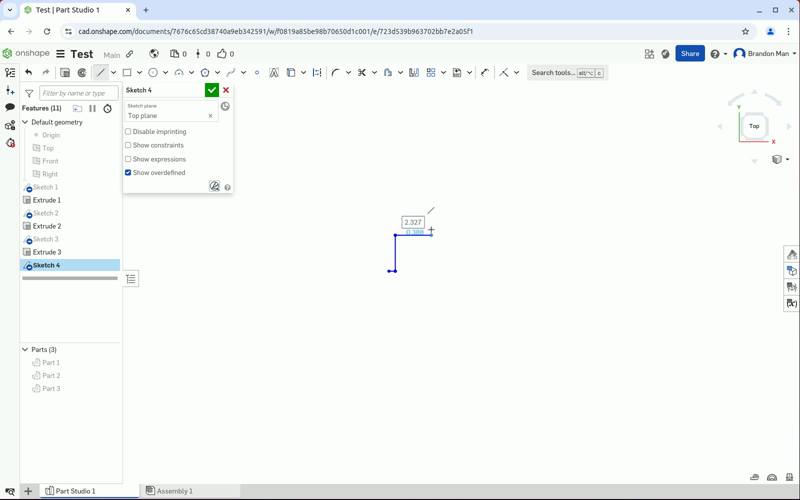
scroll(6)
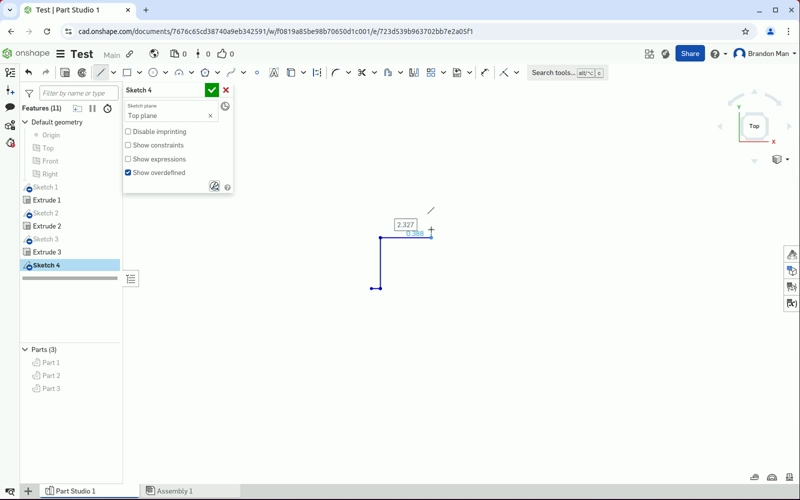
scroll(6)
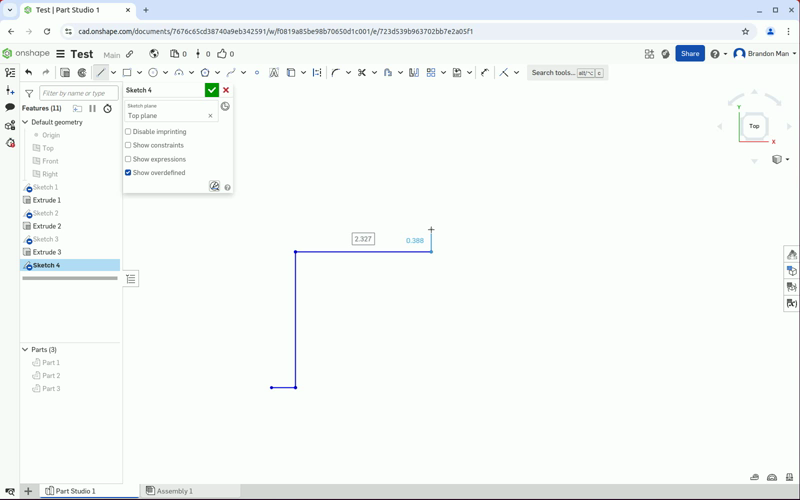
click(431, 229)
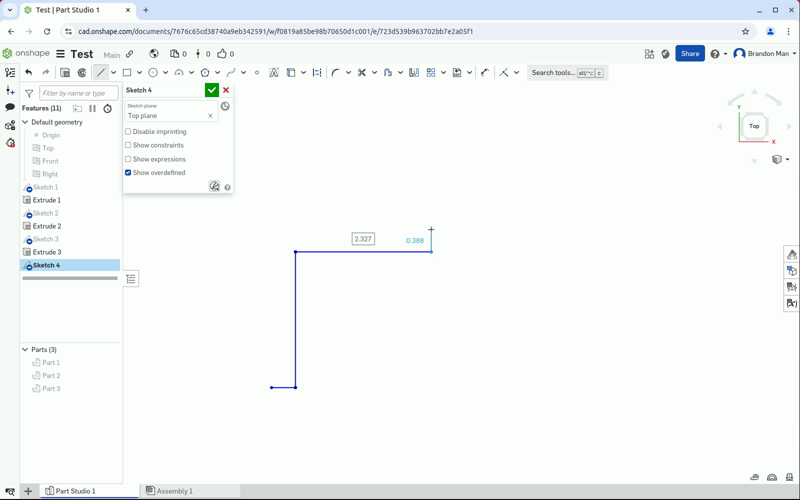
scroll(-6)
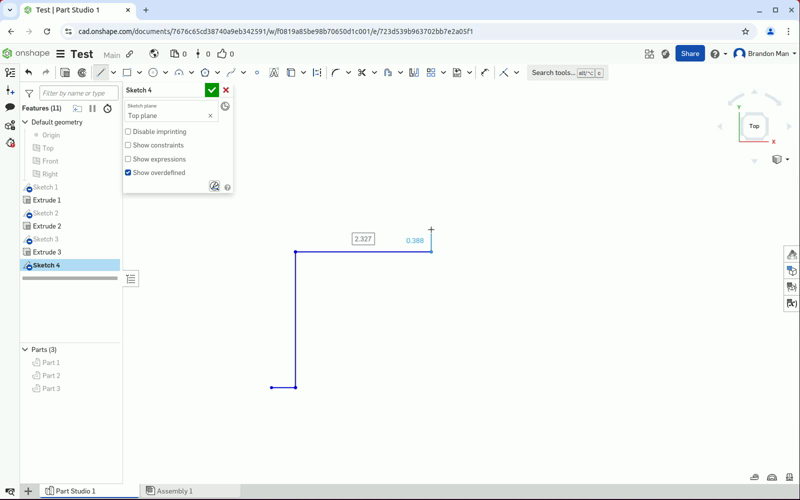
scroll(-6)
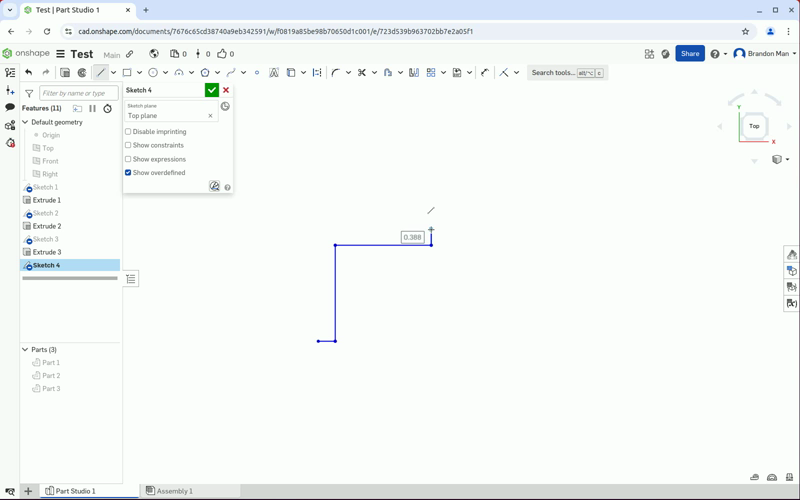
scroll(-6)
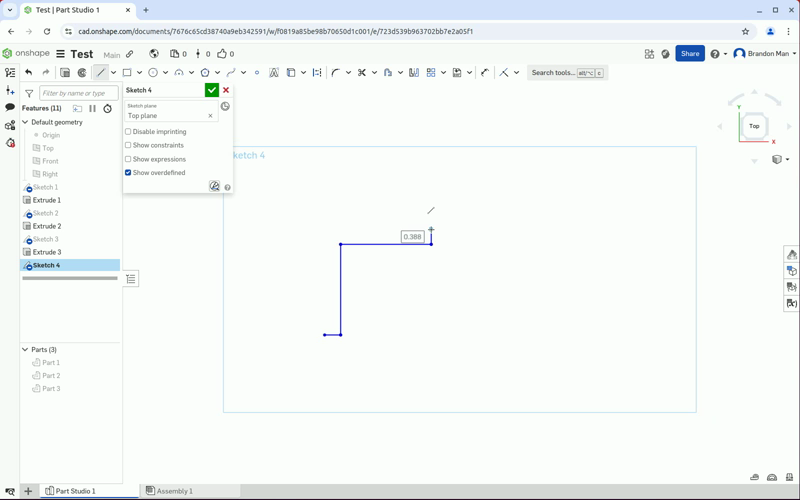
scroll(-6)
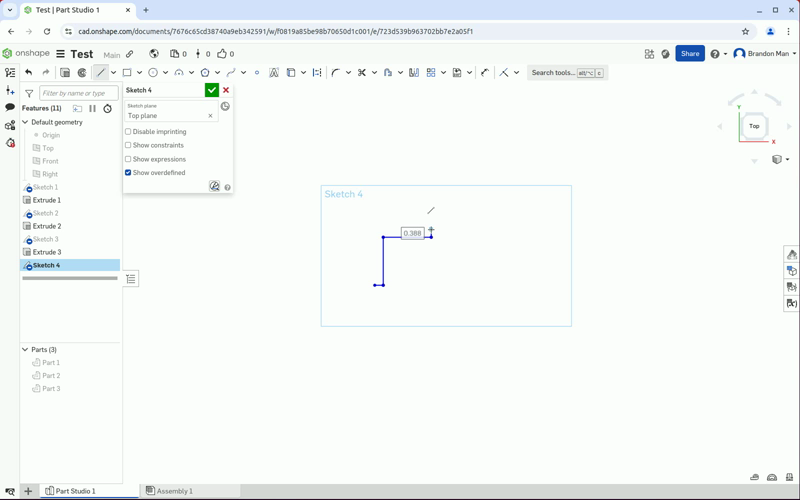
scroll(-6)
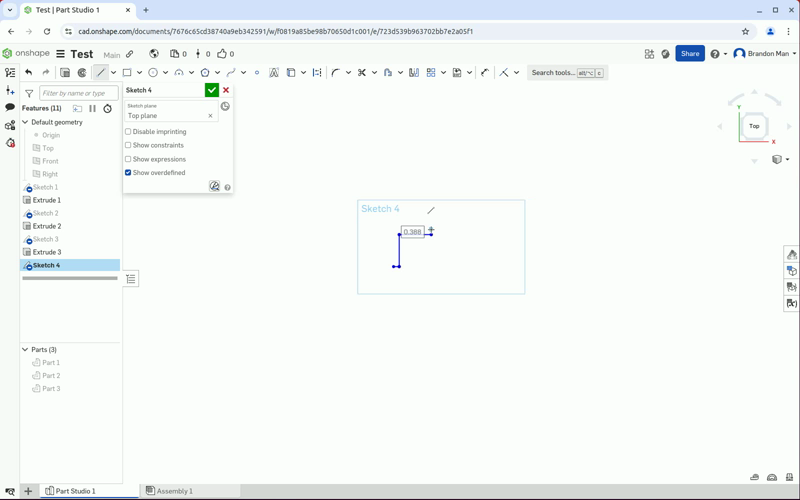
scroll(-6)
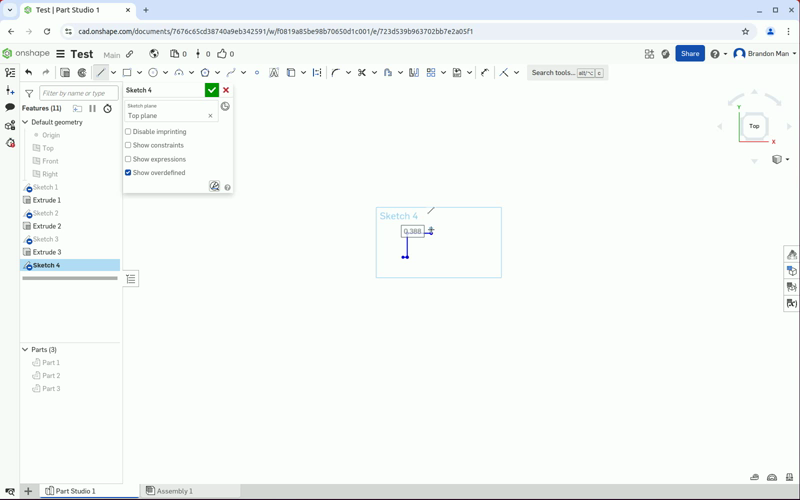
scroll(-6)
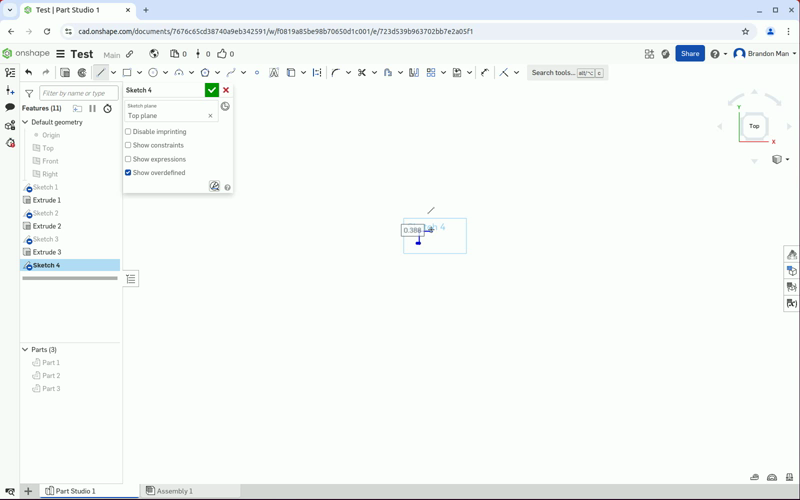
key_up(shift)
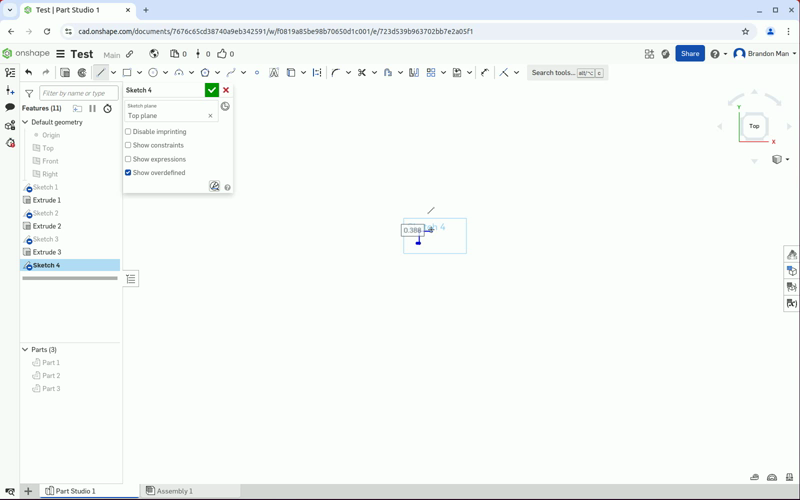
key_down(shift)
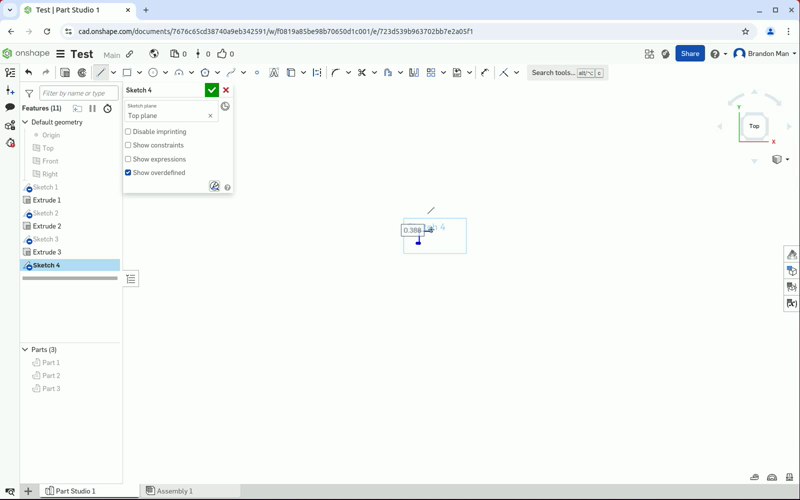
mouse_move(461, 229)
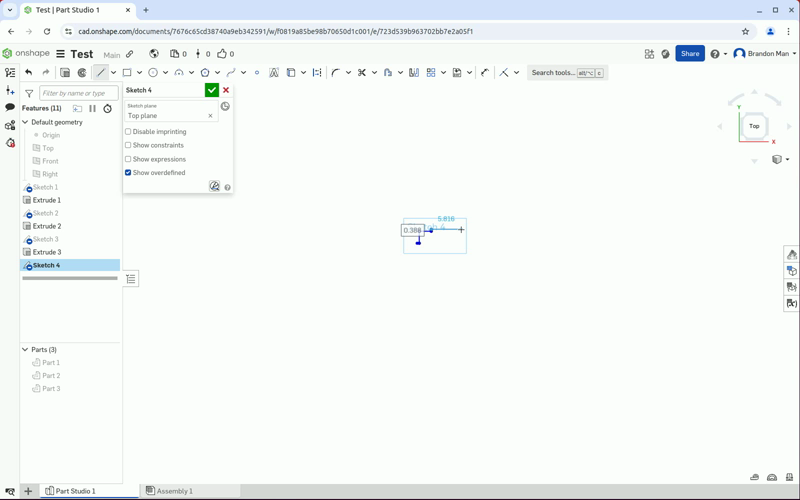
mouse_move(417, 229)
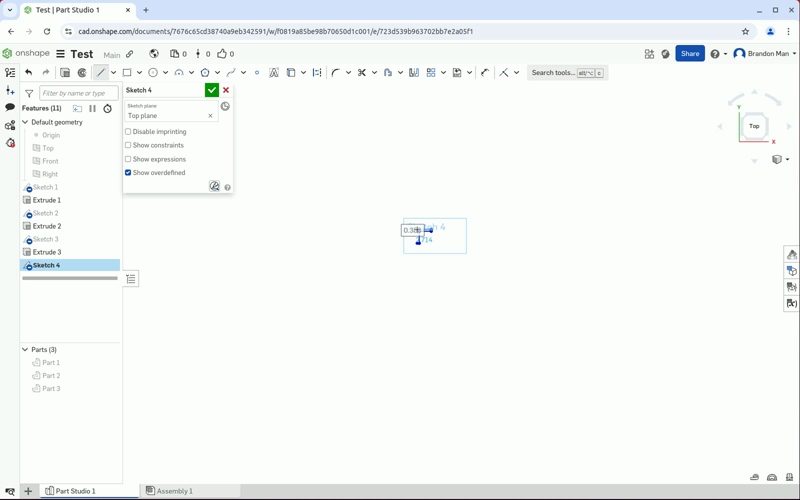
scroll(6)
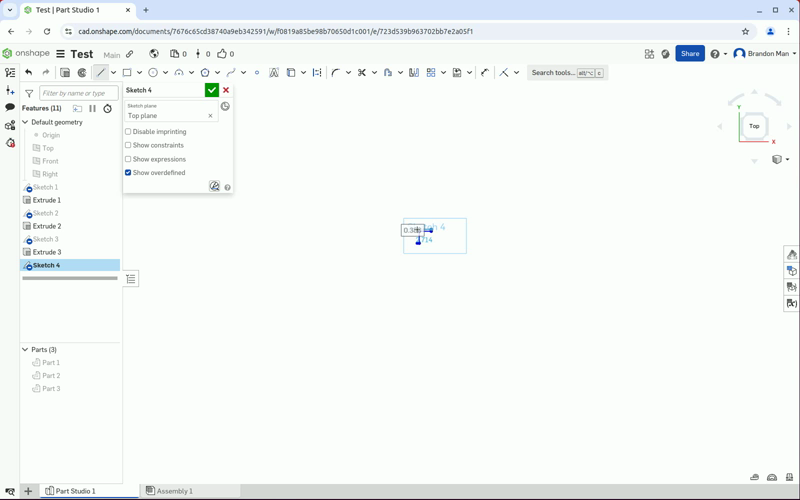
scroll(6)
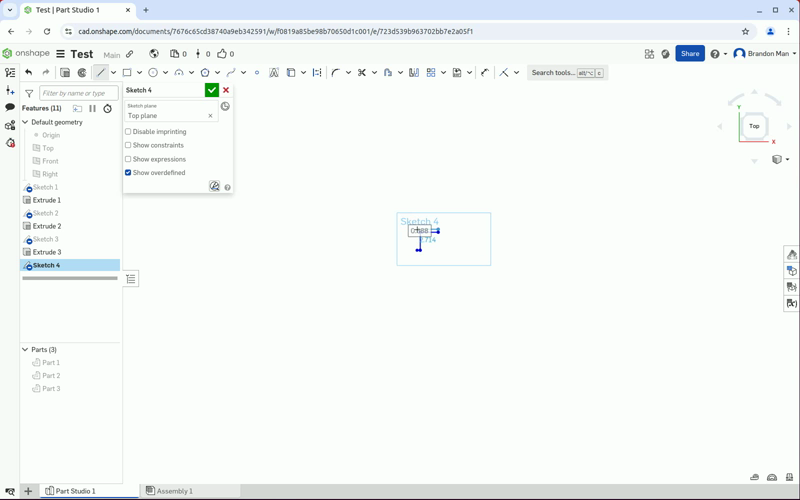
scroll(6)
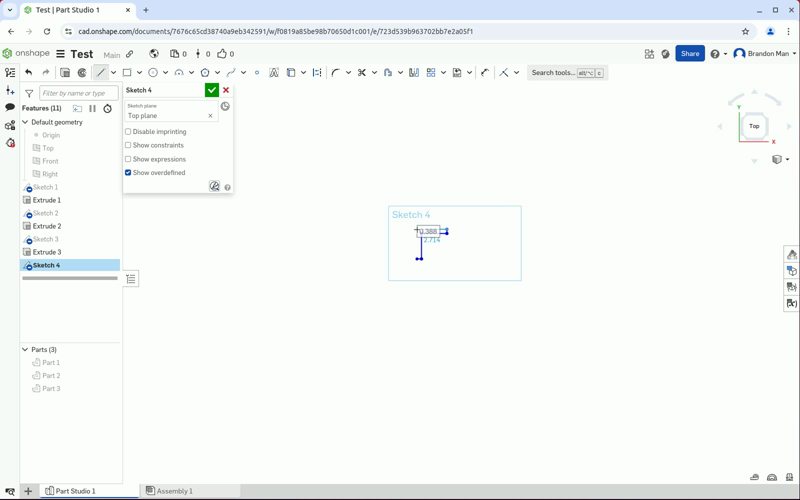
scroll(6)
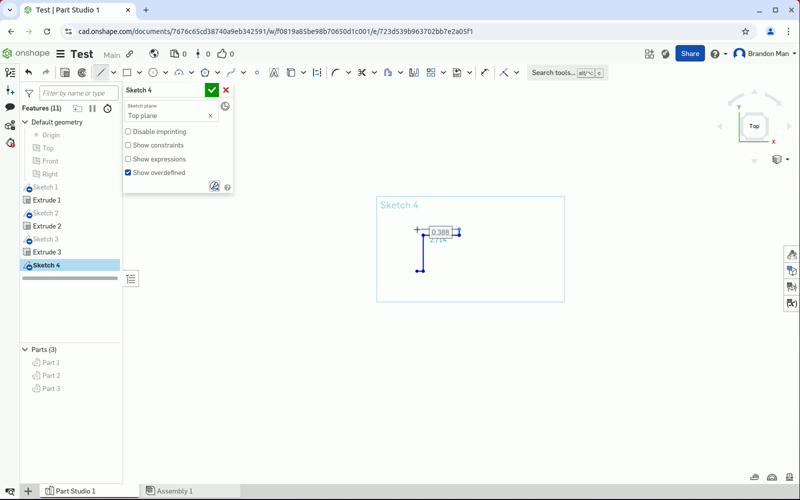
scroll(6)
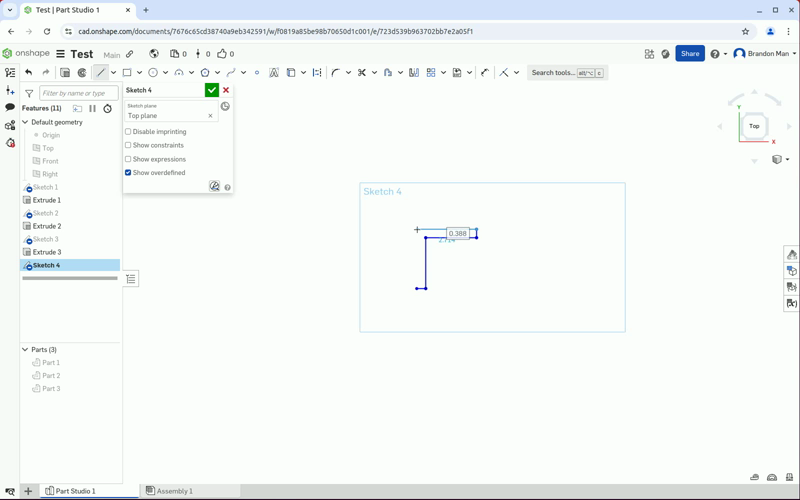
scroll(6)
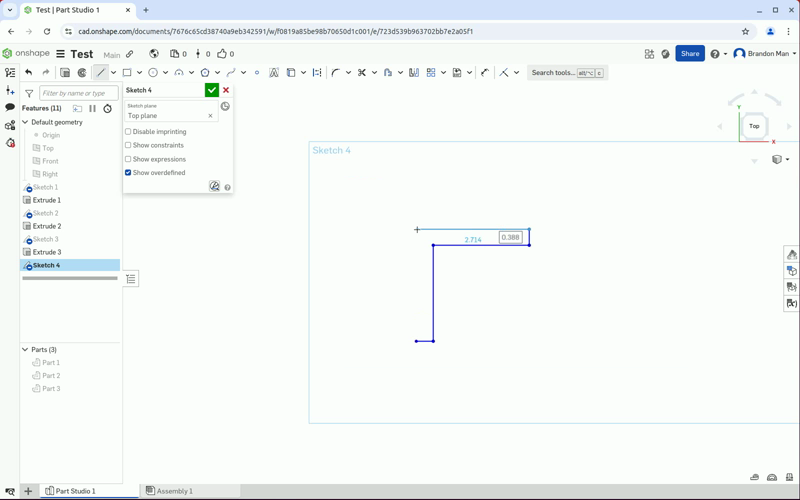
scroll(6)
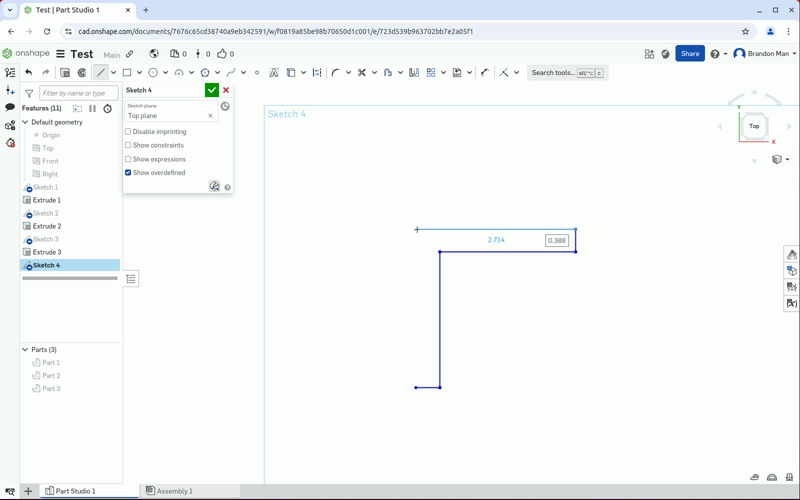
click(417, 229)
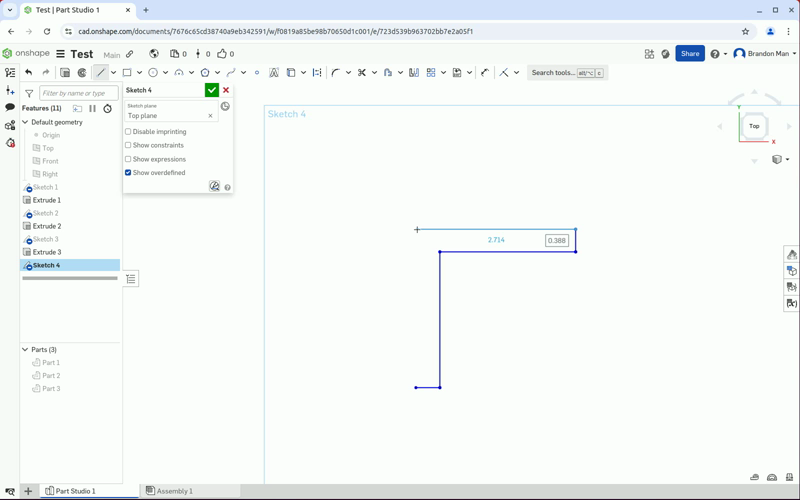
scroll(-6)
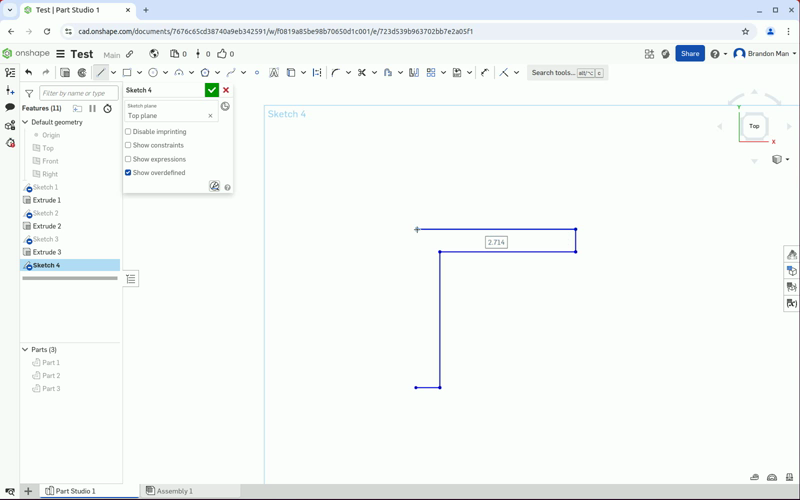
scroll(-6)
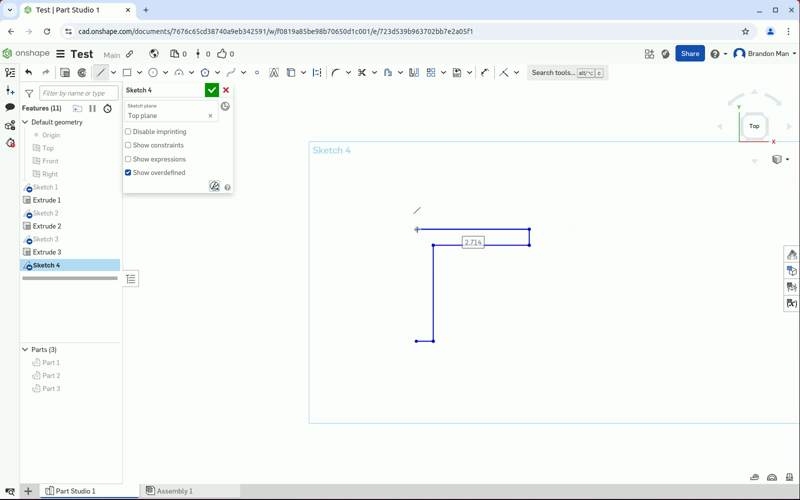
scroll(-6)
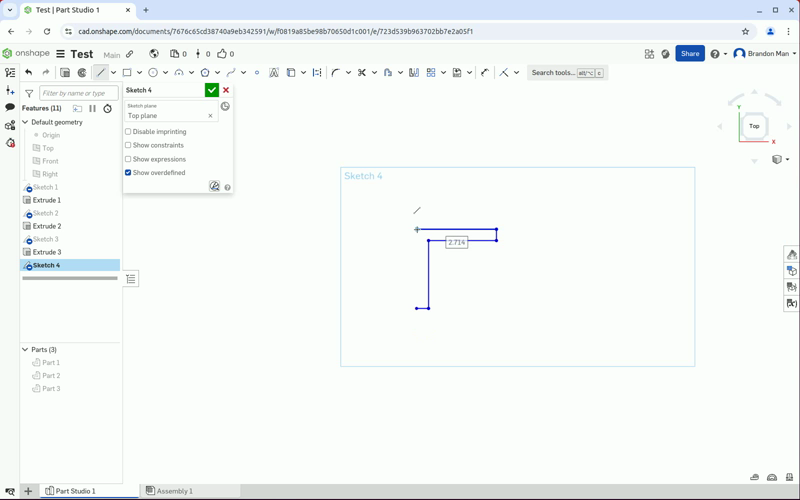
scroll(-6)
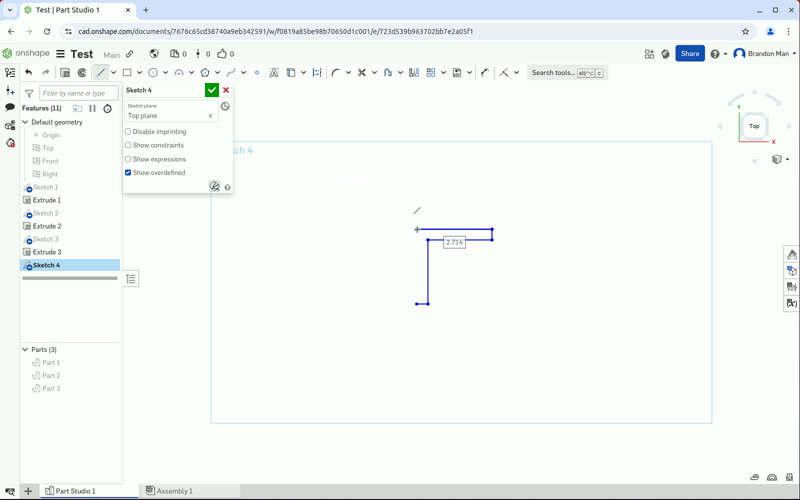
scroll(-6)
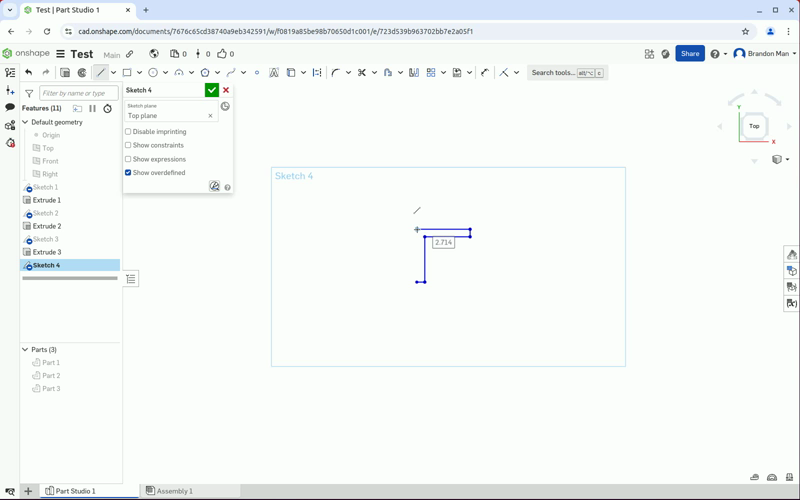
scroll(-6)
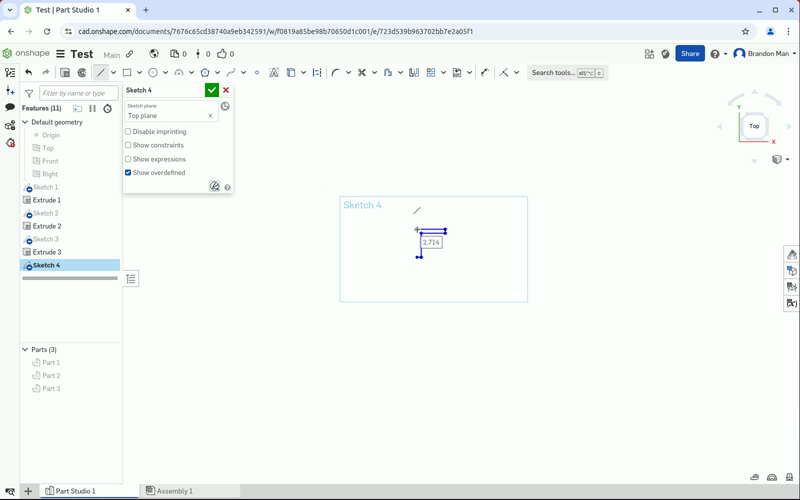
scroll(-6)
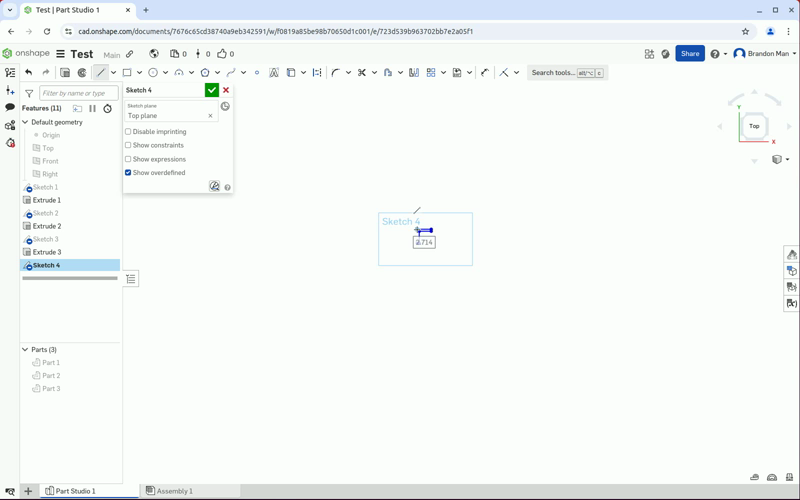
key_up(shift)
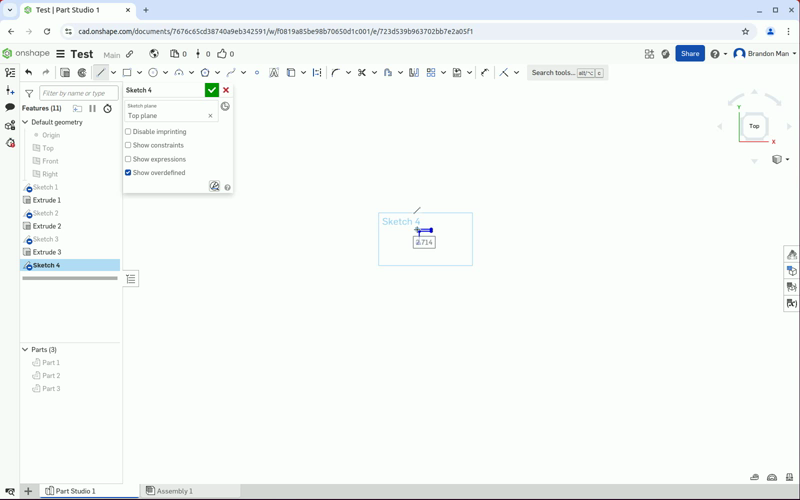
mouse_move(447, 229)
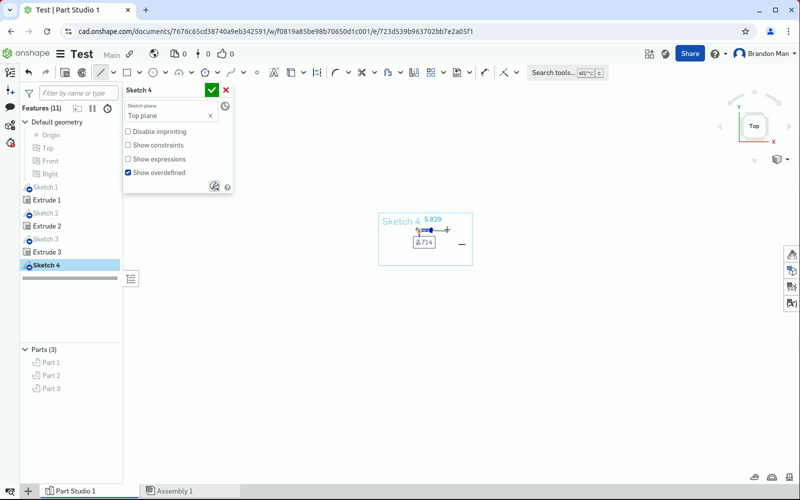
key_down(shift)
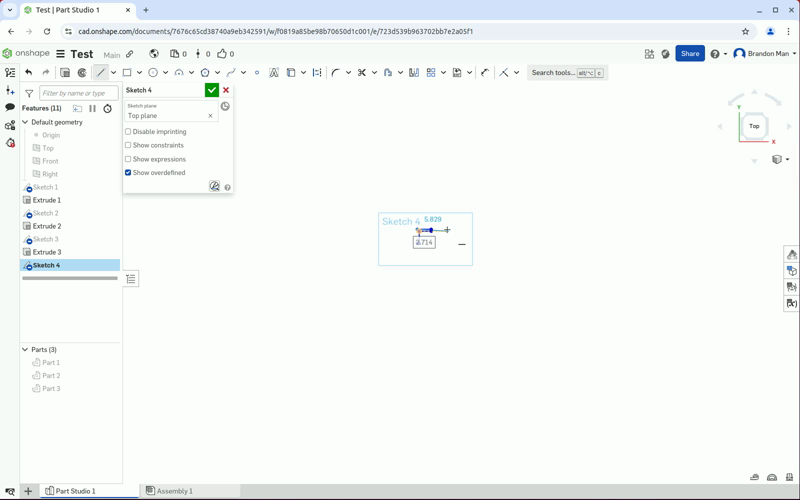
mouse_move(417, 243)
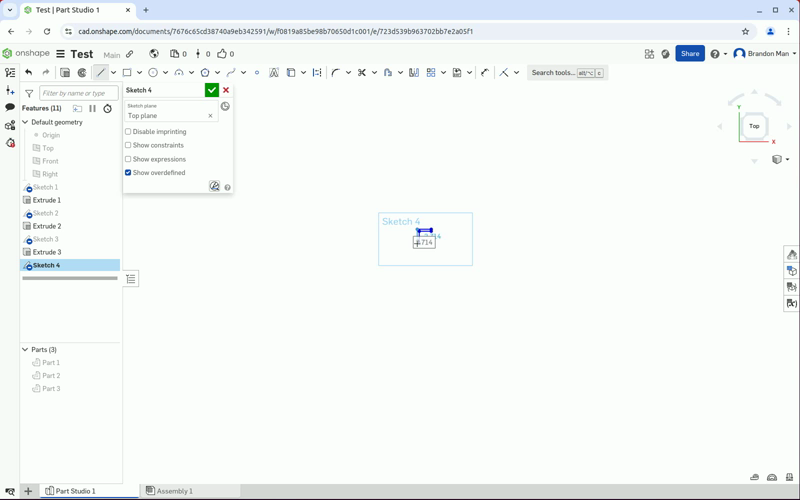
scroll(6)
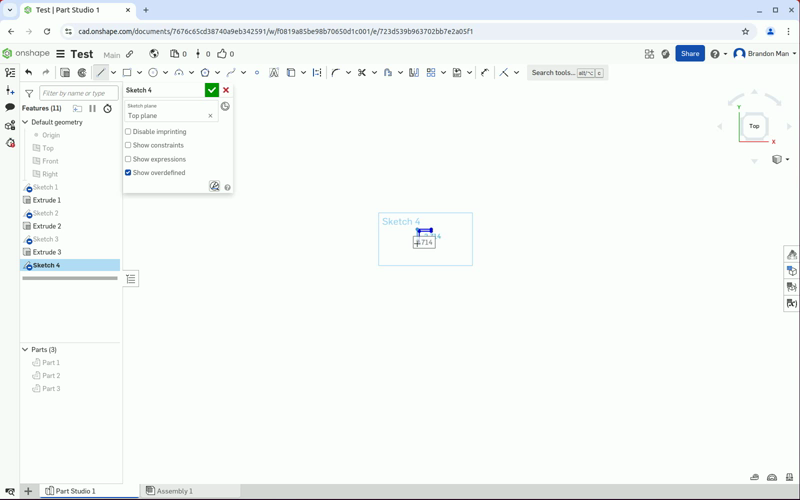
scroll(6)
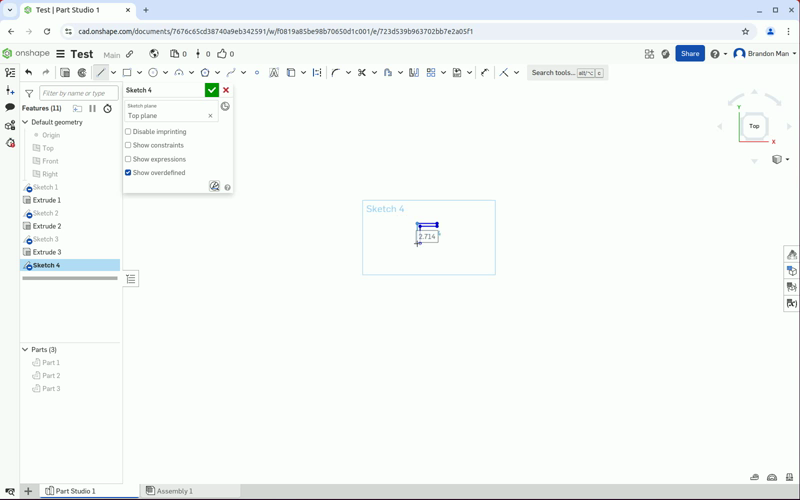
scroll(6)
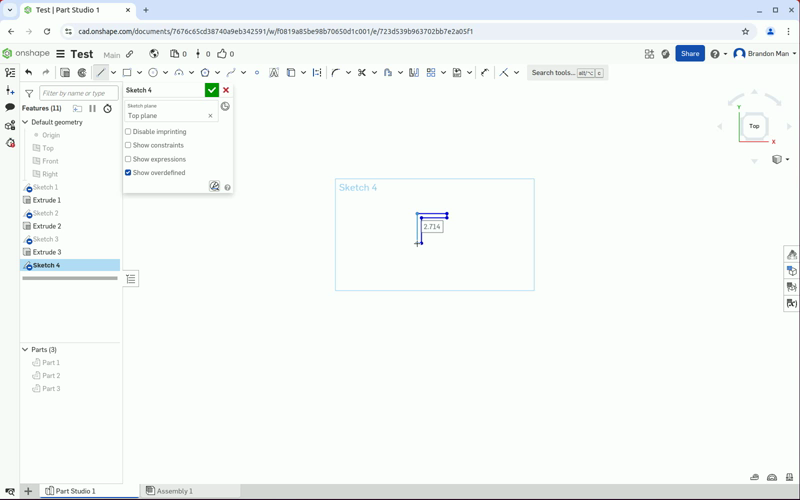
scroll(6)
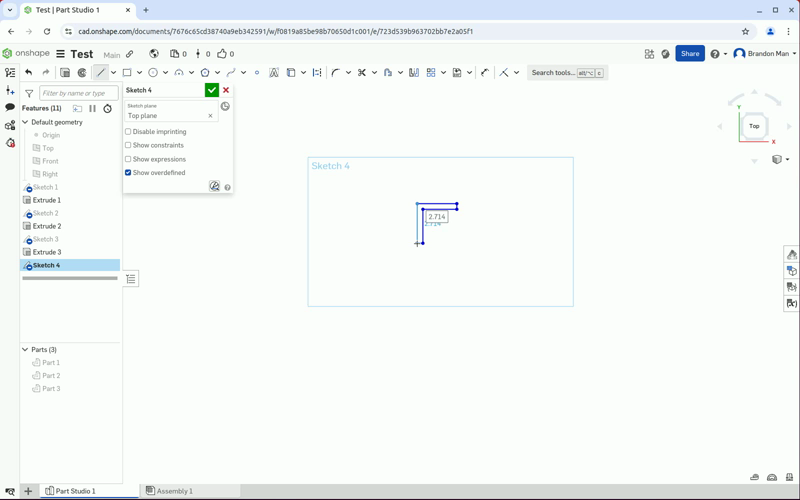
scroll(6)
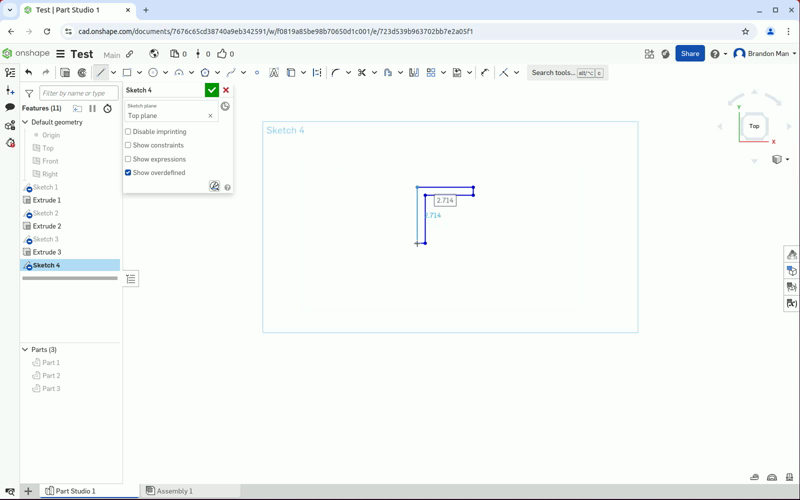
scroll(6)
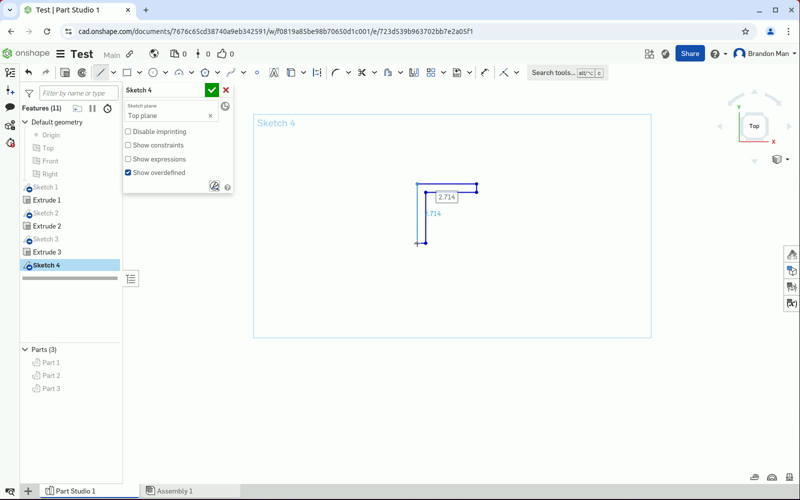
scroll(6)
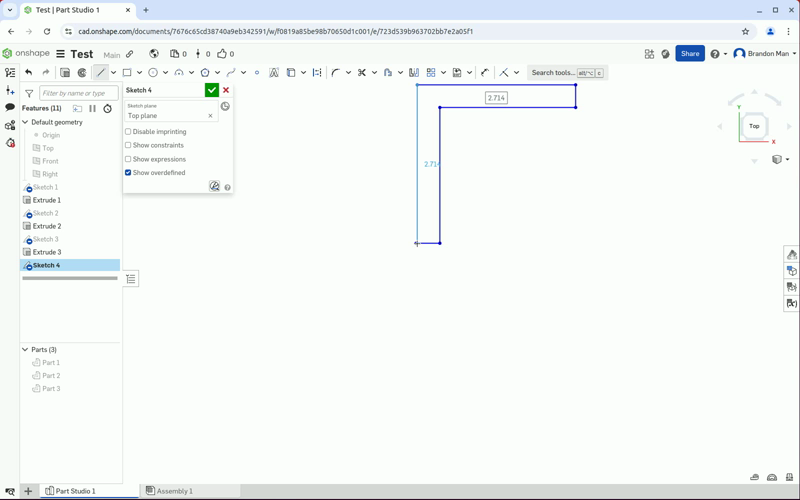
key_up(shift)
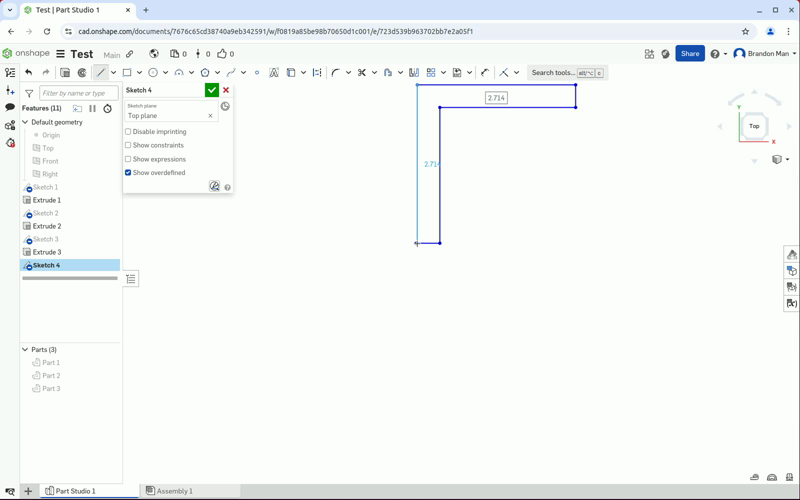
click(417, 243)
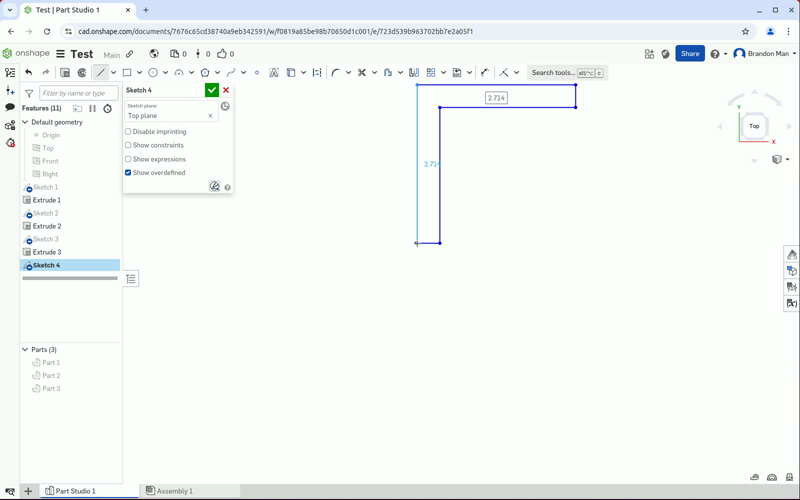
scroll(-6)
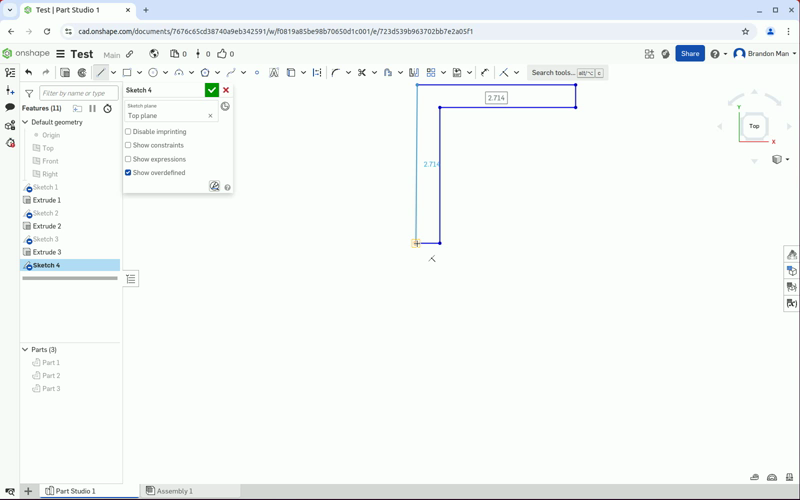
scroll(-6)
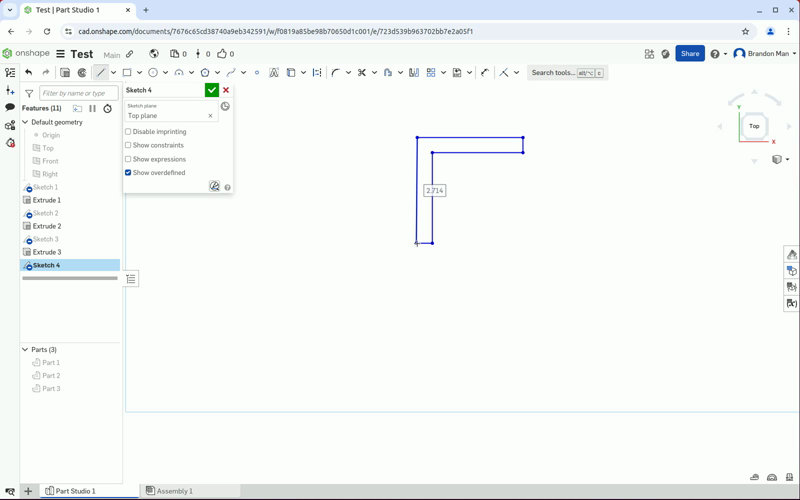
scroll(-6)
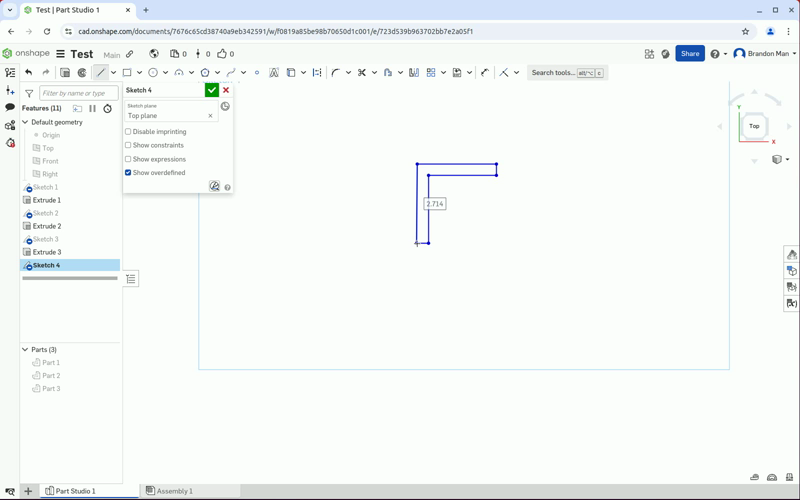
scroll(-6)
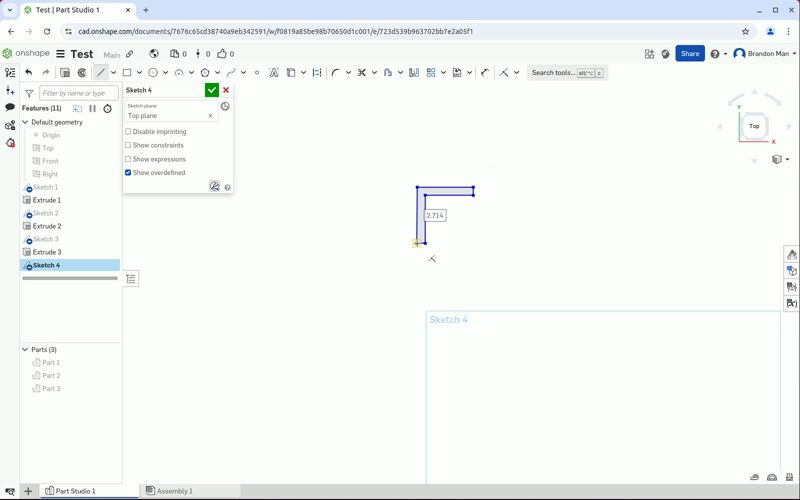
scroll(-6)
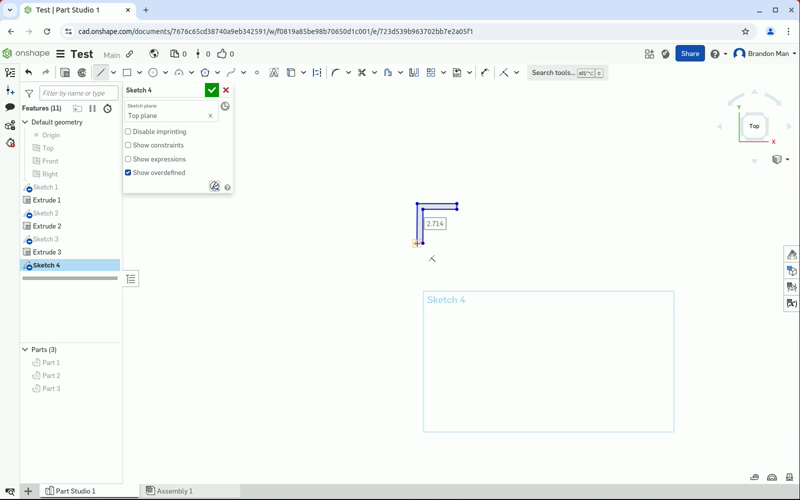
scroll(-6)
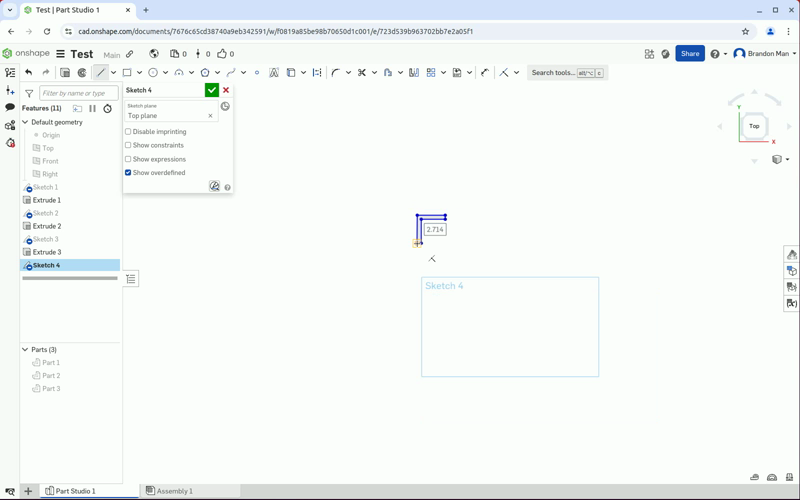
scroll(-6)
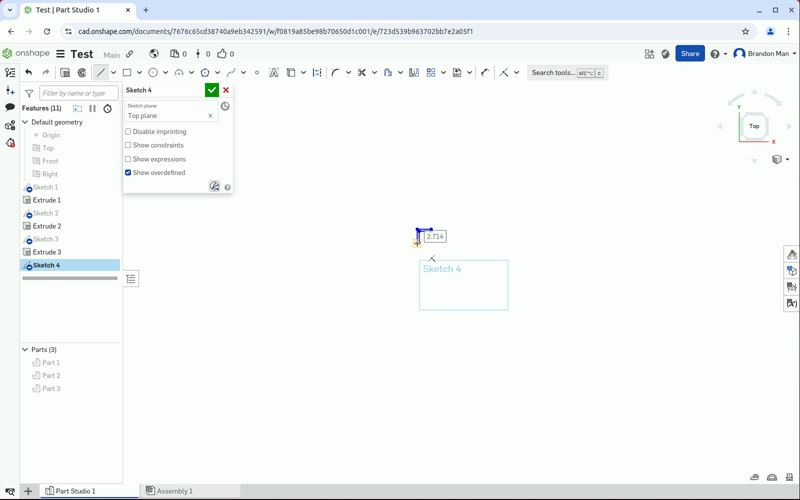
key(esc)
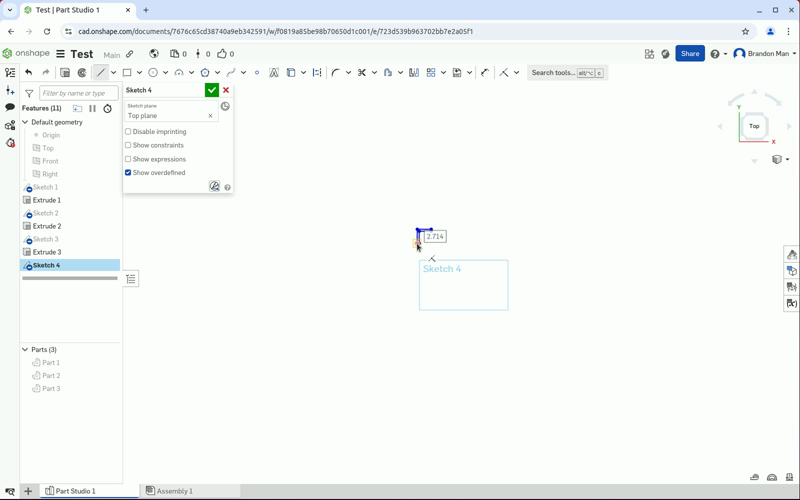
mouse_move(419, 229)
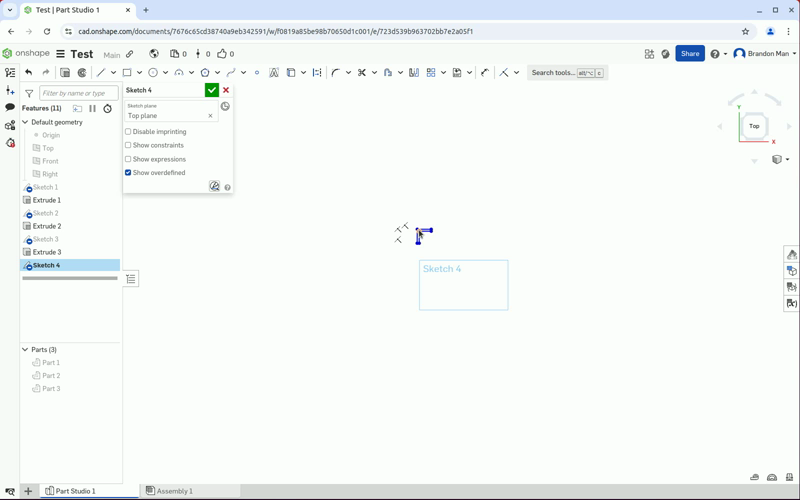
scroll(6)
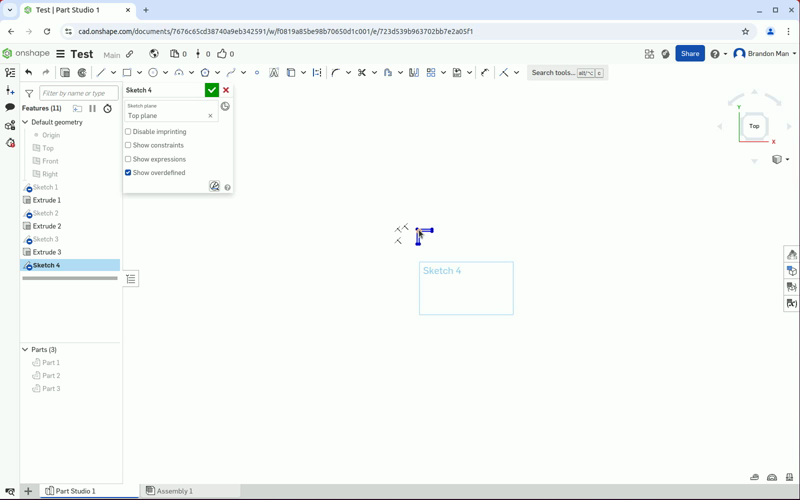
scroll(6)
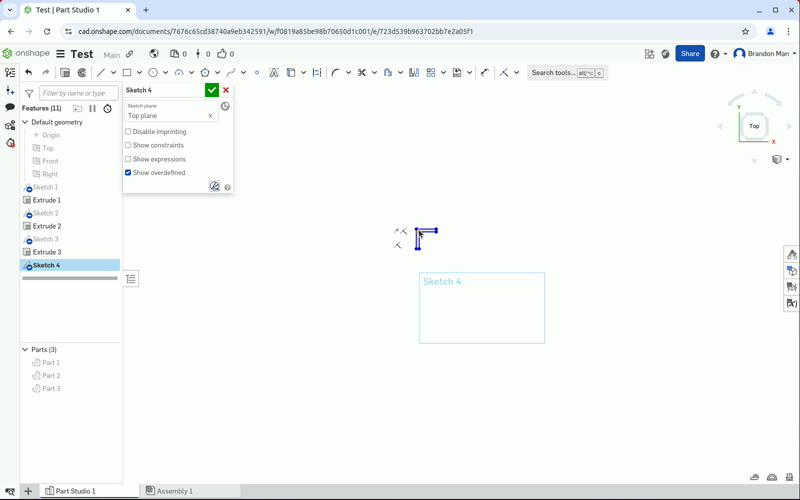
scroll(6)
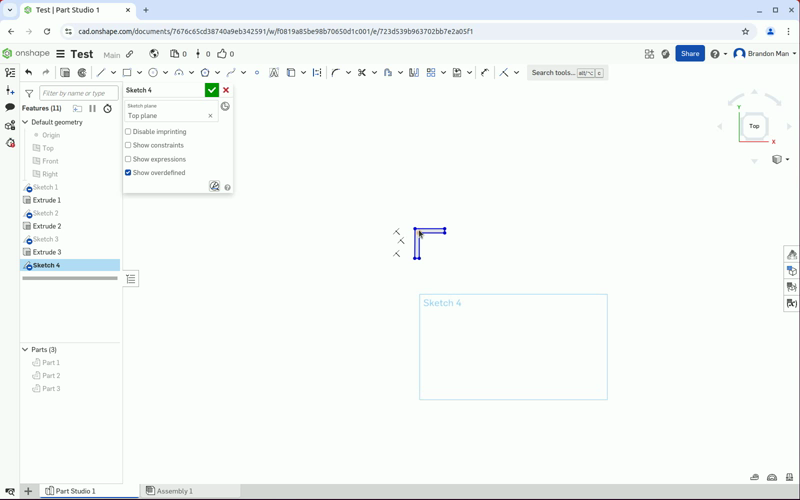
scroll(6)
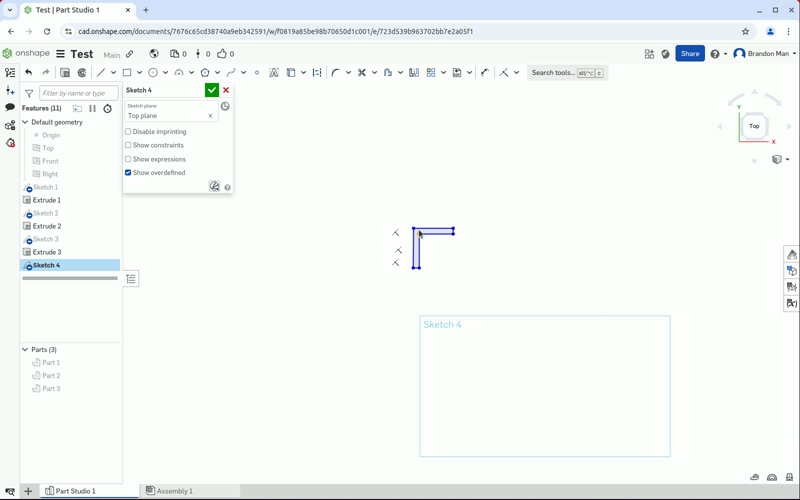
scroll(6)
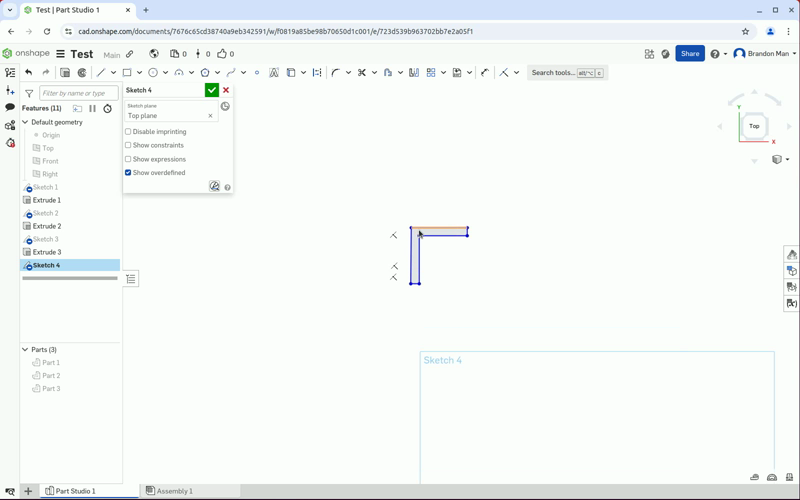
scroll(6)
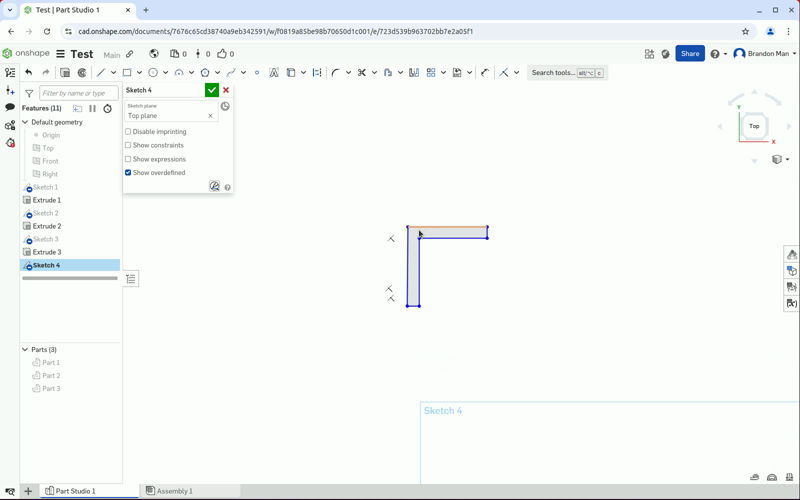
scroll(6)
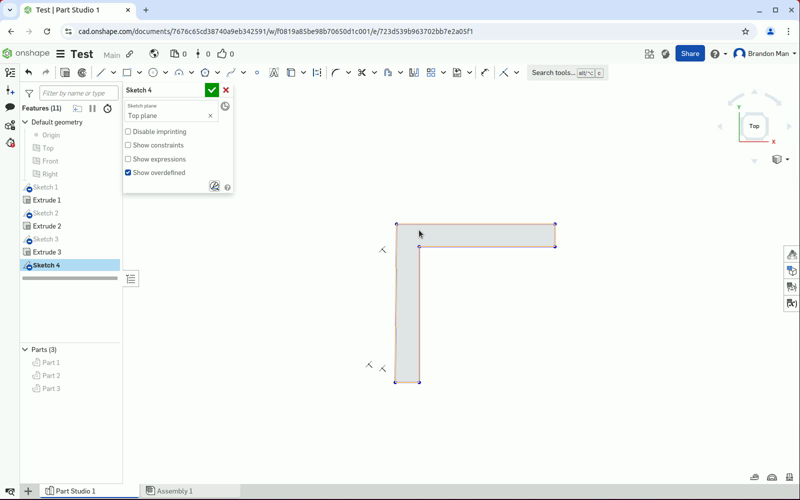
click(419, 229)
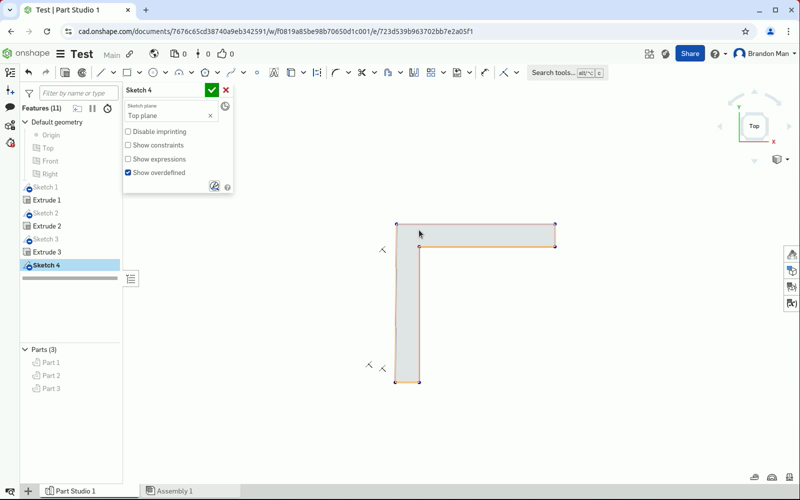
scroll(-6)
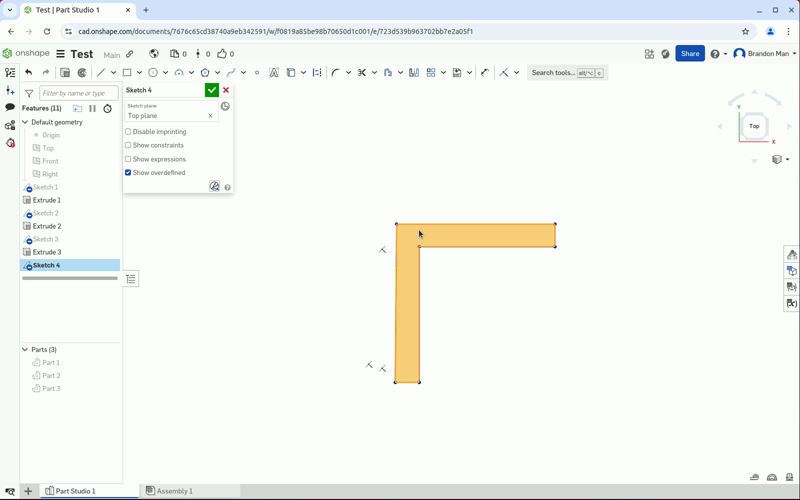
scroll(-6)
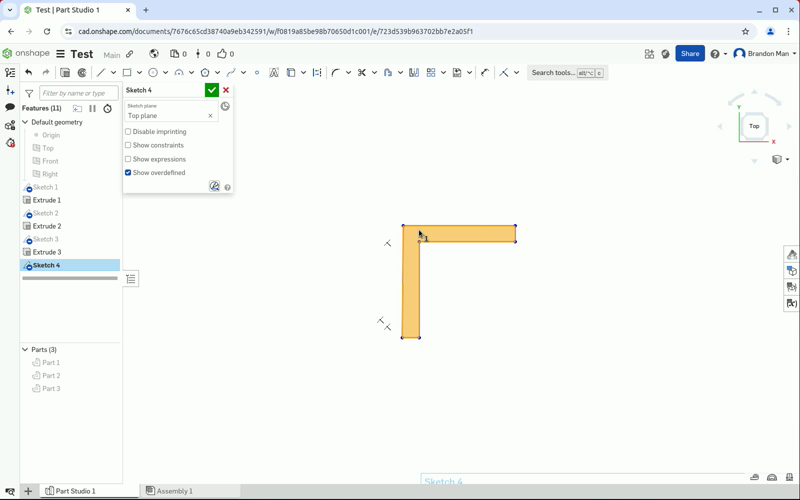
scroll(-6)
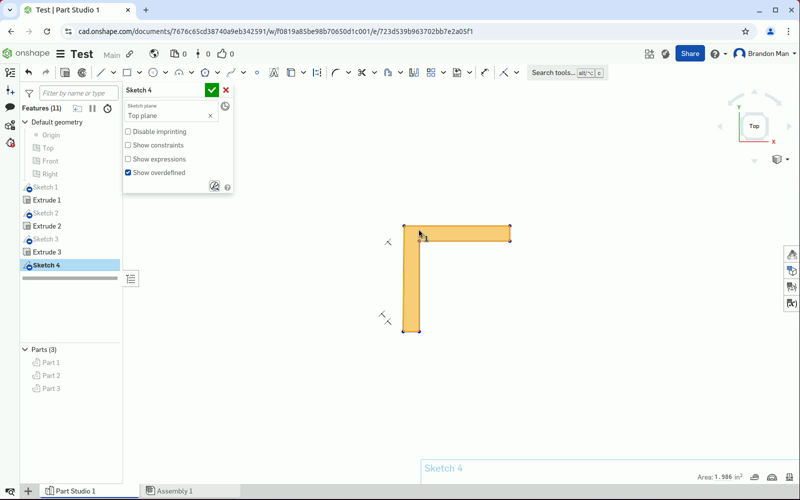
scroll(-6)
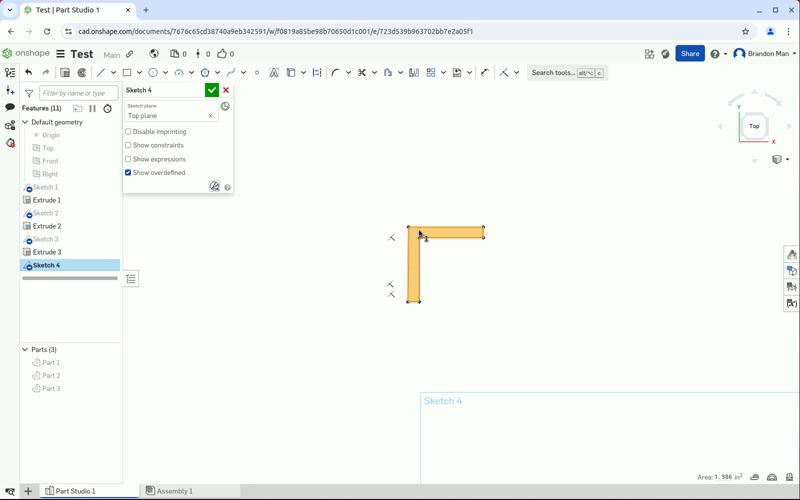
scroll(-6)
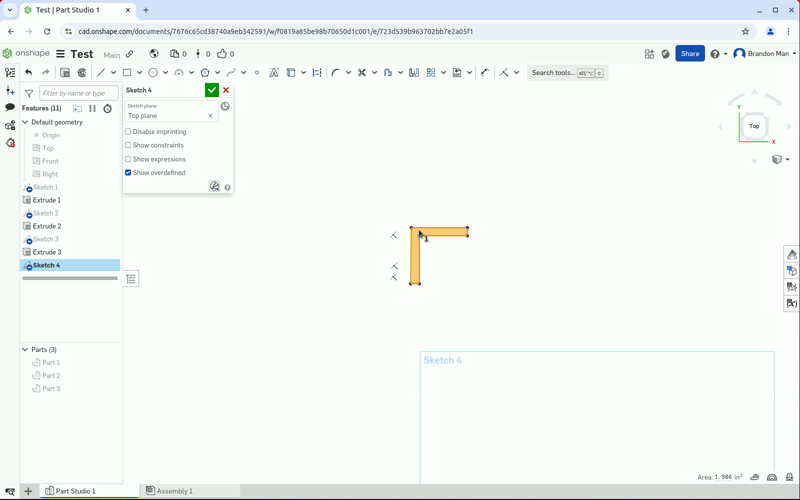
scroll(-6)
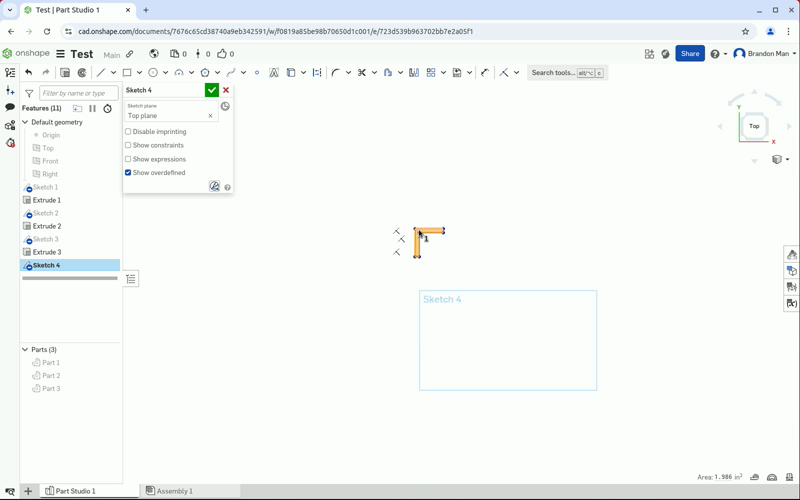
scroll(-6)
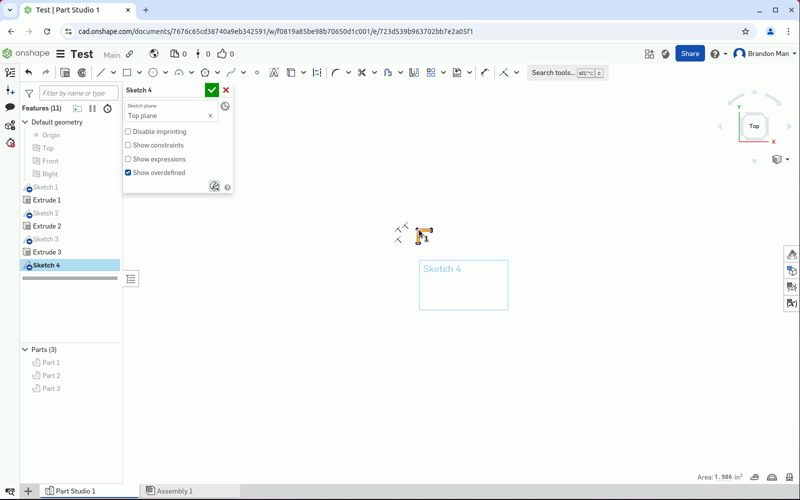
mouse_move(73, 352)
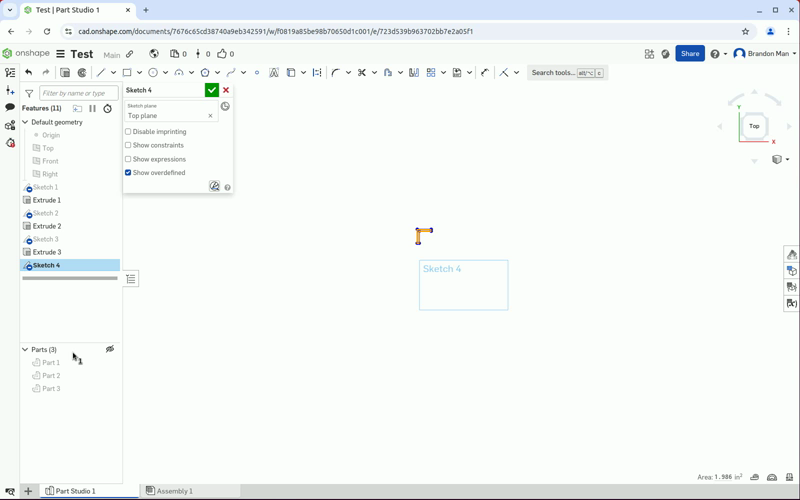
key(shift+y)
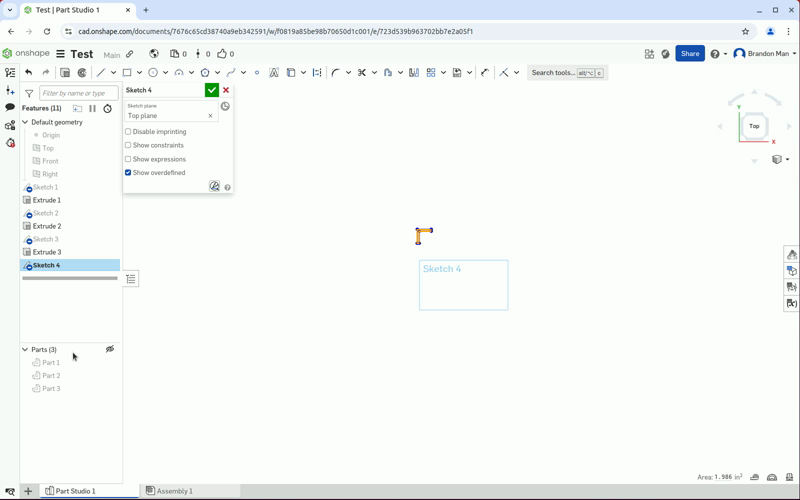
key(shift+e)
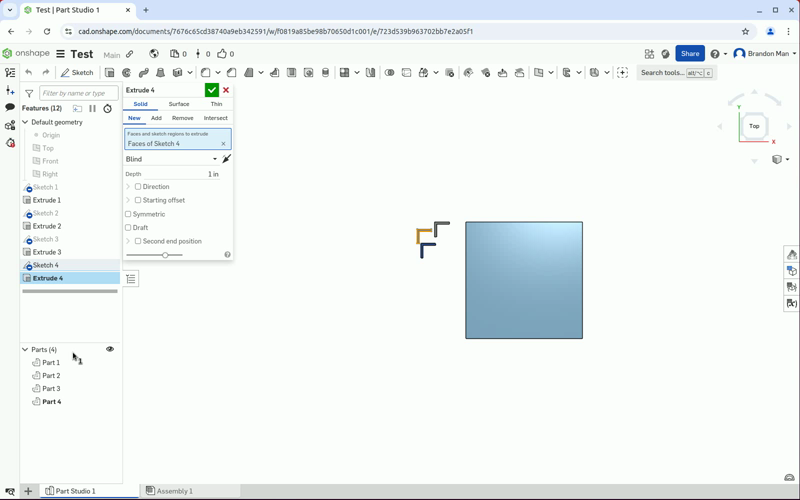
mouse_move(143, 106)
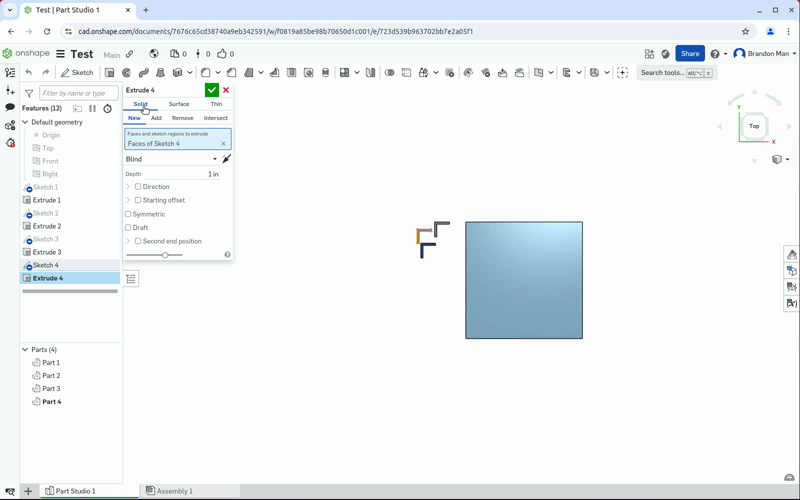
click(143, 106)
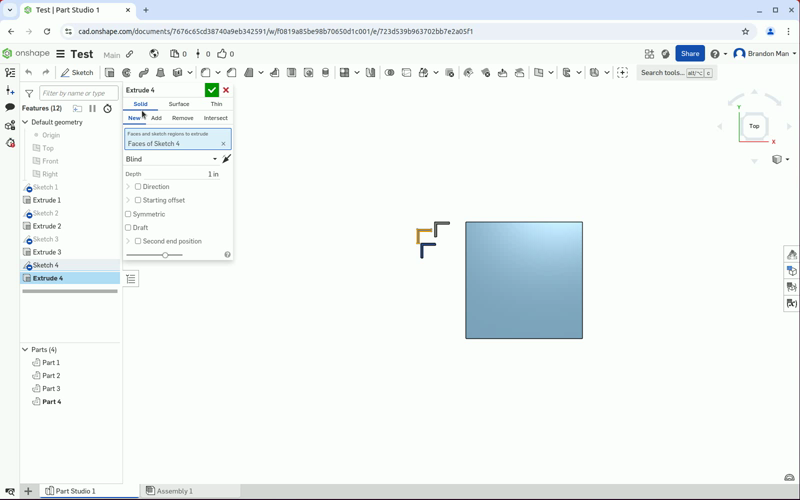
mouse_move(137, 120)
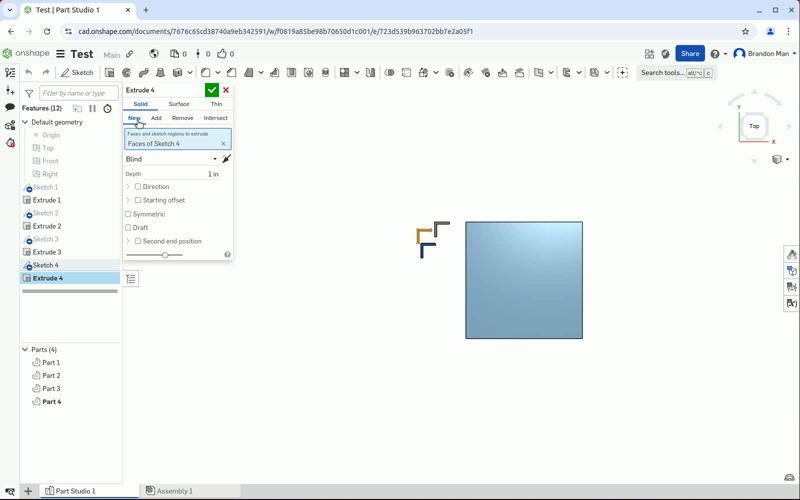
click(137, 120)
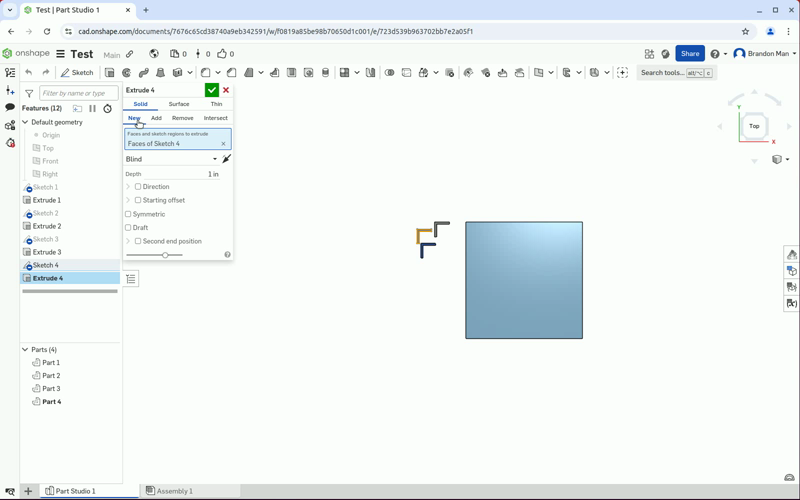
key(tab, 4)
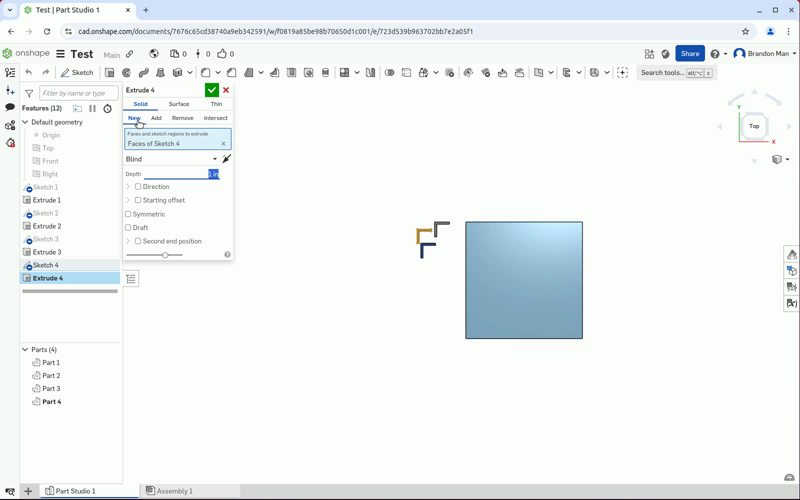
text(15.165)
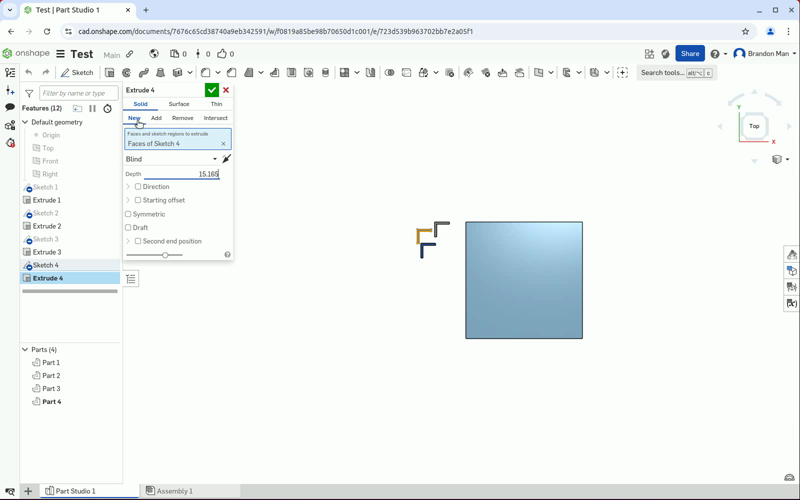
key(enter)
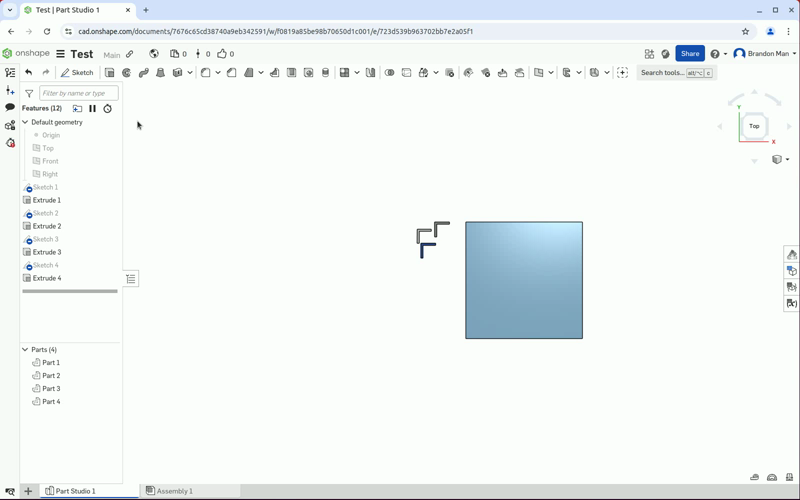
key(shift+h)
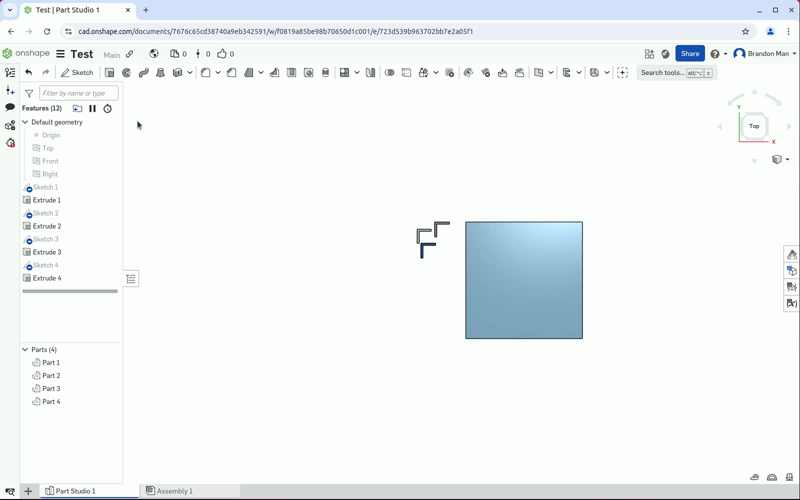
key(shift+h)
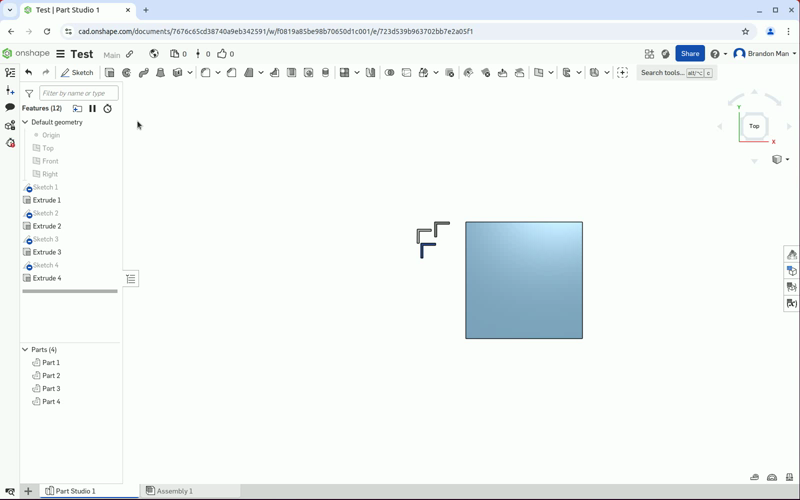
mouse_move(73, 189)
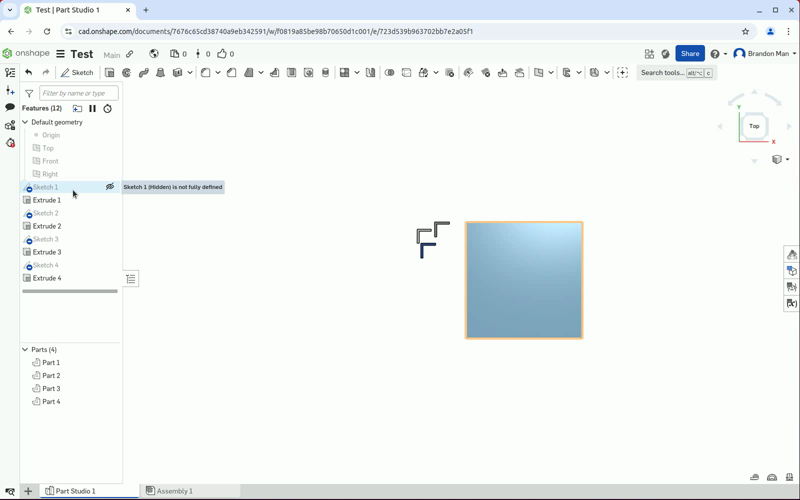
click(73, 189)
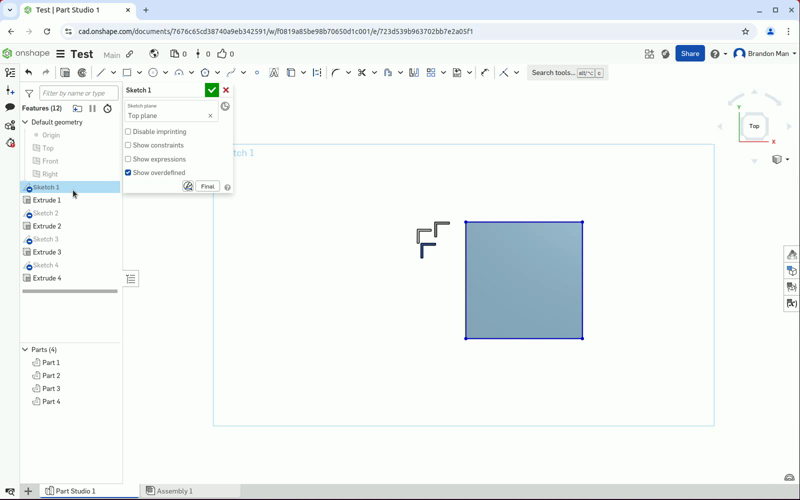
mouse_move(229, 92)
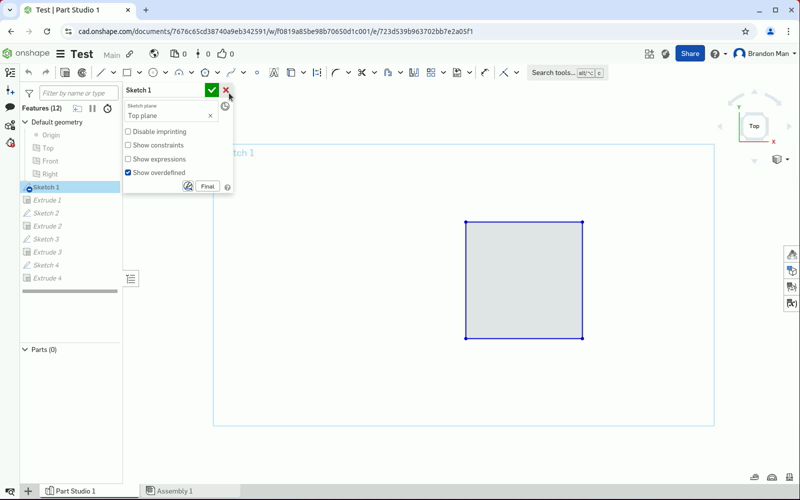
click(229, 92)
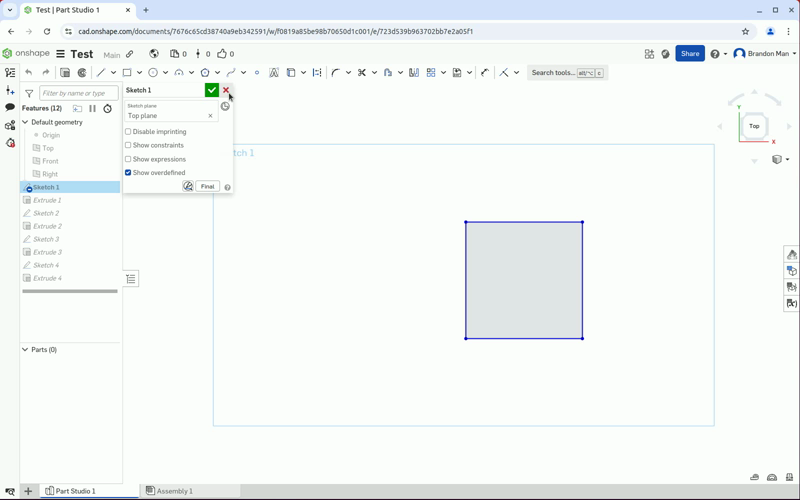
key(shift+s)
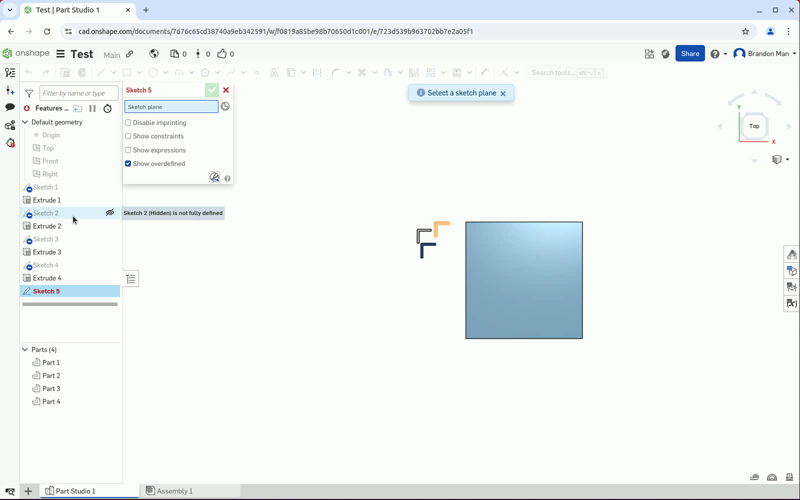
scroll(3)
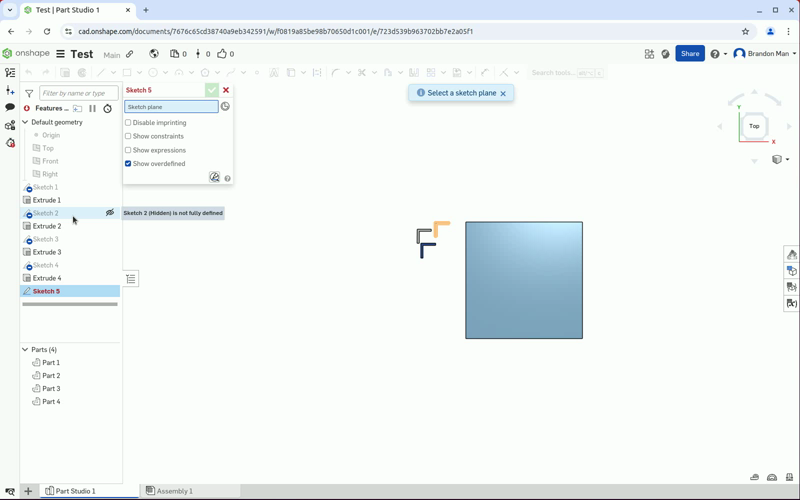
mouse_move(73, 150)
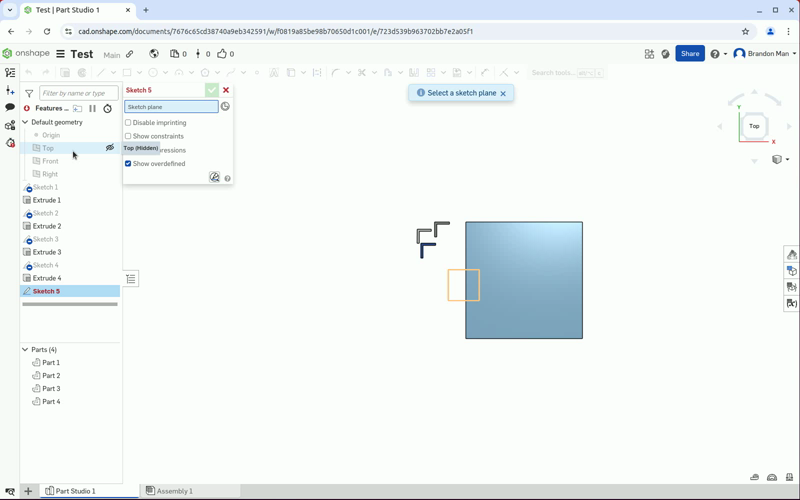
click(73, 150)
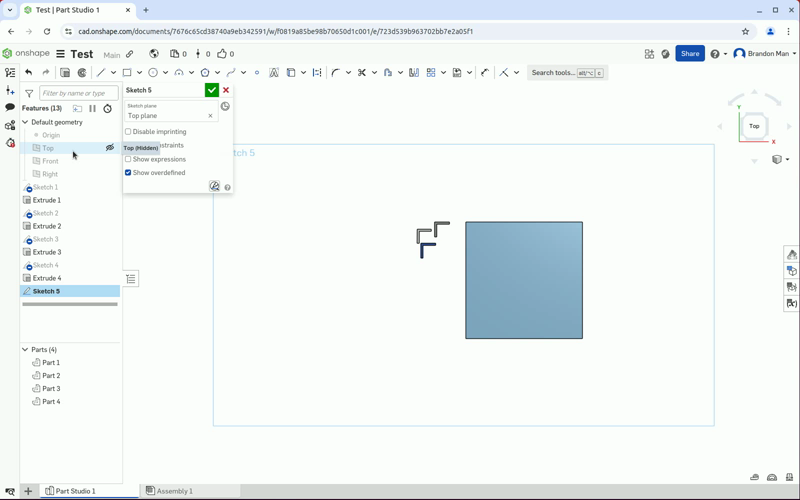
mouse_move(73, 352)
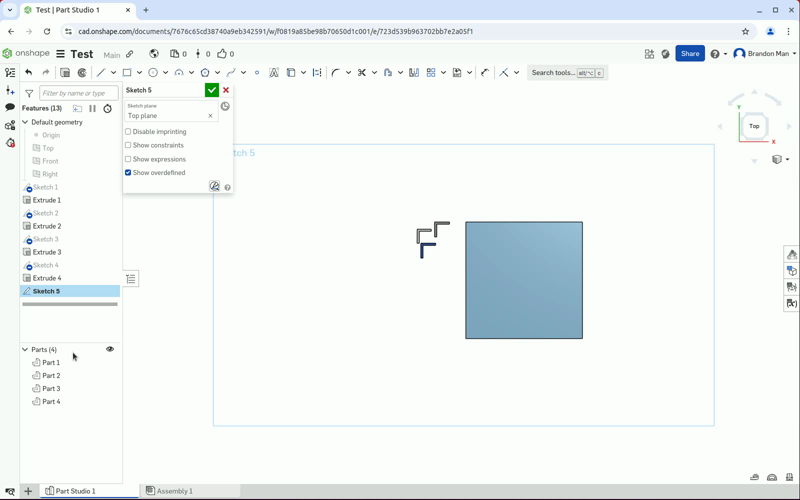
key(y)
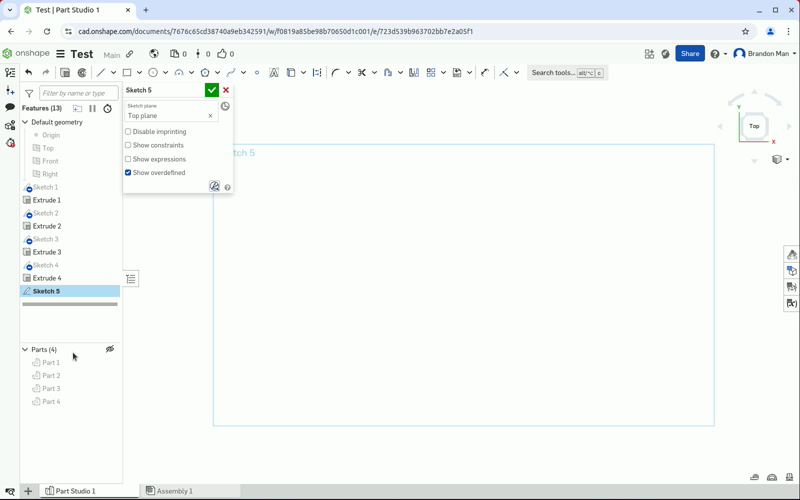
key(l)
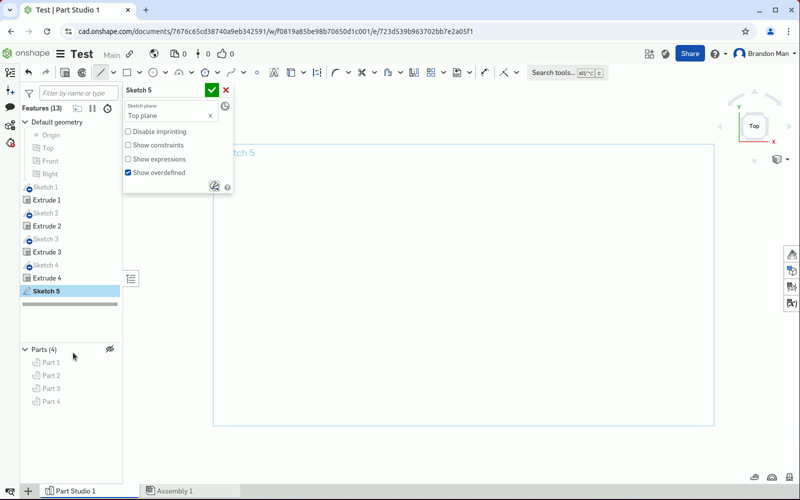
key_down(shift)
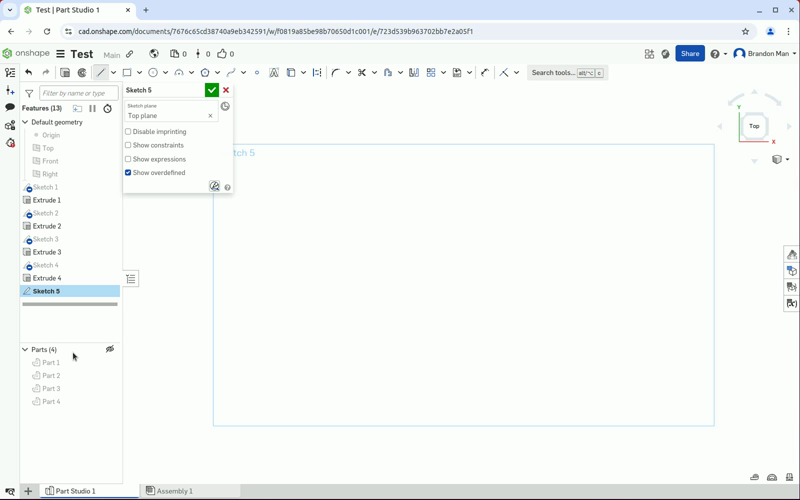
mouse_move(399, 240)
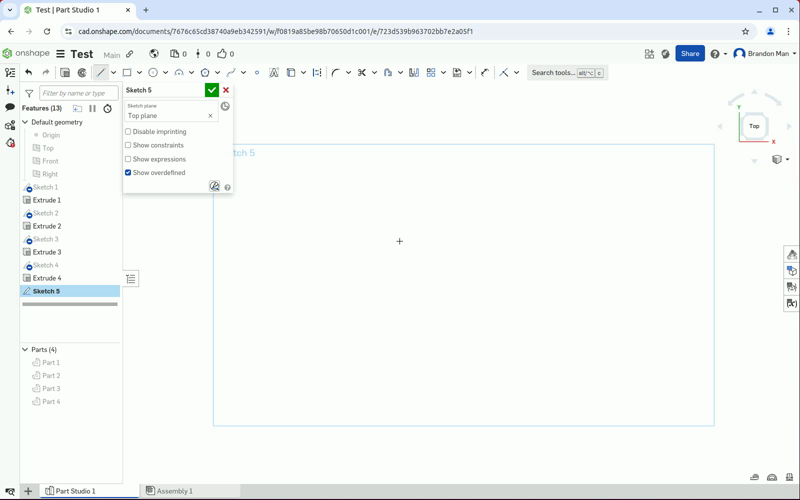
click(399, 240)
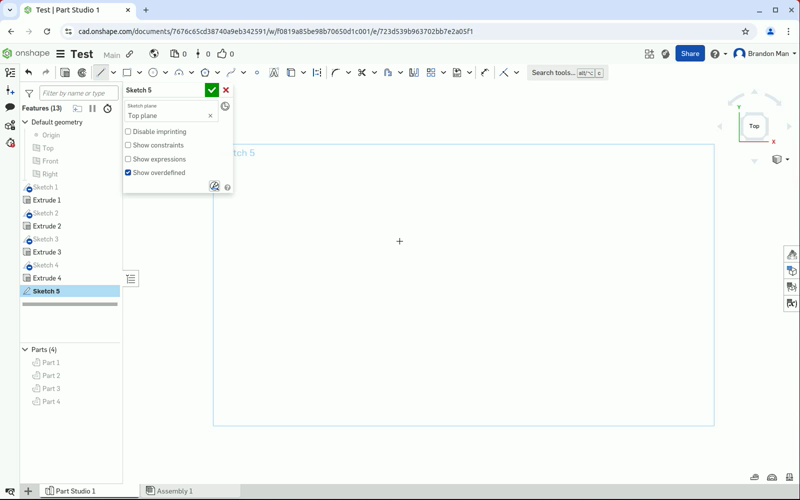
key_up(shift)
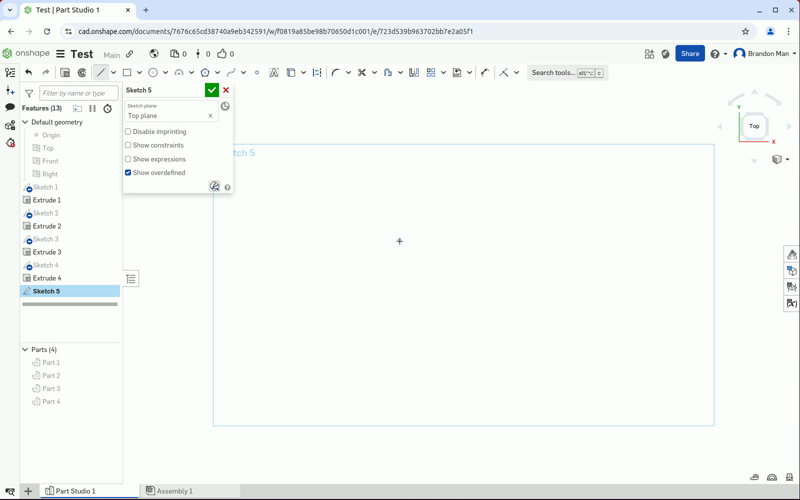
key_down(shift)
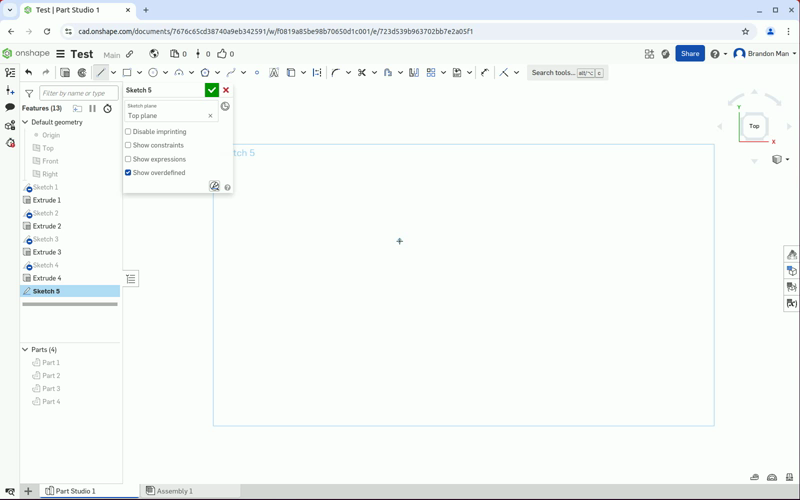
mouse_move(429, 240)
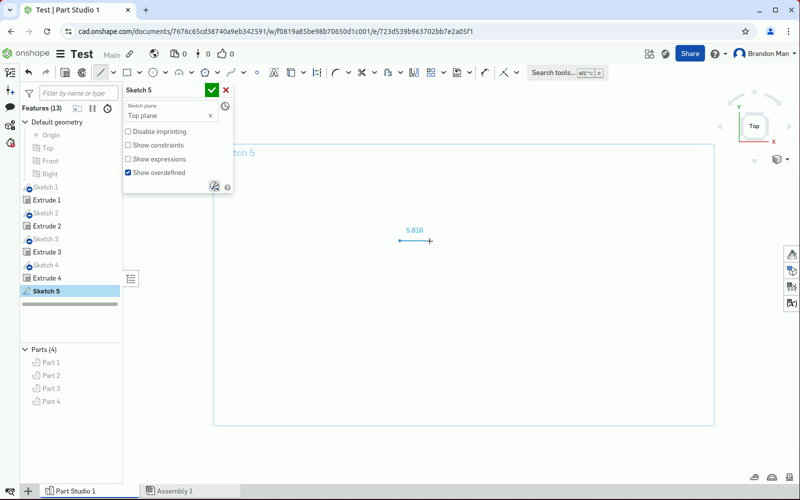
mouse_move(401, 240)
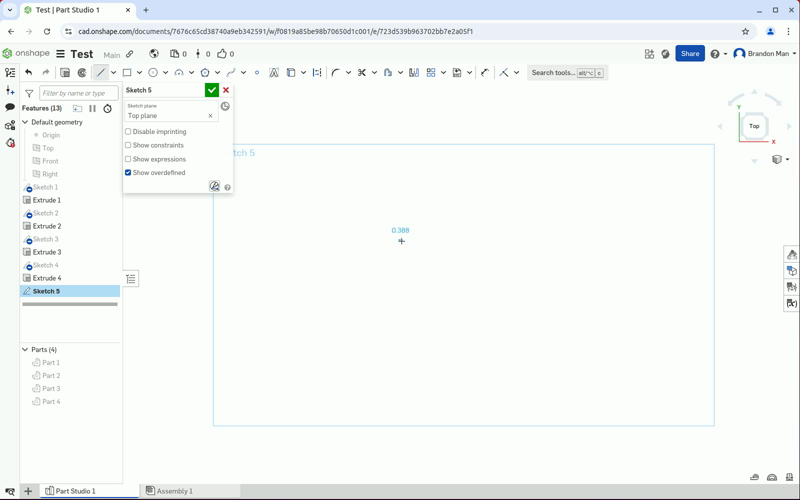
scroll(6)
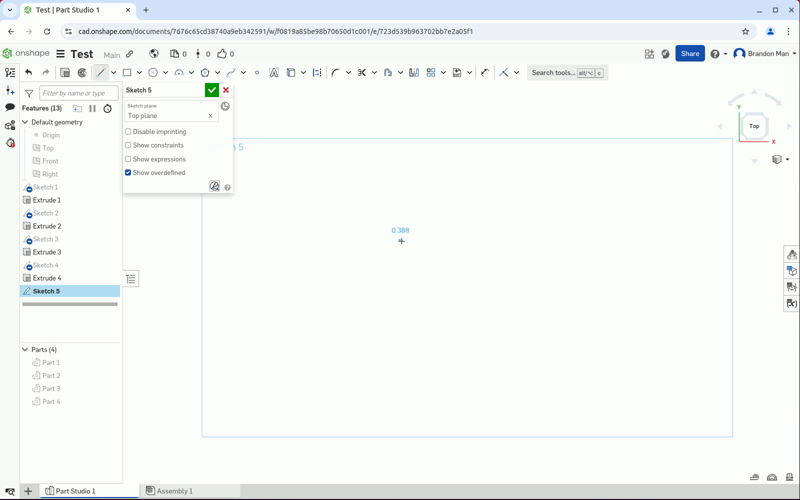
scroll(6)
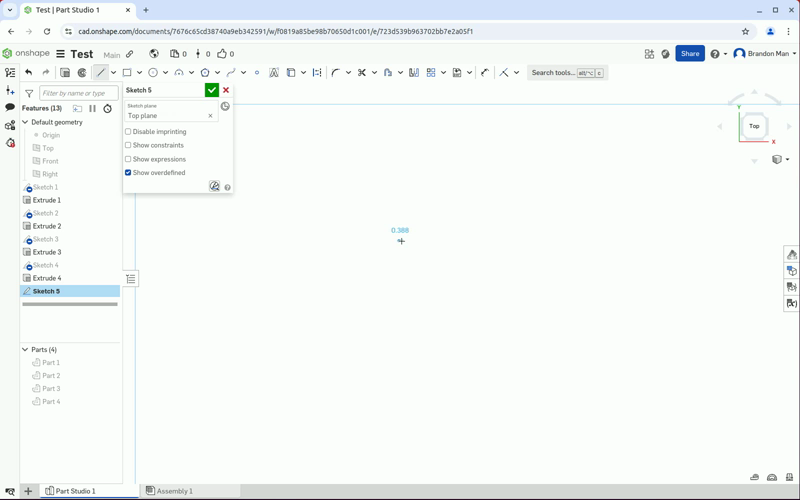
scroll(6)
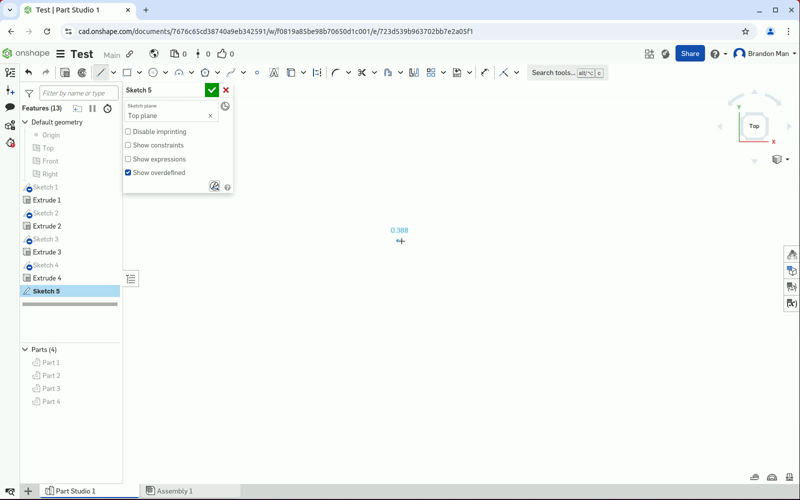
scroll(6)
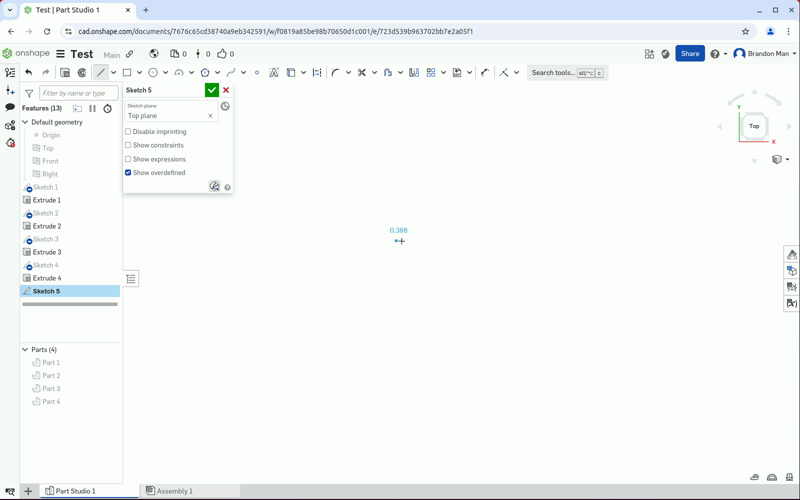
scroll(6)
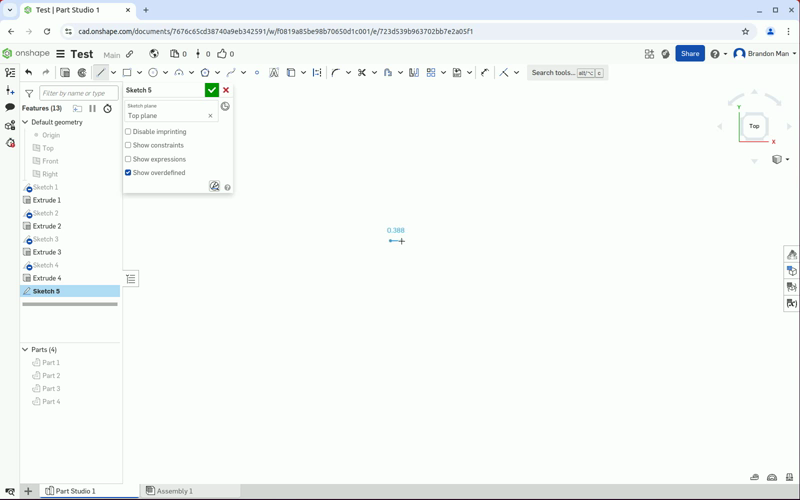
scroll(6)
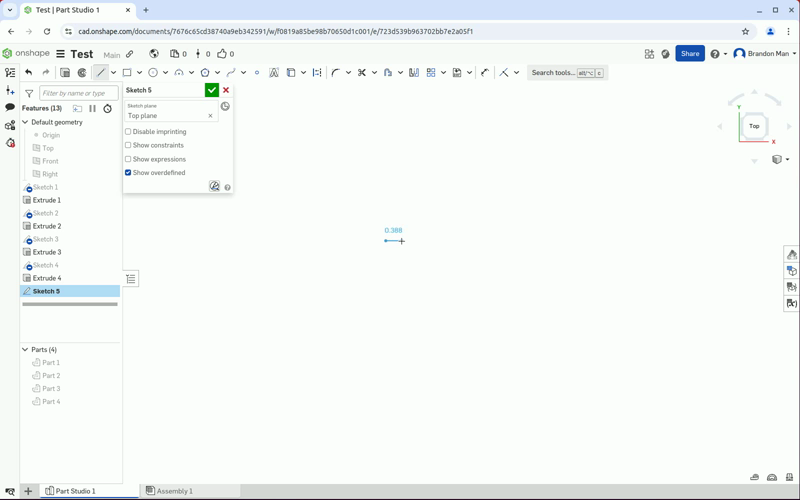
scroll(6)
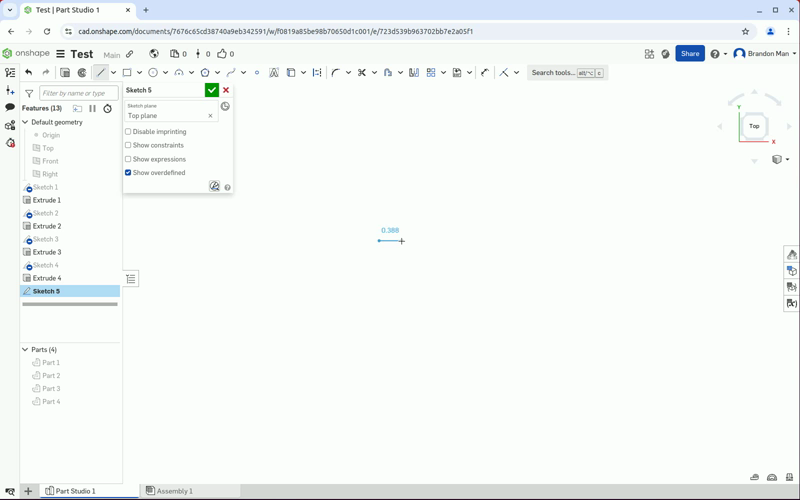
click(401, 240)
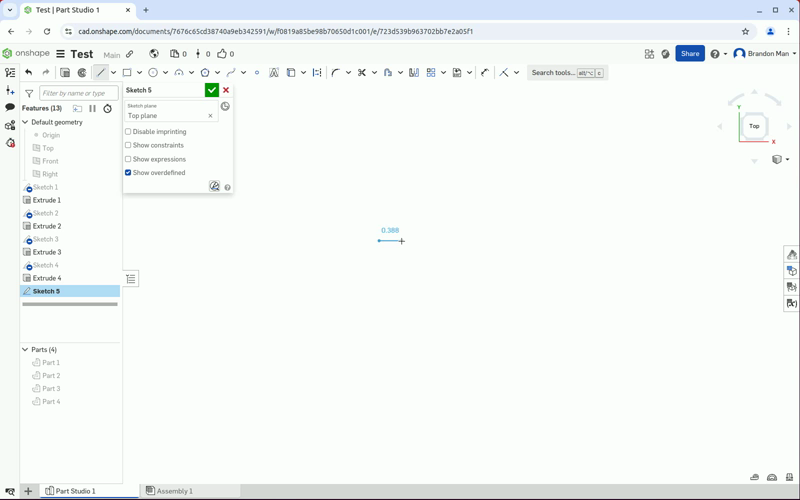
scroll(-6)
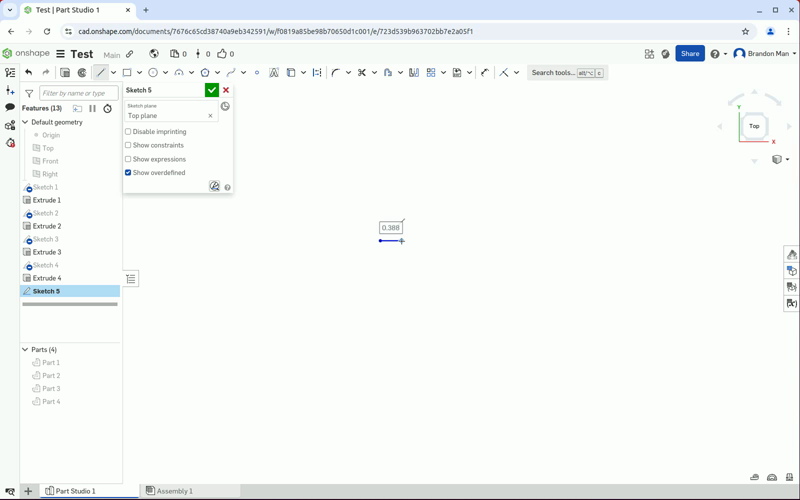
scroll(-6)
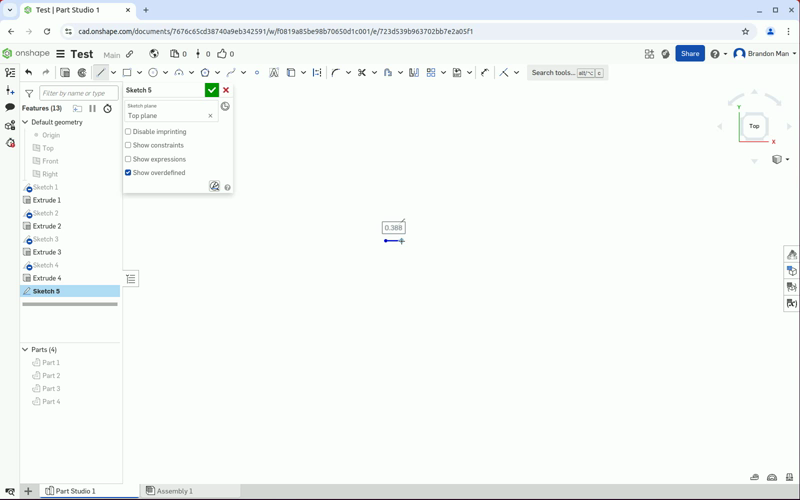
scroll(-6)
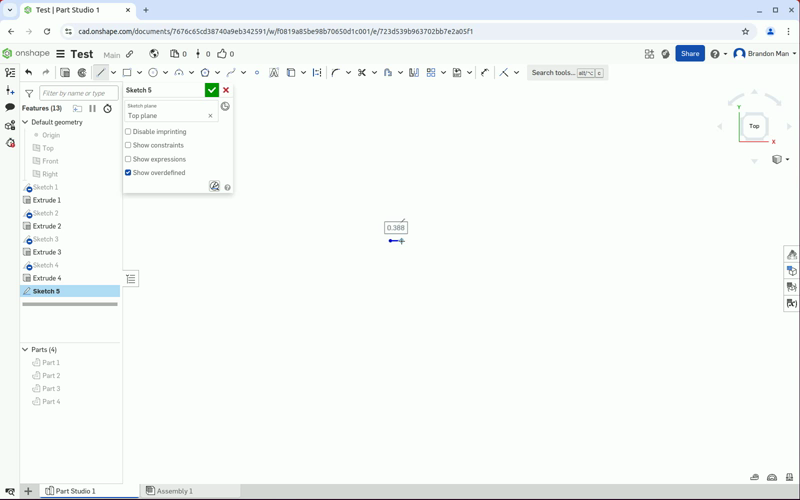
scroll(-6)
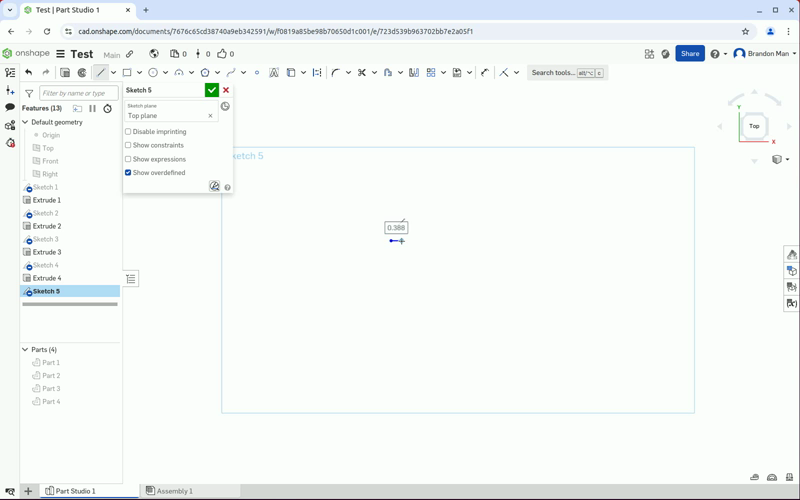
scroll(-6)
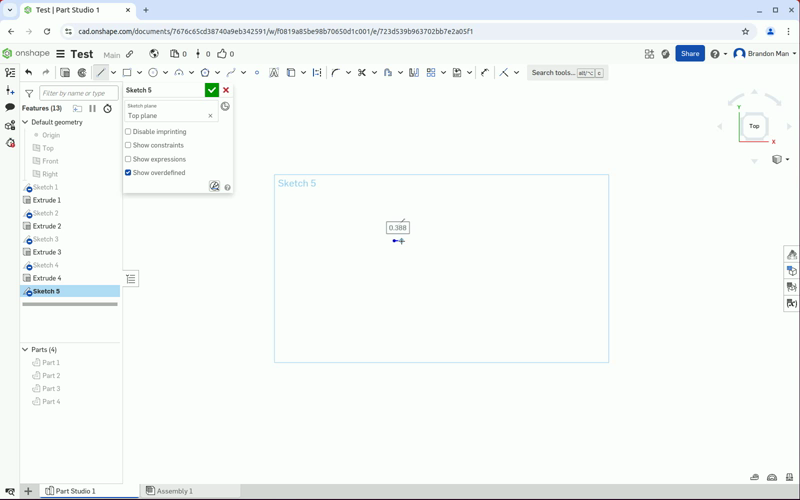
scroll(-6)
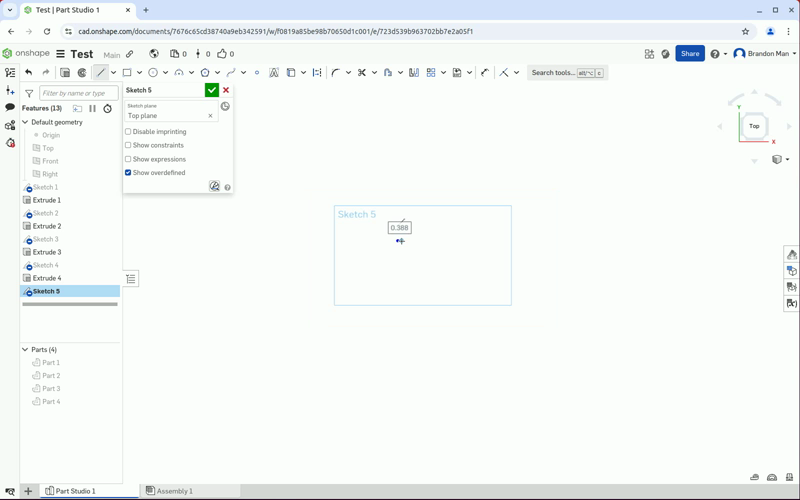
scroll(-6)
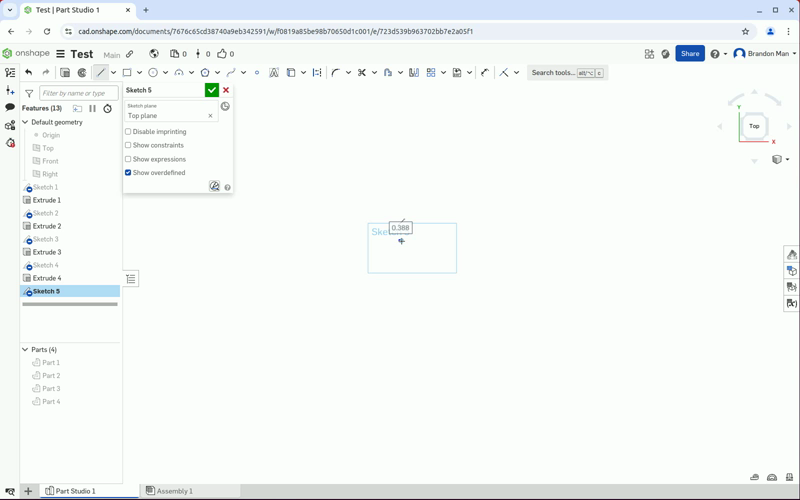
key_up(shift)
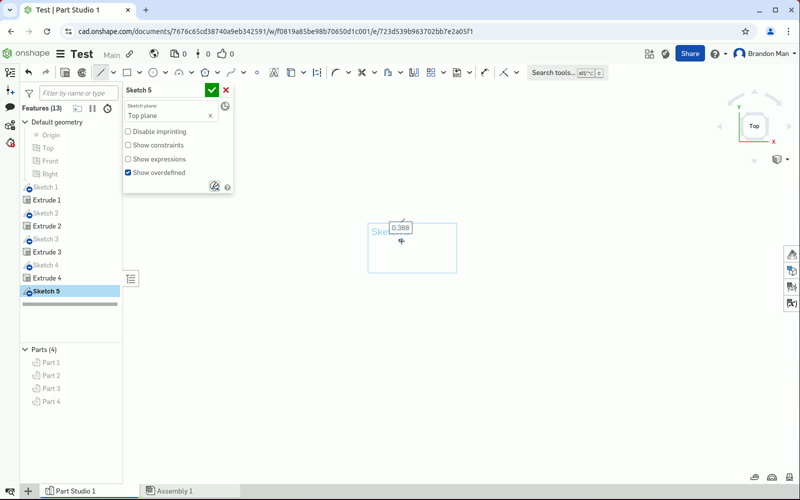
key_down(shift)
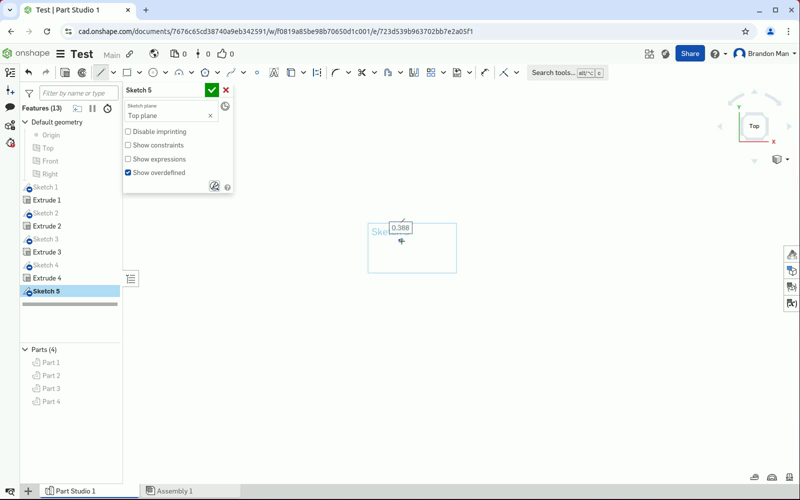
mouse_move(431, 240)
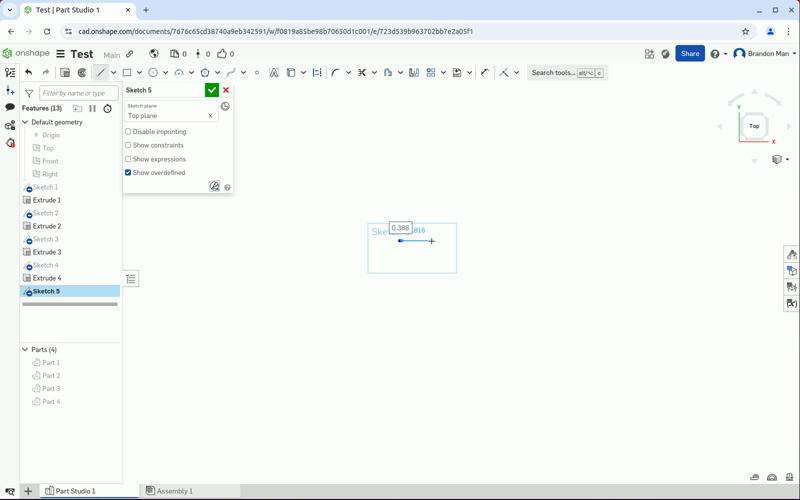
mouse_move(401, 228)
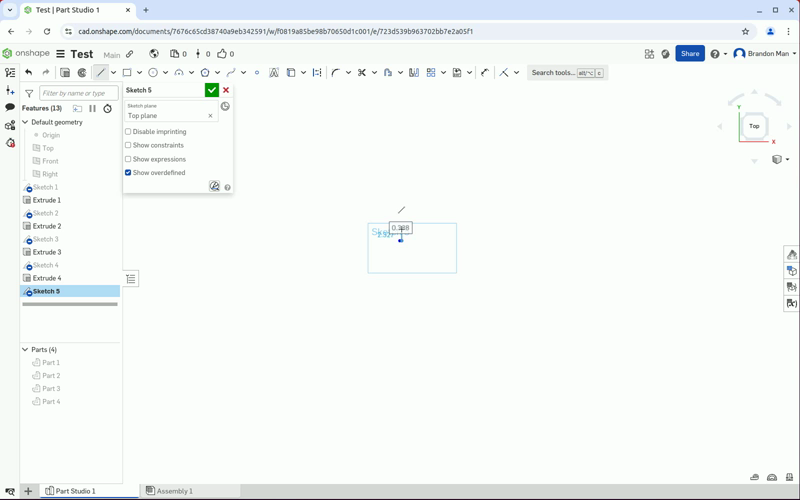
click(401, 228)
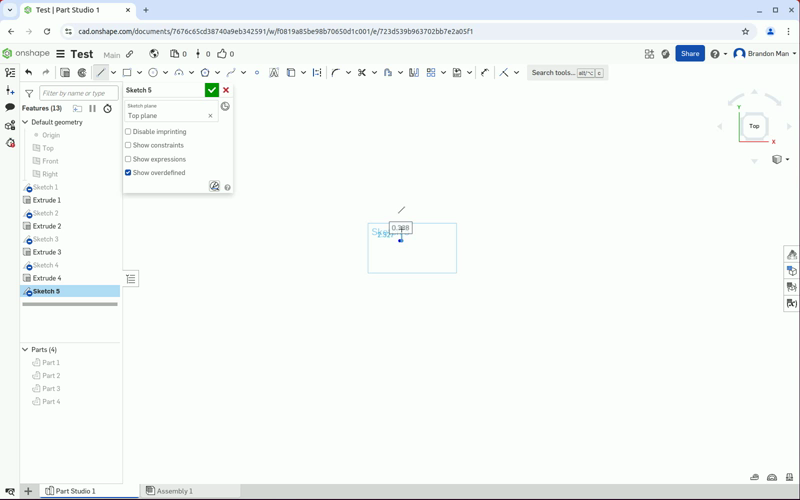
key_up(shift)
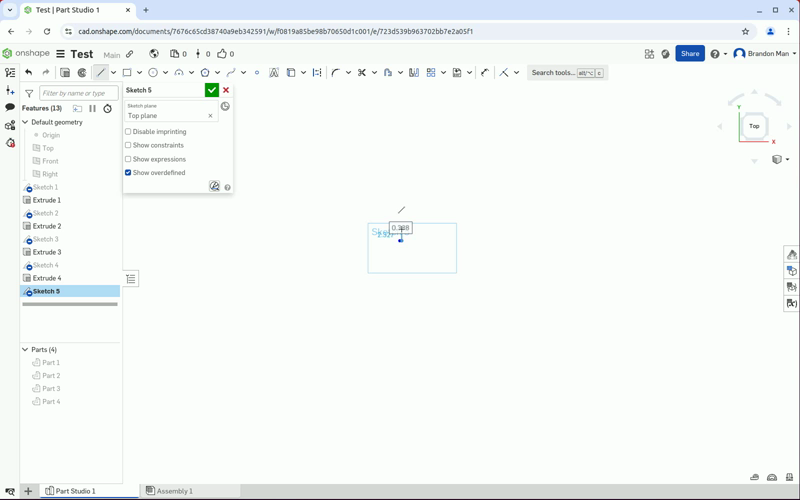
key_down(shift)
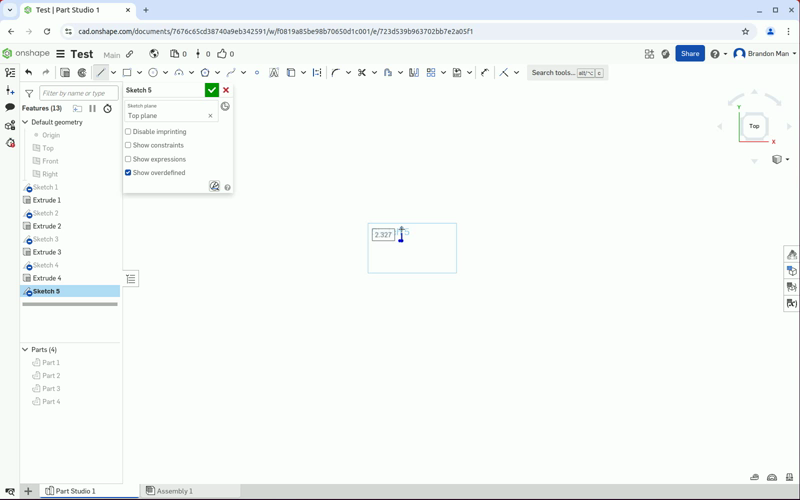
mouse_move(431, 228)
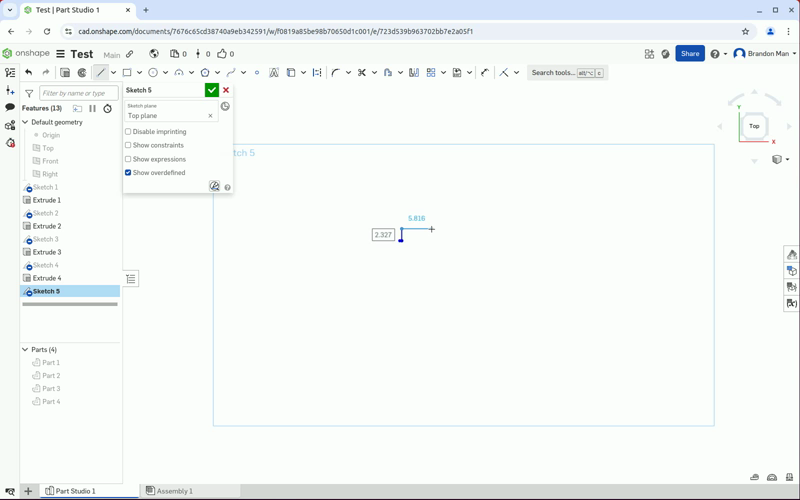
mouse_move(413, 228)
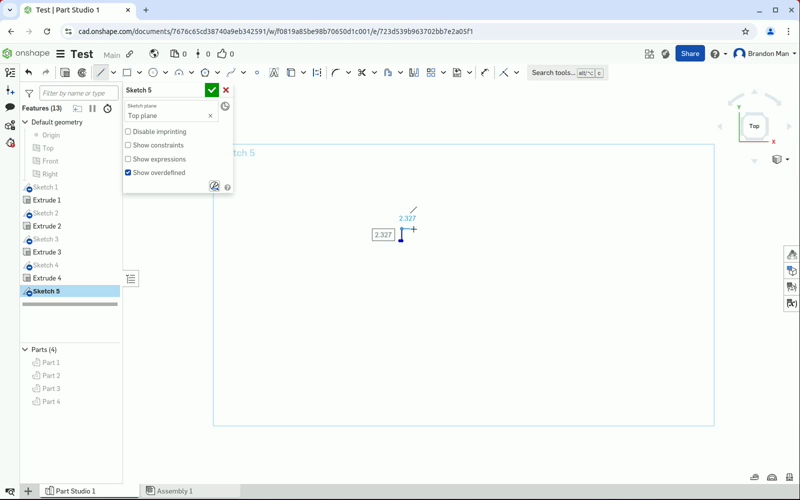
click(413, 228)
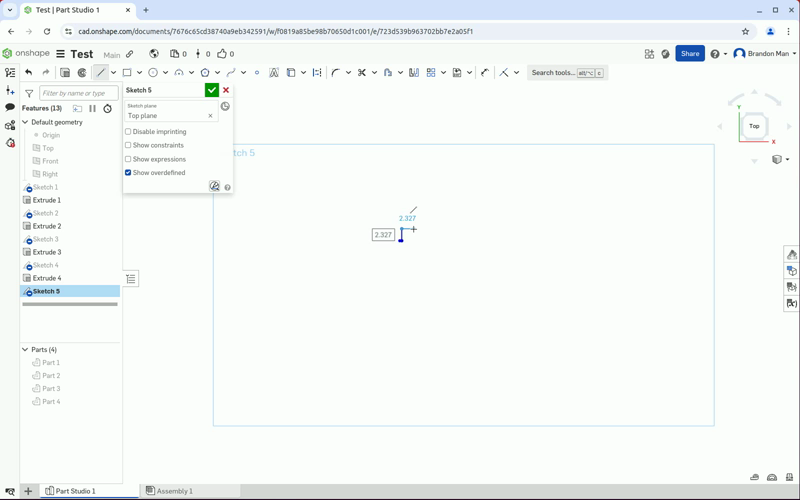
key_up(shift)
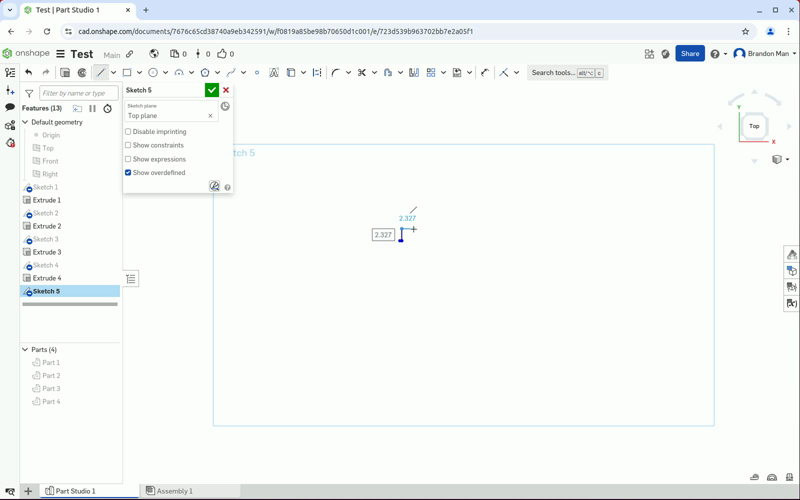
key_down(shift)
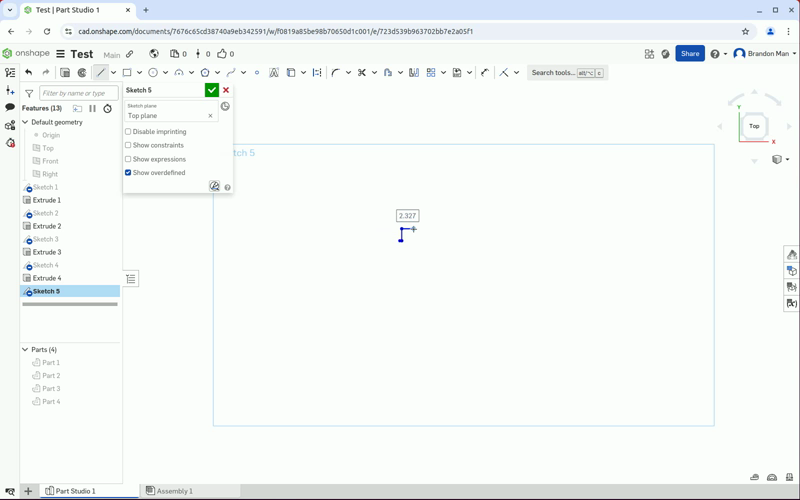
mouse_move(443, 228)
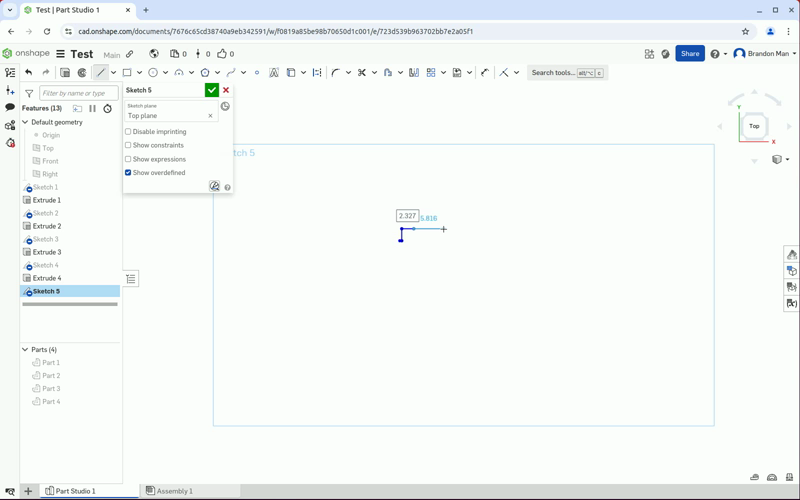
mouse_move(413, 226)
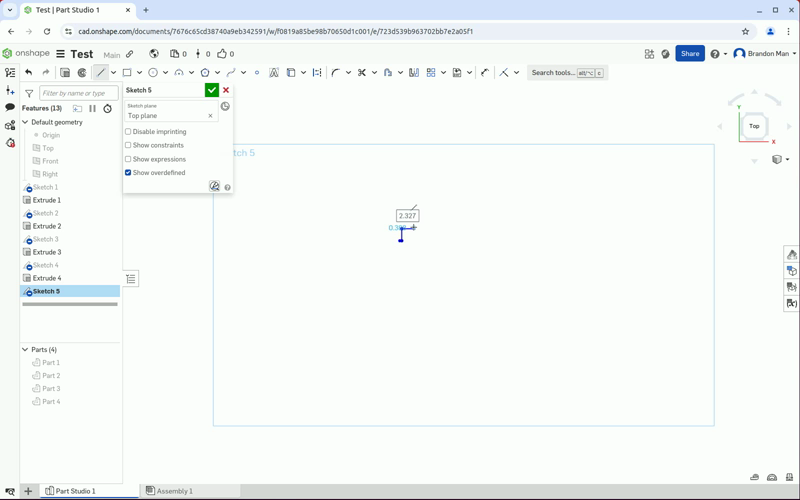
scroll(6)
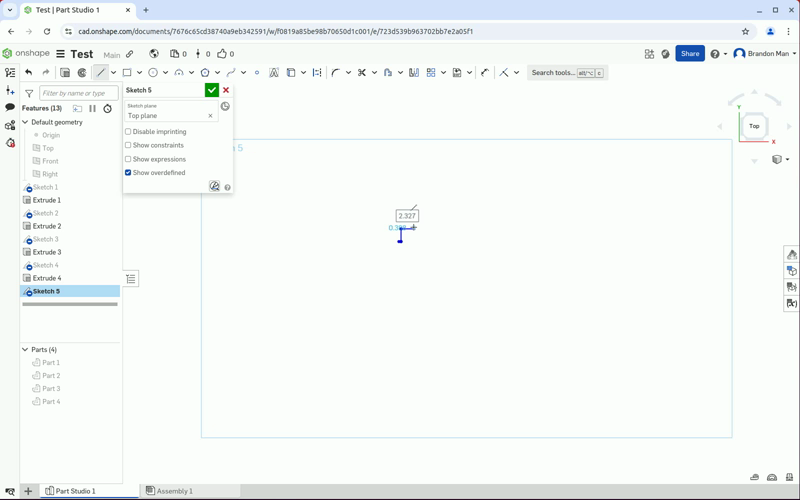
scroll(6)
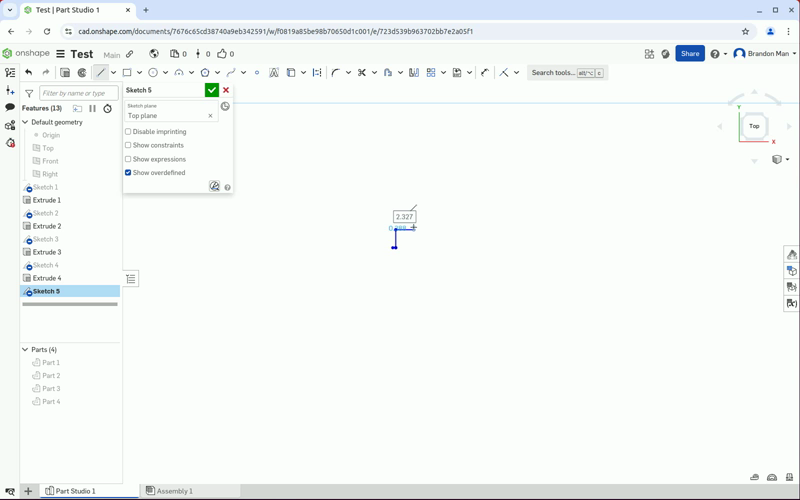
scroll(6)
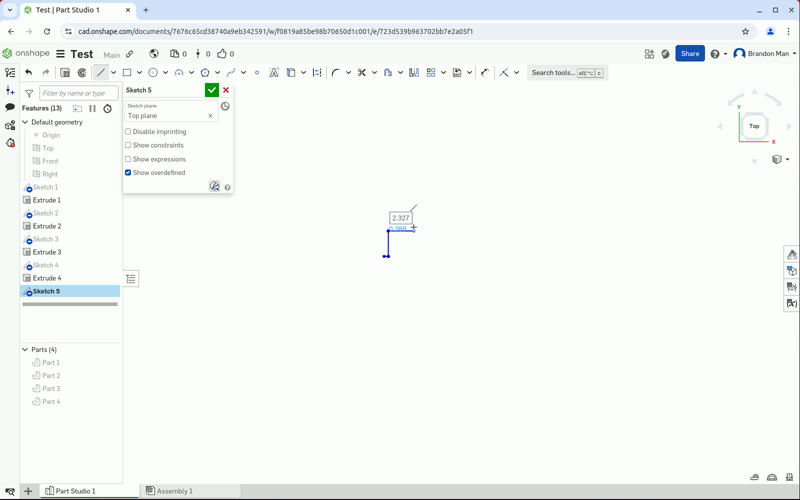
scroll(6)
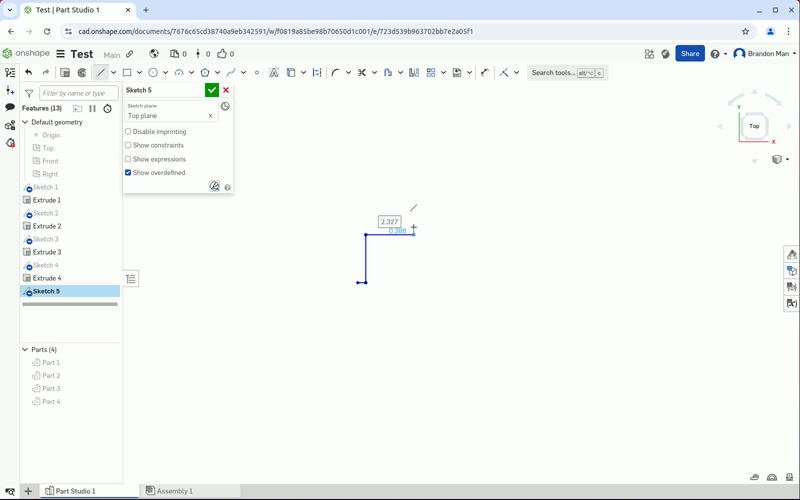
scroll(6)
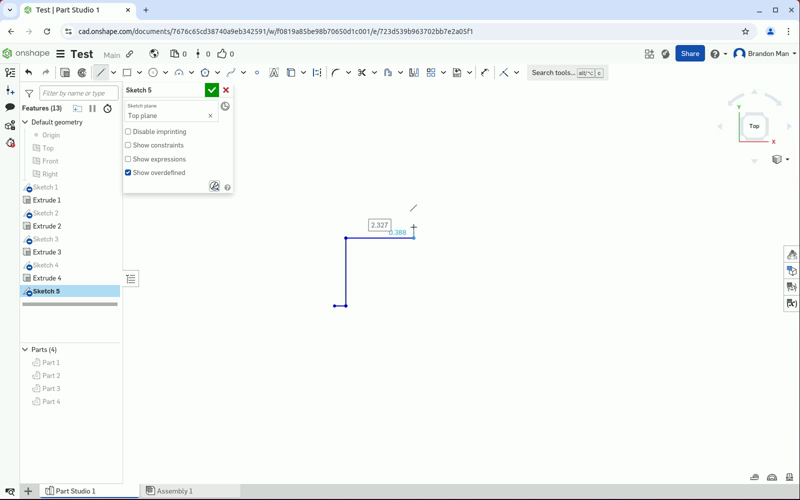
scroll(6)
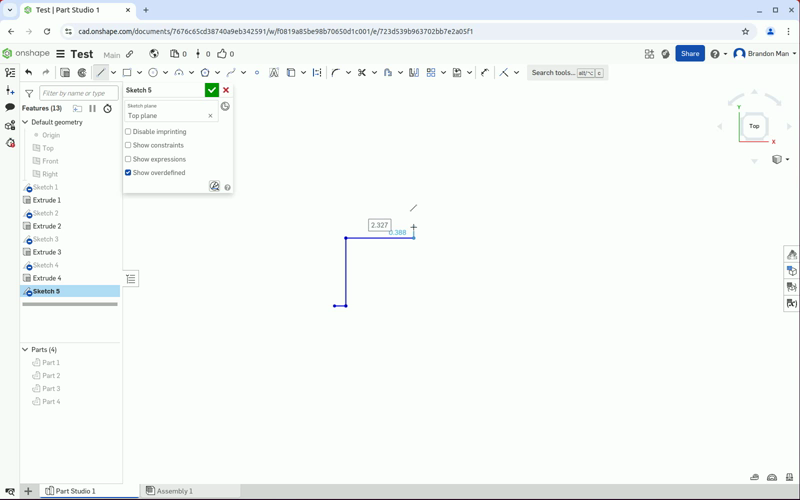
scroll(6)
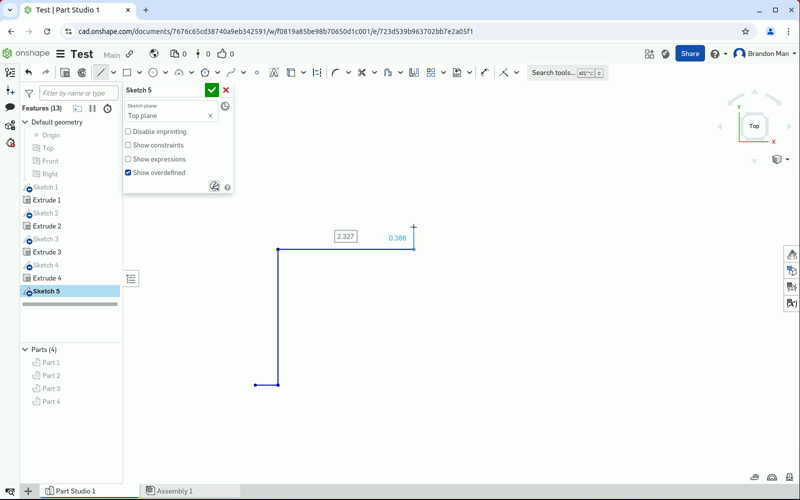
click(413, 226)
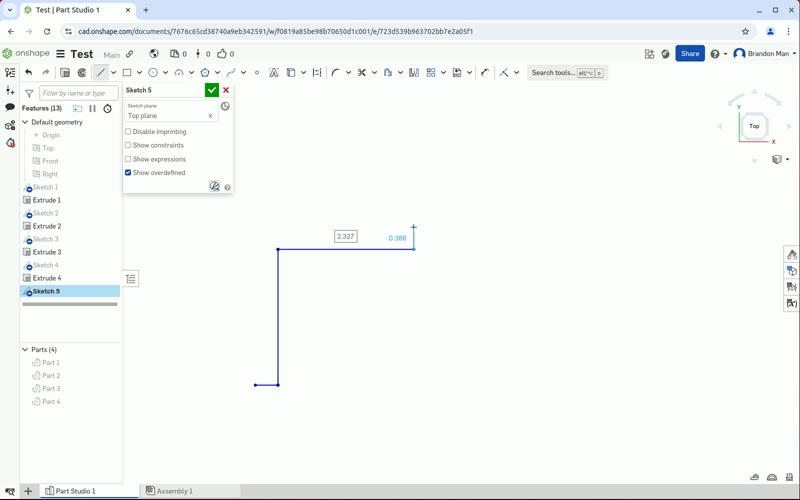
scroll(-6)
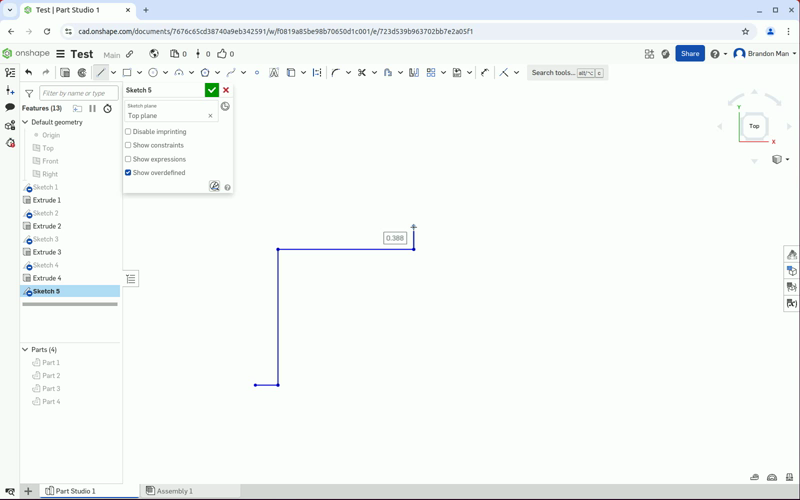
scroll(-6)
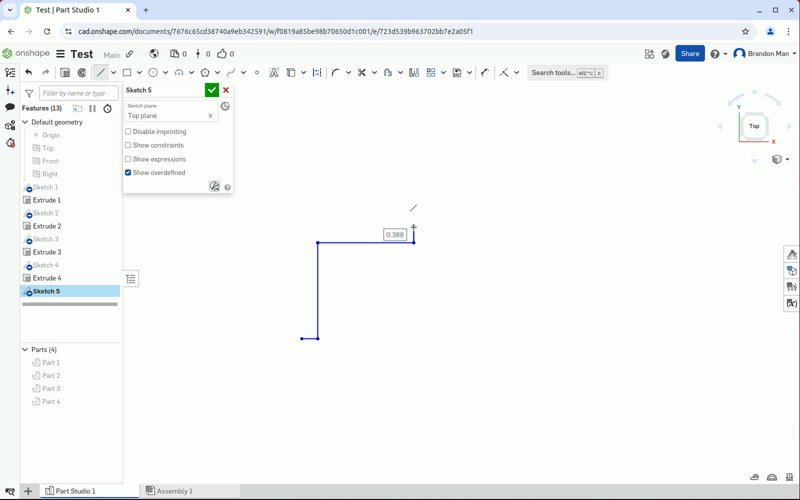
scroll(-6)
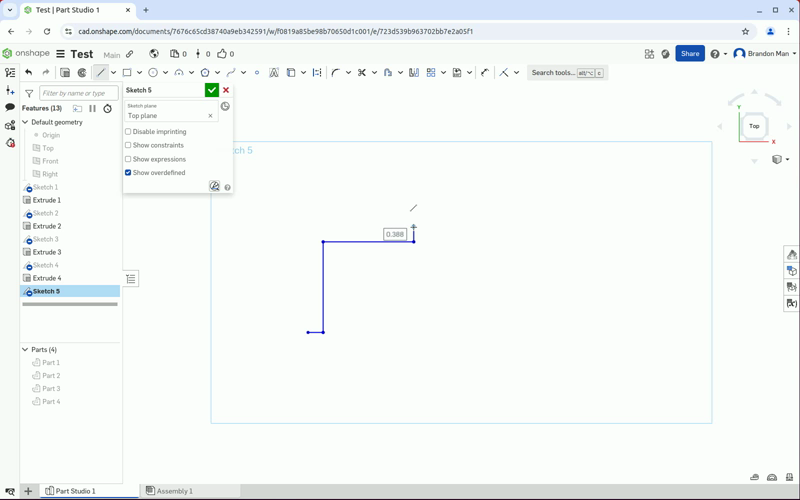
scroll(-6)
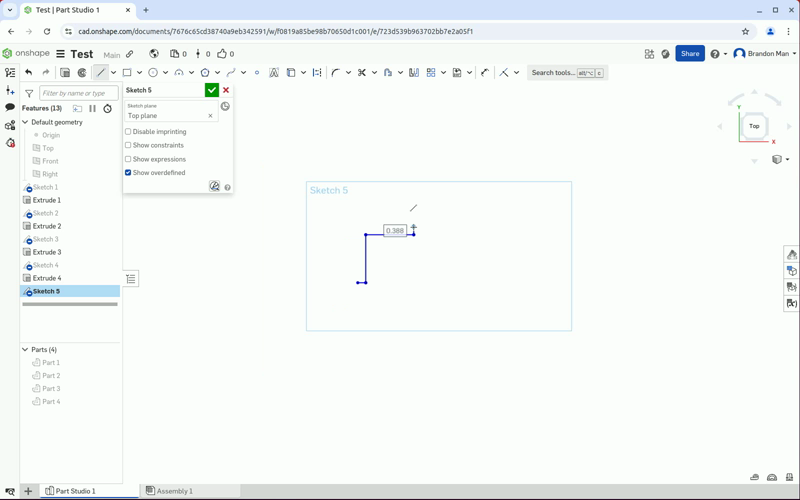
scroll(-6)
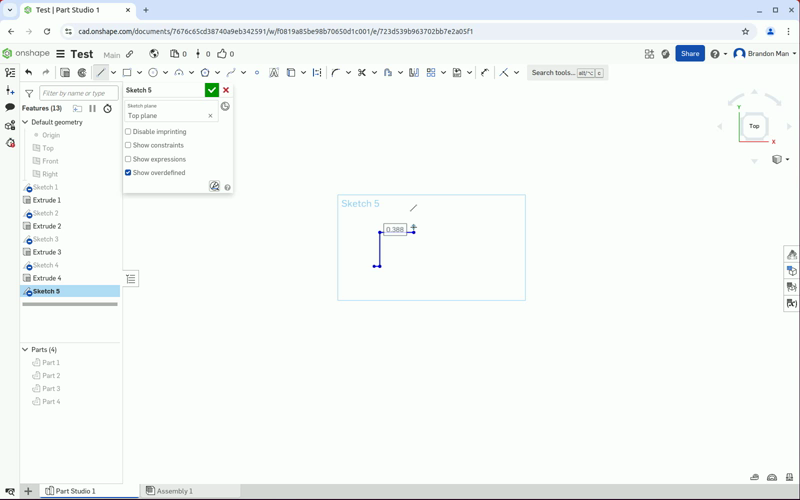
scroll(-6)
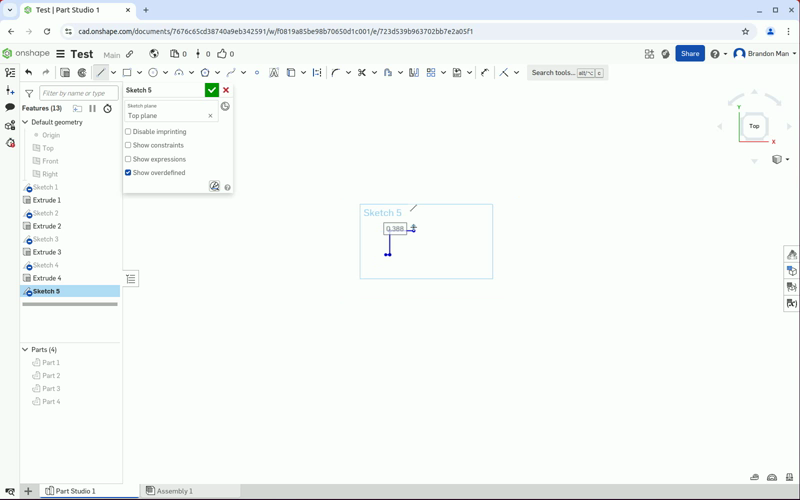
scroll(-6)
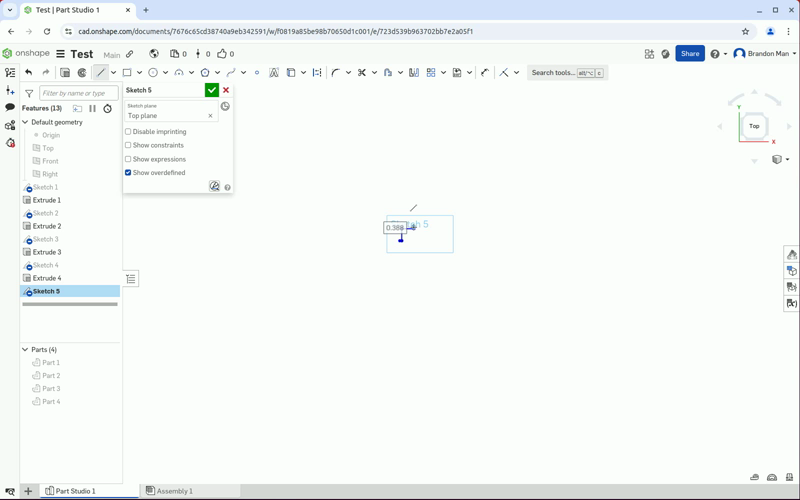
key_up(shift)
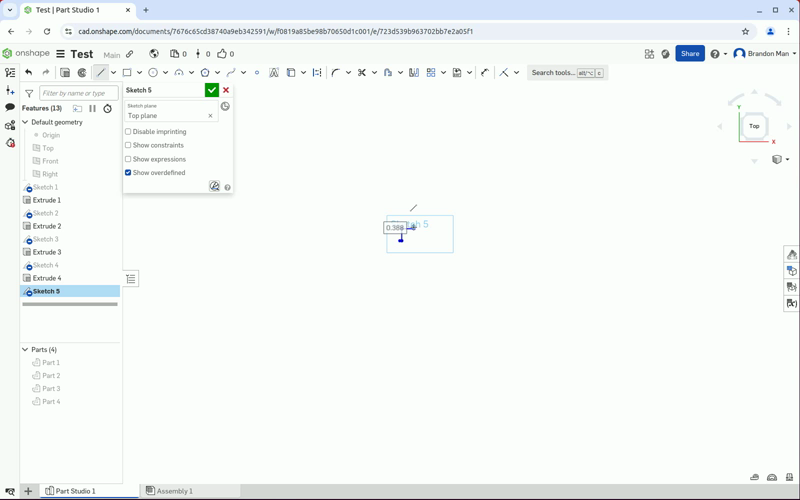
key_down(shift)
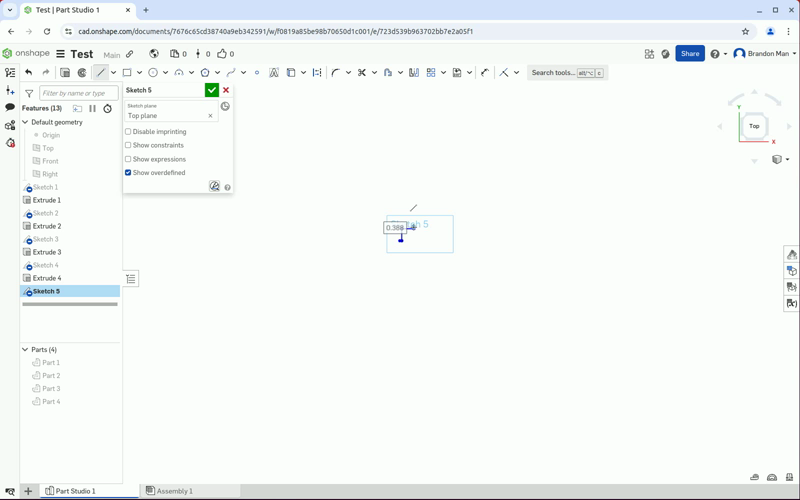
mouse_move(443, 226)
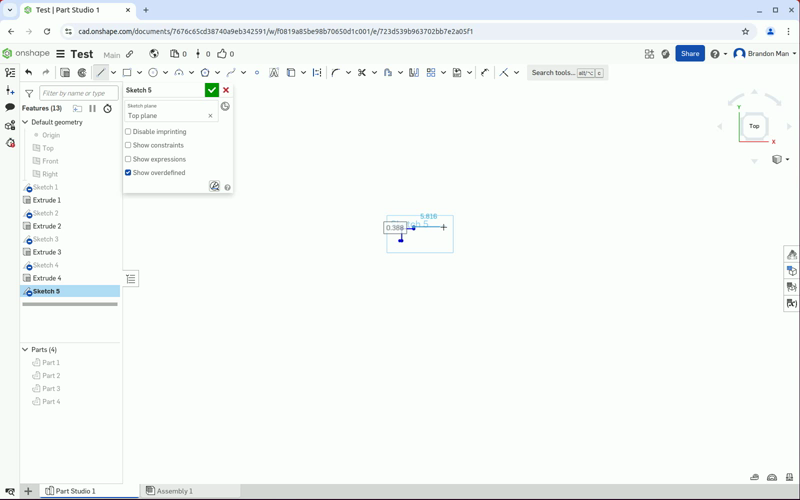
mouse_move(399, 226)
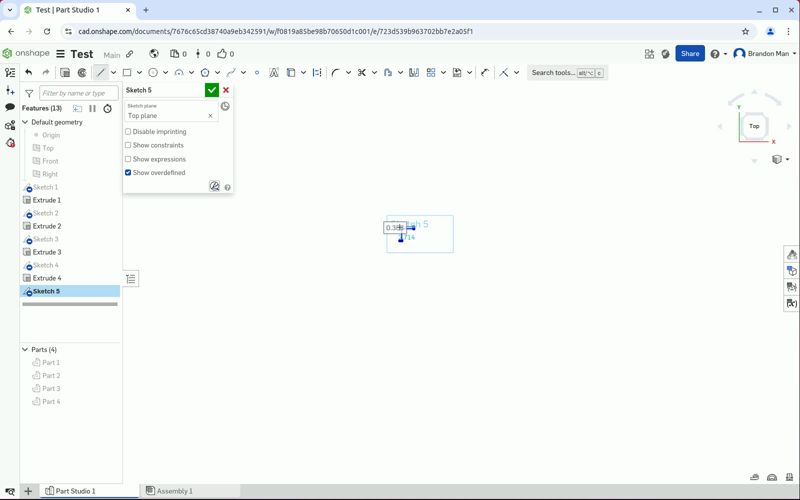
scroll(6)
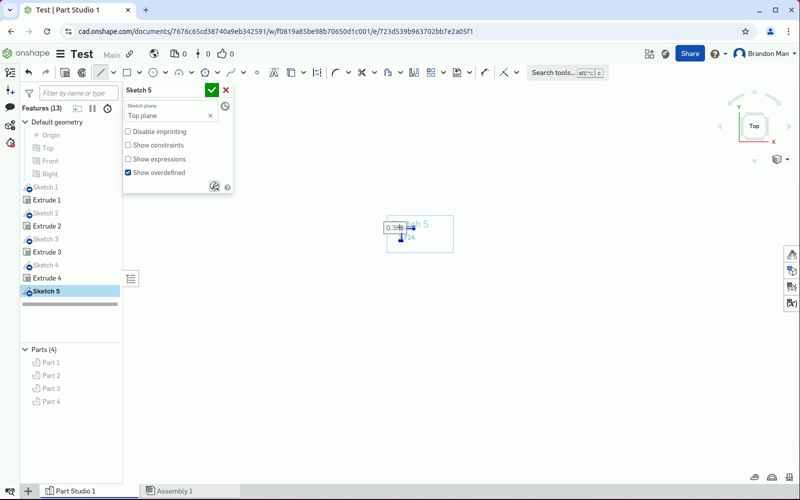
scroll(6)
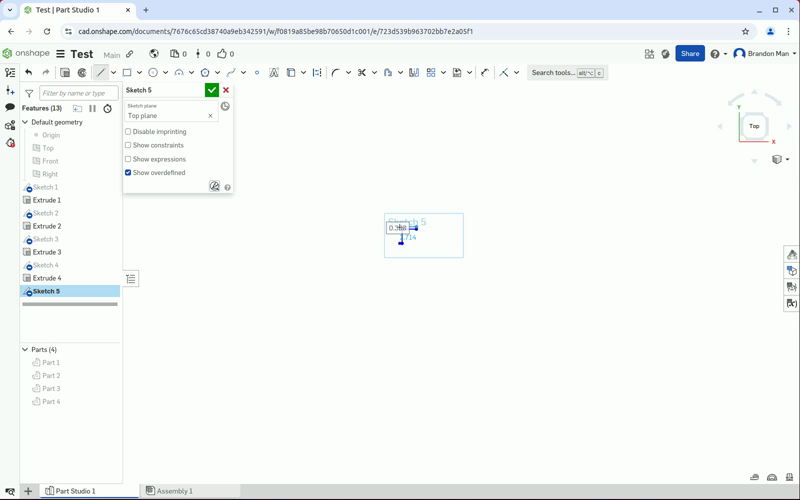
scroll(6)
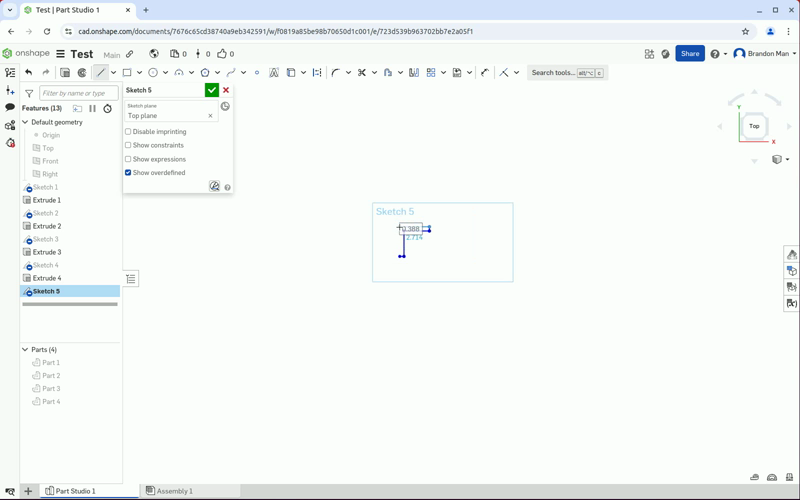
scroll(6)
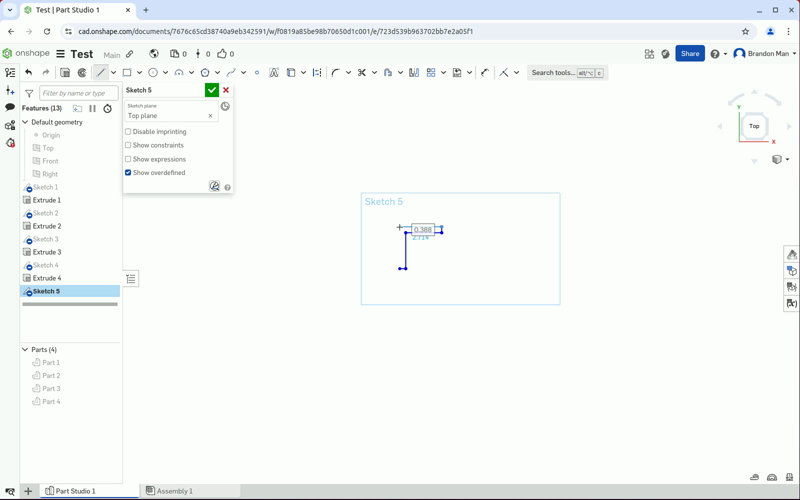
scroll(6)
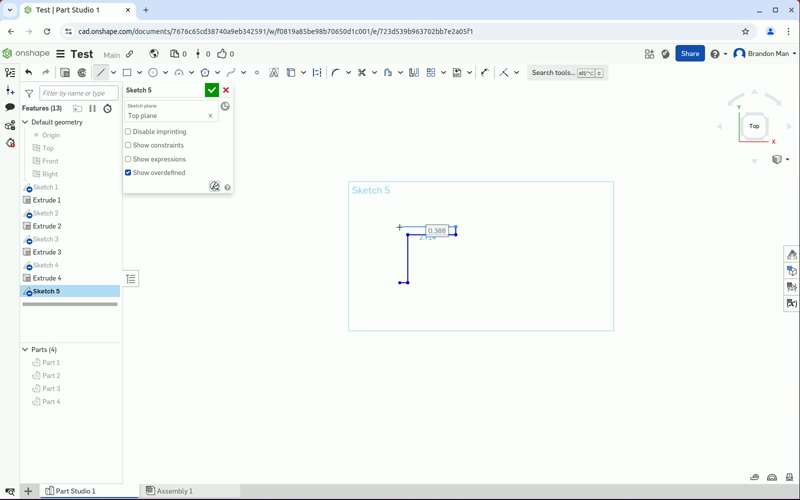
scroll(6)
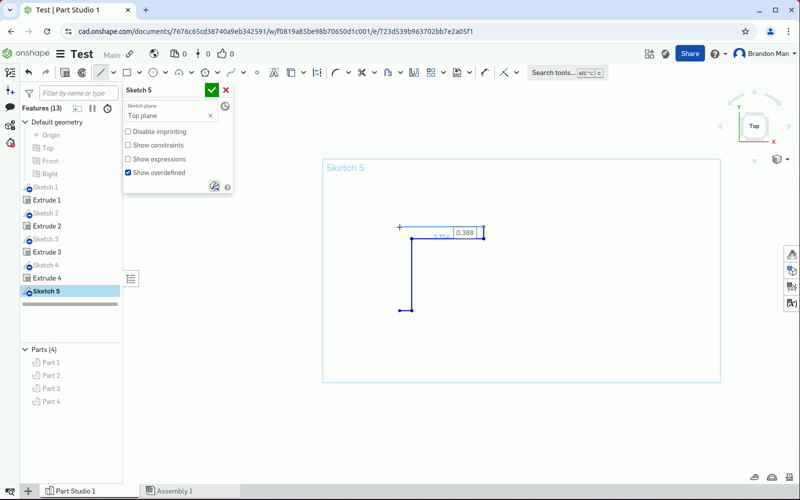
scroll(6)
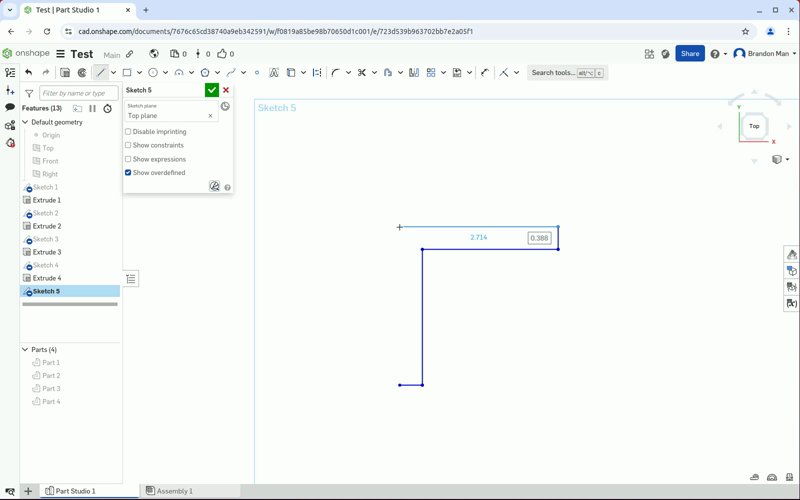
click(399, 226)
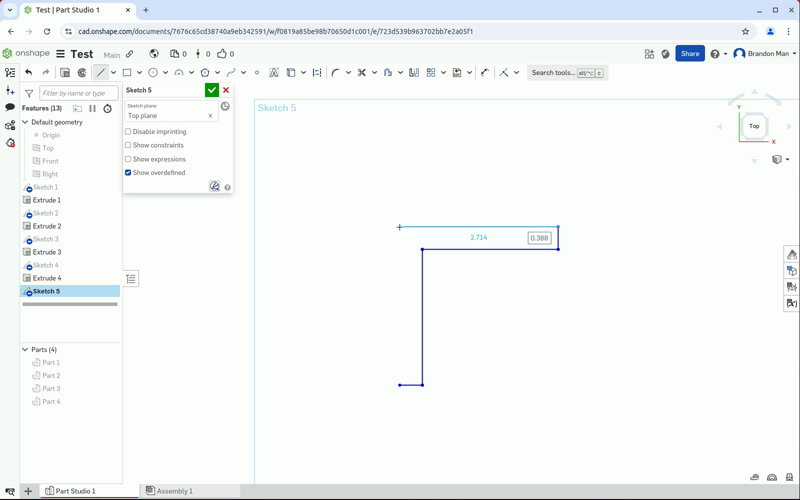
scroll(-6)
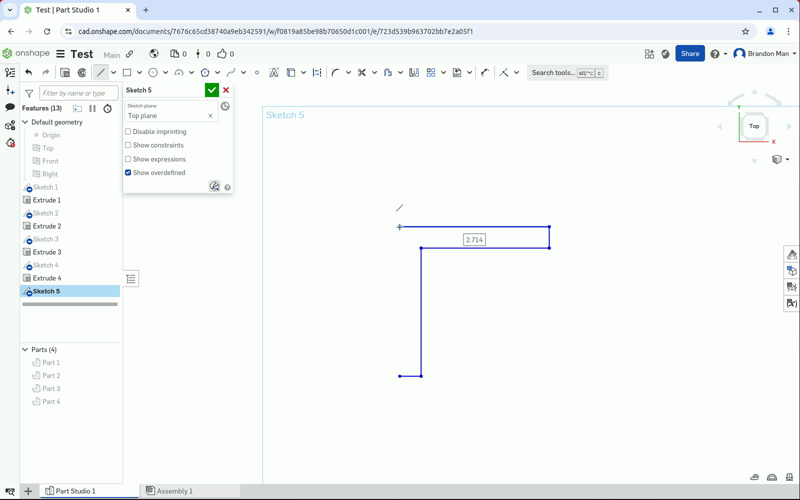
scroll(-6)
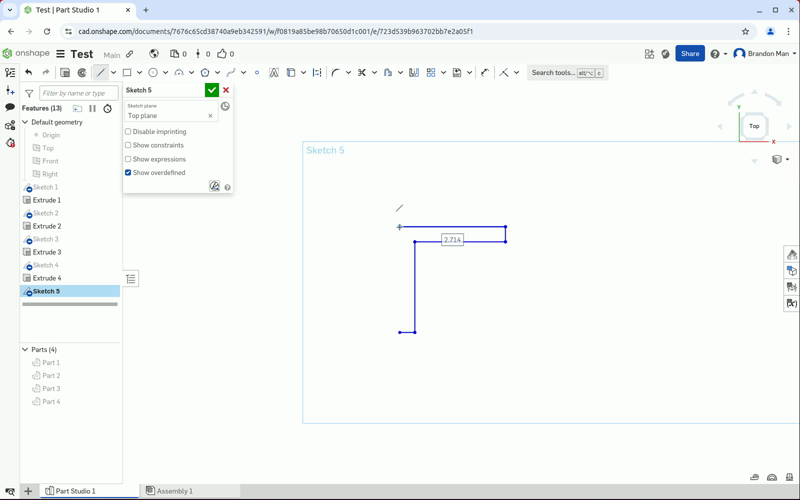
scroll(-6)
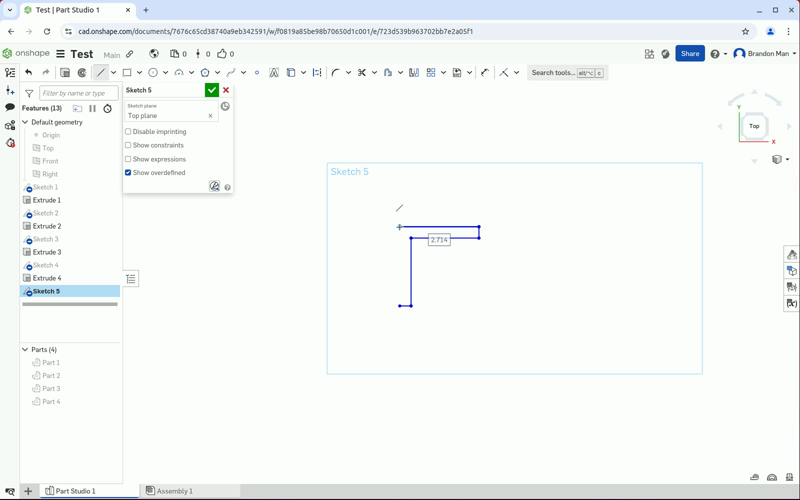
scroll(-6)
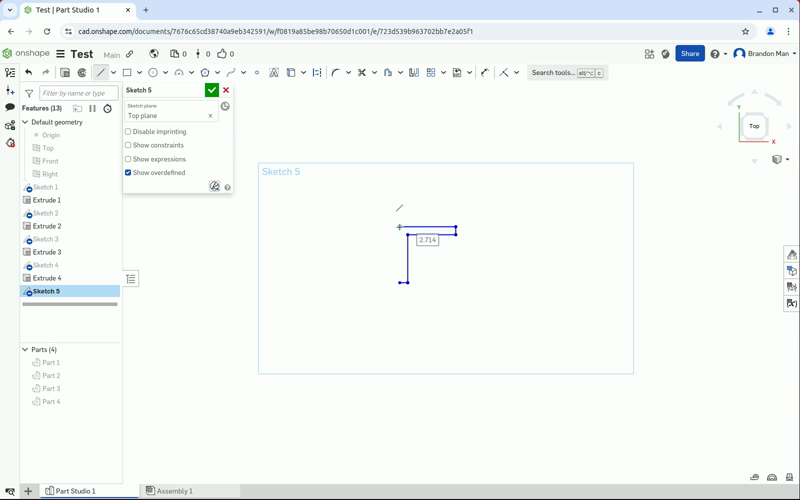
scroll(-6)
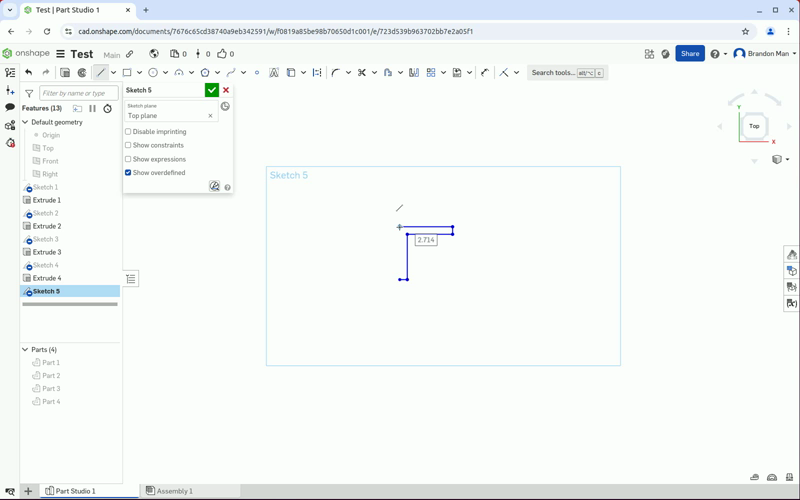
scroll(-6)
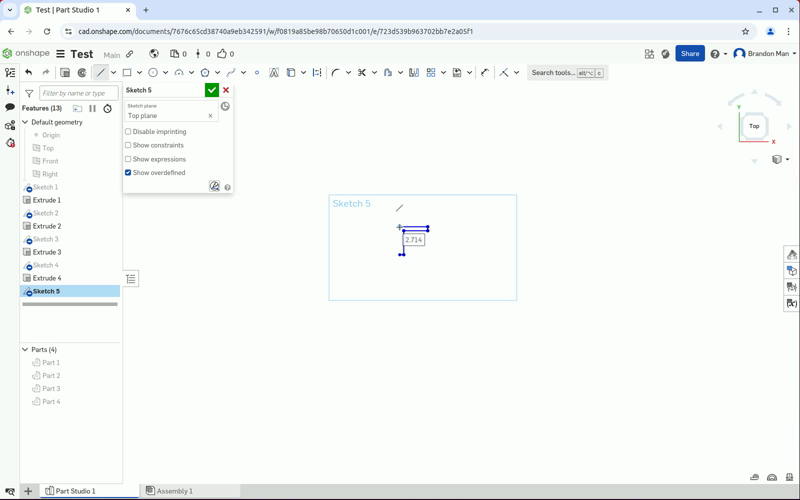
scroll(-6)
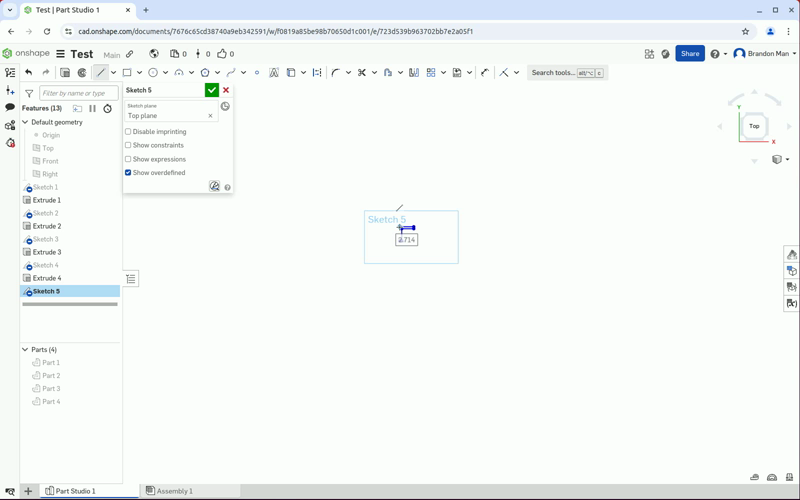
key_up(shift)
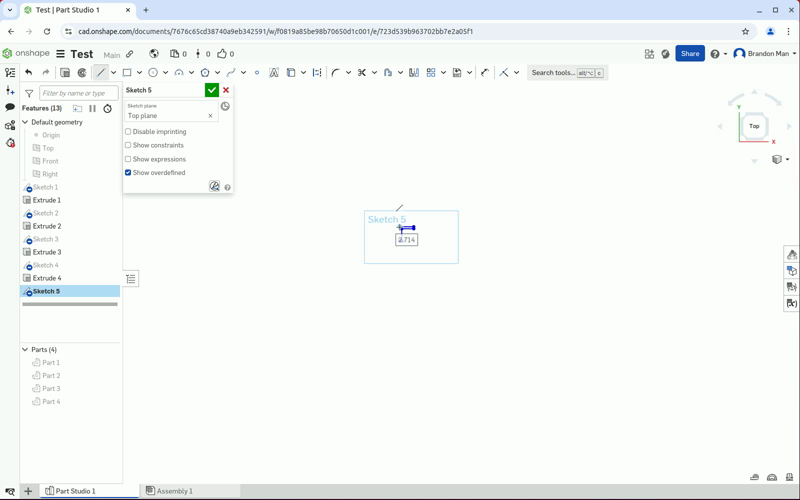
mouse_move(429, 226)
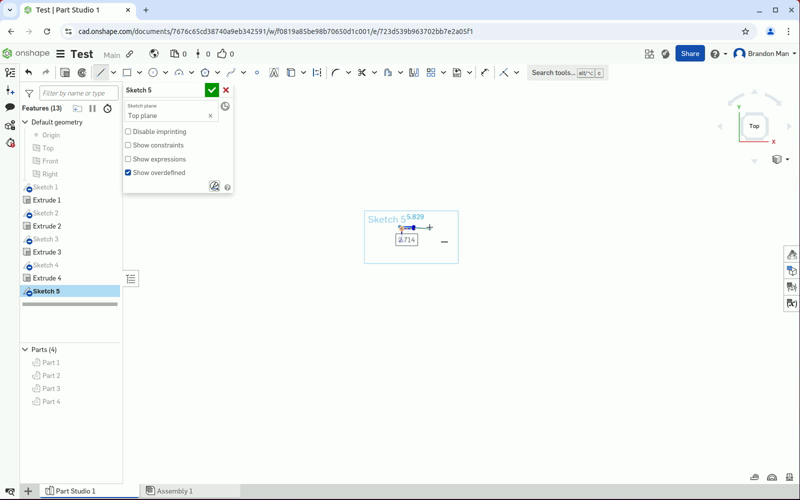
key_down(shift)
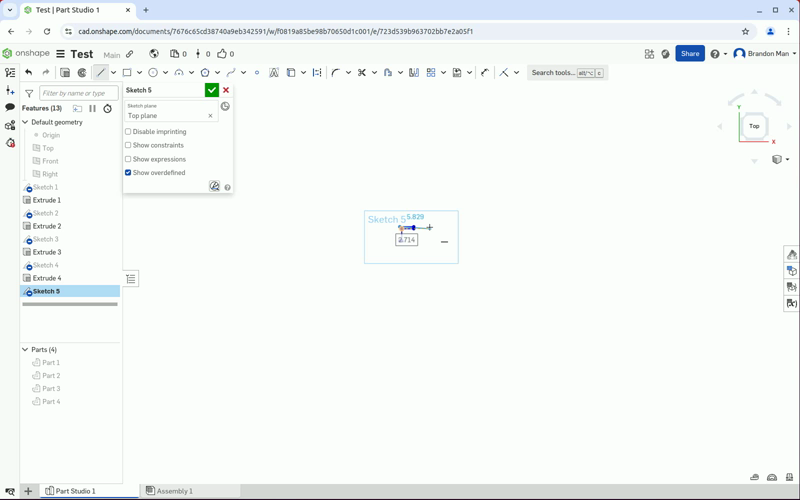
mouse_move(399, 240)
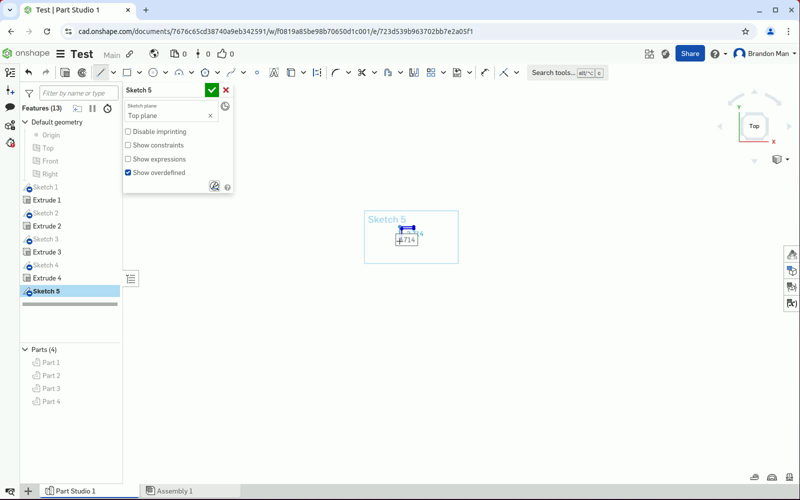
scroll(6)
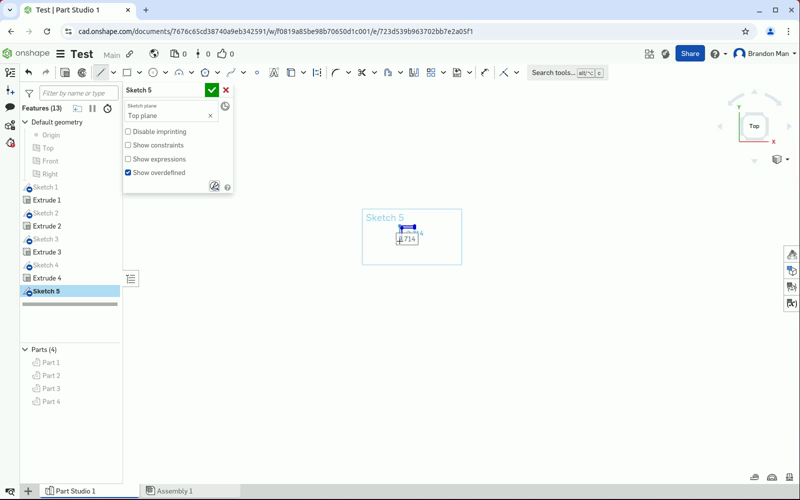
scroll(6)
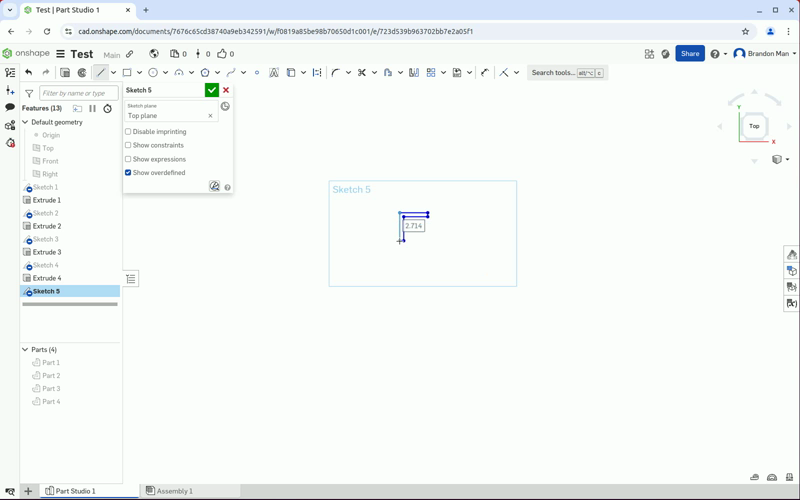
scroll(6)
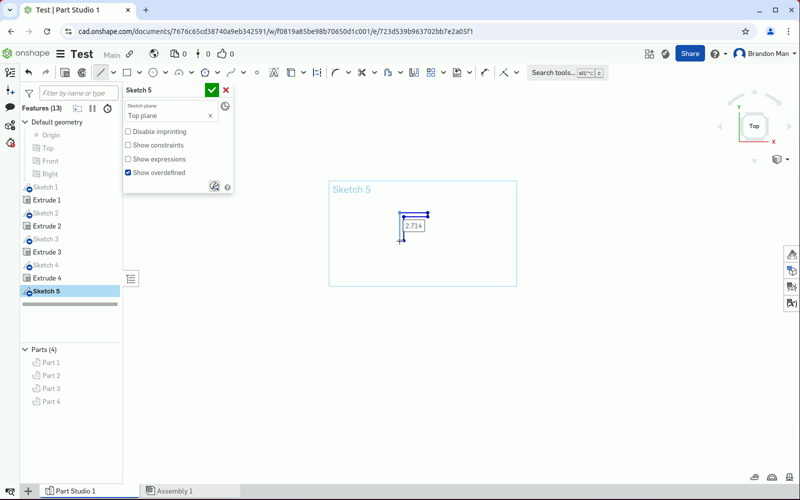
scroll(6)
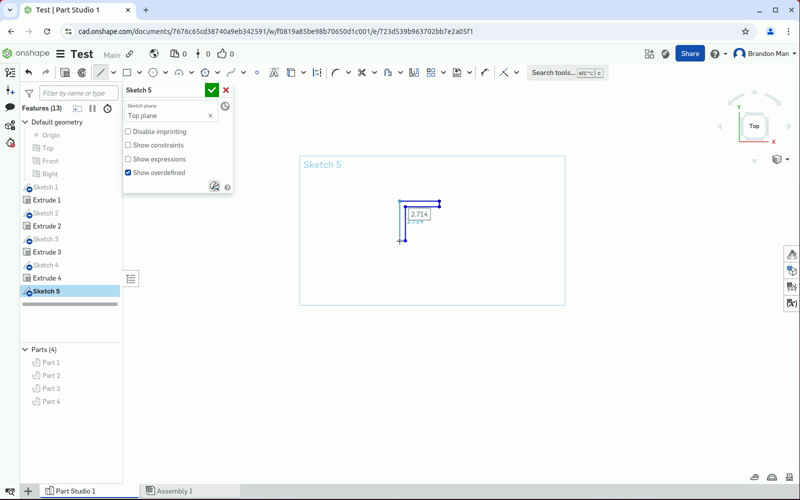
scroll(6)
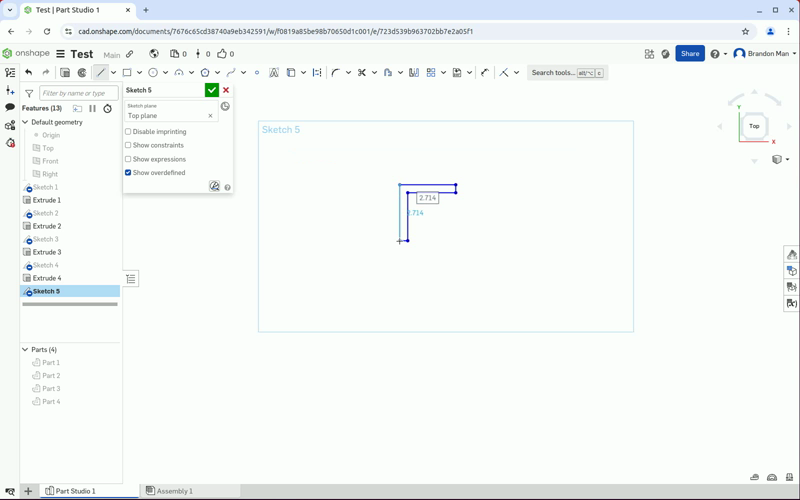
scroll(6)
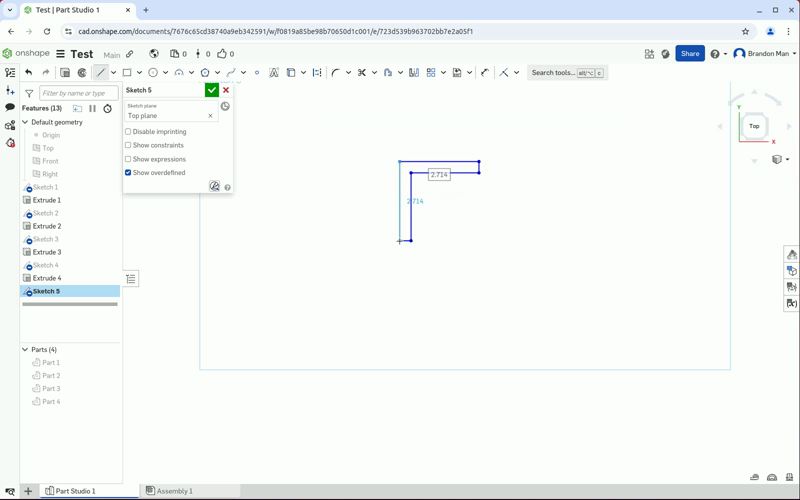
scroll(6)
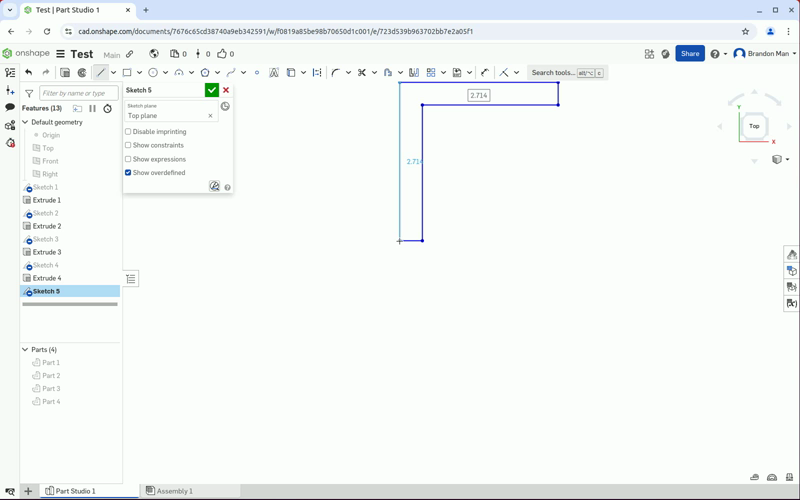
key_up(shift)
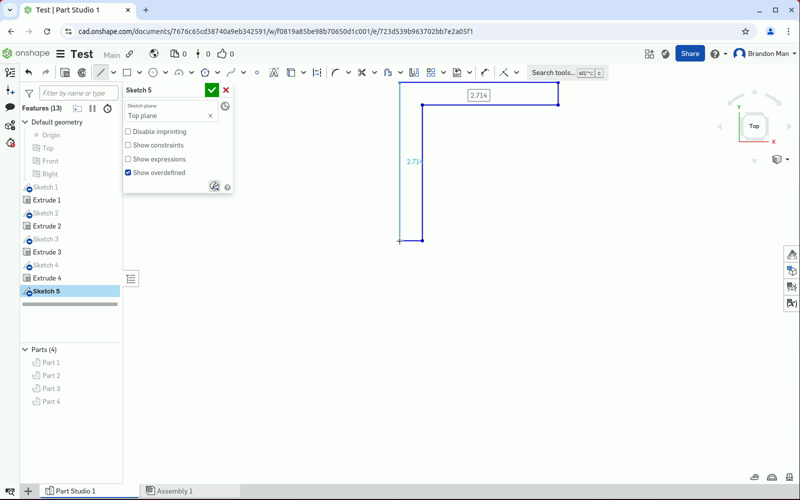
click(399, 240)
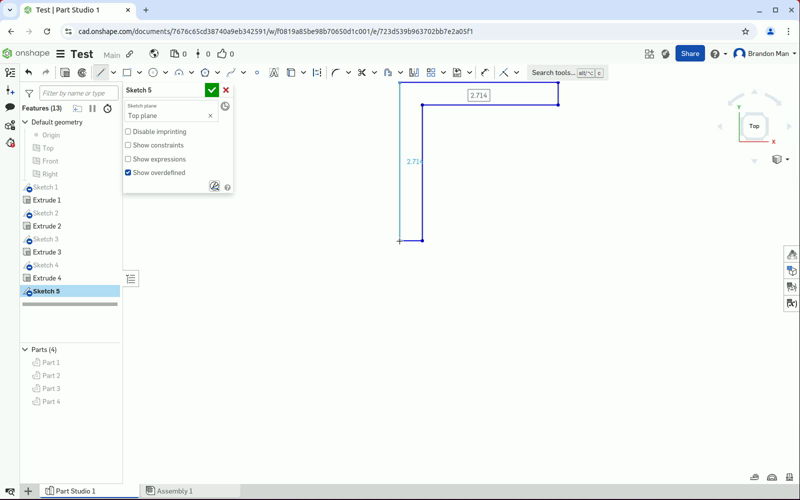
scroll(-6)
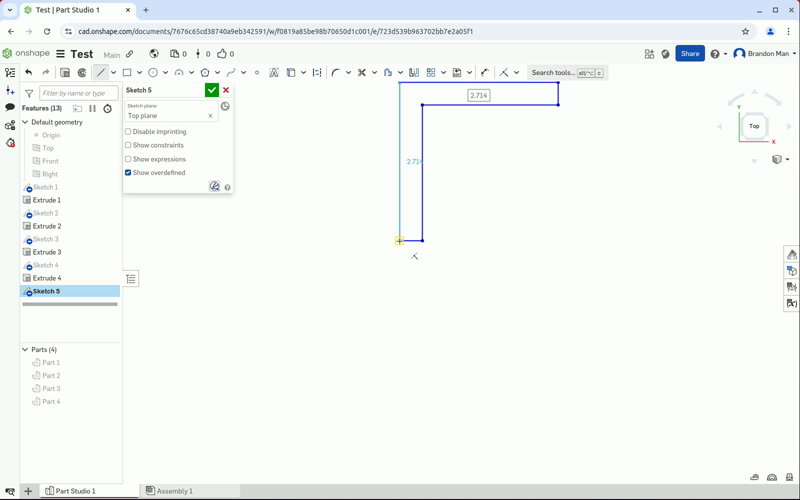
scroll(-6)
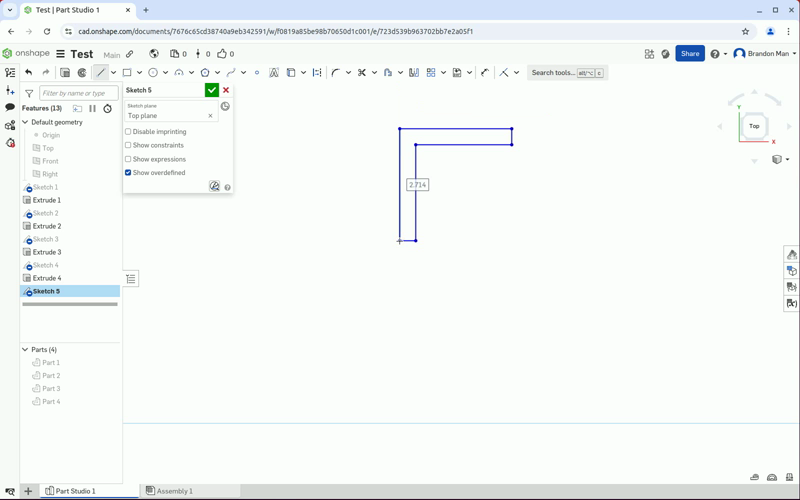
scroll(-6)
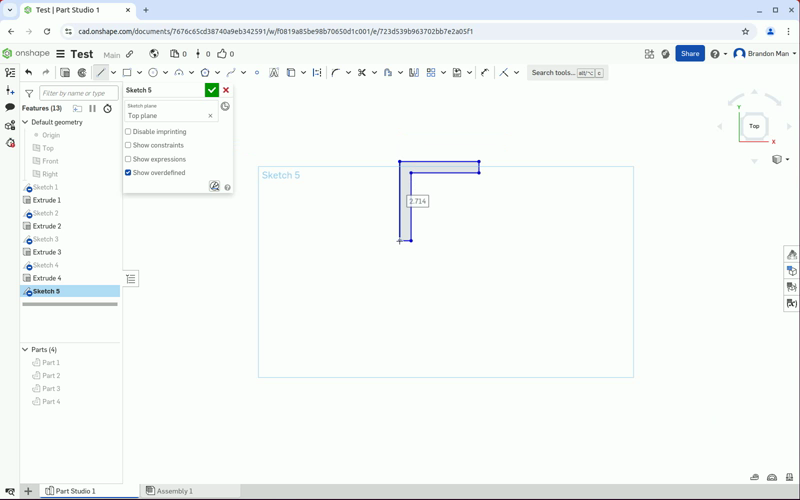
scroll(-6)
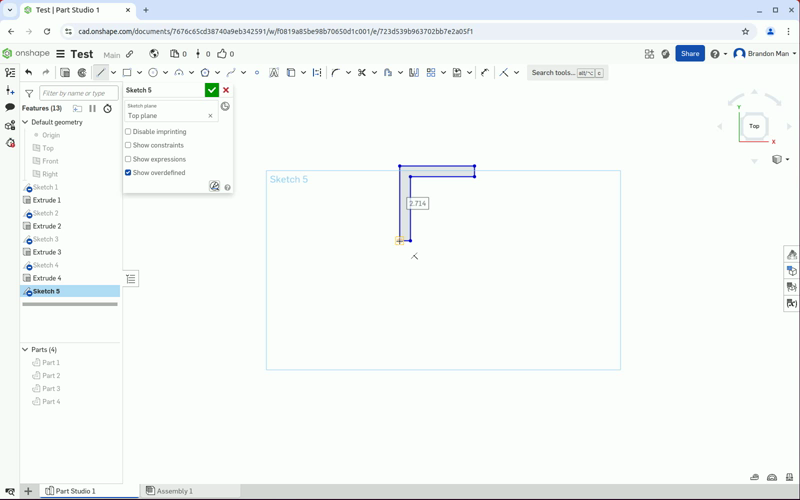
scroll(-6)
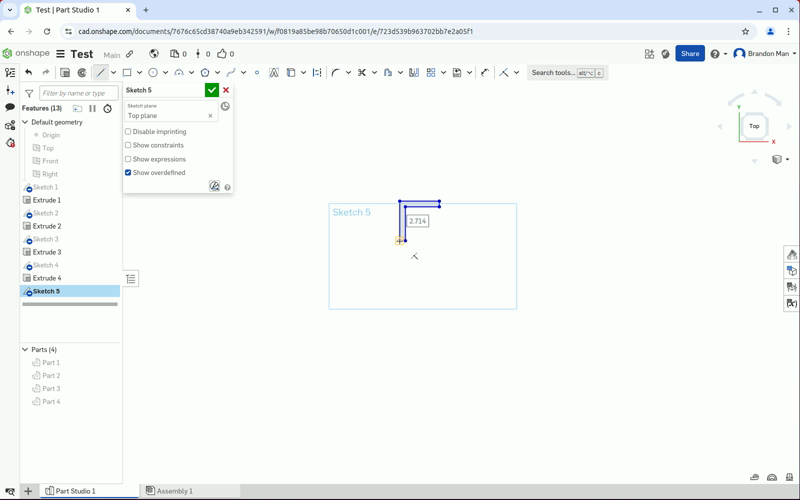
scroll(-6)
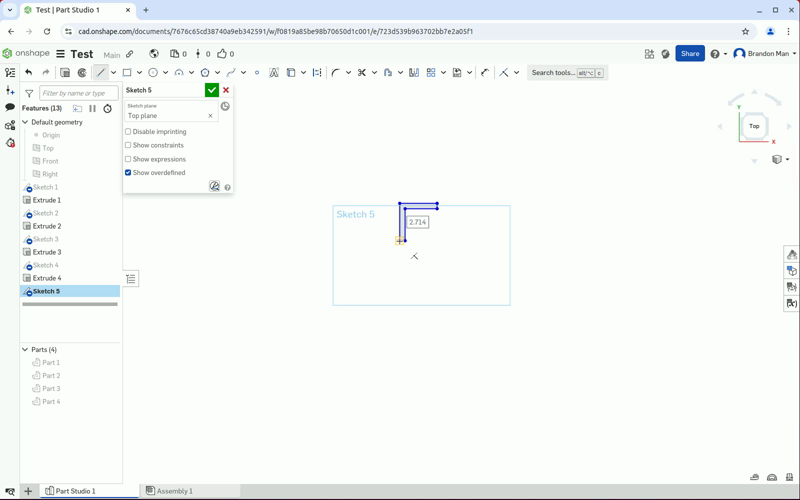
scroll(-6)
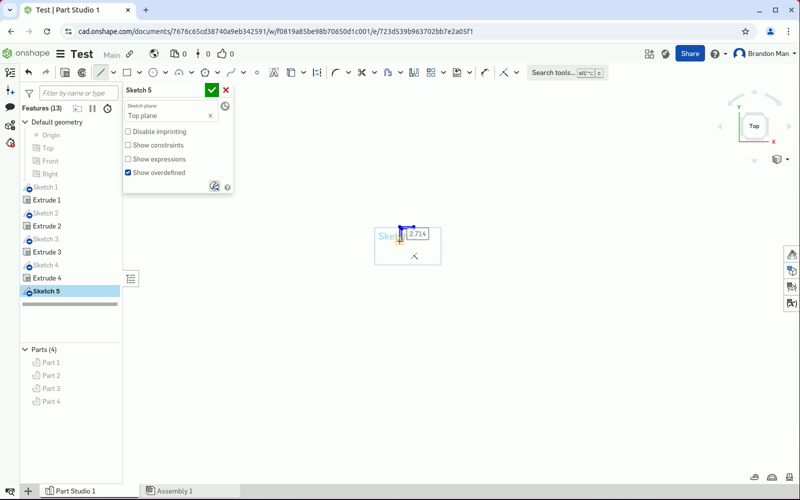
key(esc)
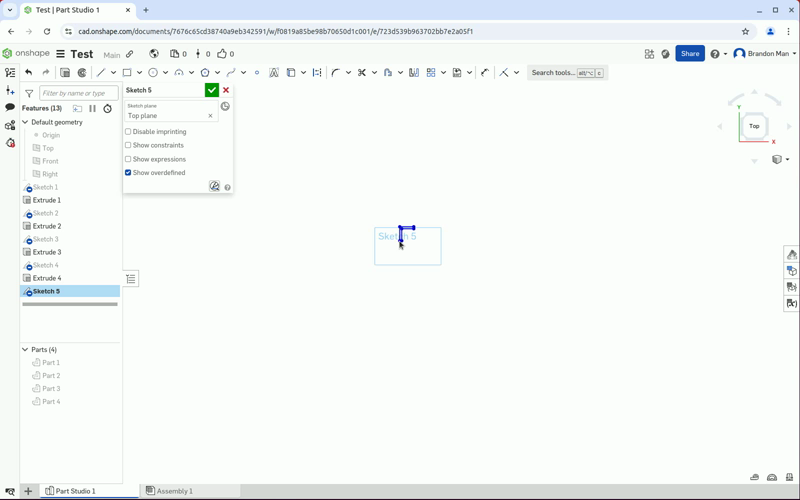
mouse_move(407, 227)
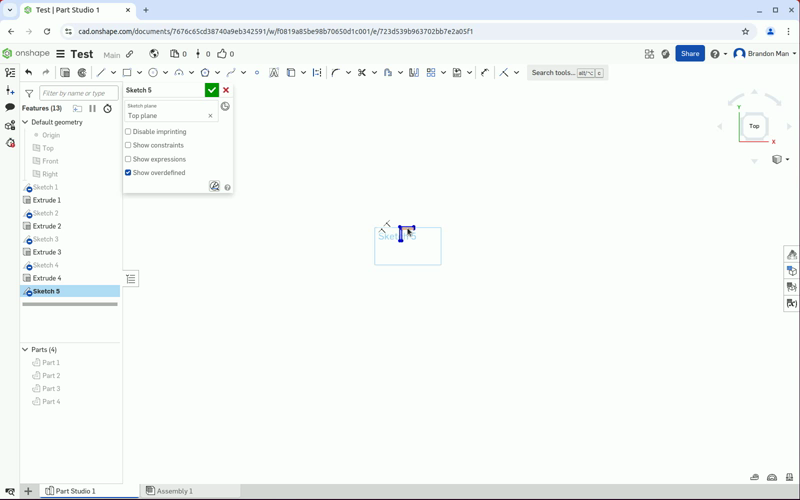
scroll(6)
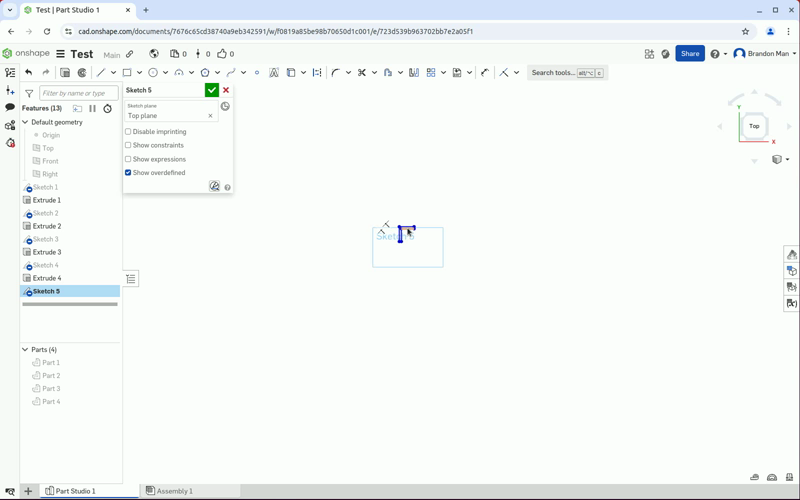
scroll(6)
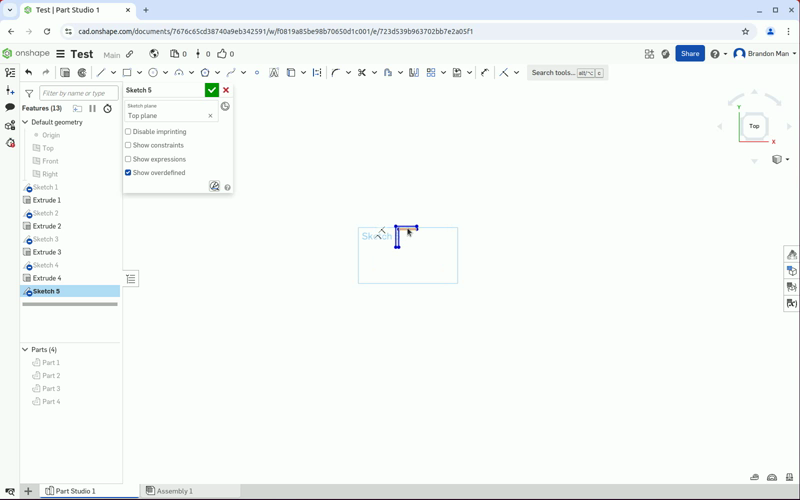
scroll(6)
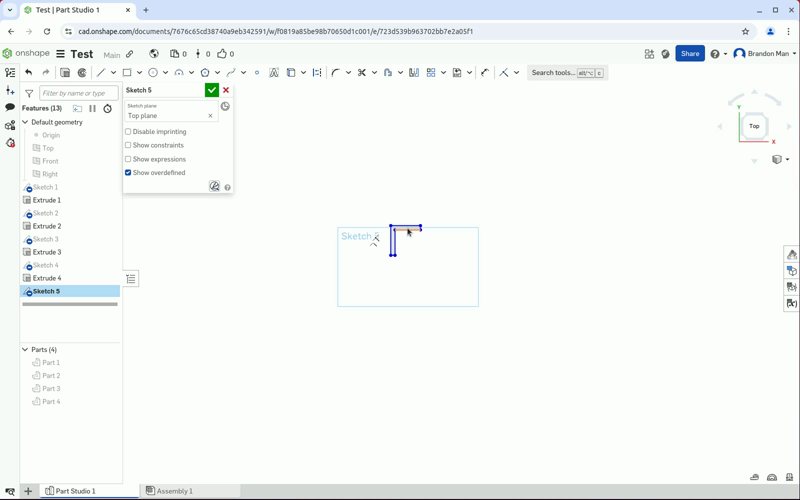
scroll(6)
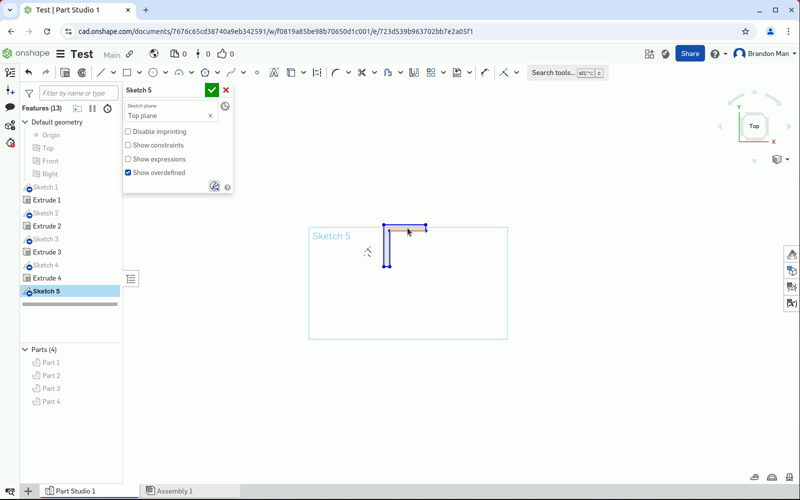
scroll(6)
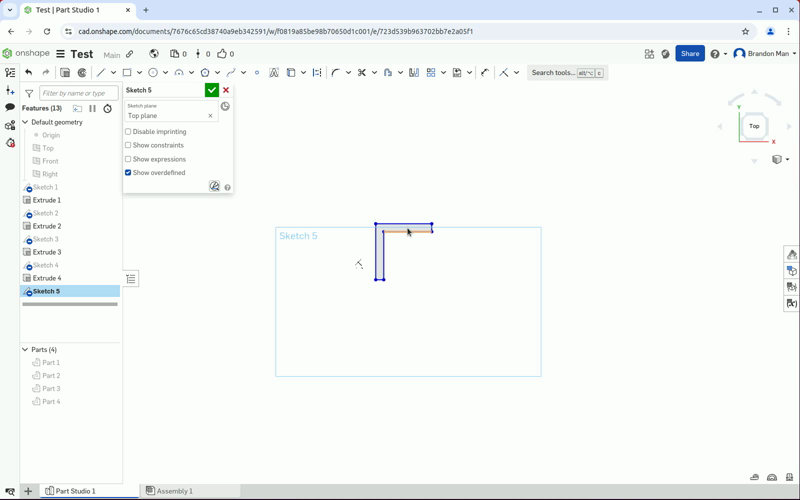
scroll(6)
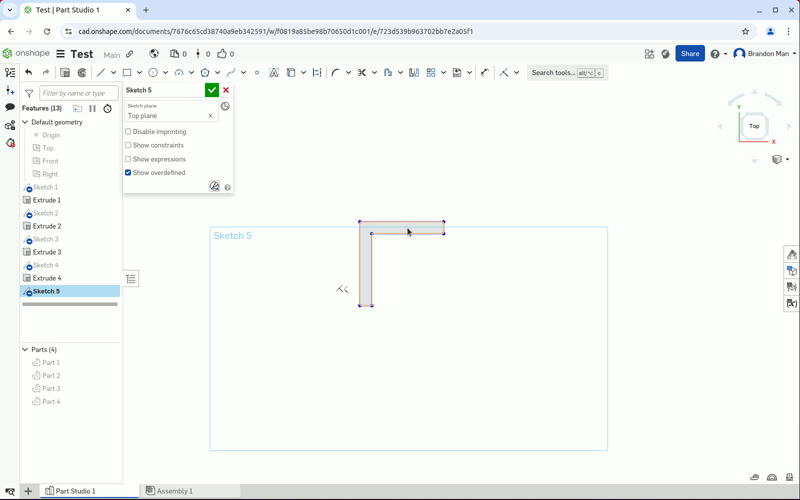
scroll(6)
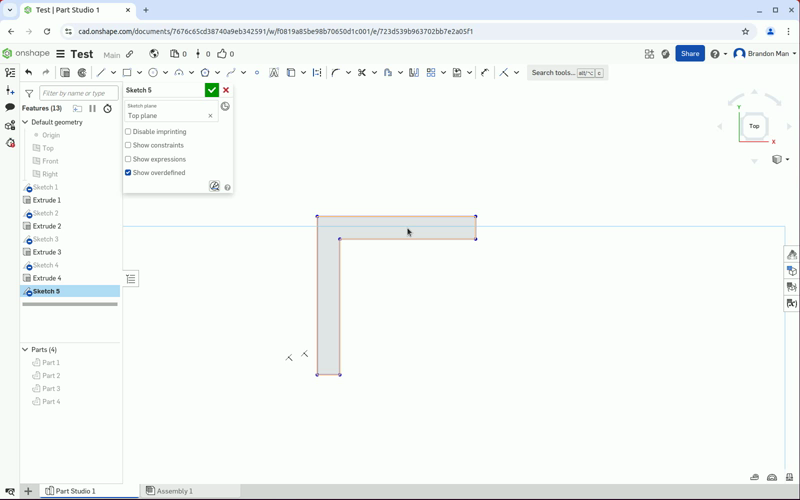
click(407, 227)
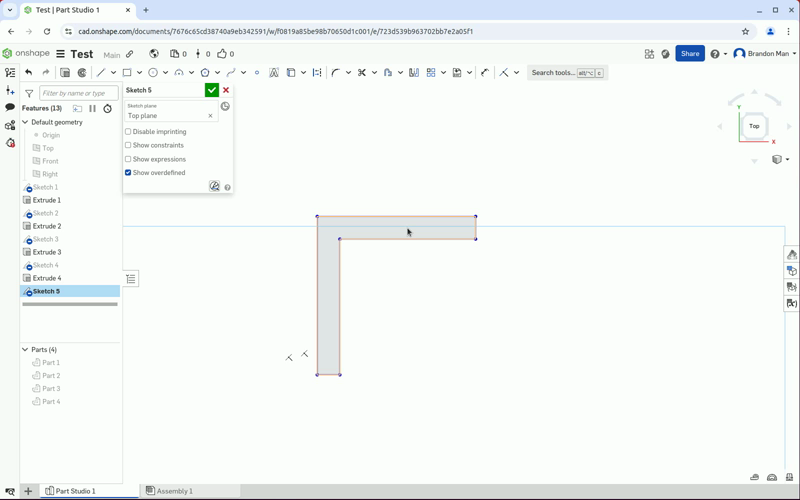
scroll(-6)
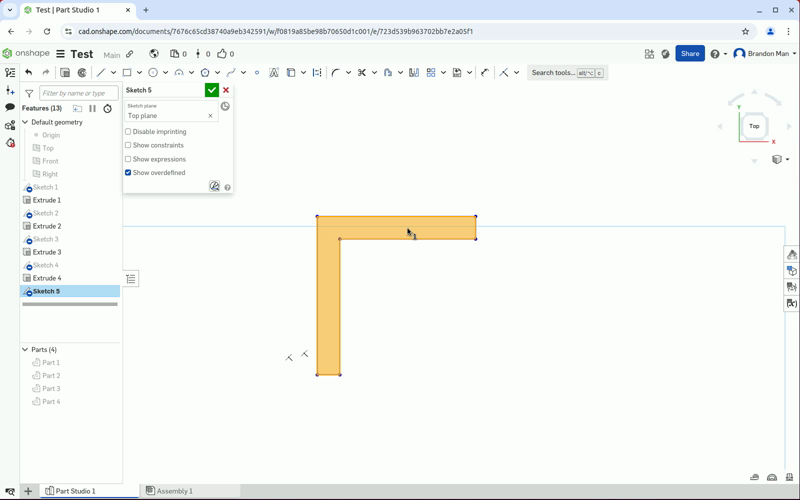
scroll(-6)
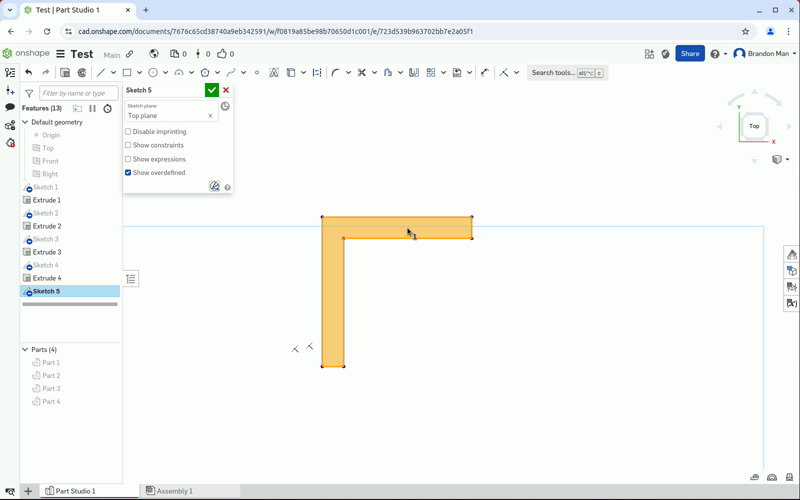
scroll(-6)
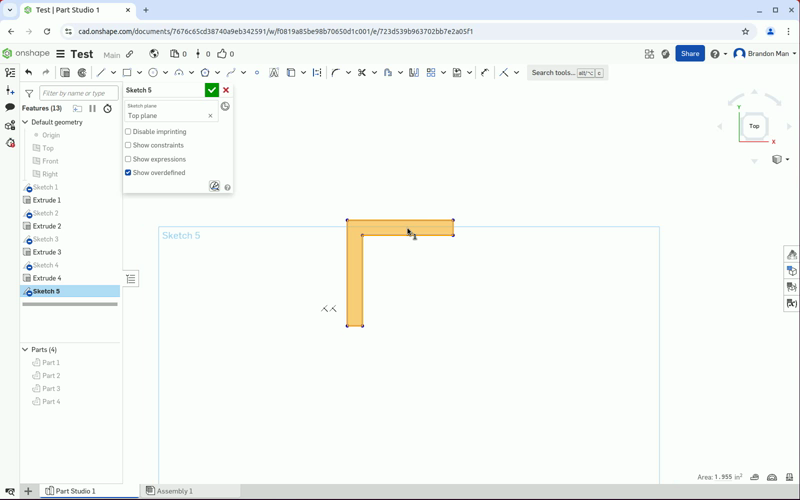
scroll(-6)
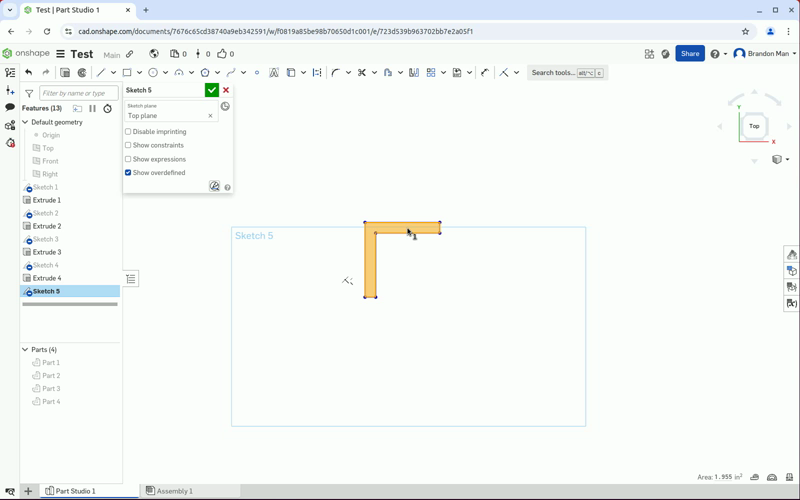
scroll(-6)
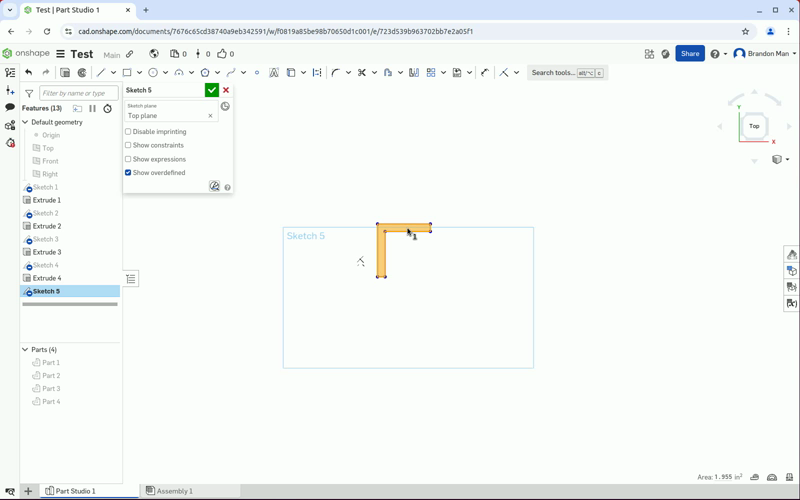
scroll(-6)
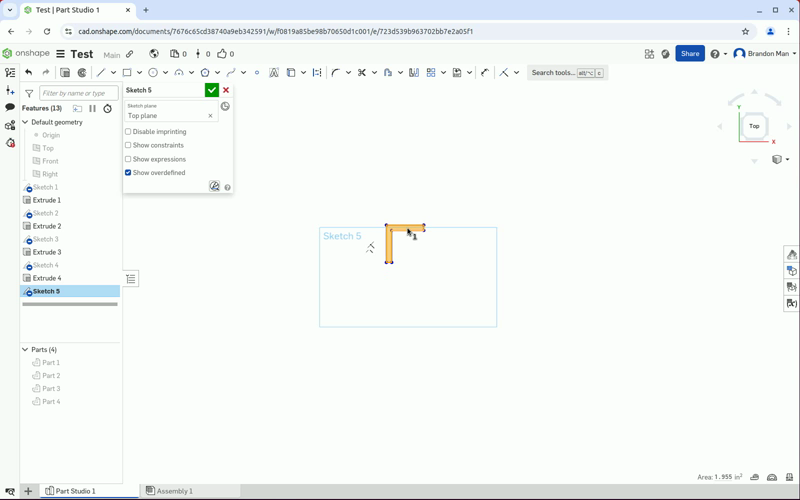
scroll(-6)
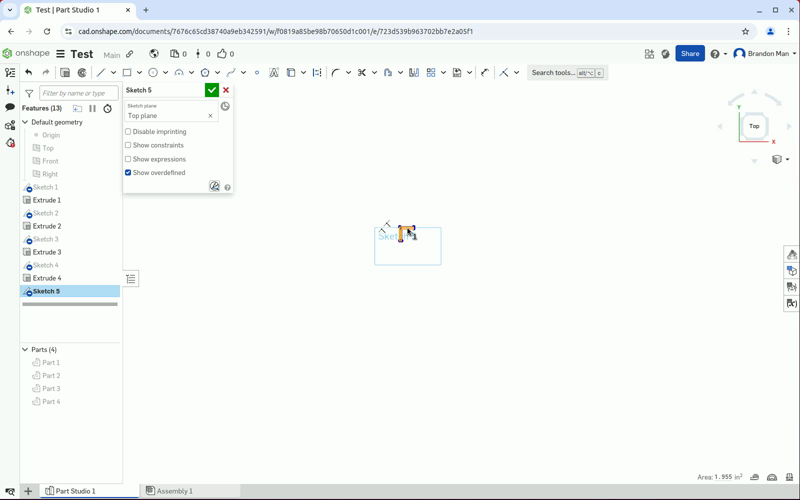
mouse_move(73, 352)
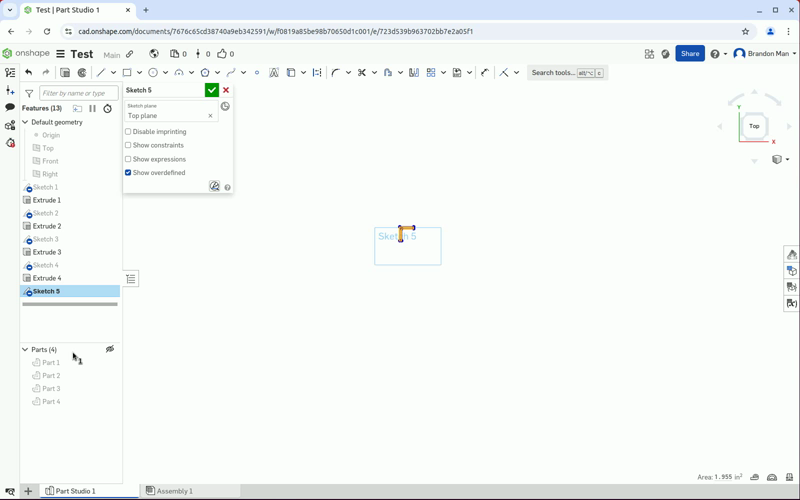
key(shift+y)
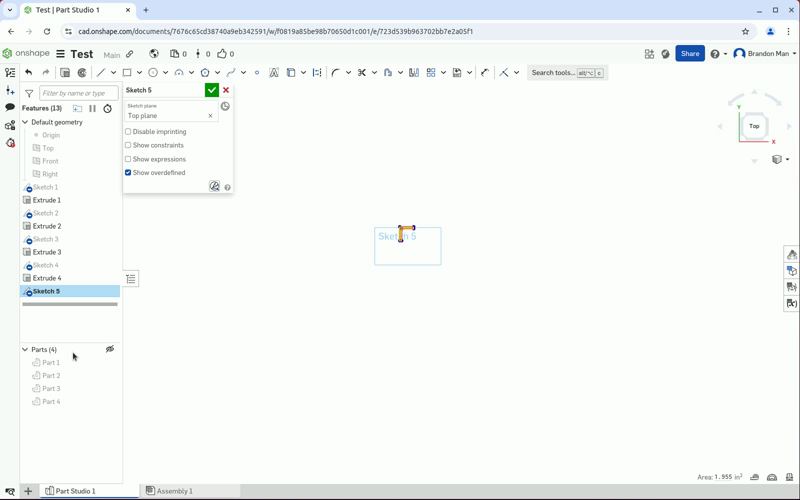
key(shift+e)
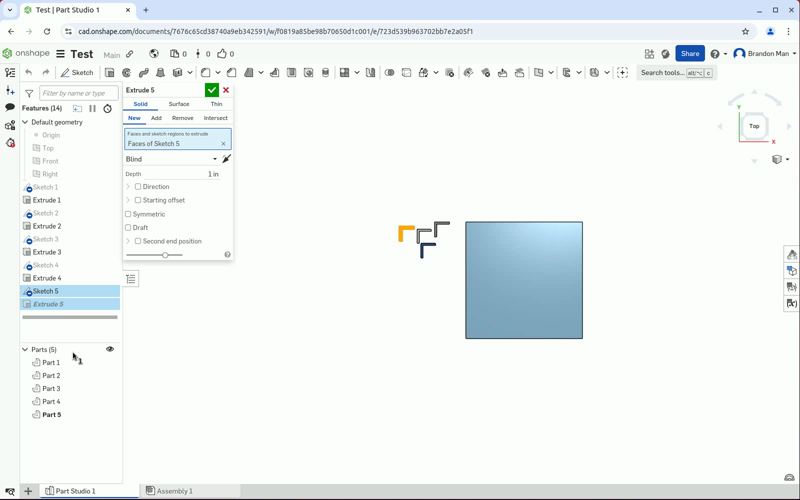
mouse_move(143, 106)
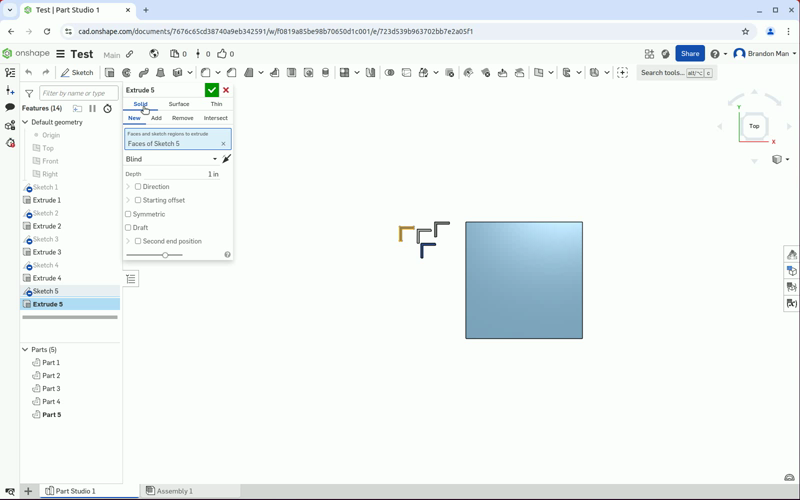
click(143, 106)
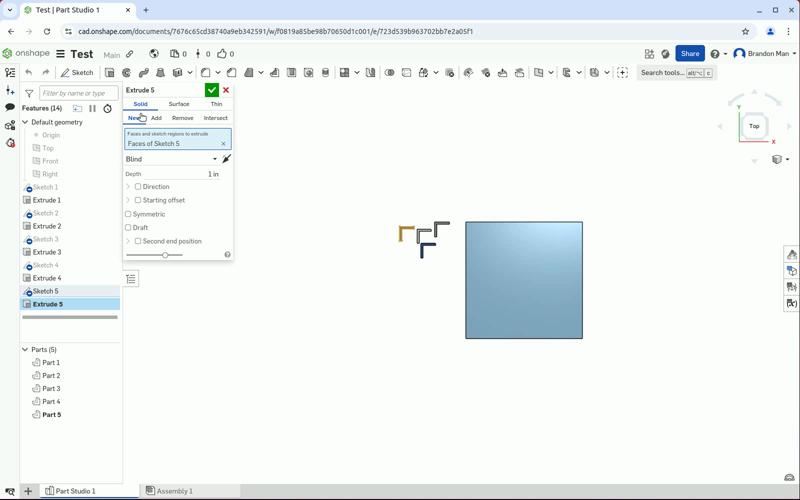
mouse_move(137, 120)
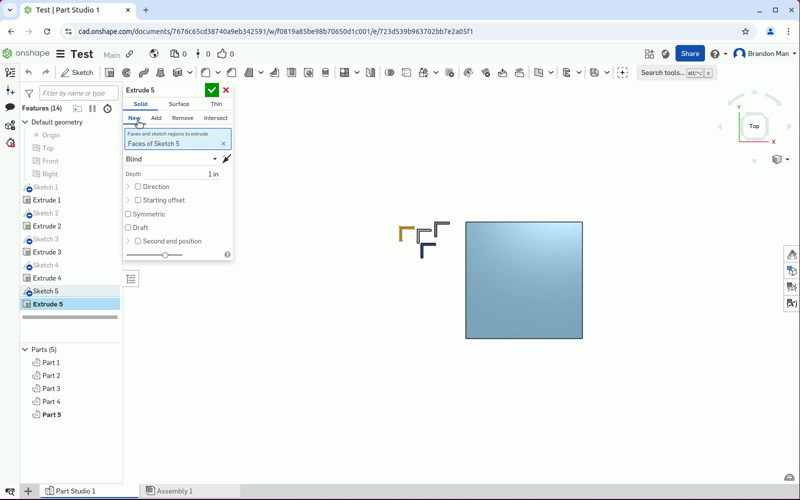
click(137, 120)
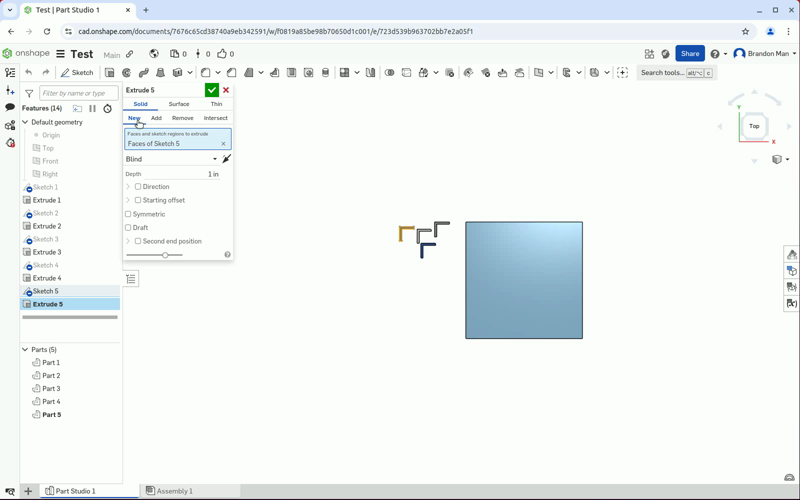
key(tab, 4)
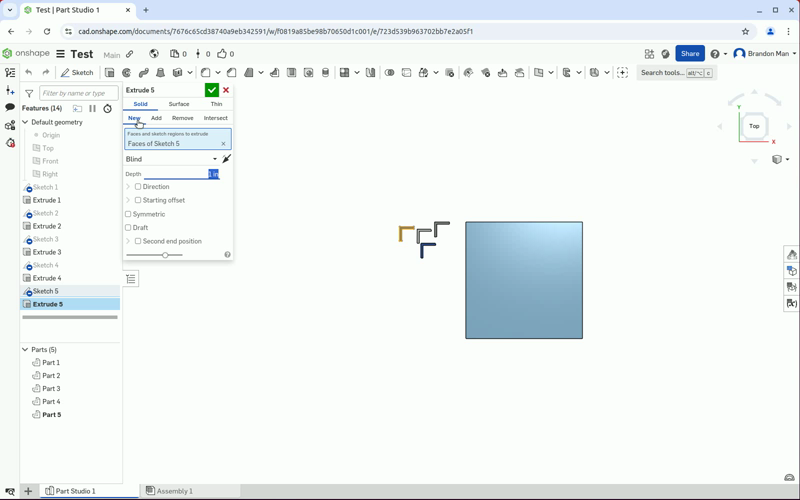
text(15.165)
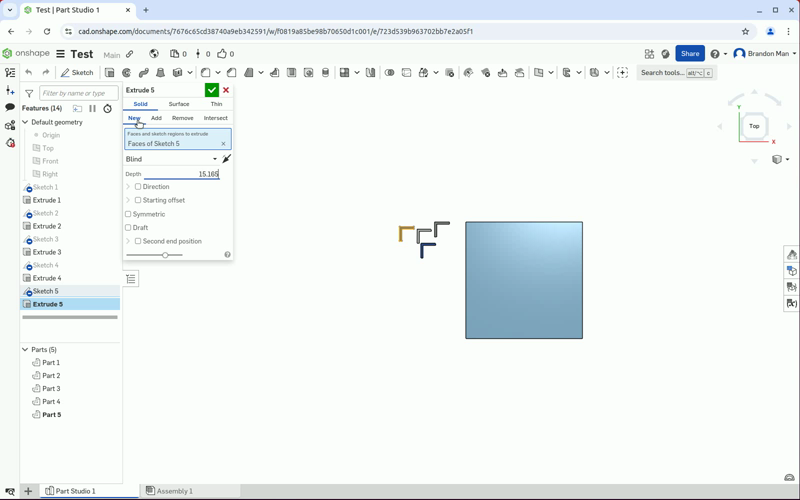
key(enter)
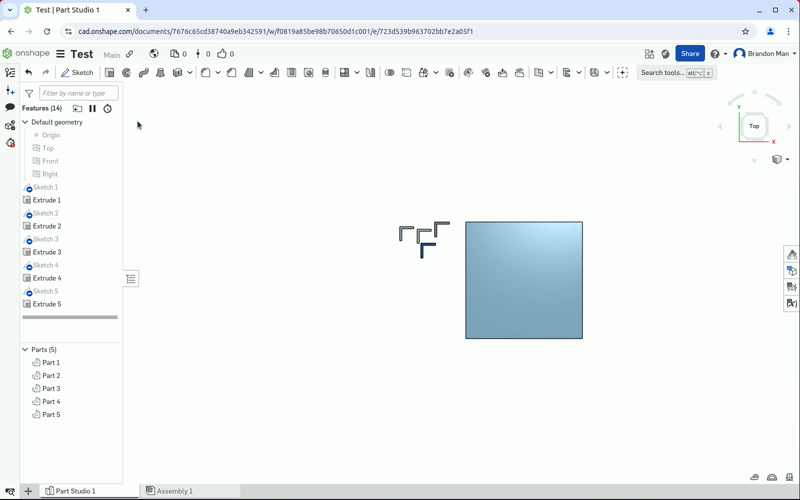
key(shift+h)
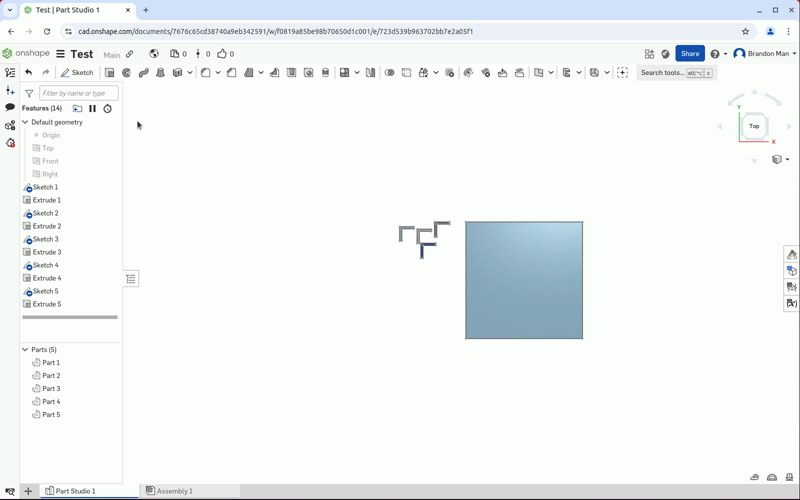
key(shift+h)
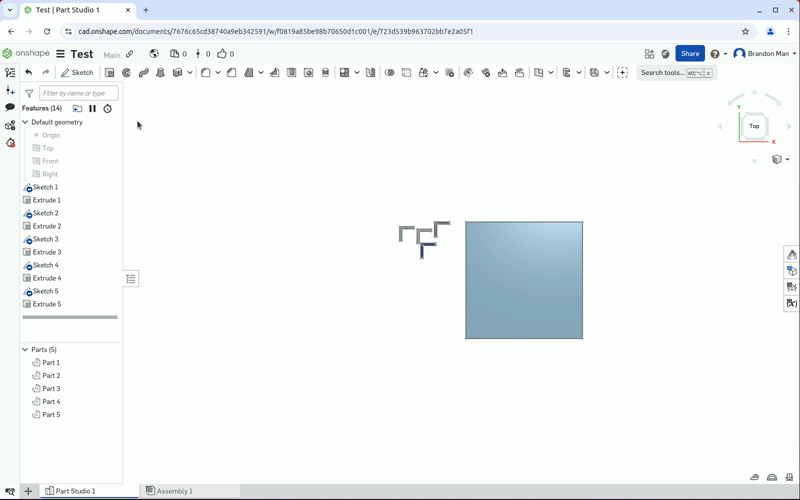
key(shift+7)
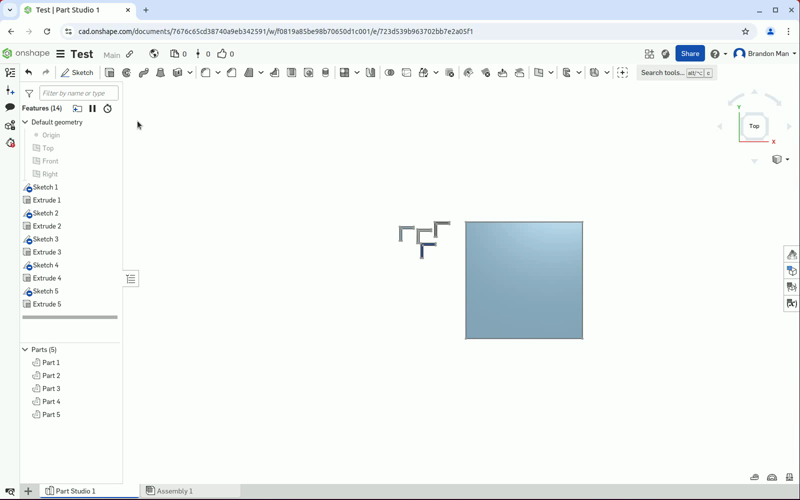
key(up, 3)
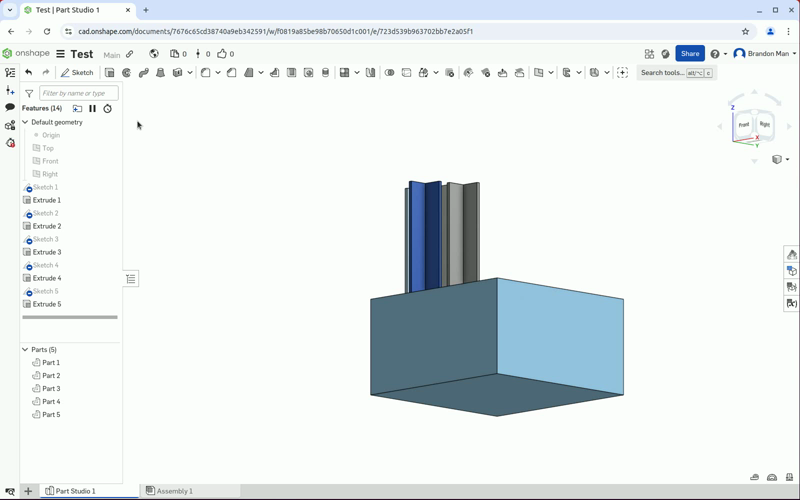
key(left, 3)
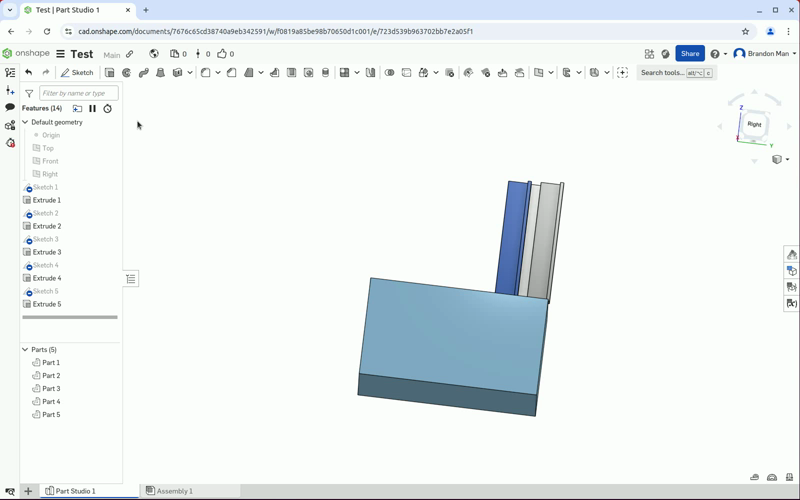
key(right, 3)
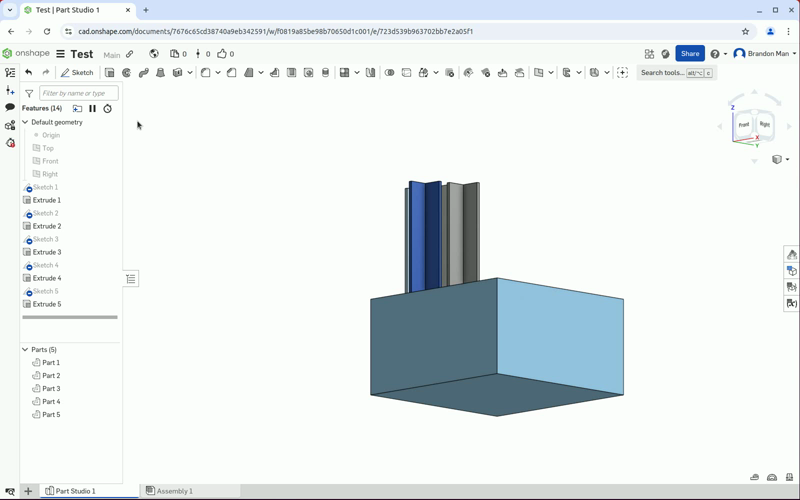
key(down, 3)
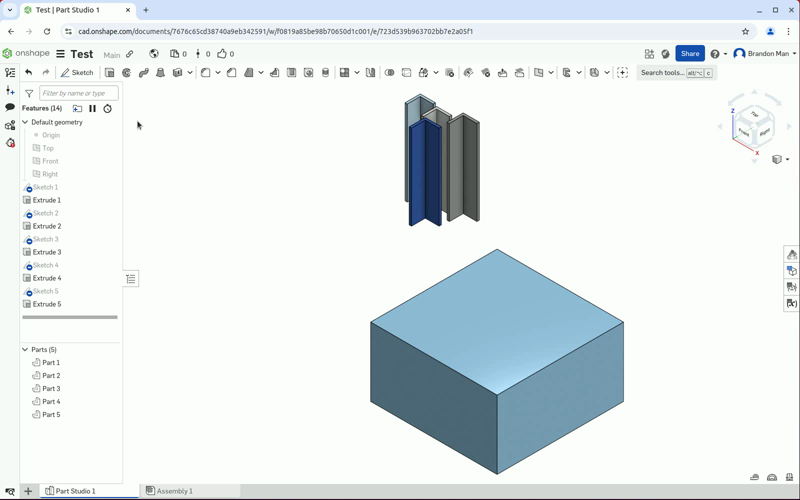
mouse_move(73, 189)
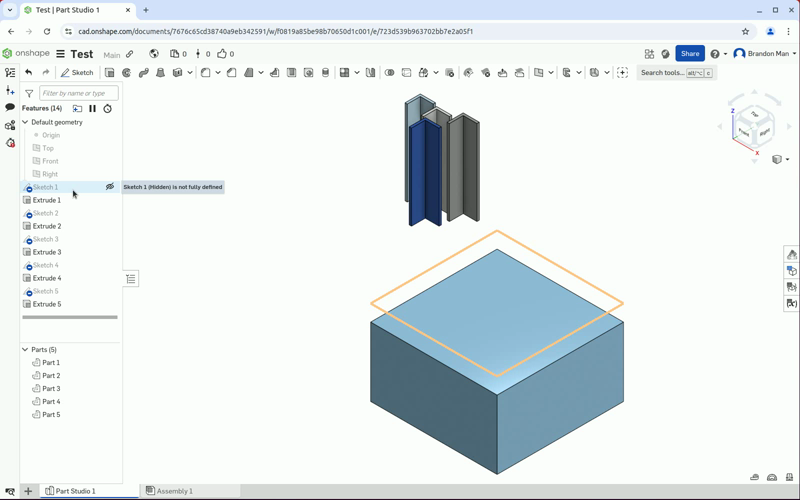
click(73, 189)